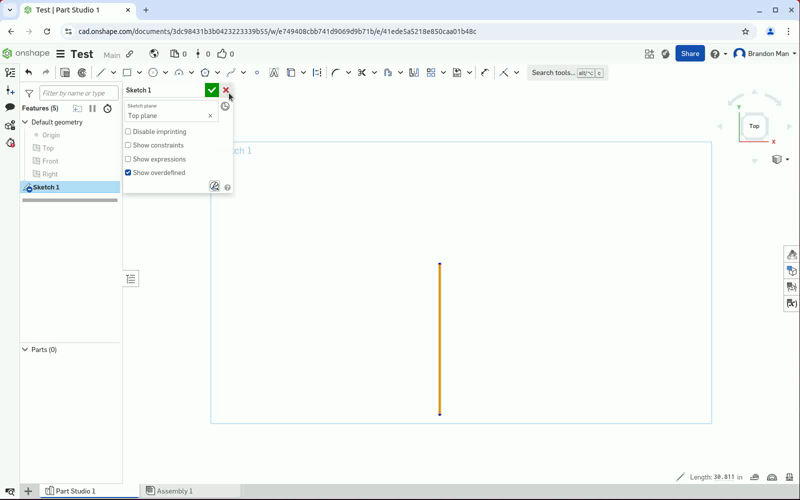
key(shift+h)
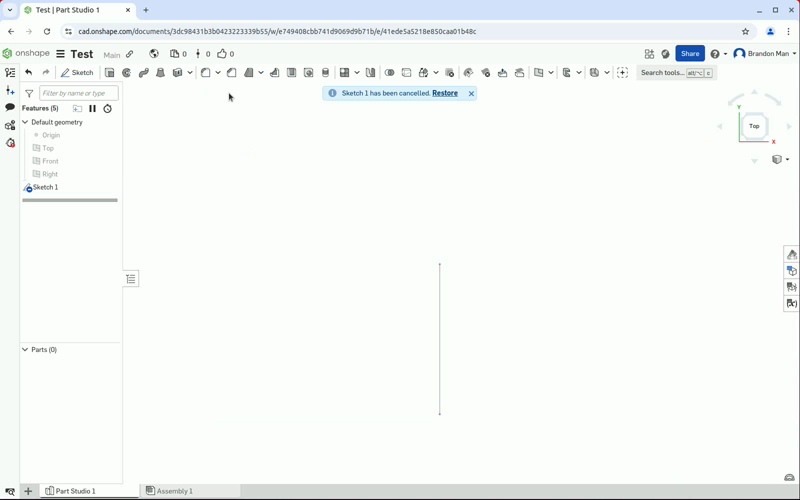
key(shift+s)
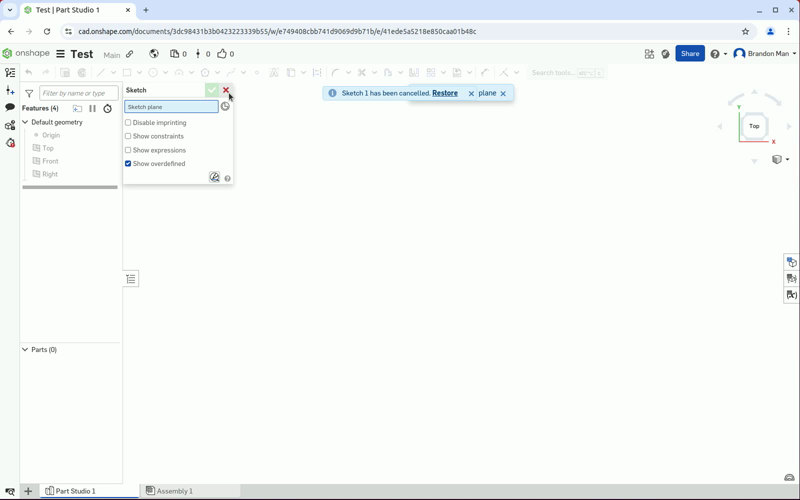
mouse_move(73, 150)
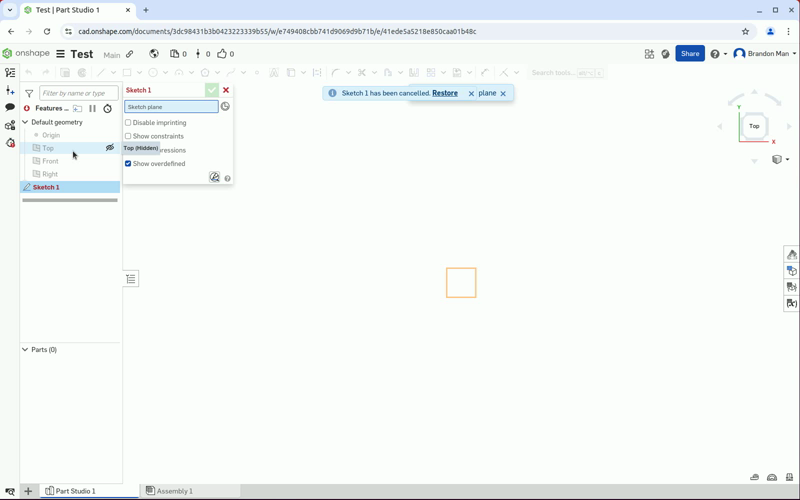
click(73, 150)
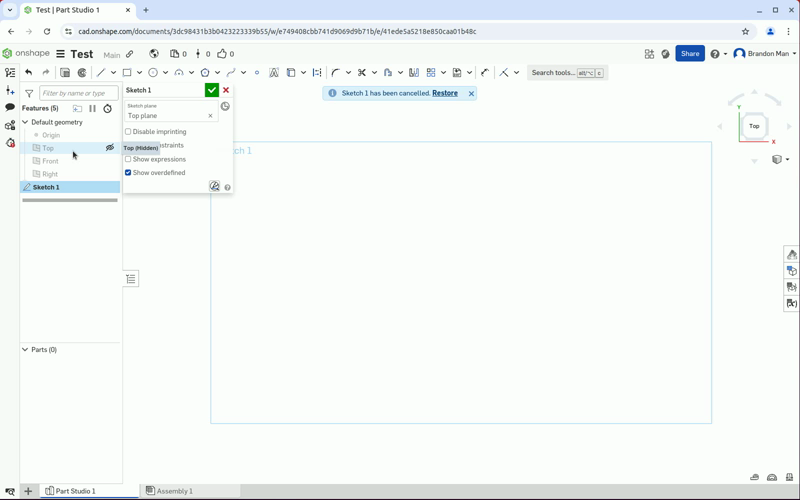
mouse_move(73, 352)
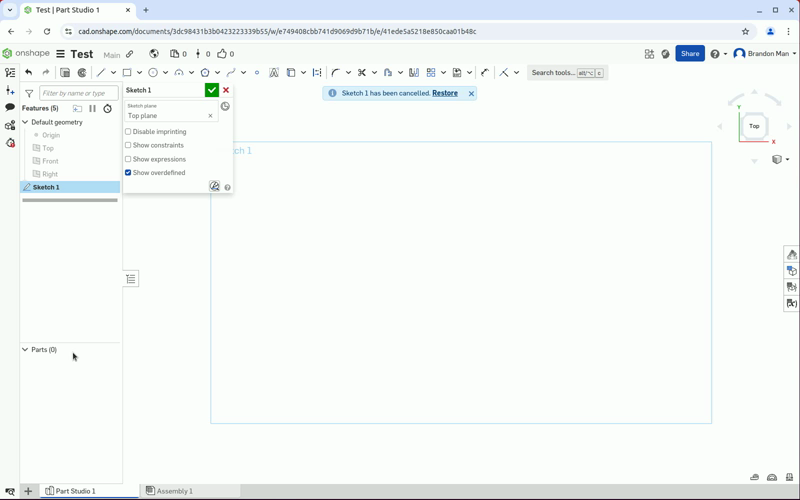
key(y)
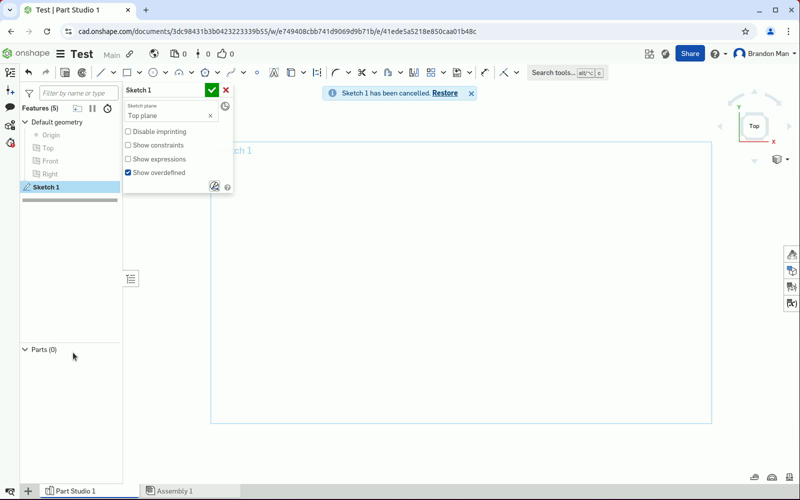
key(l)
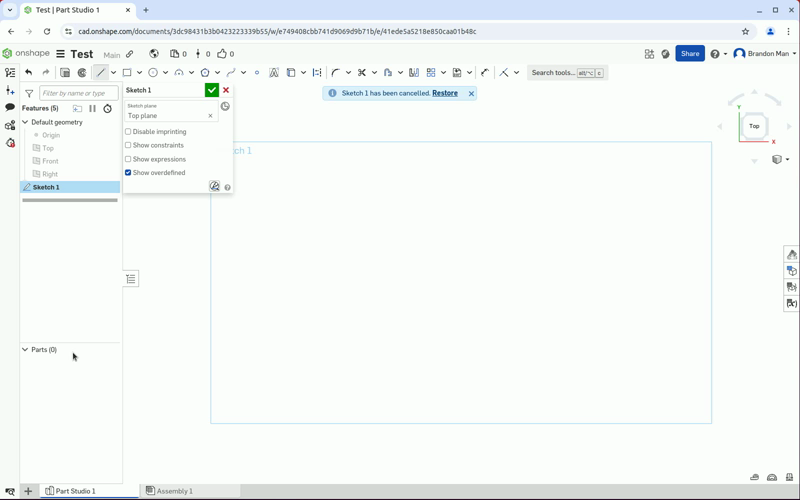
key_down(shift)
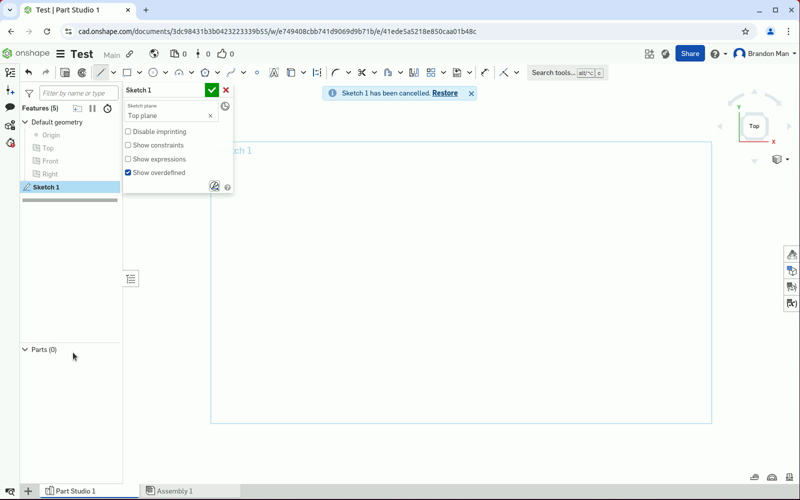
mouse_move(404, 361)
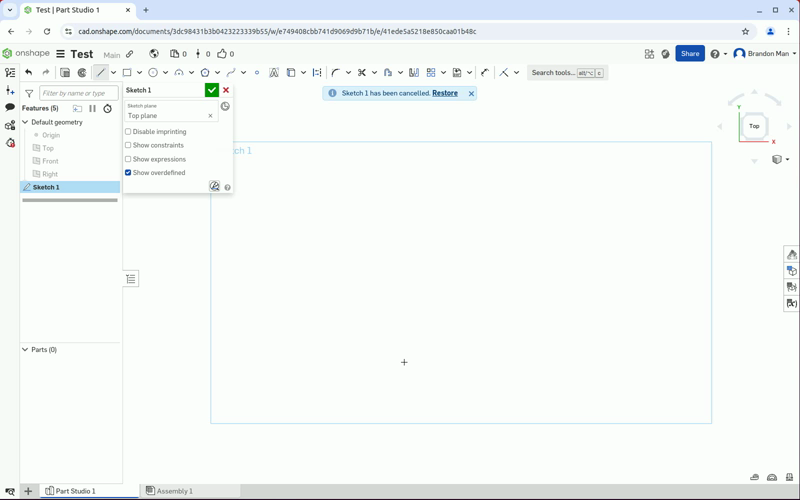
click(404, 361)
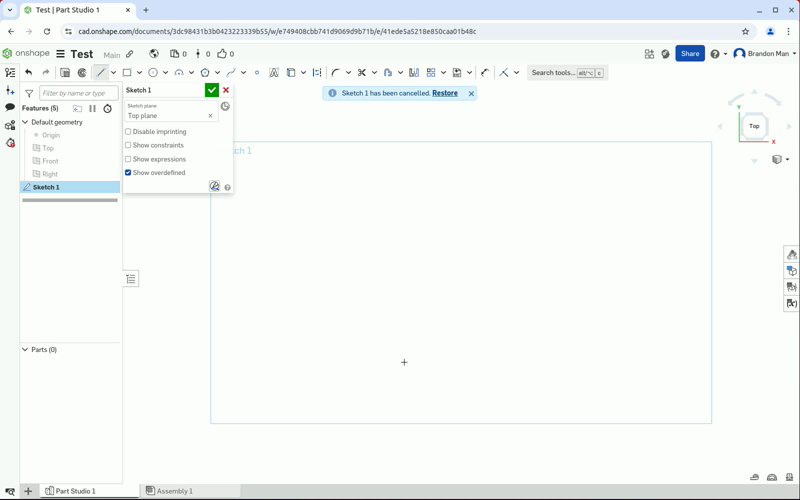
key_up(shift)
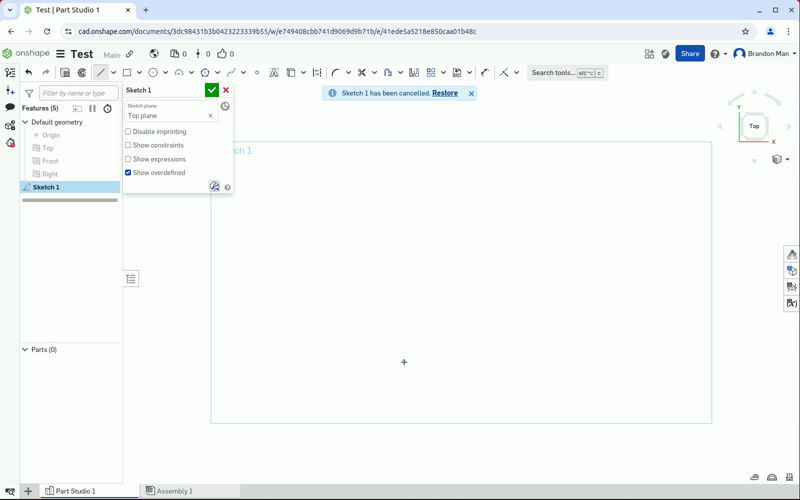
key_down(shift)
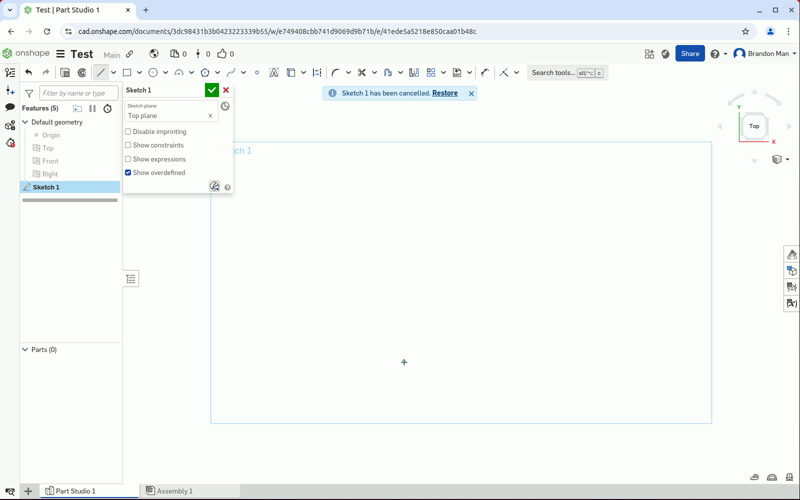
mouse_move(510, 361)
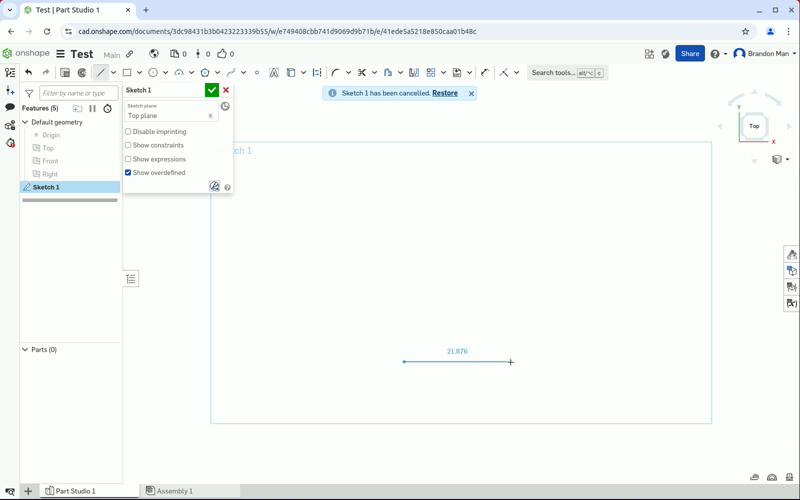
click(510, 361)
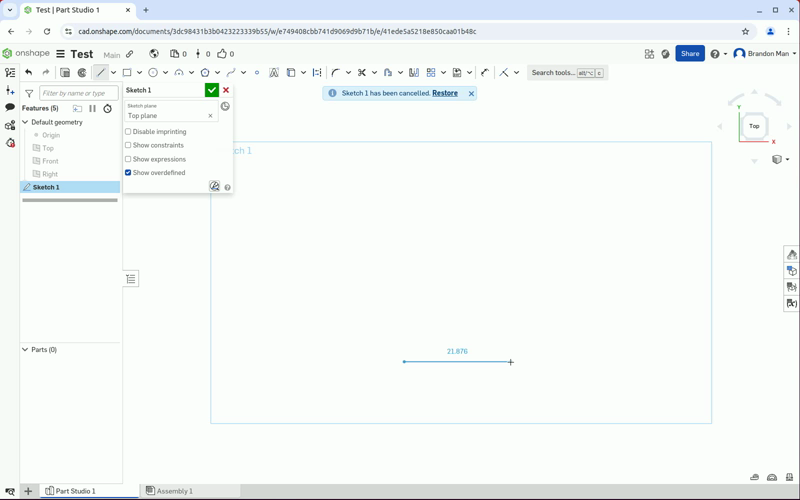
key_up(shift)
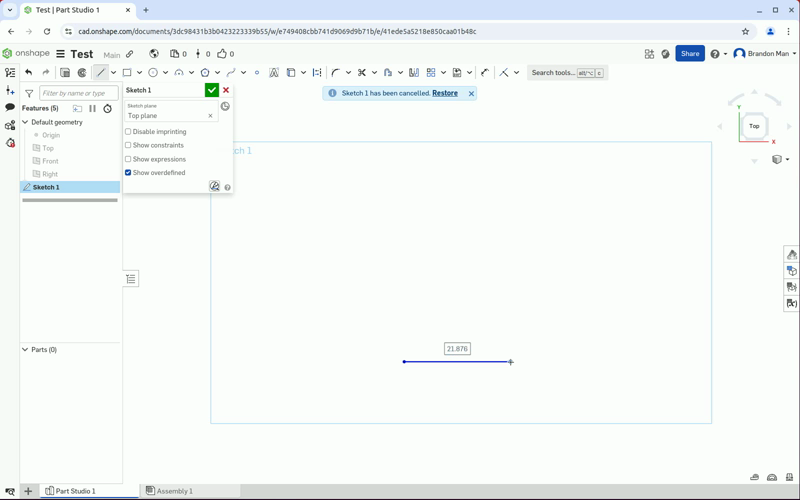
key_down(shift)
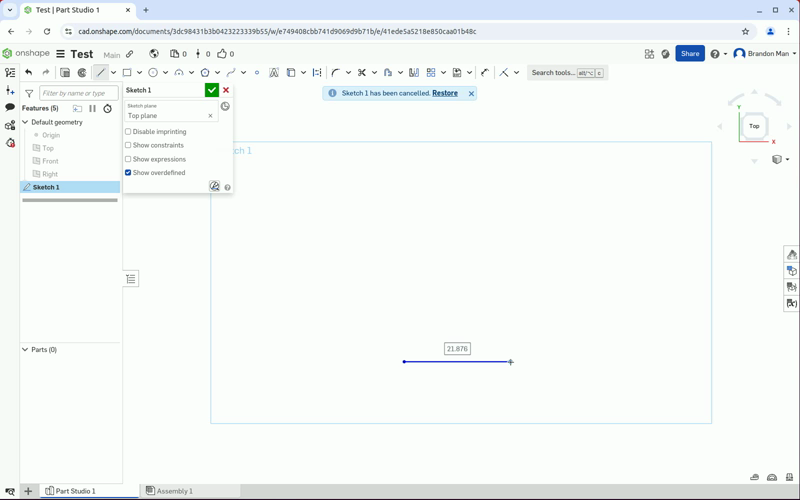
mouse_move(510, 171)
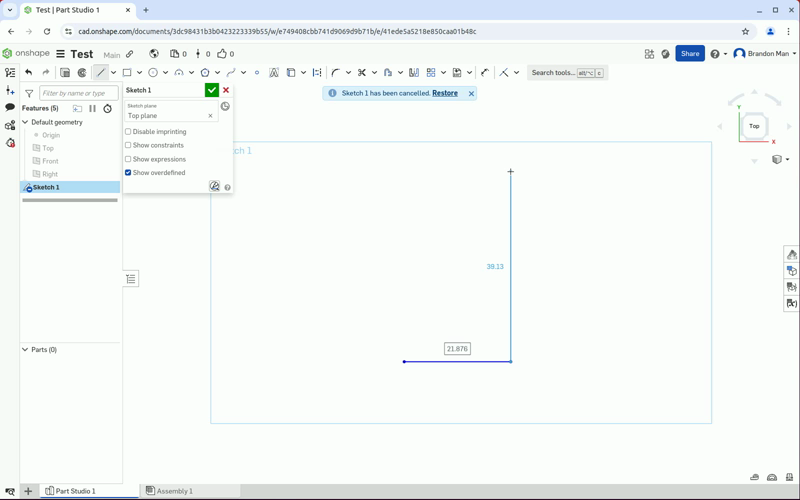
click(510, 171)
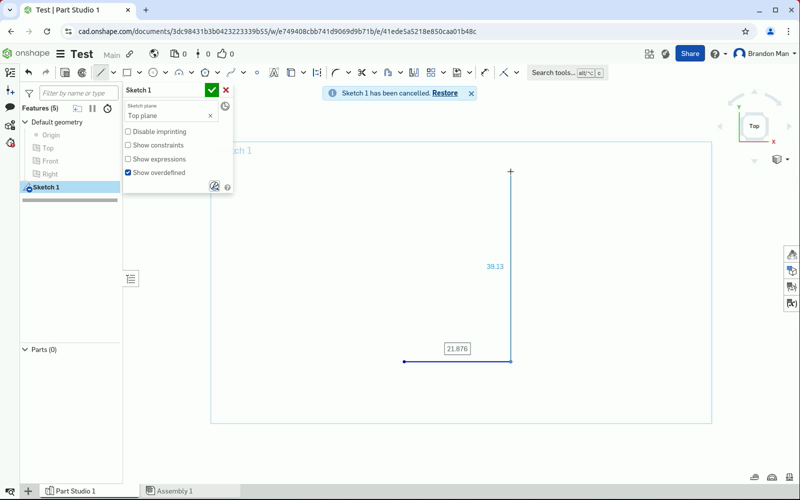
key_up(shift)
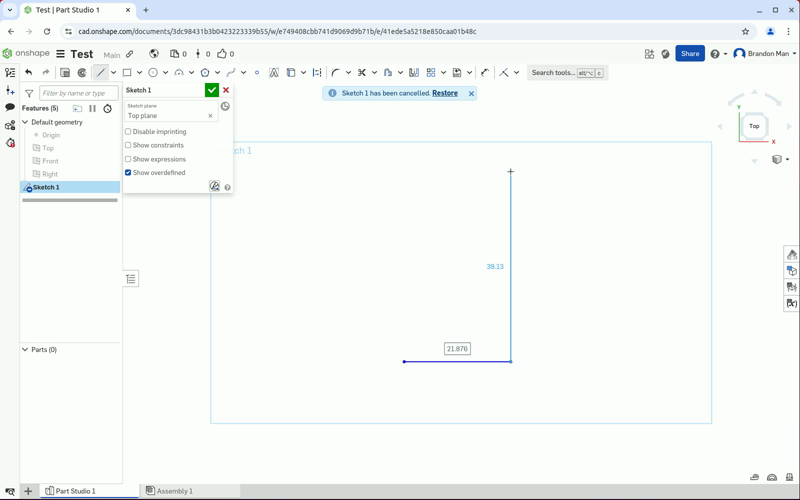
key_down(shift)
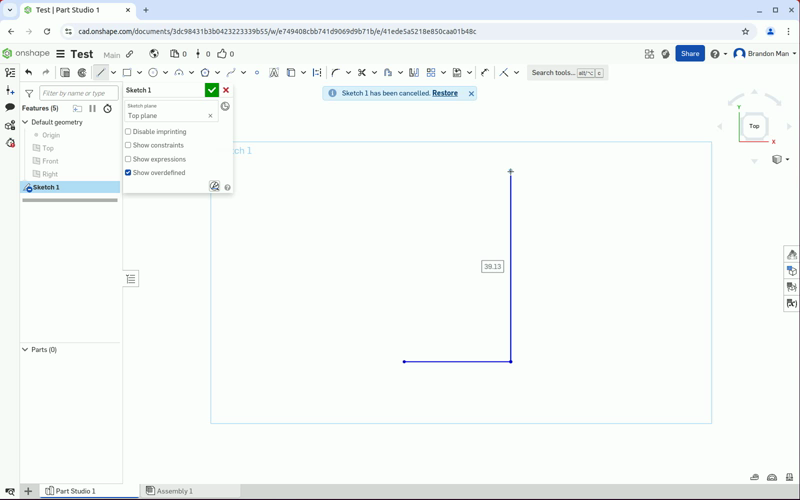
mouse_move(404, 171)
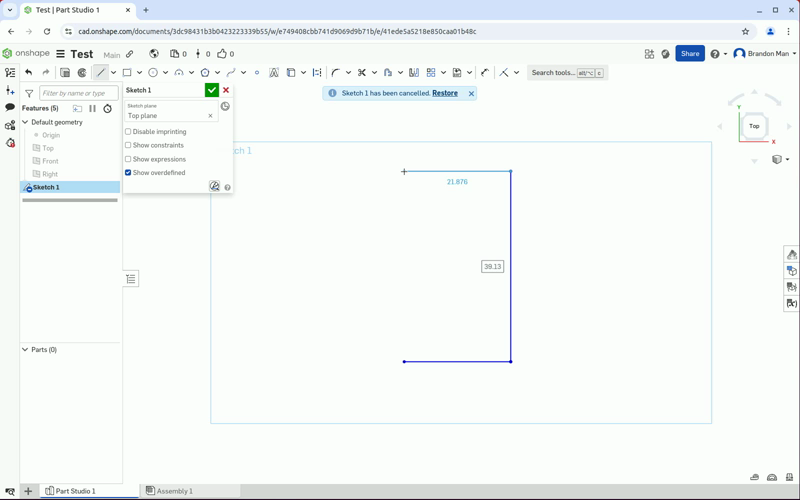
click(404, 171)
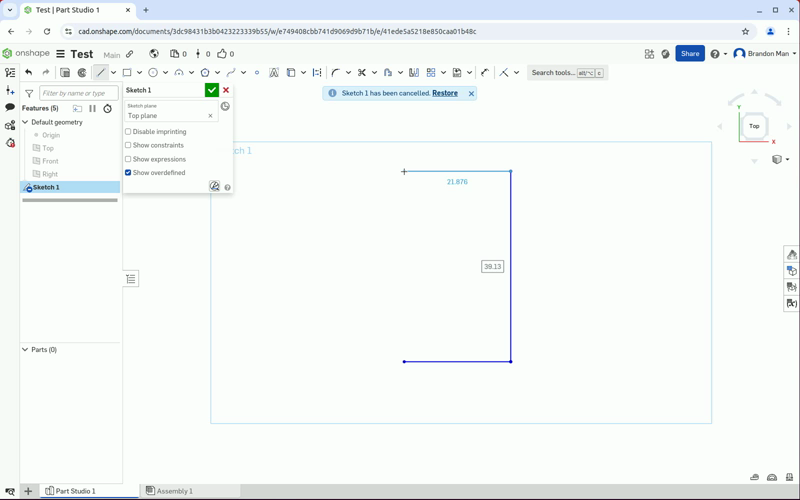
key_up(shift)
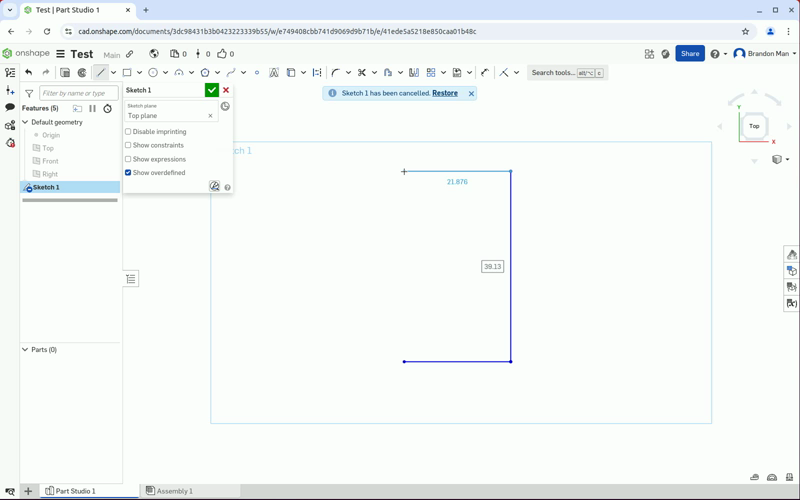
key_down(shift)
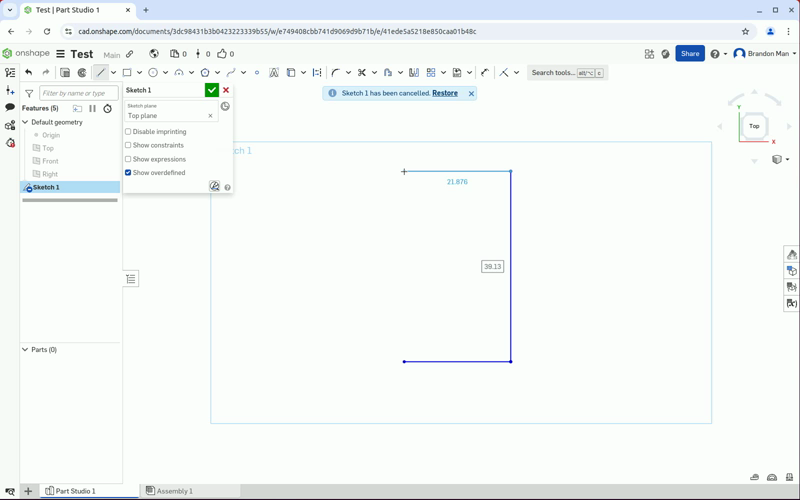
mouse_move(404, 361)
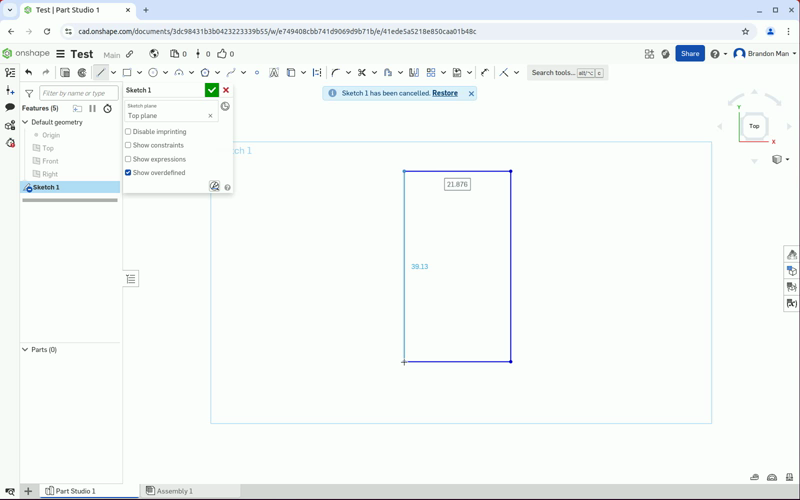
key_up(shift)
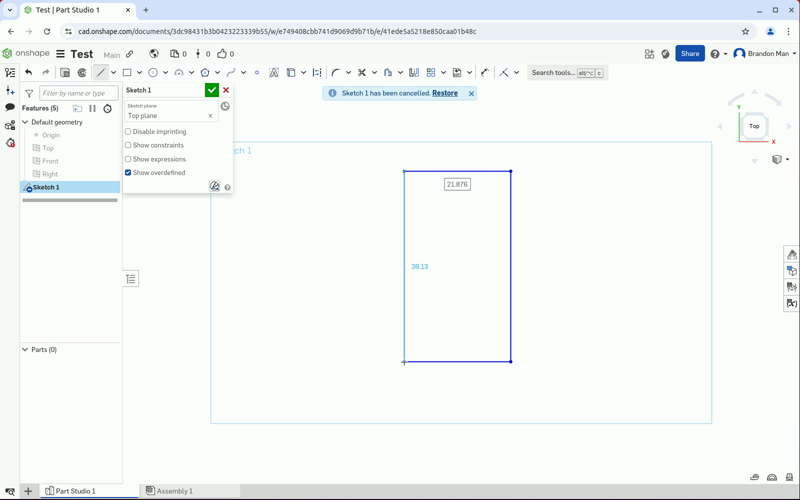
click(404, 361)
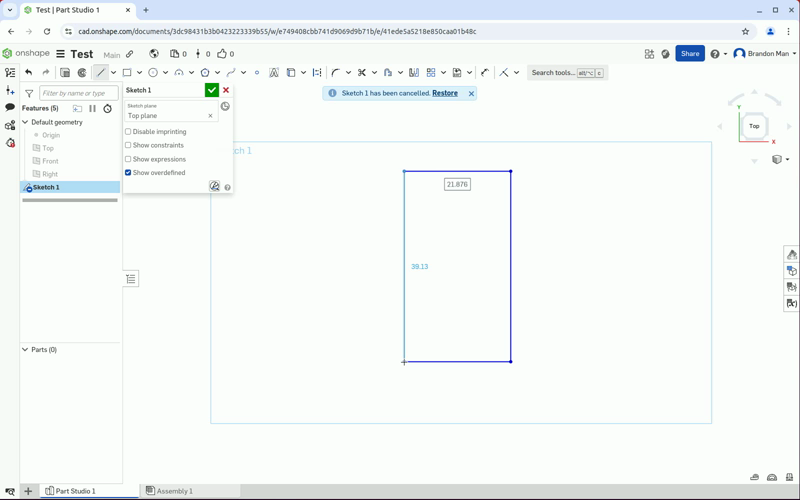
key(esc)
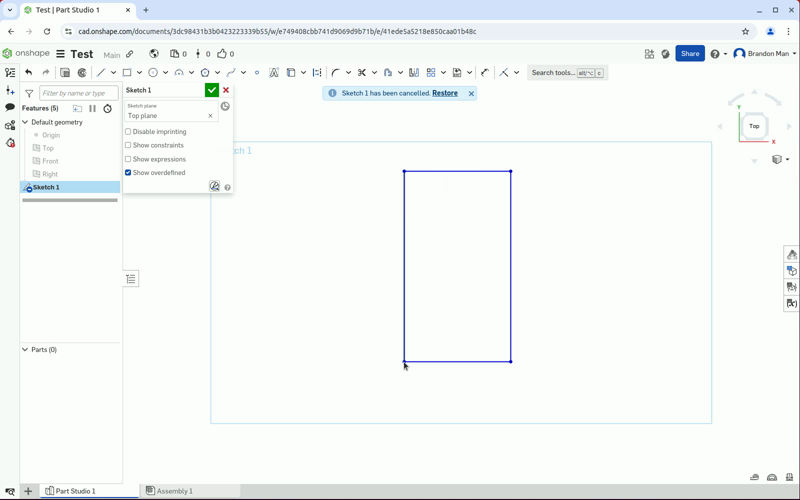
mouse_move(477, 345)
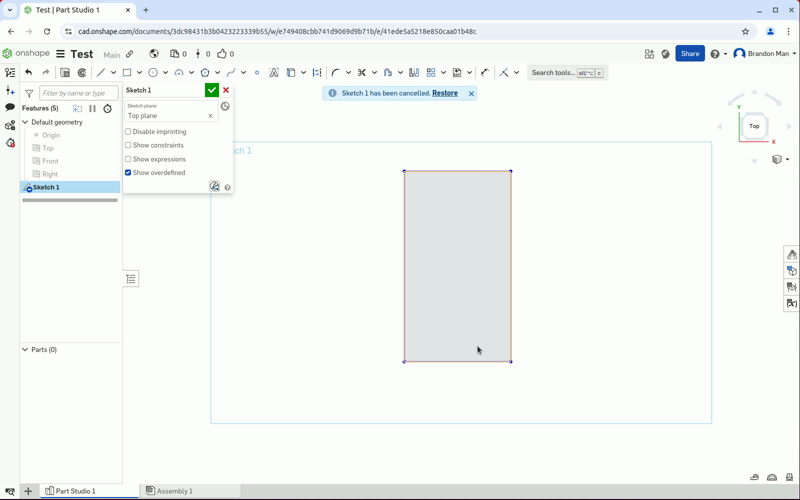
click(477, 345)
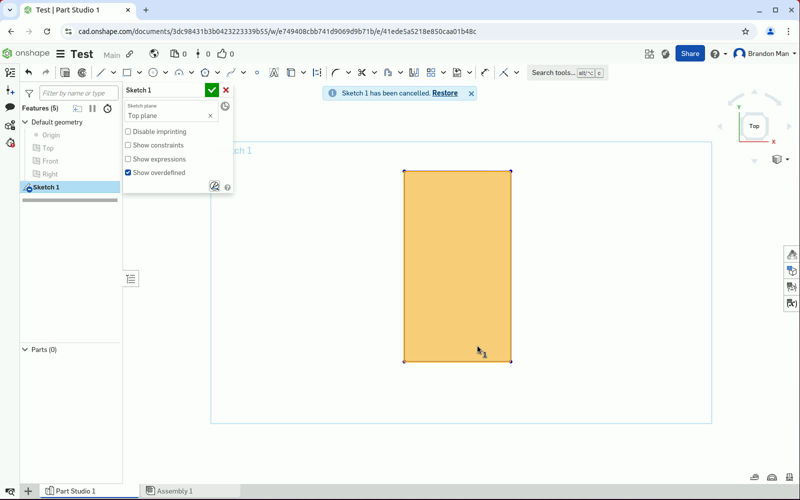
mouse_move(73, 352)
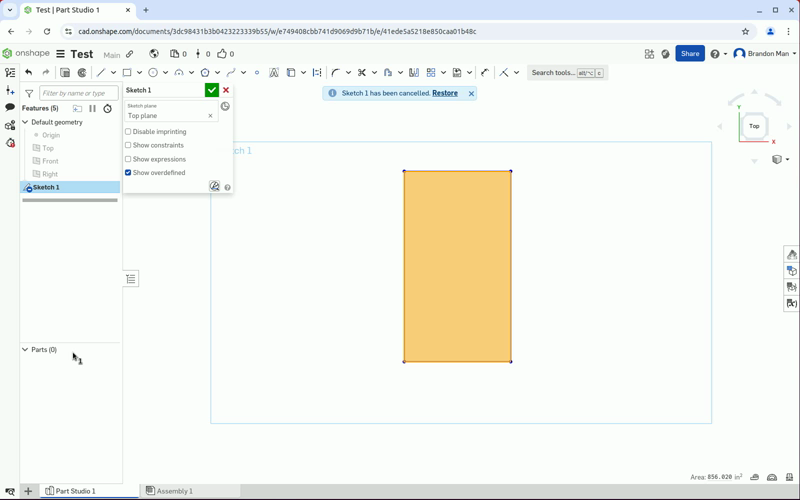
key(shift+y)
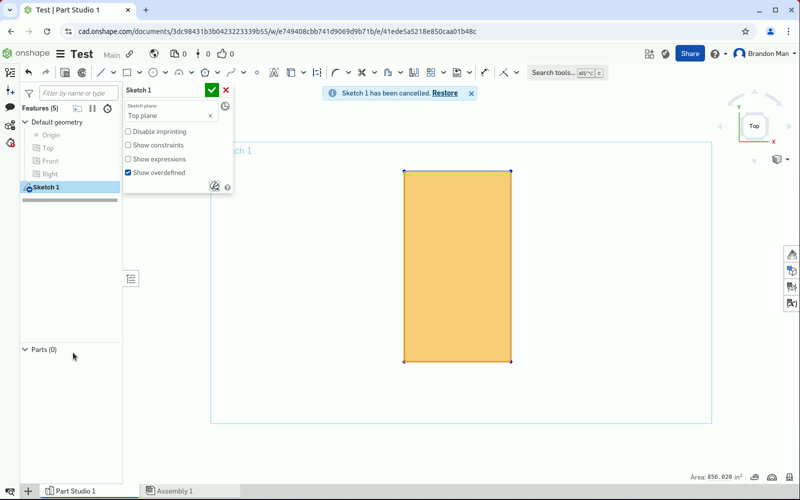
key(shift+e)
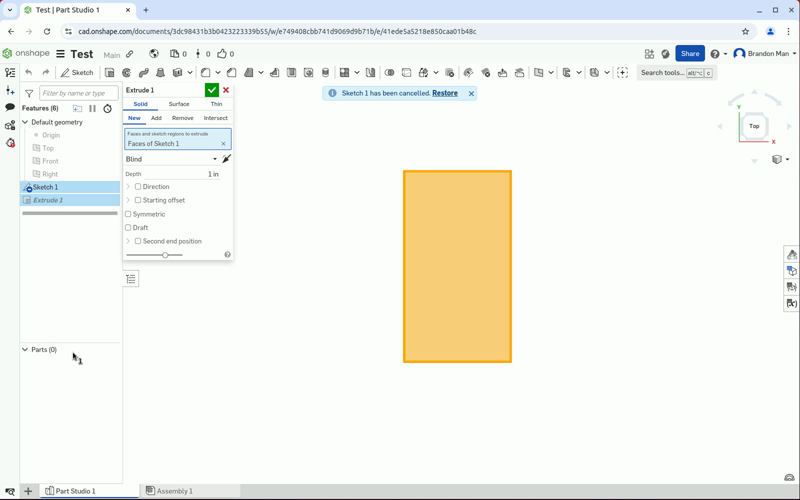
mouse_move(143, 106)
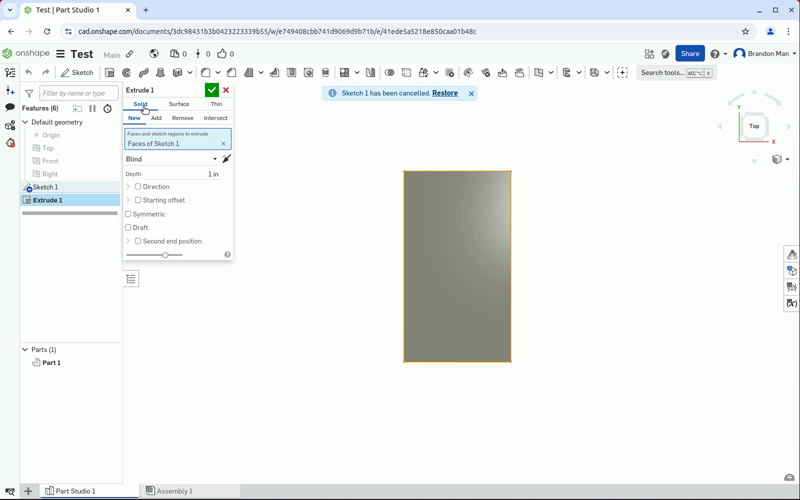
click(143, 106)
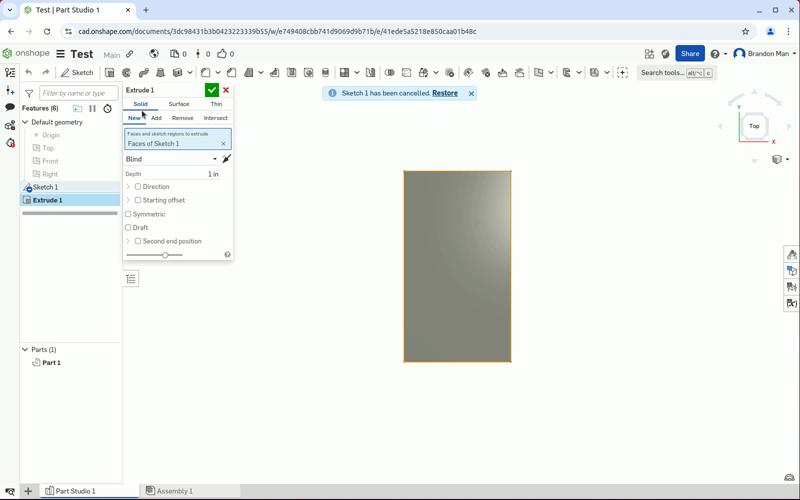
mouse_move(137, 120)
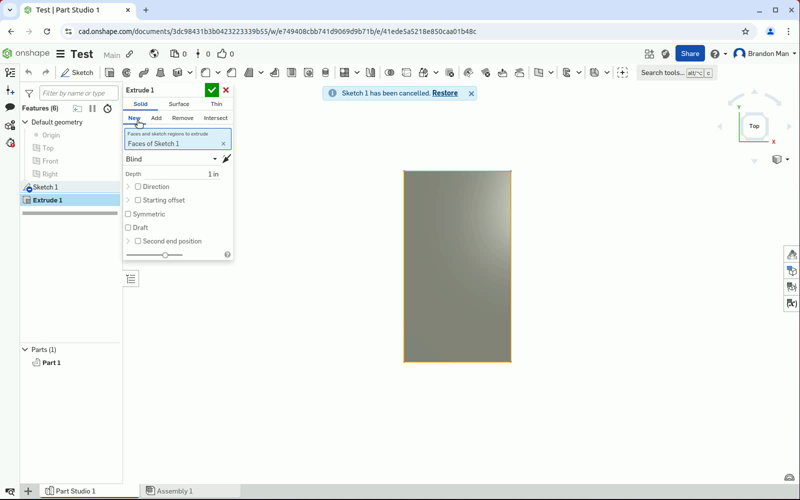
click(137, 120)
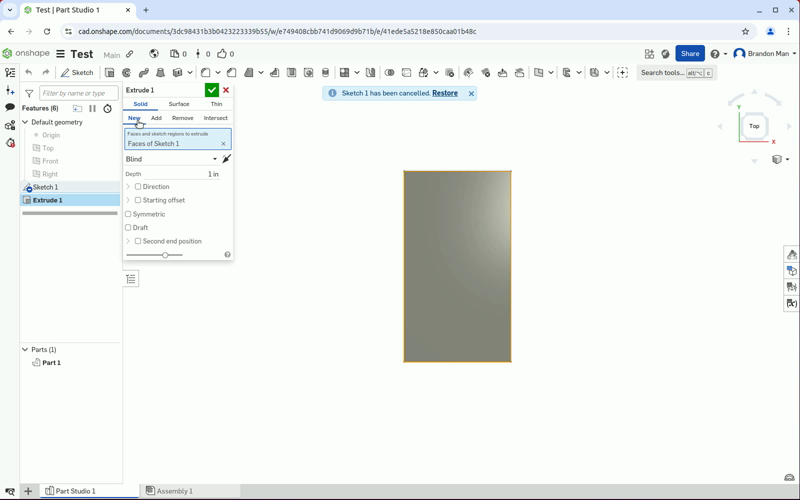
key(tab, 4)
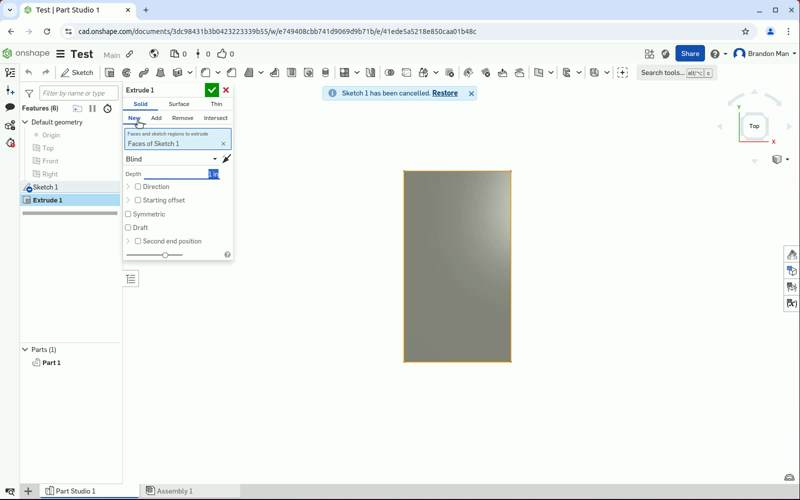
text(12.998)
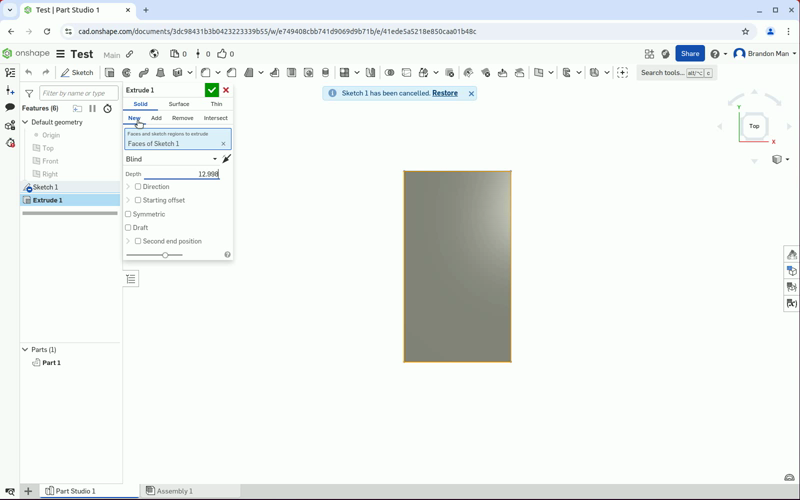
key(enter)
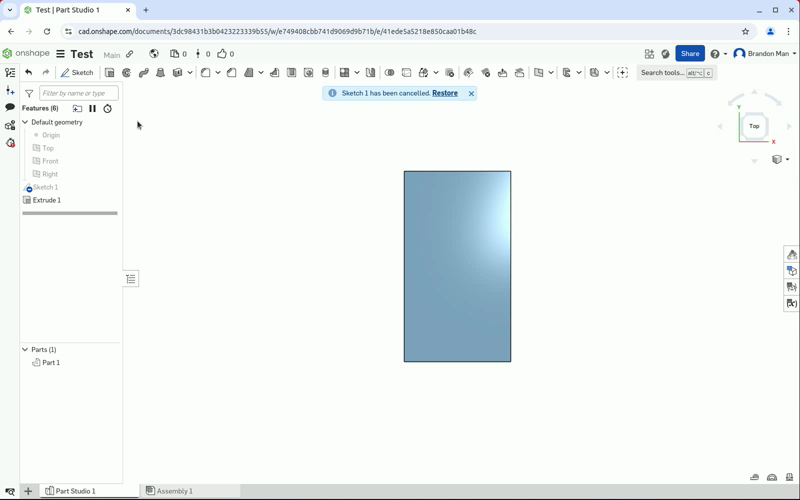
key(shift+h)
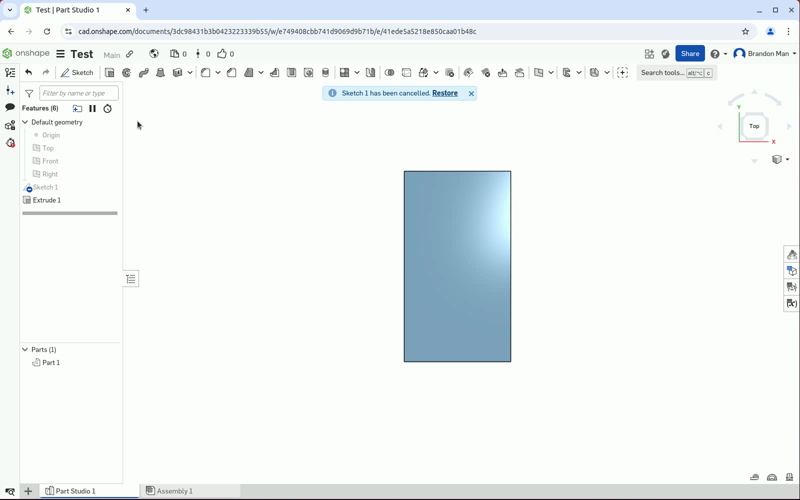
key(shift+h)
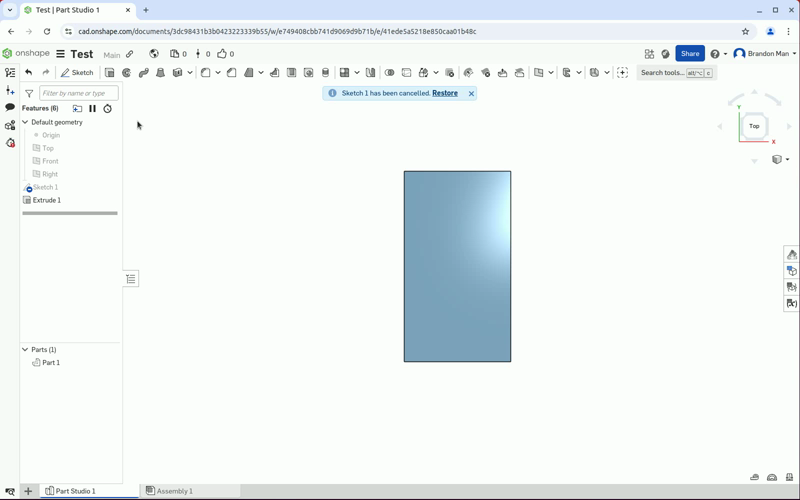
mouse_move(73, 189)
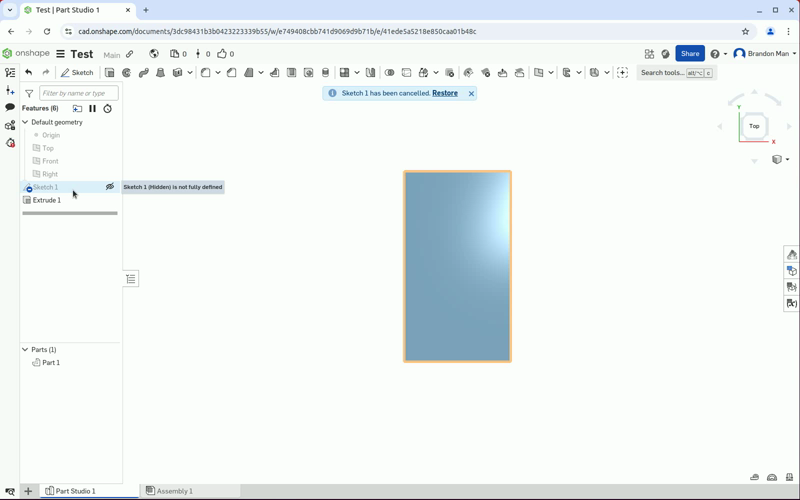
click(73, 189)
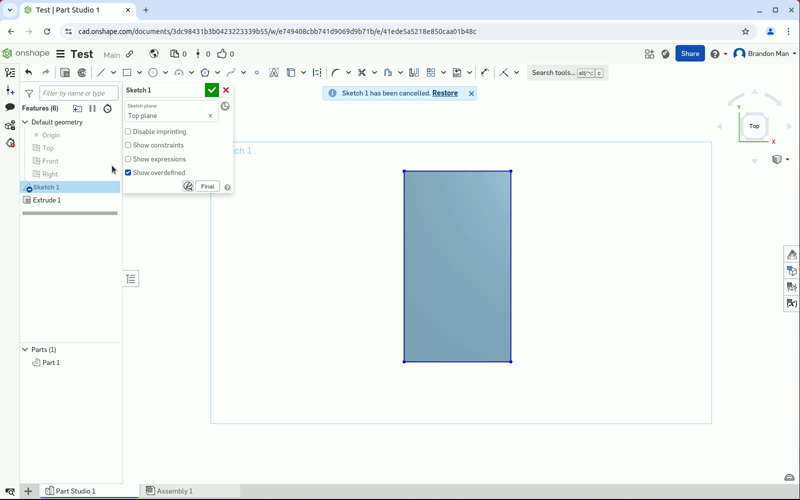
mouse_move(229, 92)
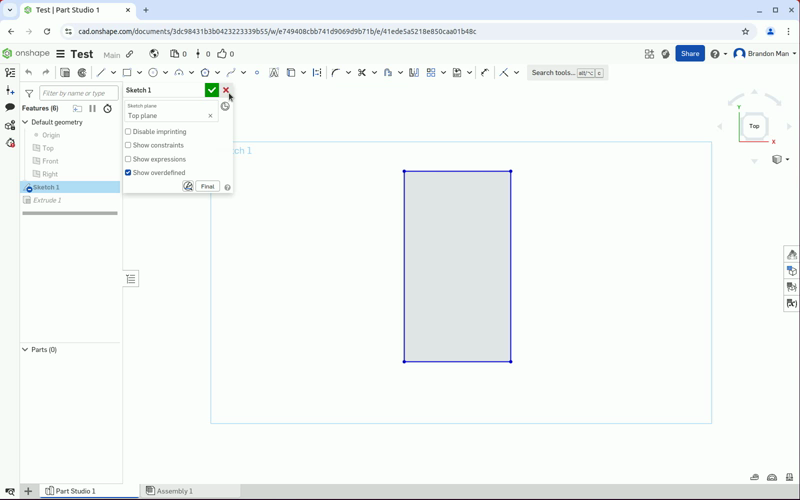
click(229, 92)
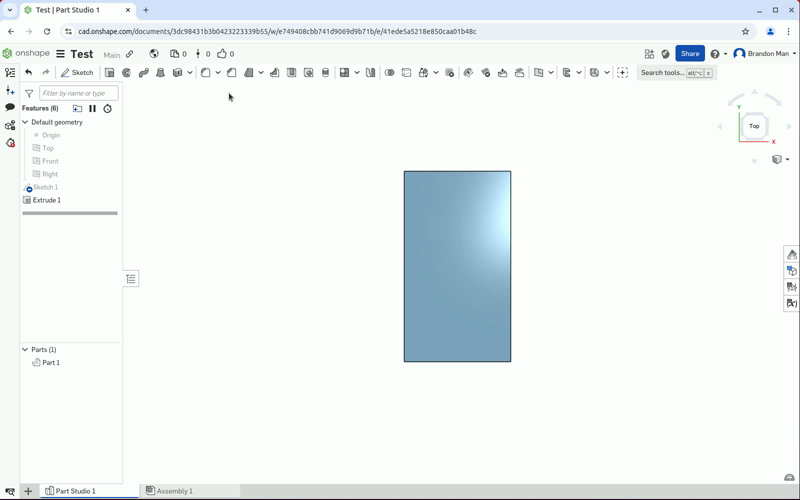
mouse_move(541, 75)
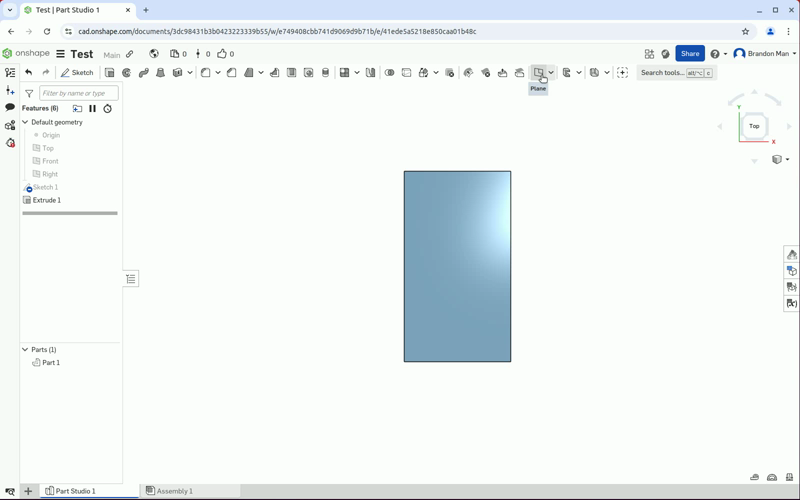
click(541, 75)
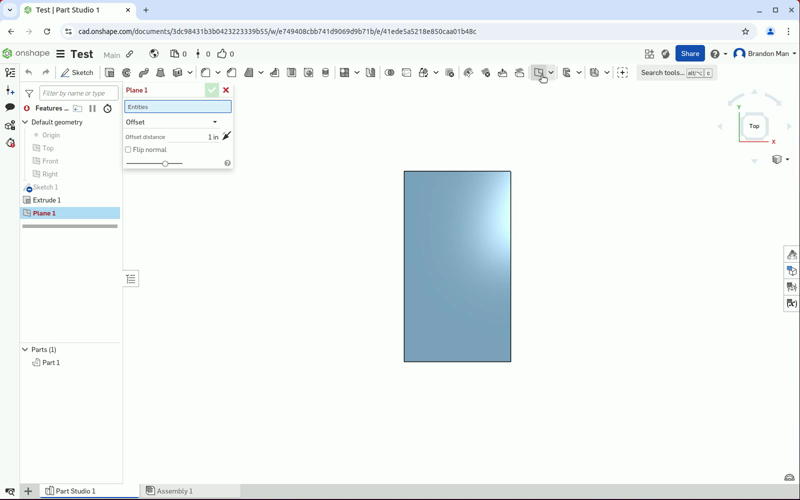
mouse_move(73, 150)
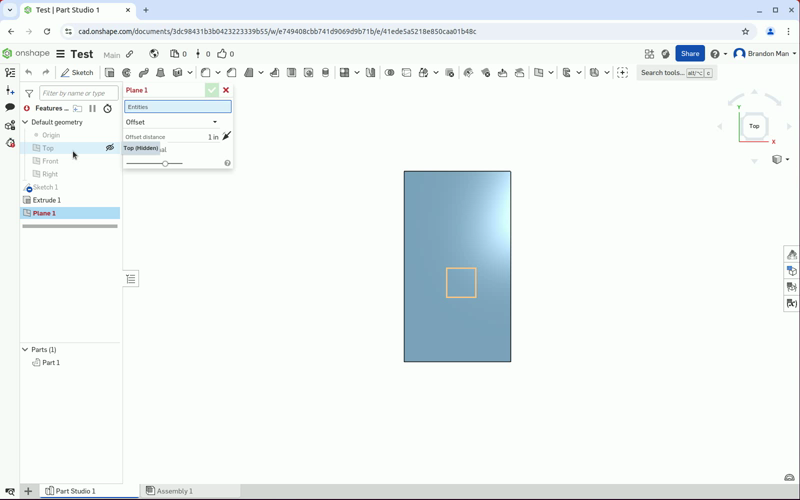
click(73, 150)
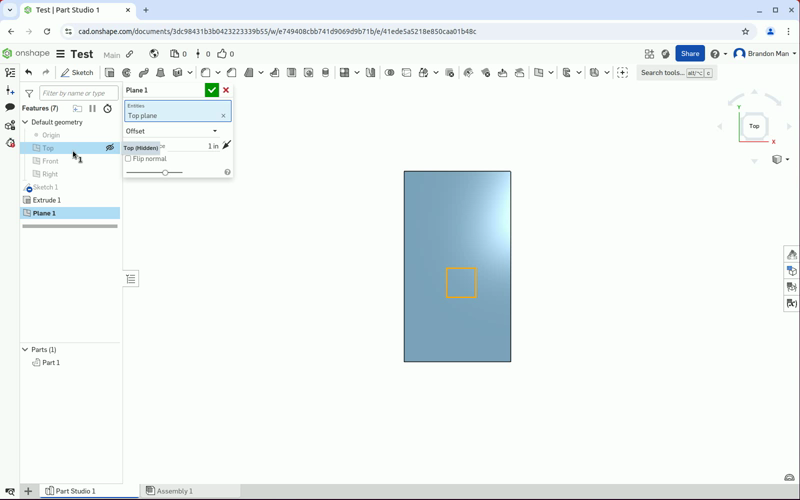
key(tab, 2)
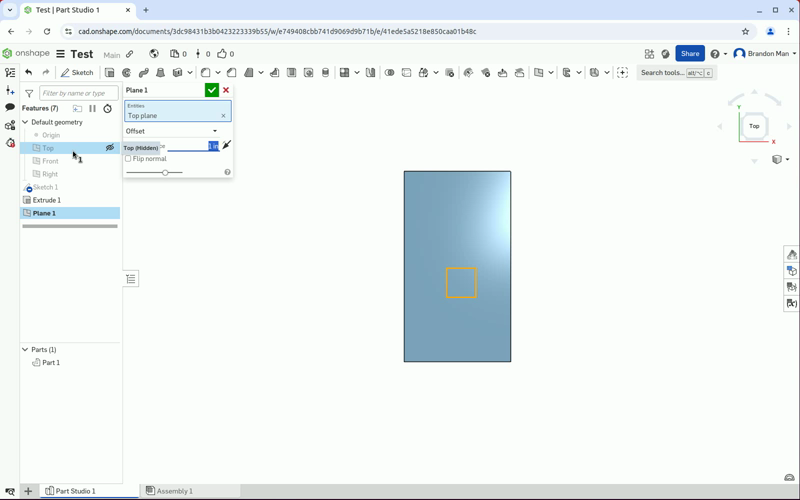
text(13.002)
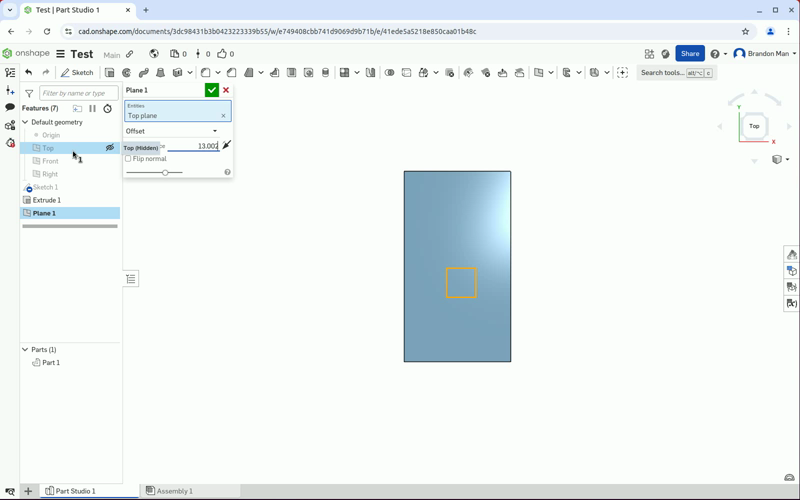
key(enter, 2)
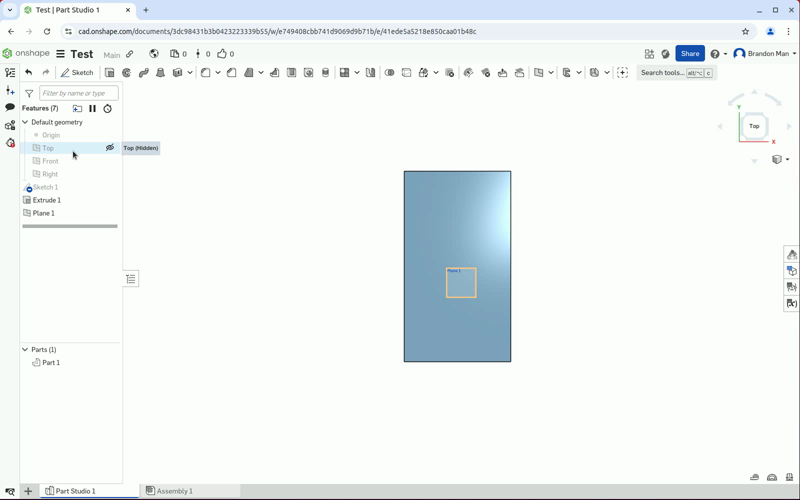
key(shift+s)
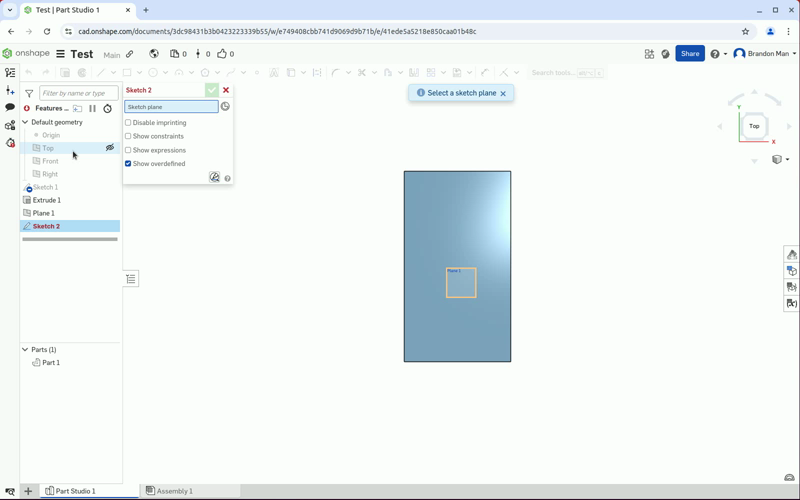
mouse_move(73, 215)
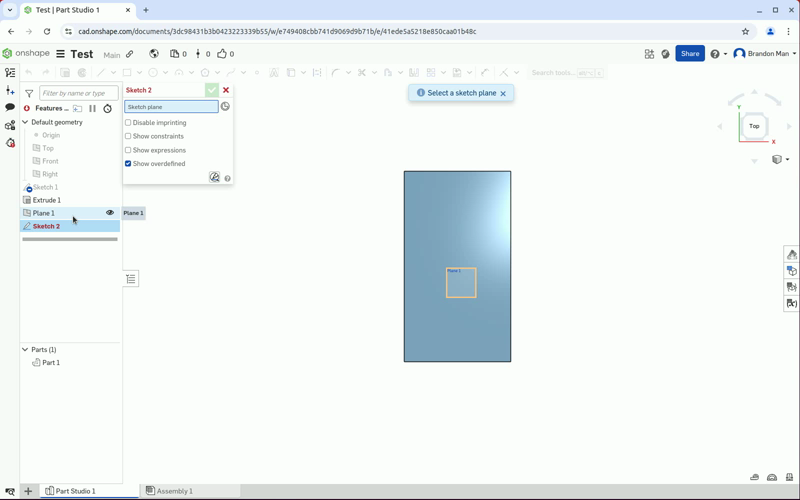
click(73, 215)
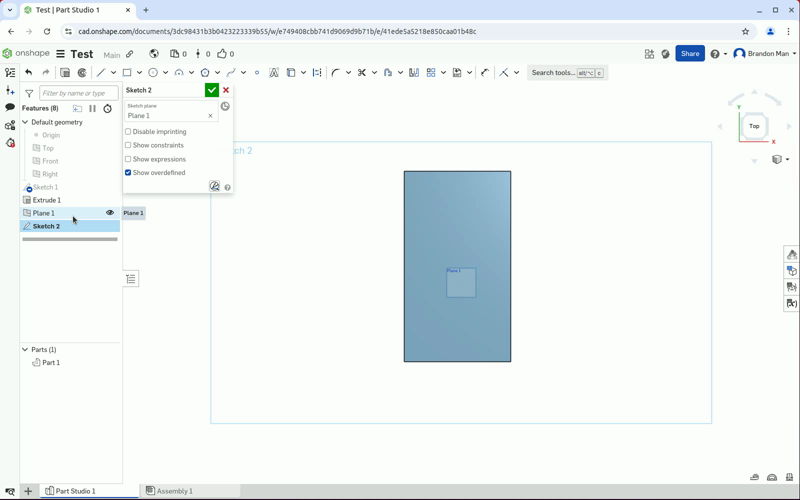
mouse_move(73, 352)
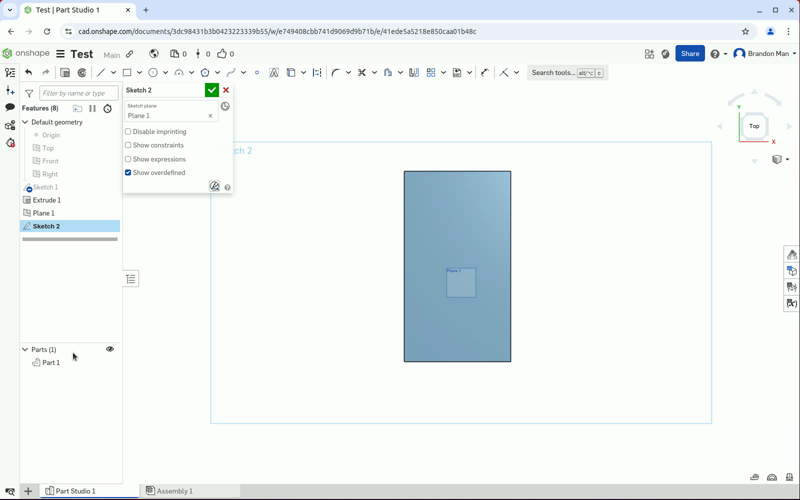
key(y)
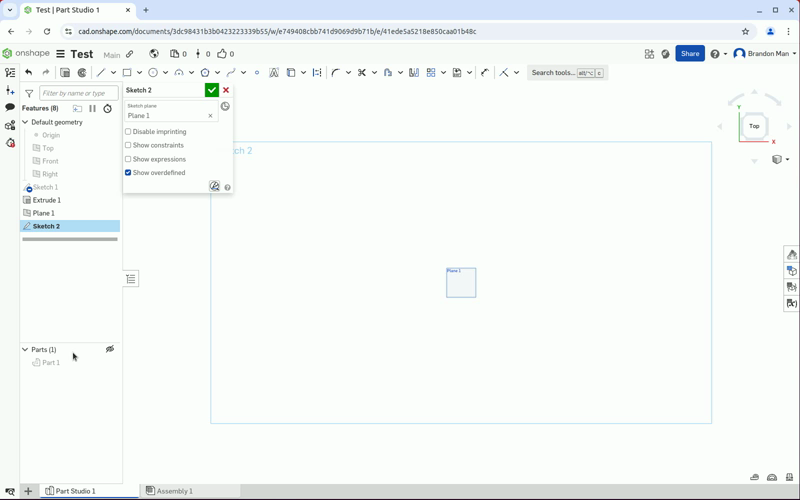
key(c)
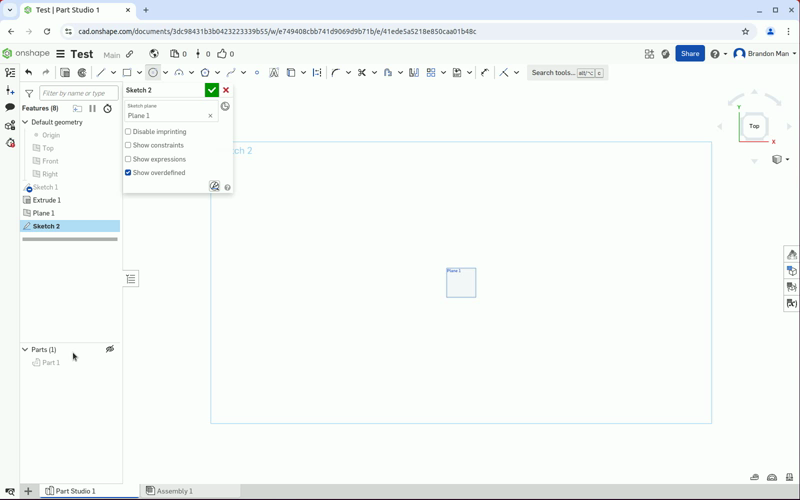
key_down(shift)
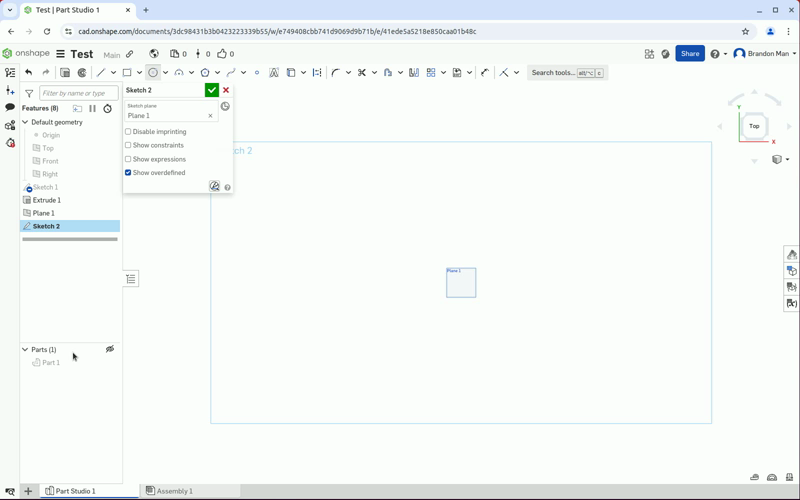
mouse_move(430, 199)
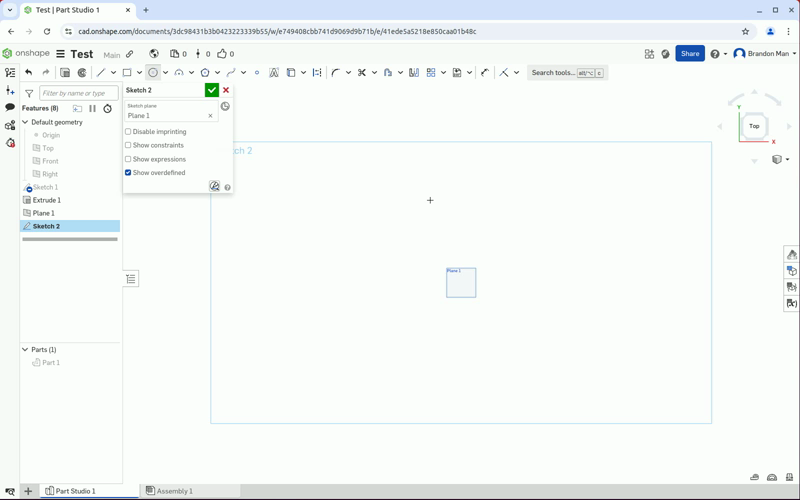
click(430, 199)
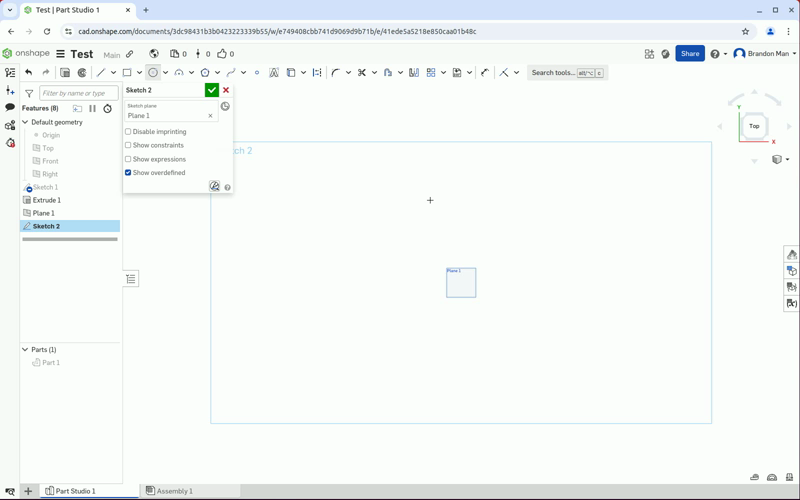
key_up(shift)
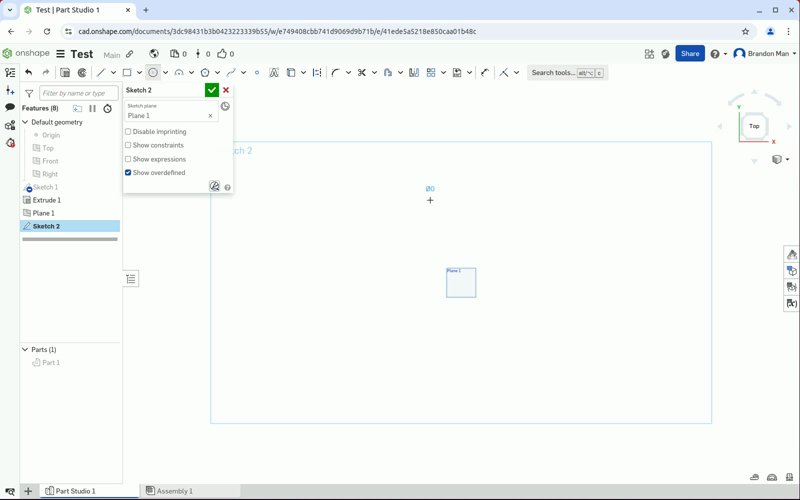
mouse_move(445, 199)
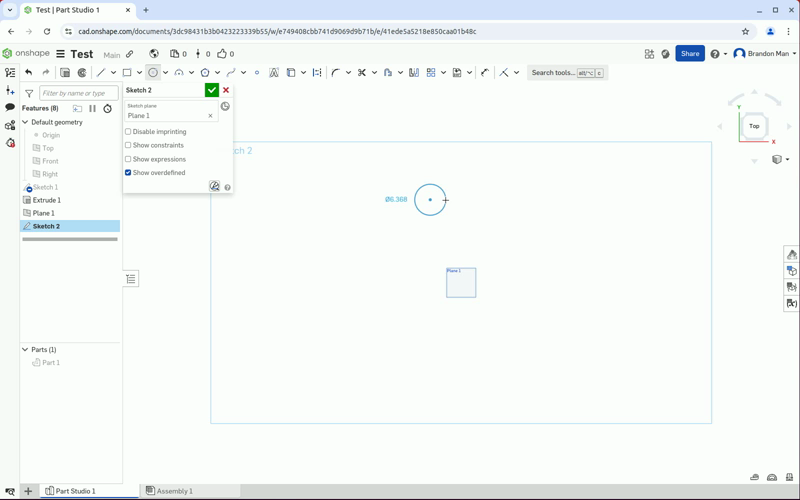
click(445, 199)
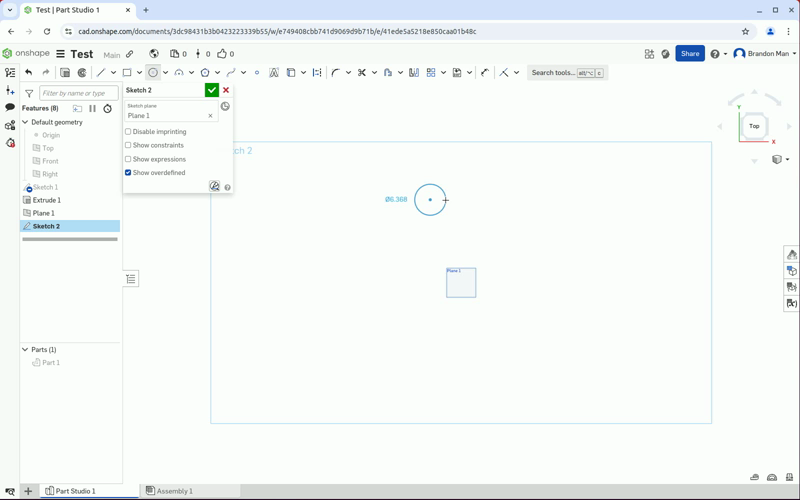
key(esc)
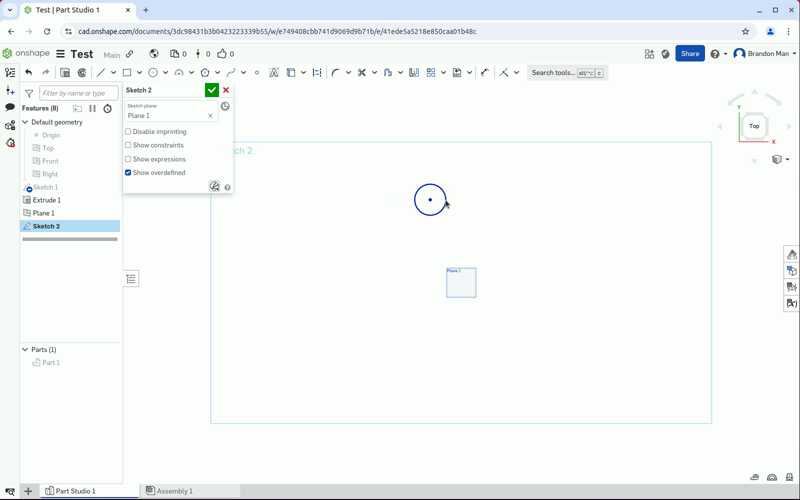
mouse_move(426, 203)
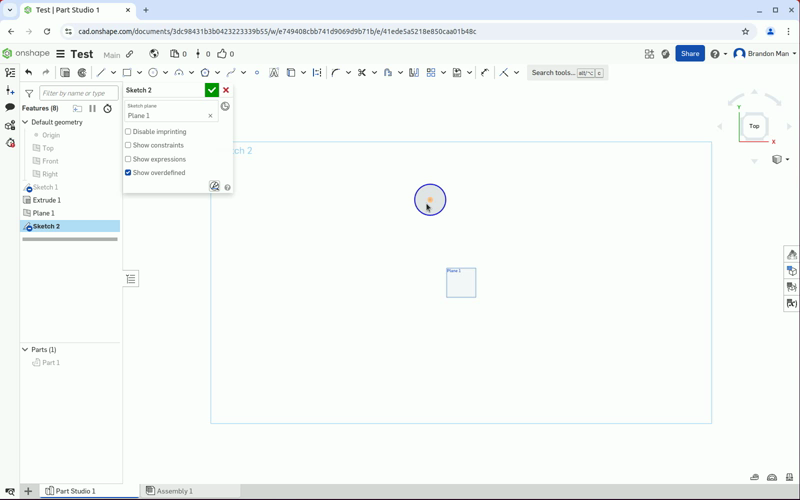
scroll(6)
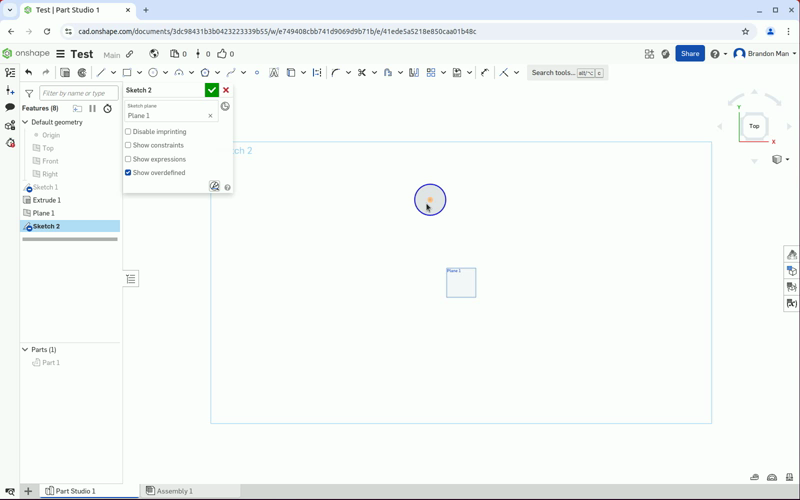
scroll(6)
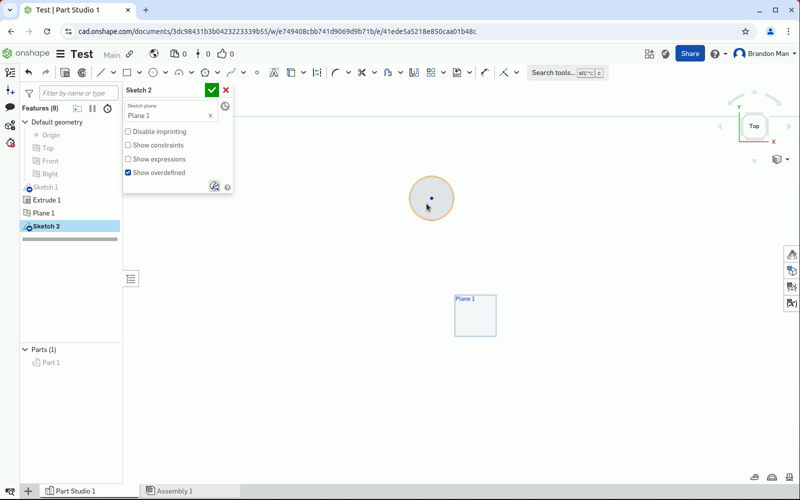
scroll(6)
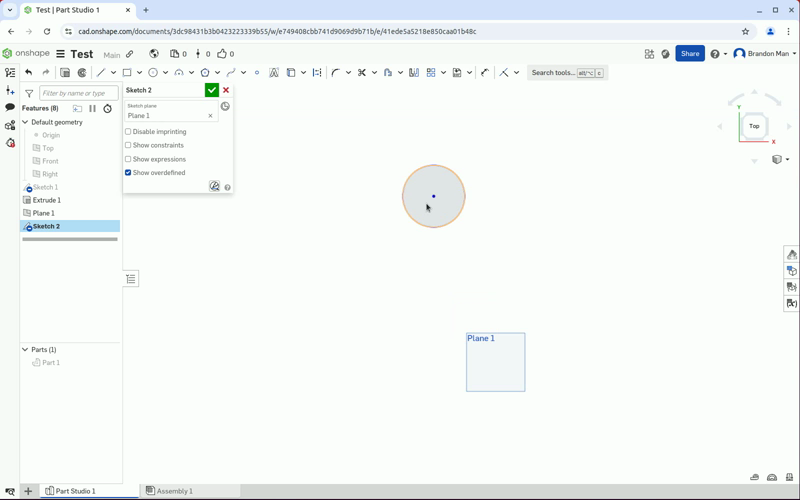
scroll(6)
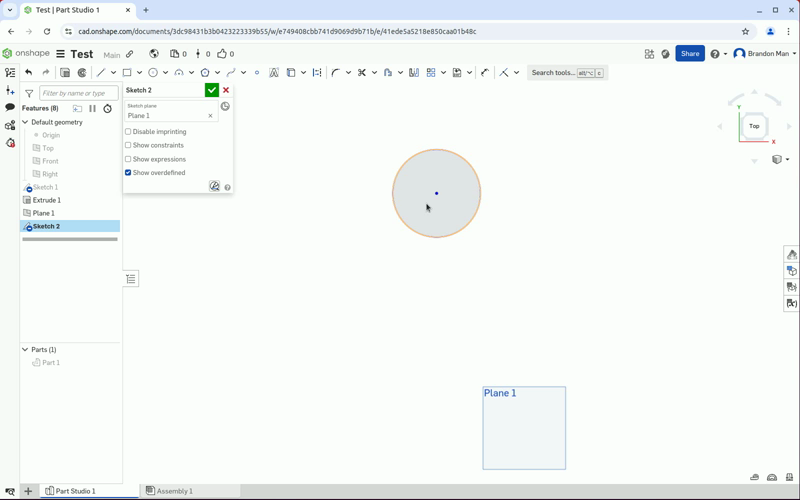
scroll(6)
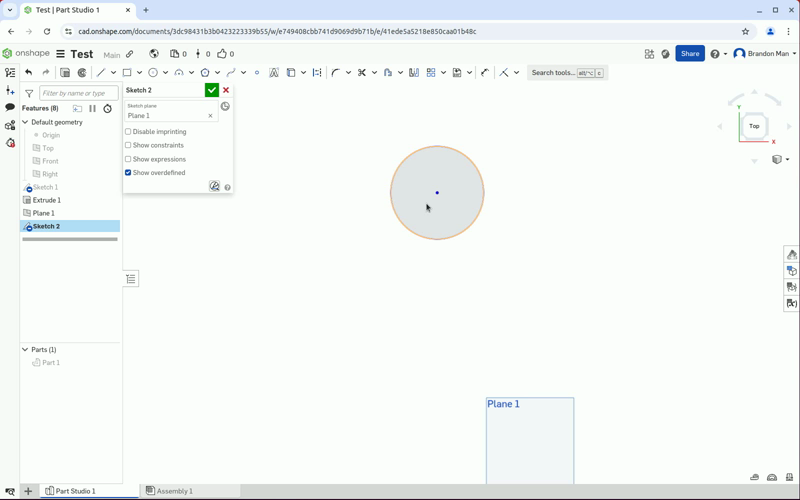
scroll(6)
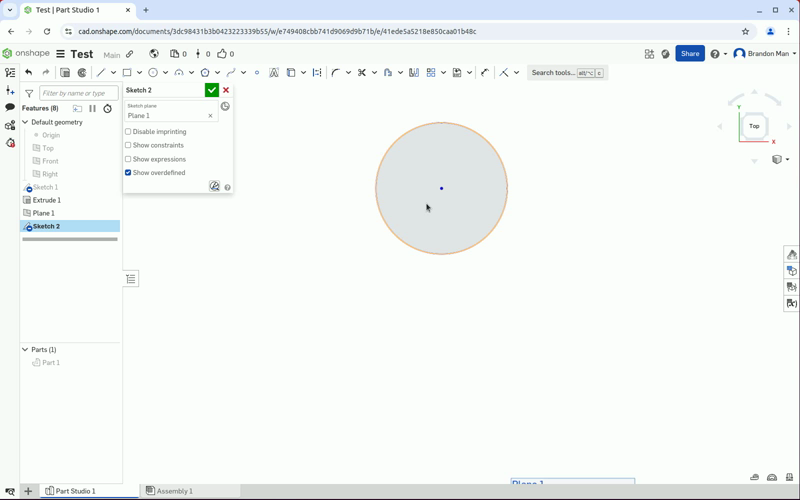
scroll(6)
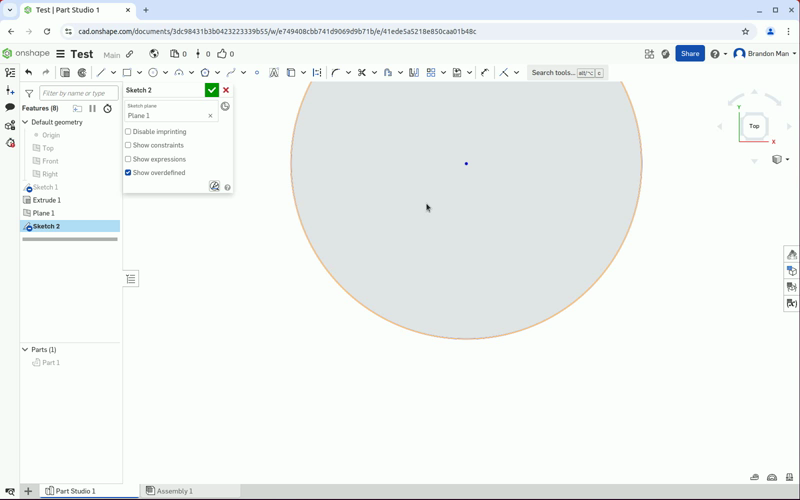
click(426, 203)
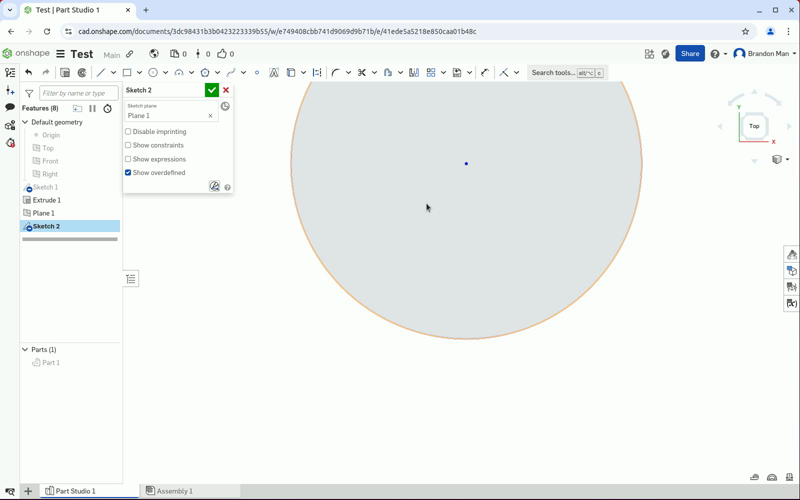
scroll(-6)
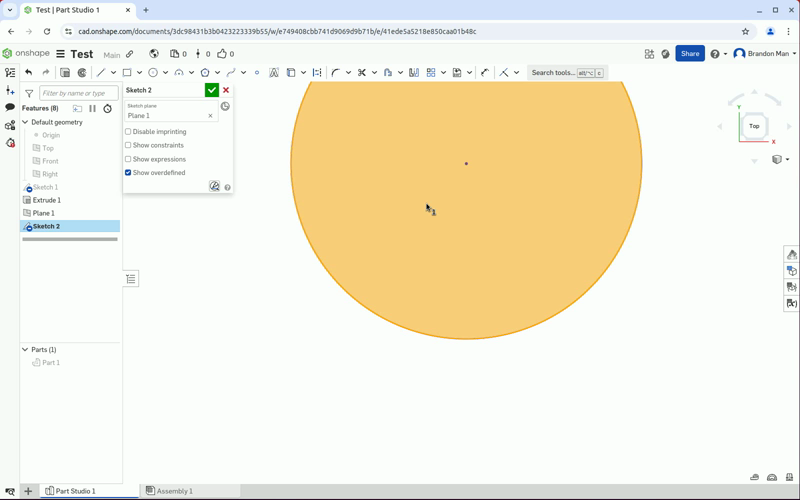
scroll(-6)
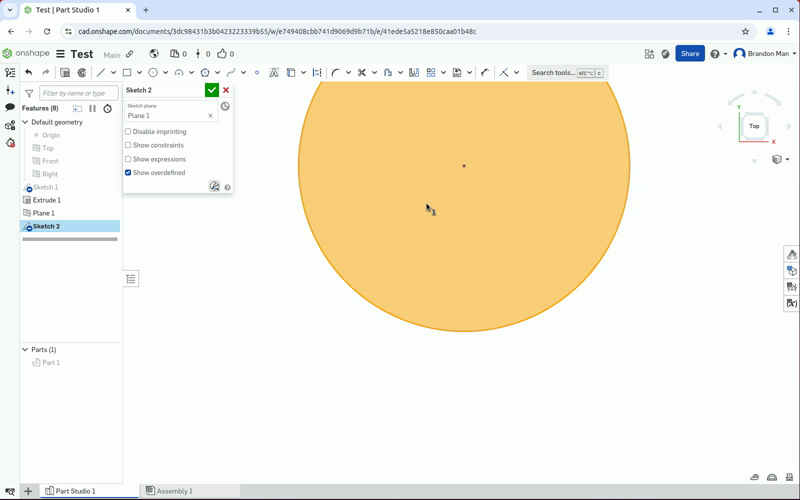
scroll(-6)
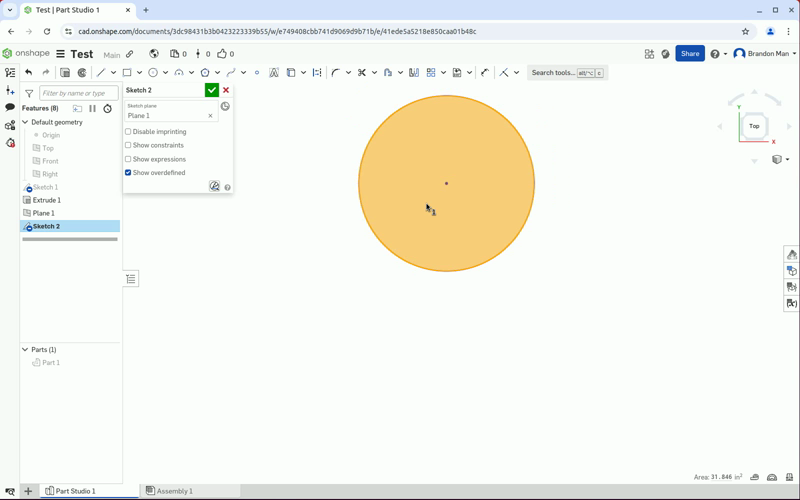
scroll(-6)
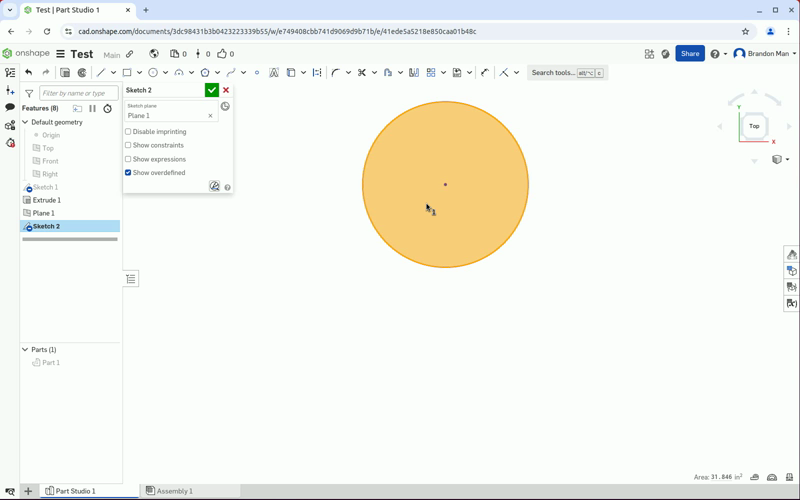
scroll(-6)
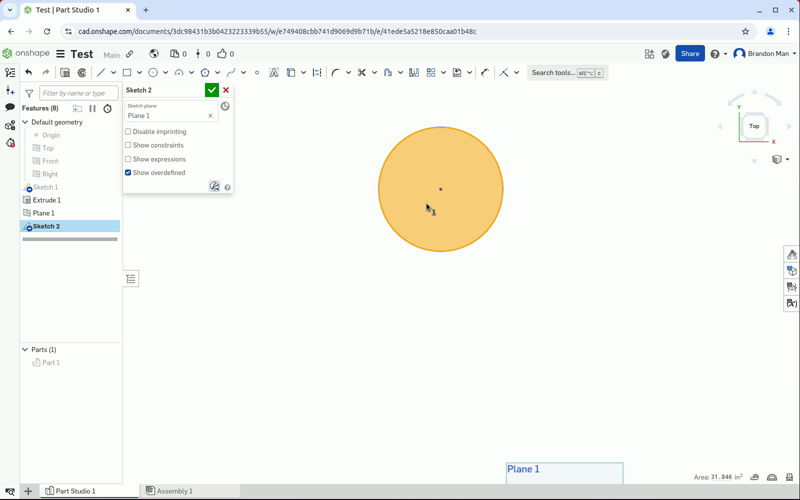
scroll(-6)
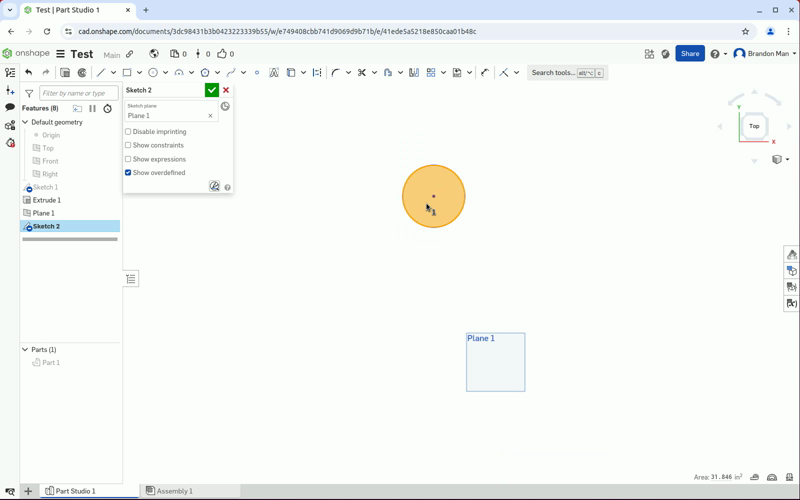
scroll(-6)
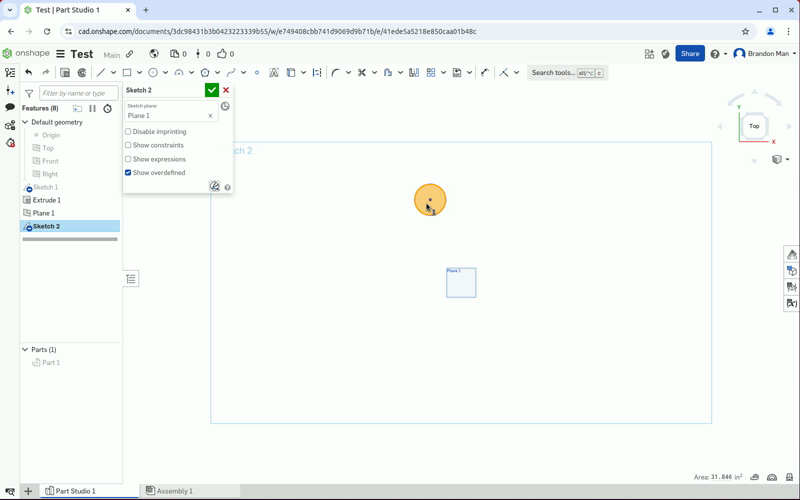
mouse_move(73, 352)
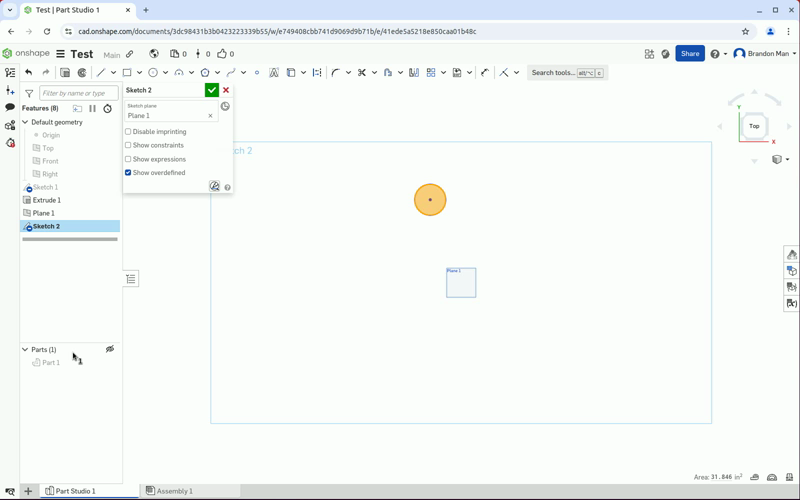
key(shift+y)
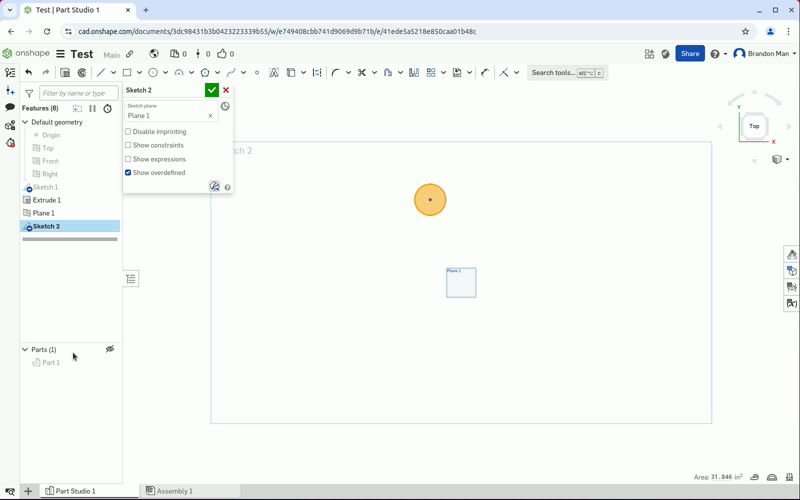
key(shift+e)
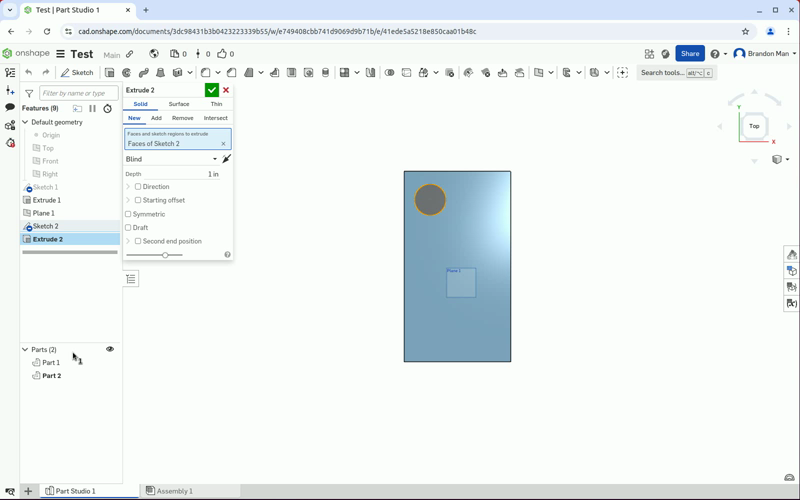
mouse_move(143, 106)
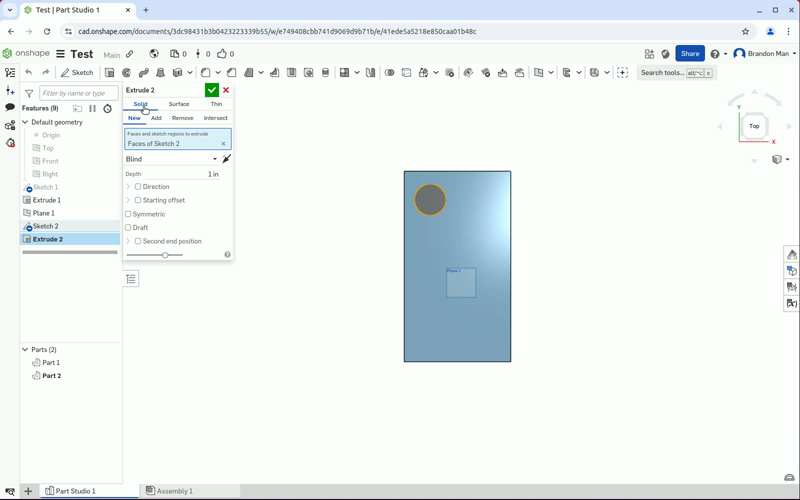
click(143, 106)
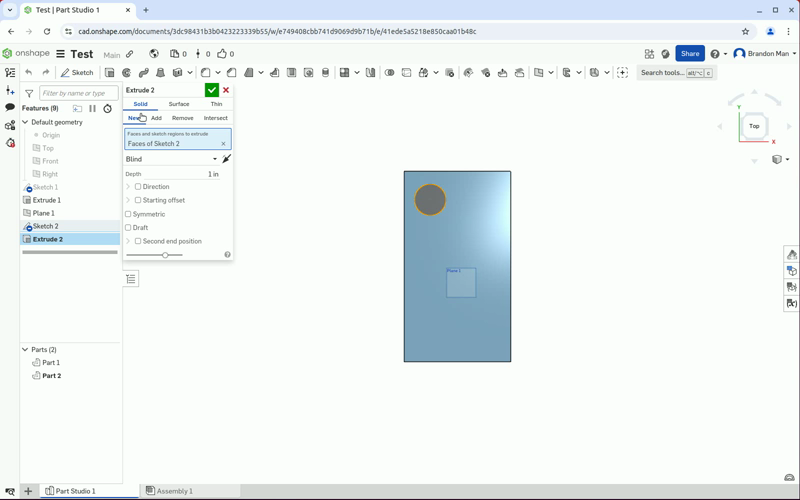
mouse_move(137, 120)
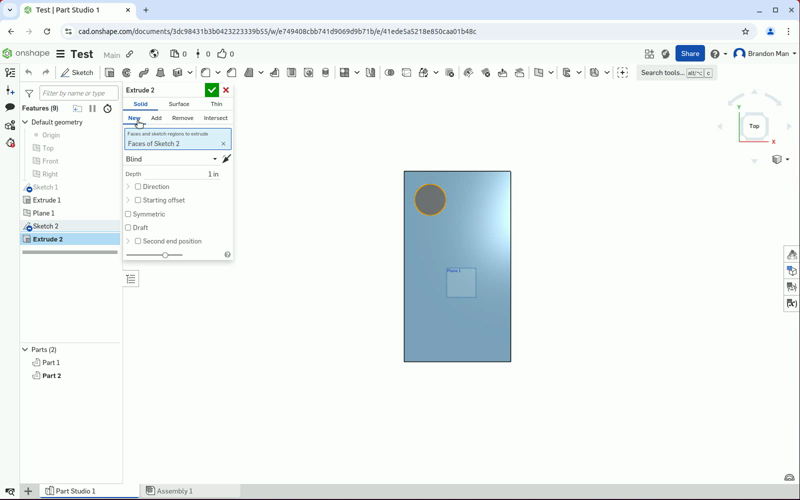
click(137, 120)
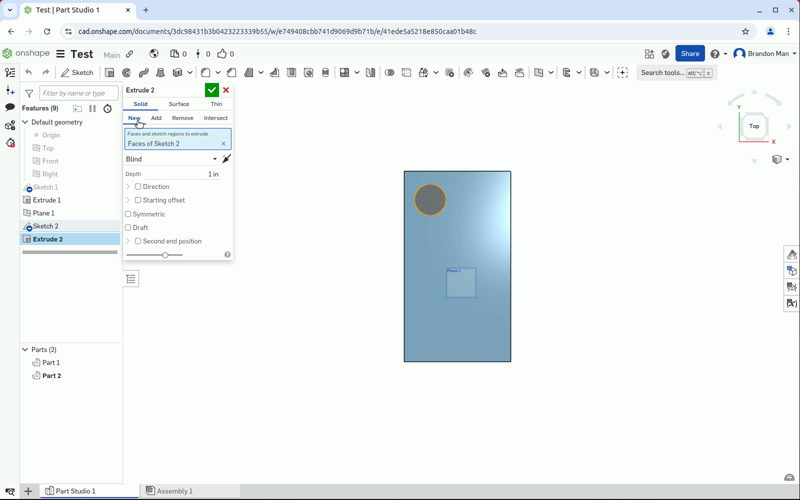
key(tab, 4)
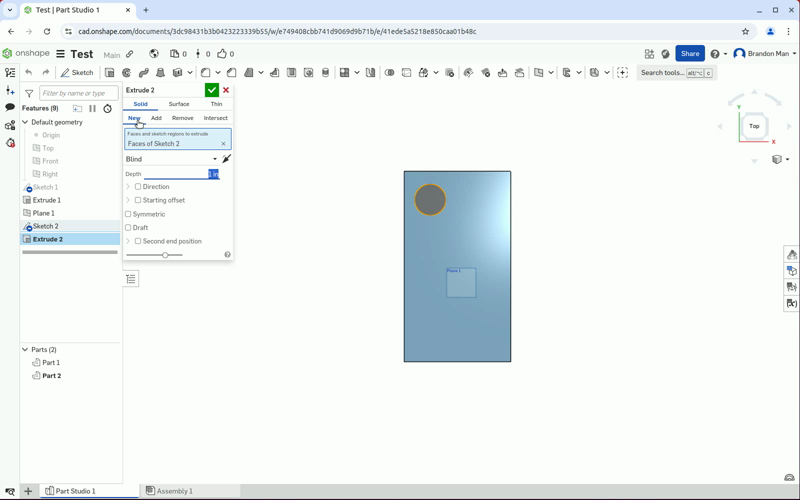
text(4.333)
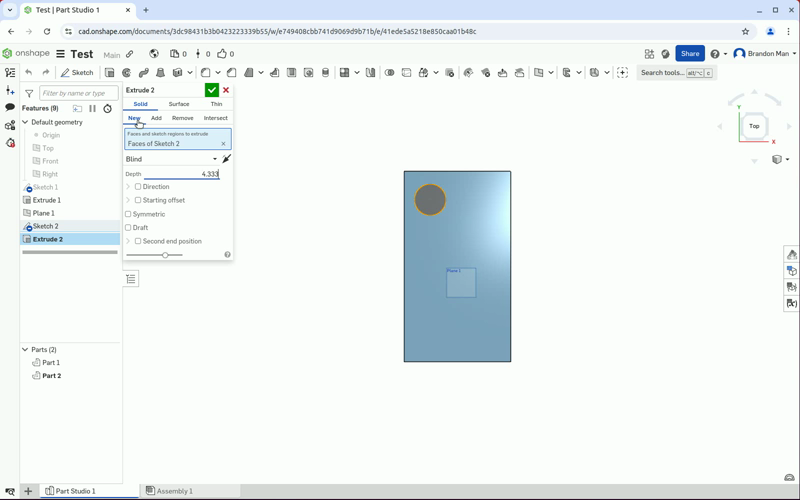
key(enter)
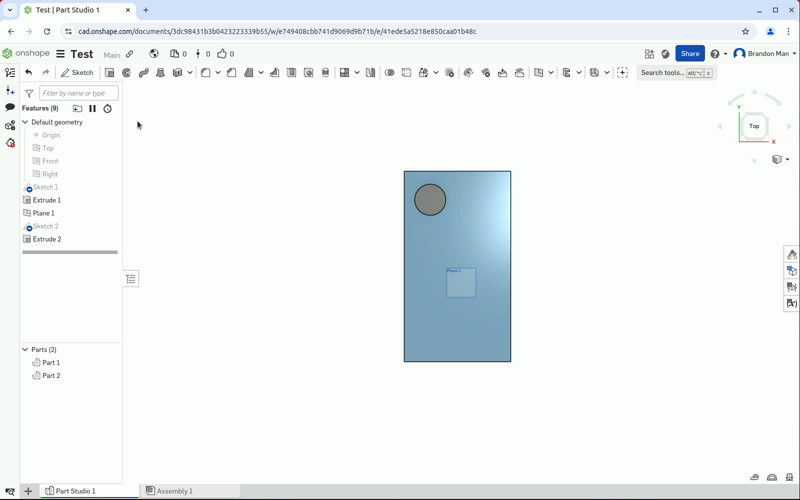
key(shift+h)
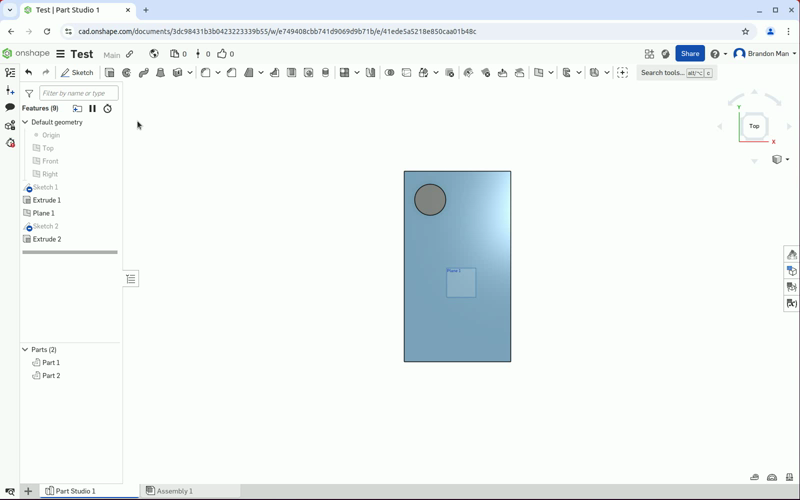
key(shift+h)
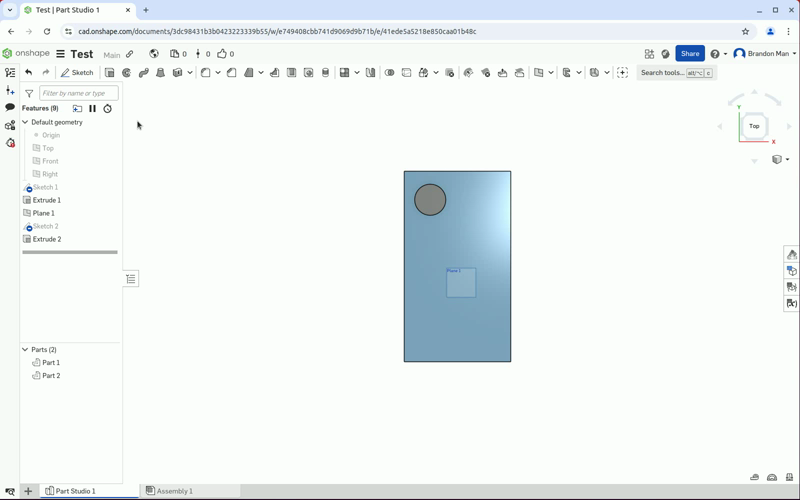
mouse_move(73, 189)
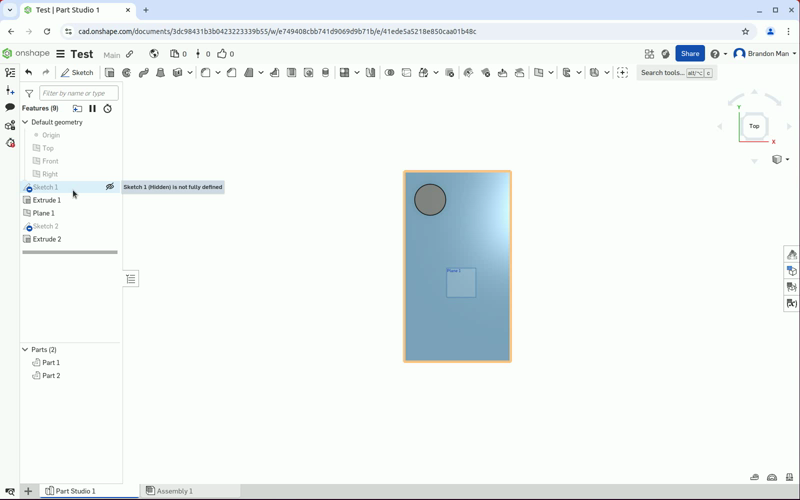
click(73, 189)
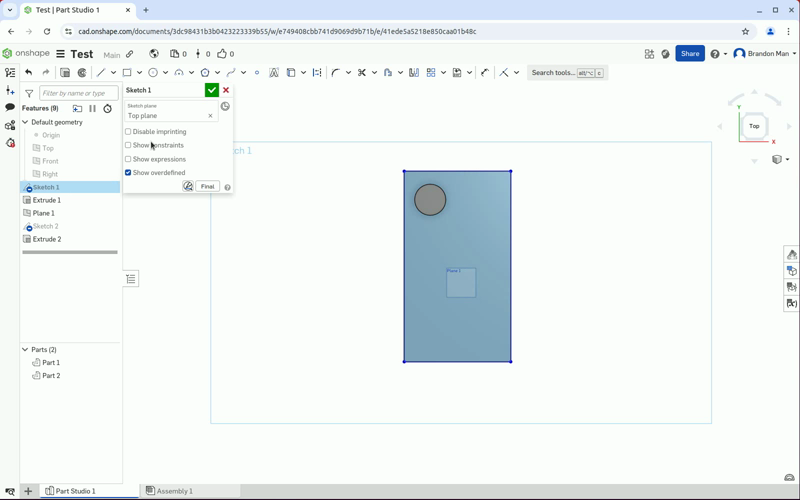
mouse_move(229, 92)
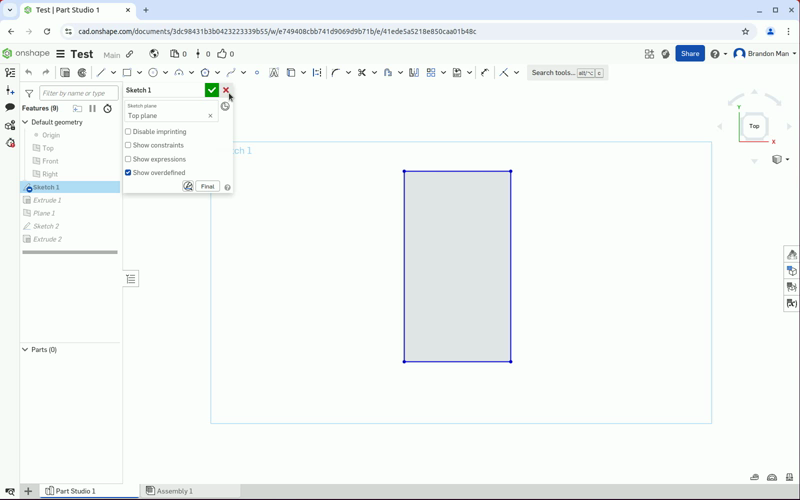
click(229, 92)
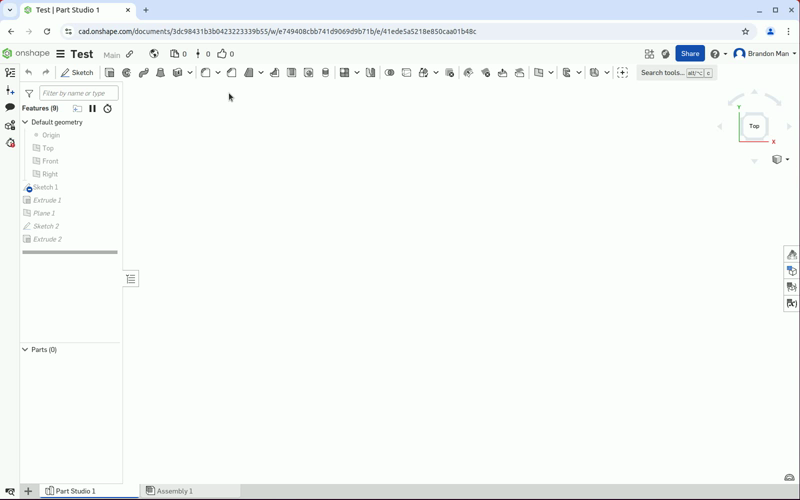
key(shift+s)
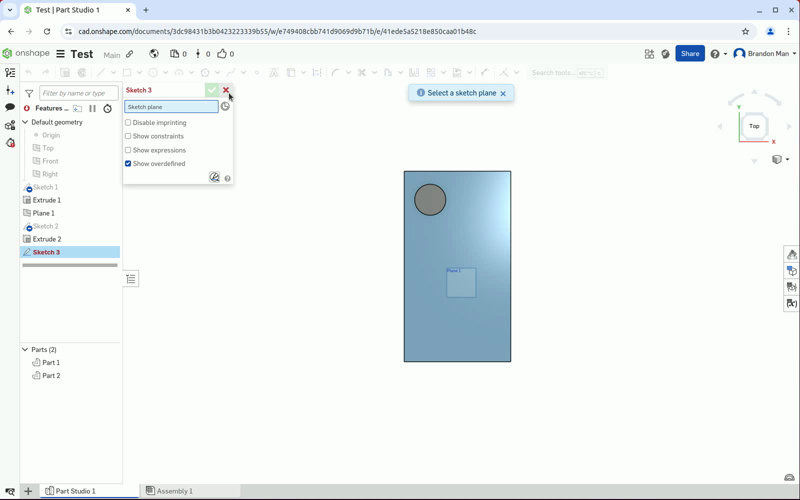
mouse_move(73, 215)
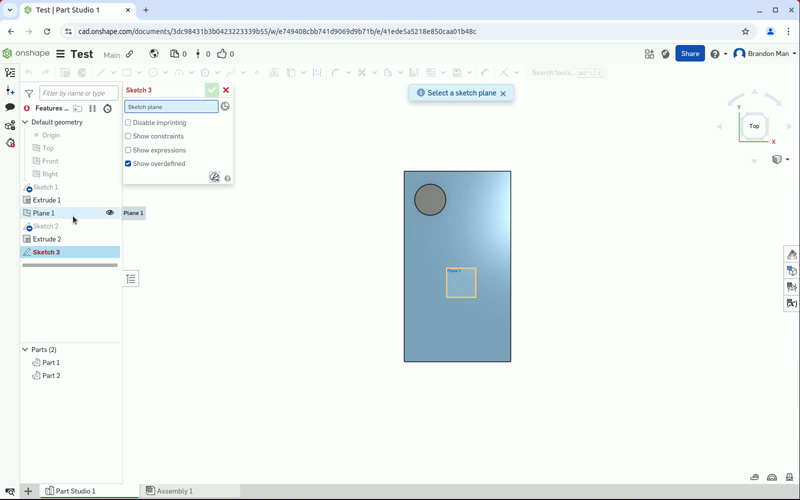
click(73, 215)
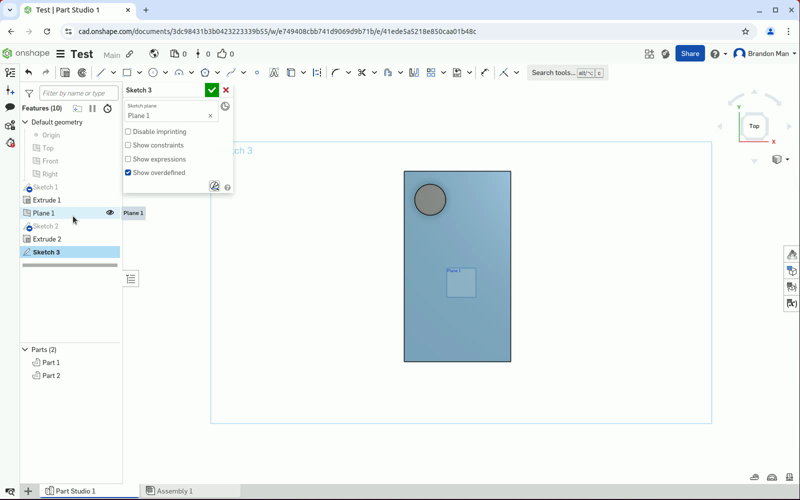
mouse_move(73, 352)
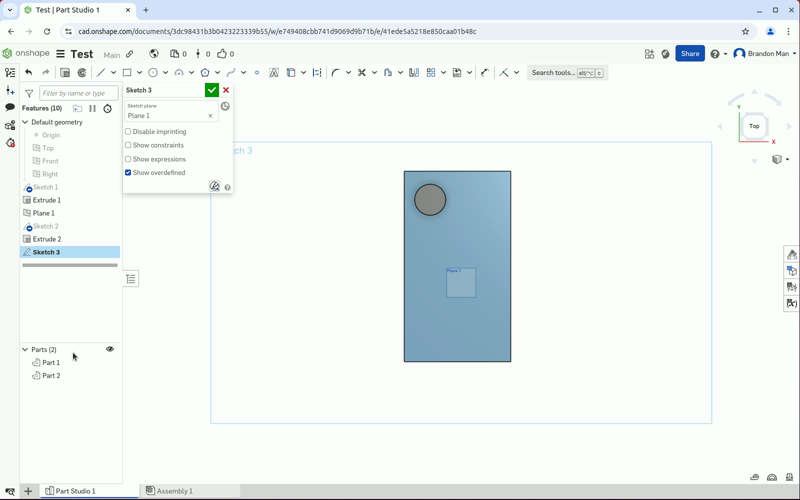
key(y)
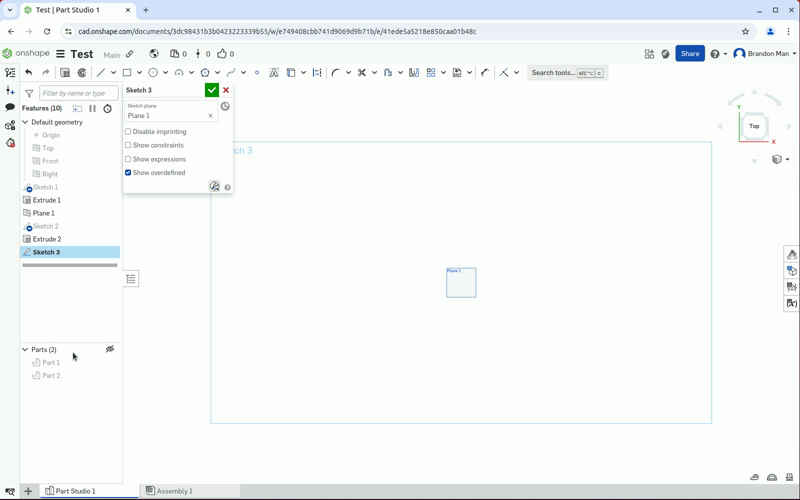
key(c)
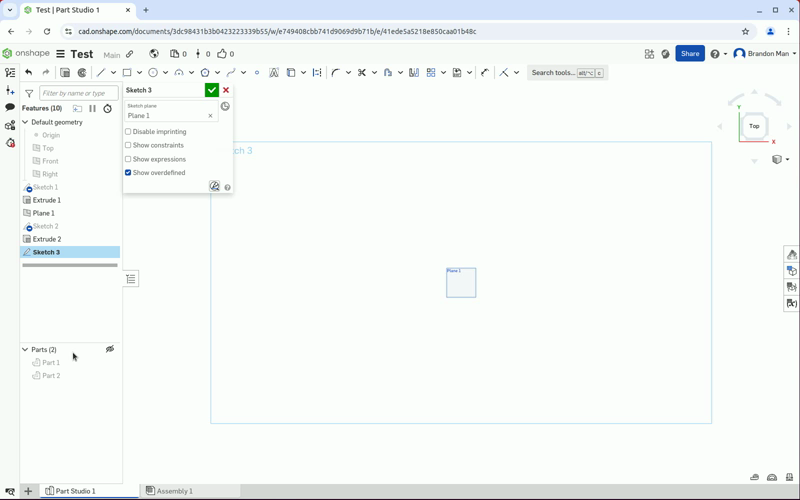
key_down(shift)
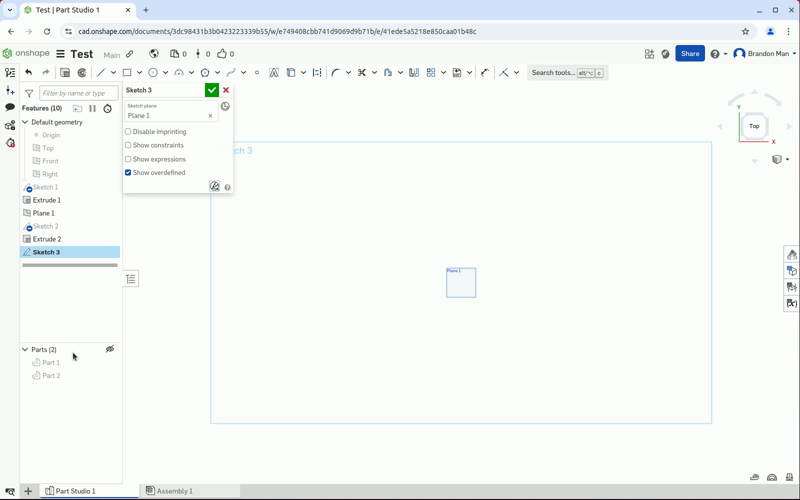
mouse_move(430, 238)
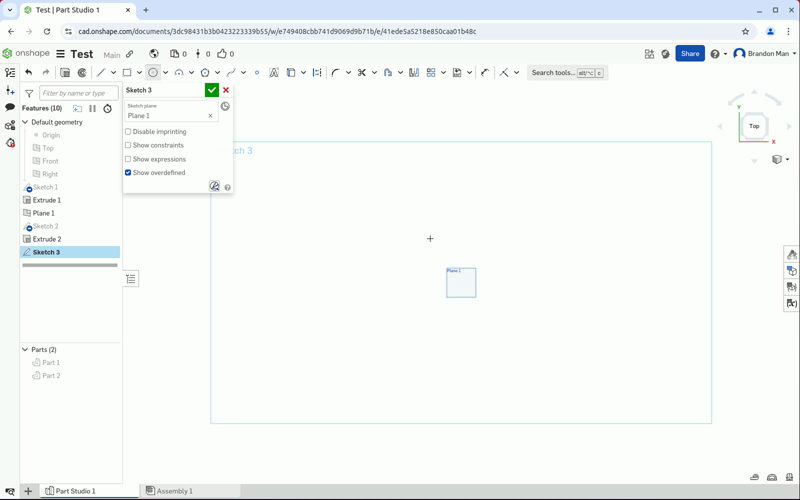
click(430, 238)
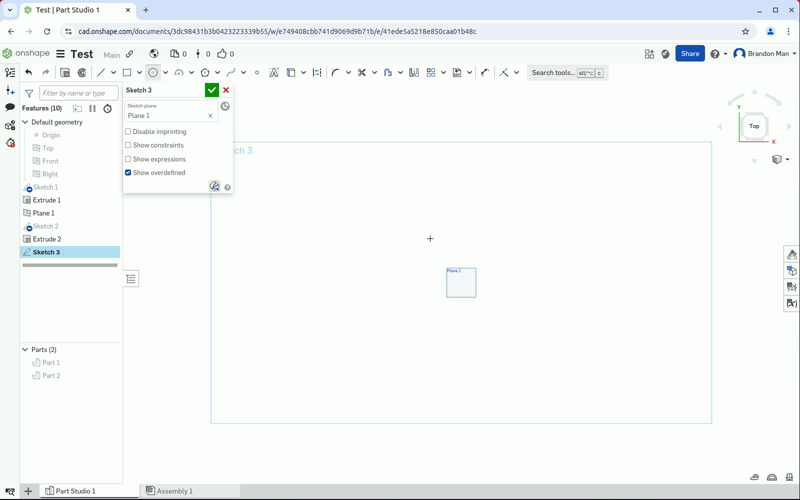
key_up(shift)
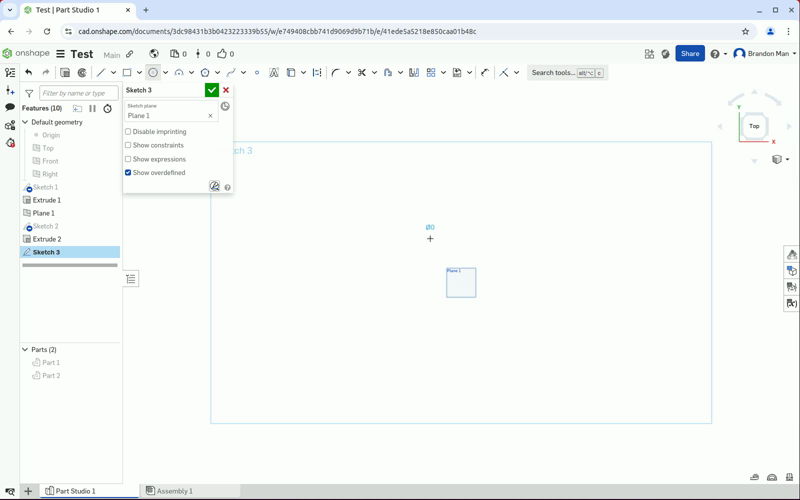
mouse_move(445, 238)
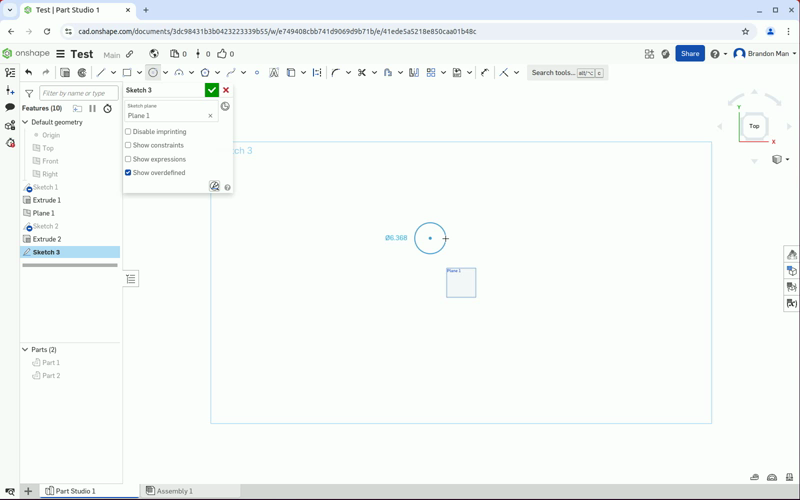
click(445, 238)
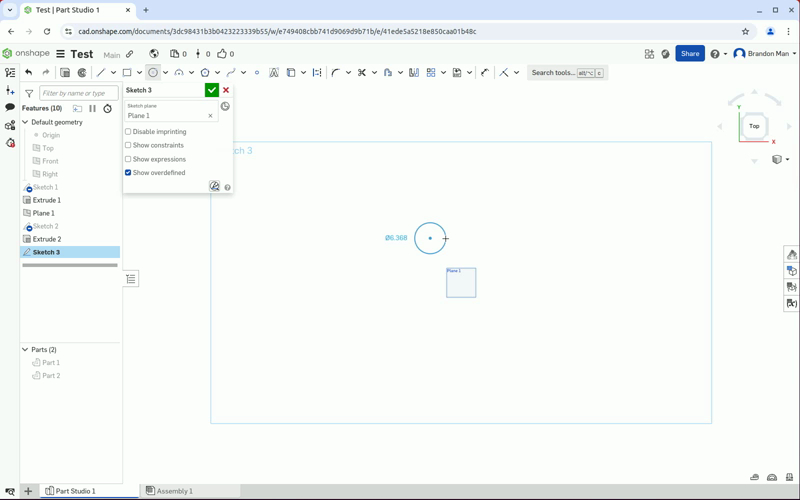
key(esc)
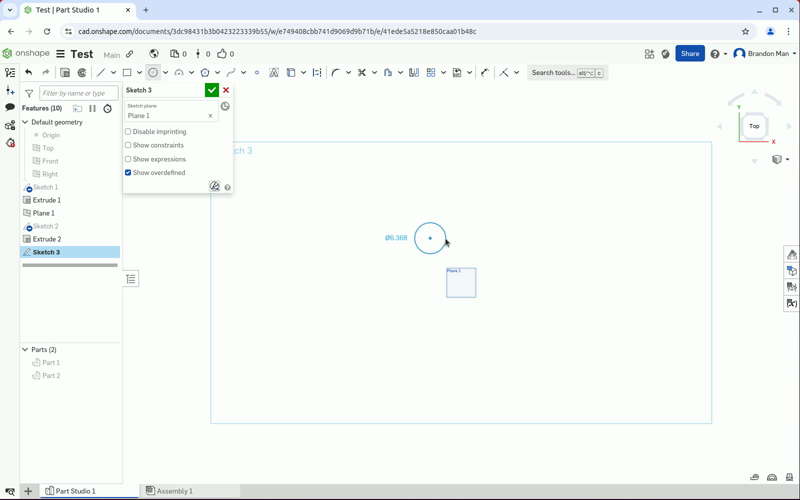
mouse_move(420, 243)
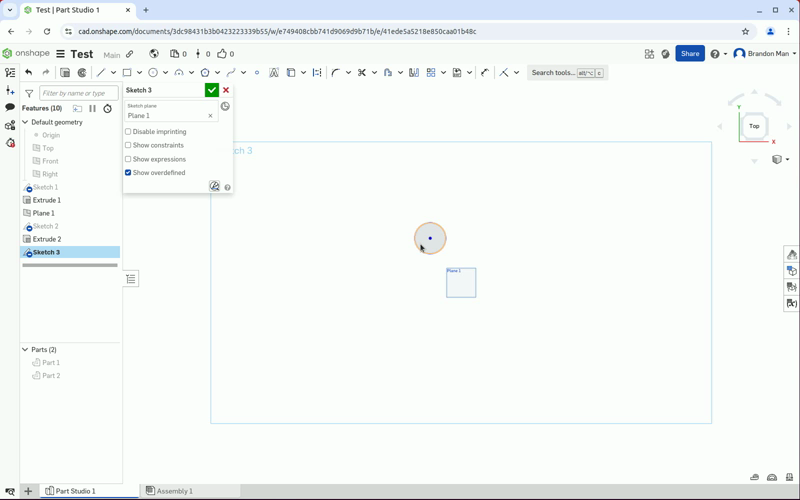
scroll(6)
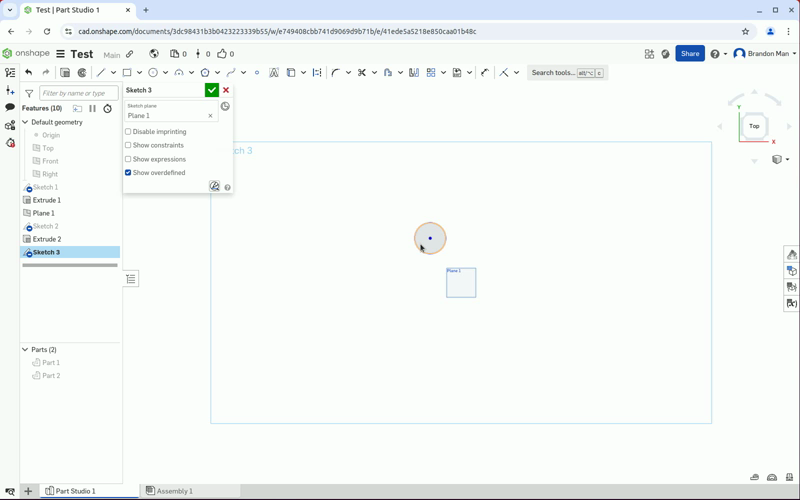
scroll(6)
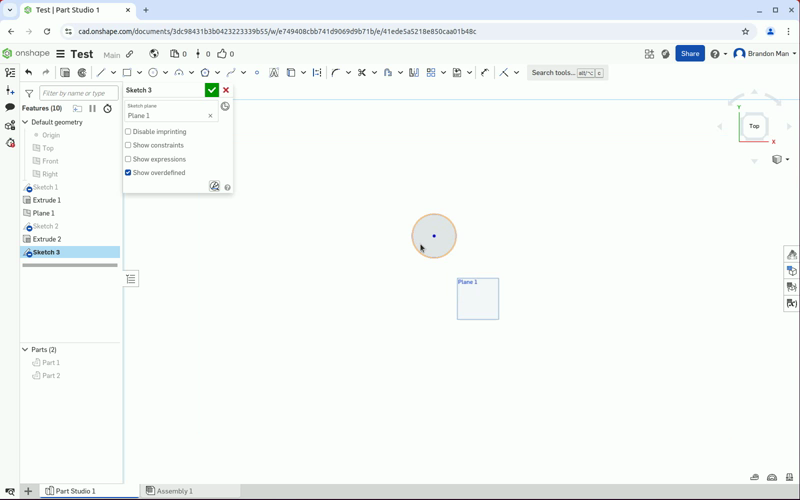
scroll(6)
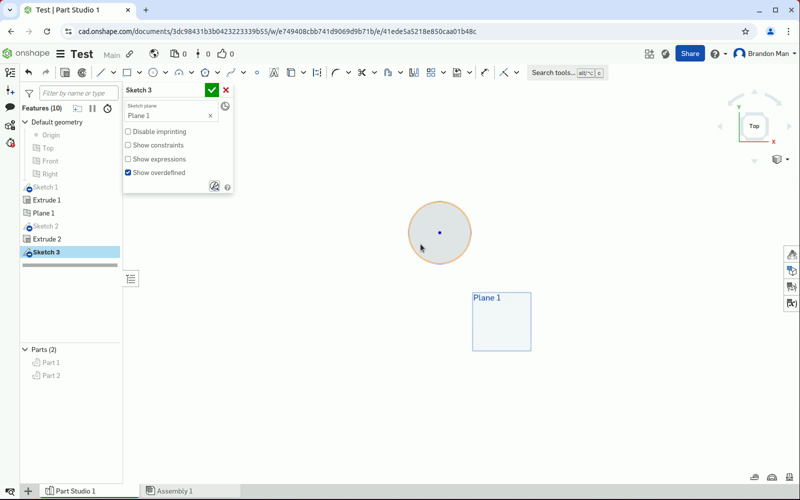
scroll(6)
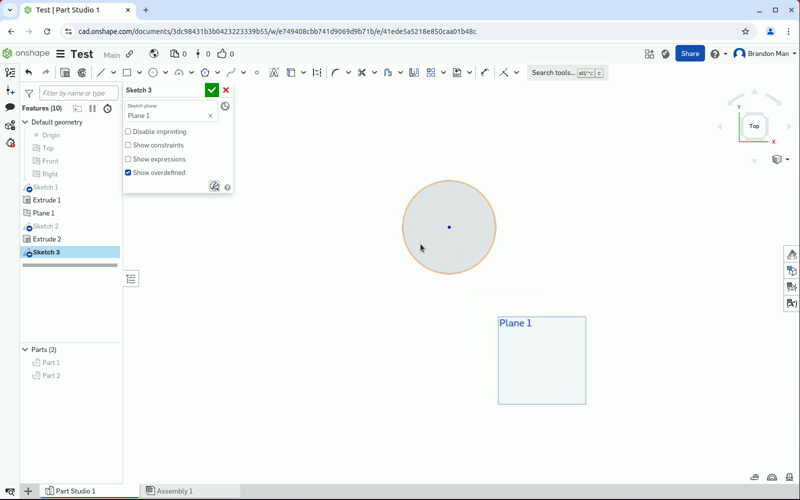
scroll(6)
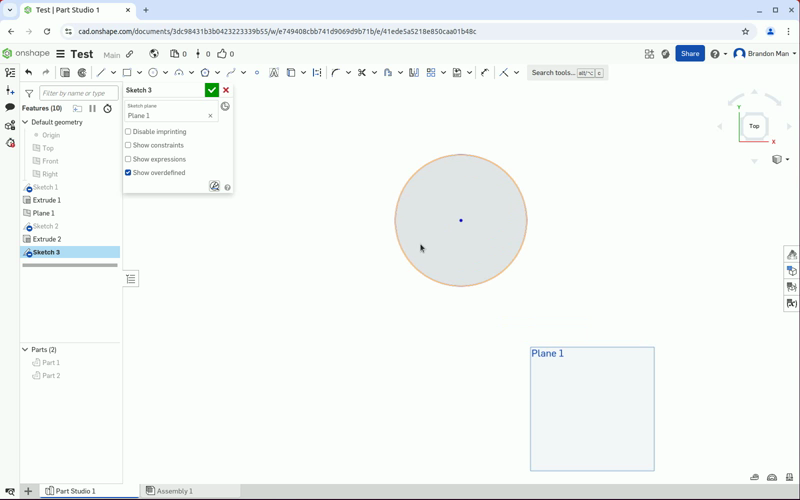
scroll(6)
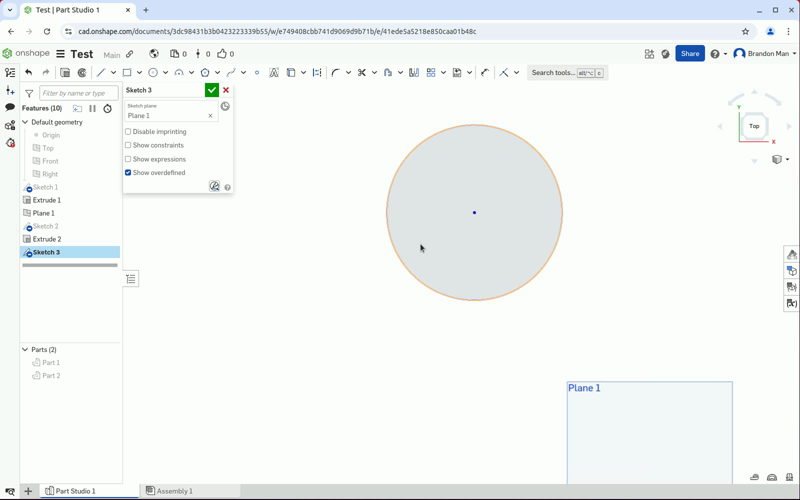
scroll(6)
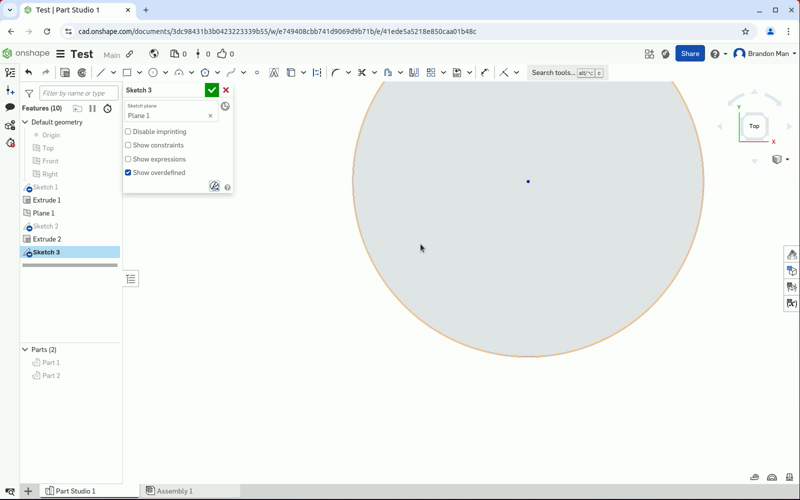
click(420, 243)
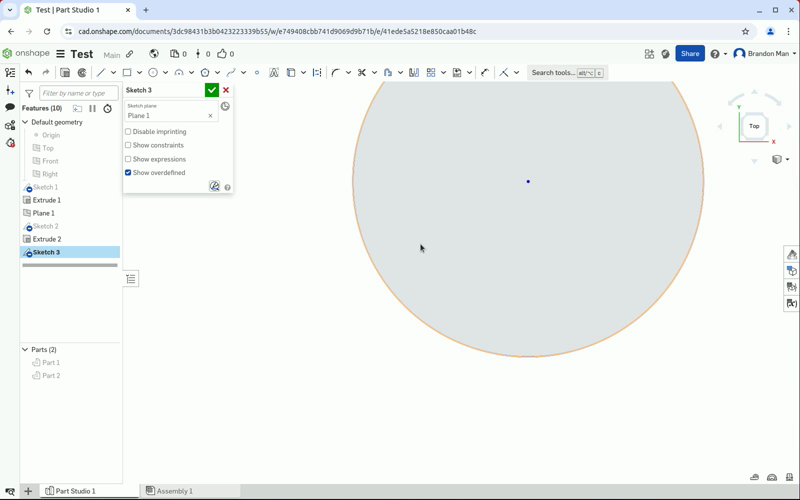
scroll(-6)
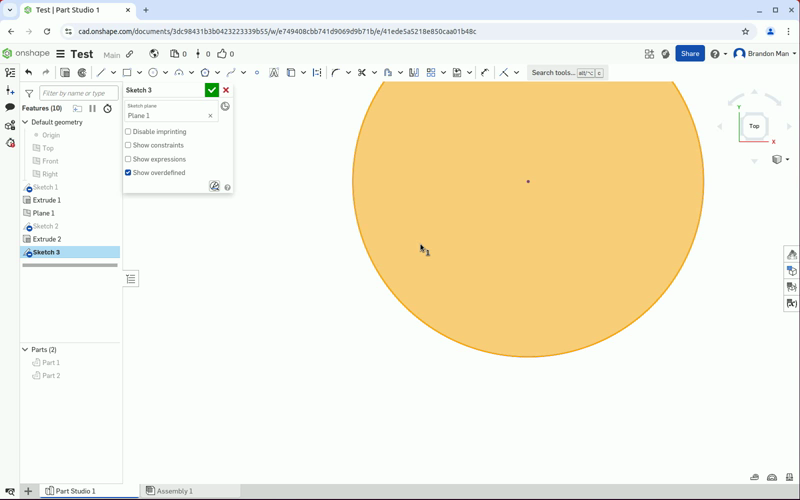
scroll(-6)
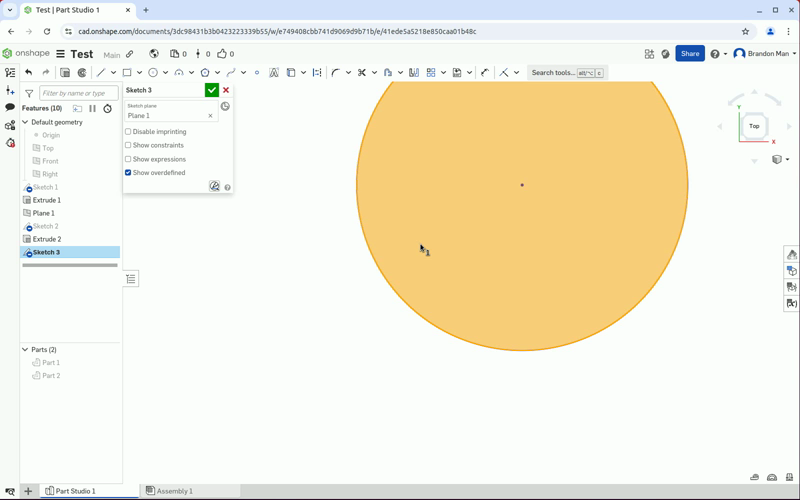
scroll(-6)
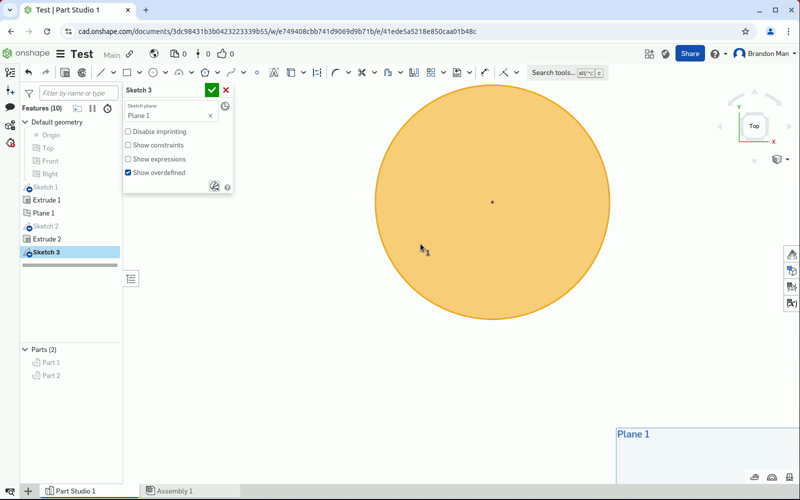
scroll(-6)
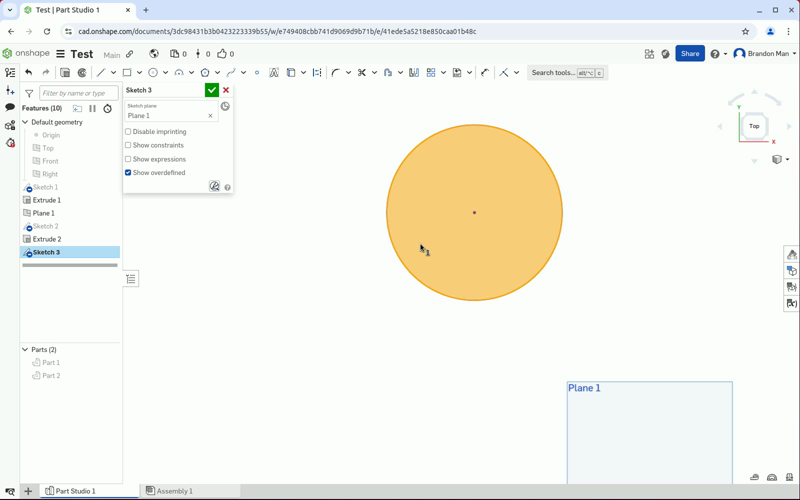
scroll(-6)
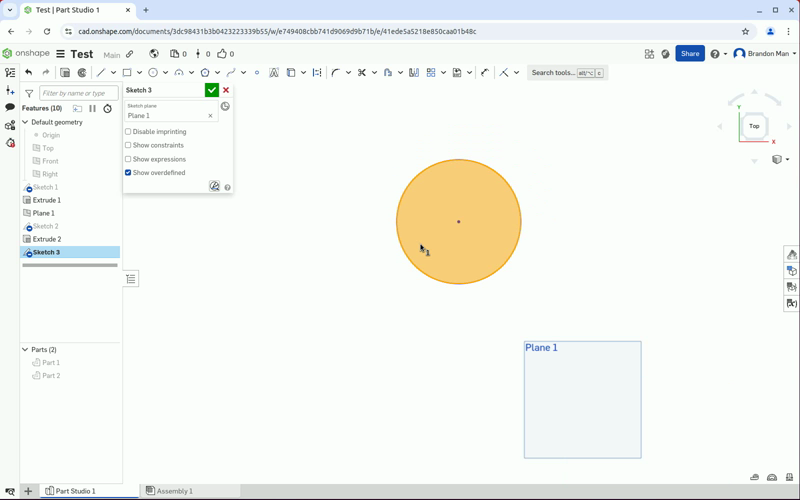
scroll(-6)
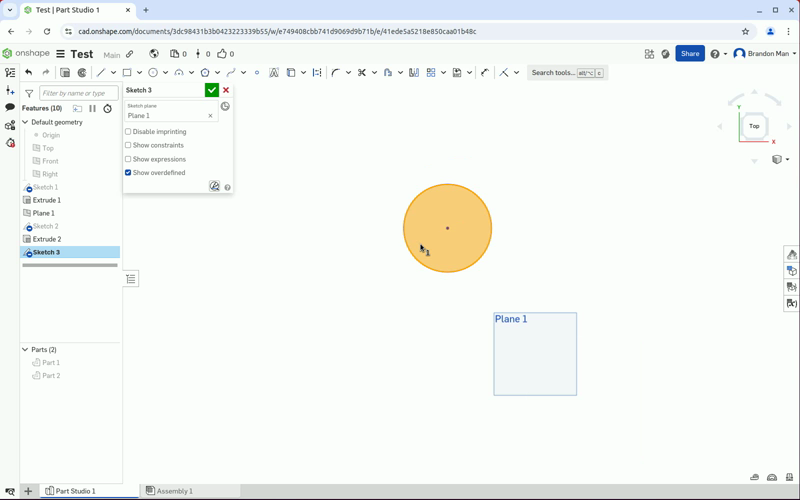
scroll(-6)
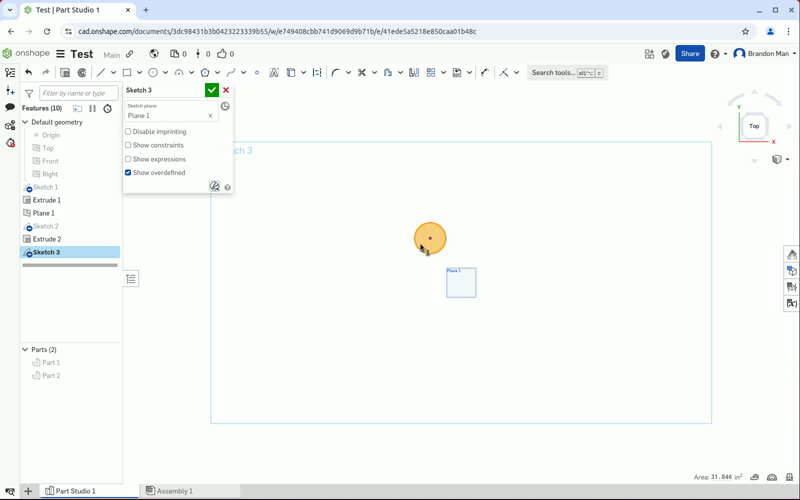
mouse_move(73, 352)
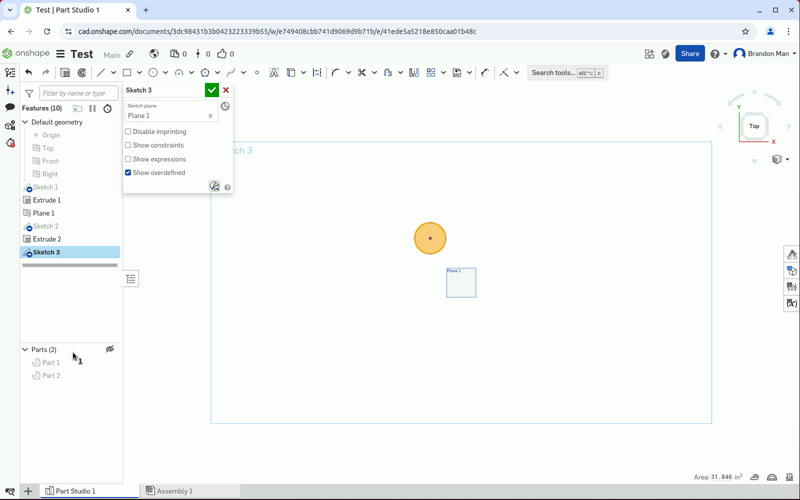
key(shift+y)
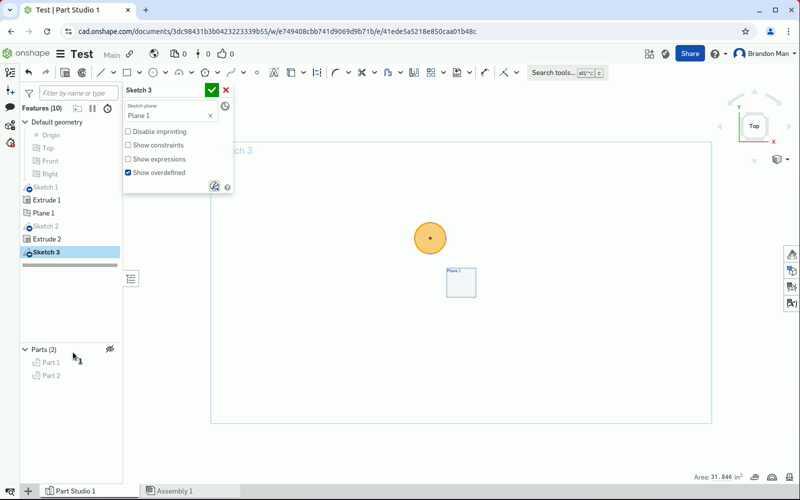
key(shift+e)
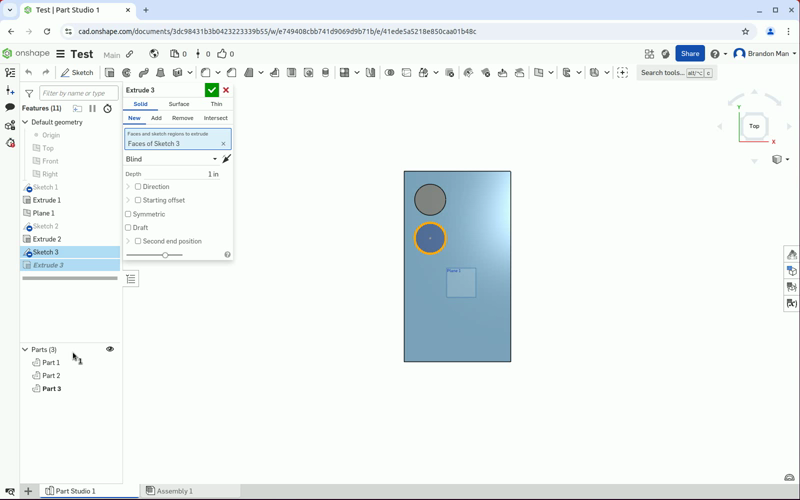
mouse_move(143, 106)
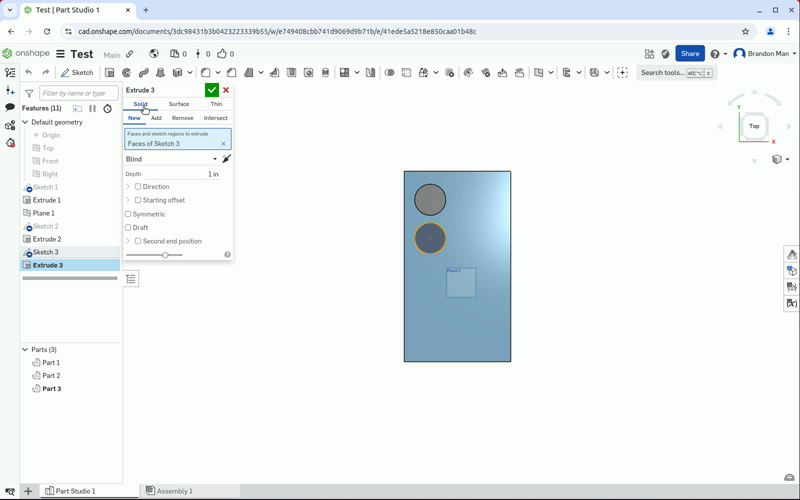
click(143, 106)
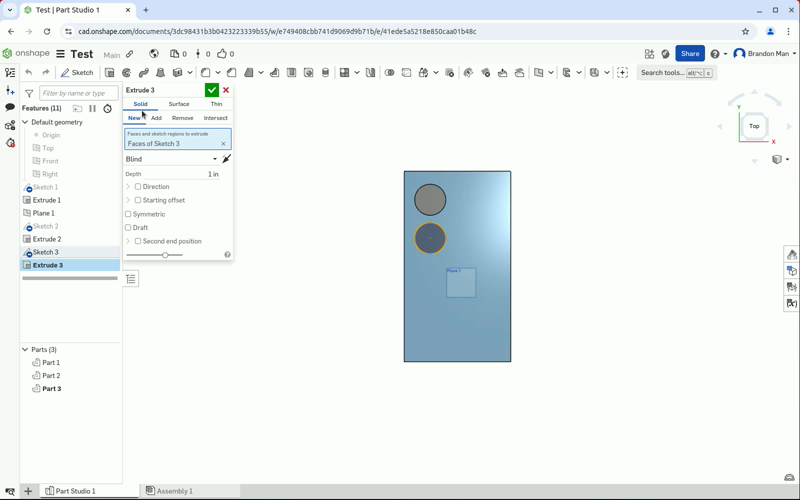
mouse_move(137, 120)
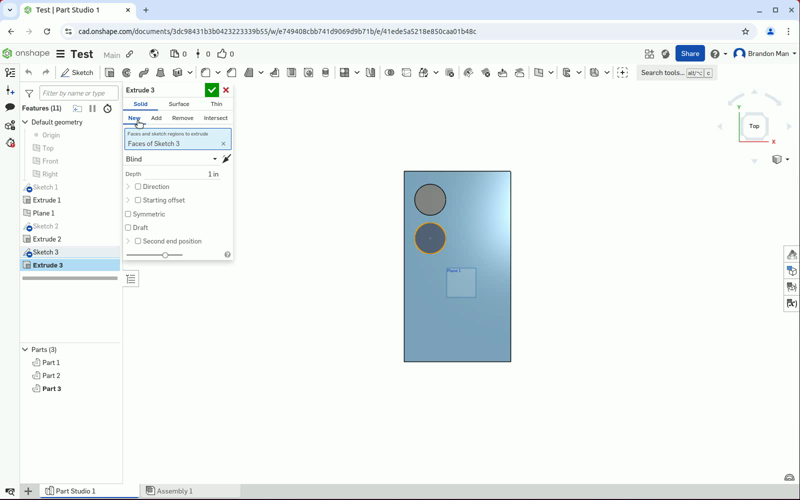
click(137, 120)
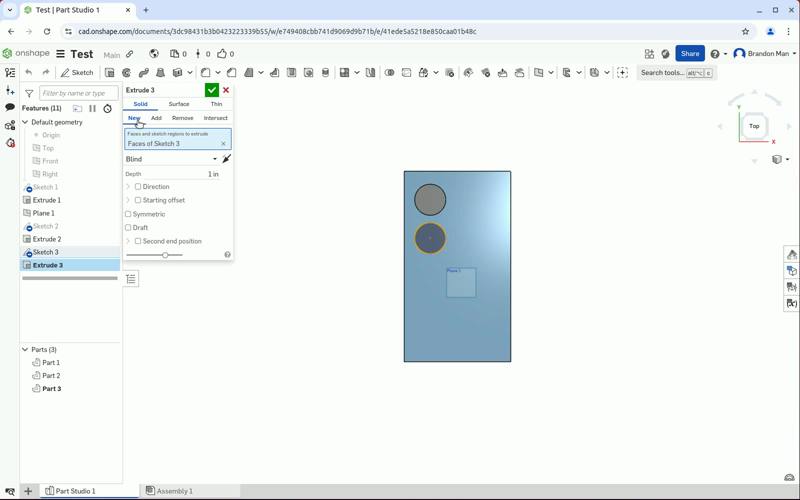
key(tab, 4)
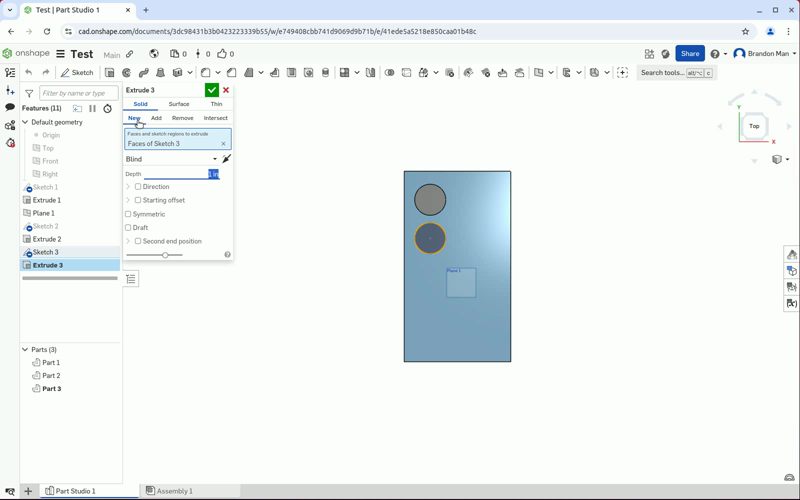
text(4.333)
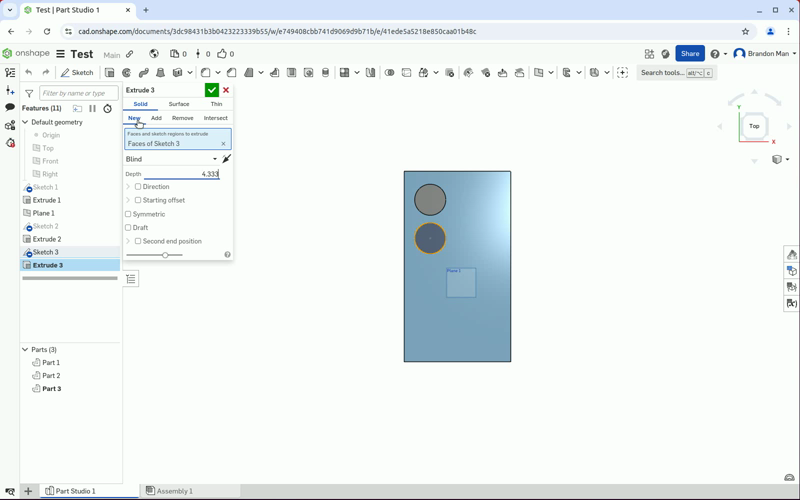
key(enter)
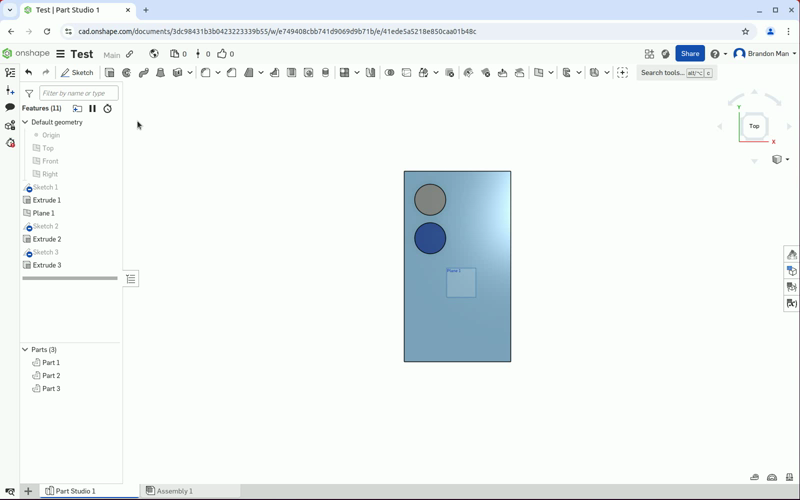
key(shift+h)
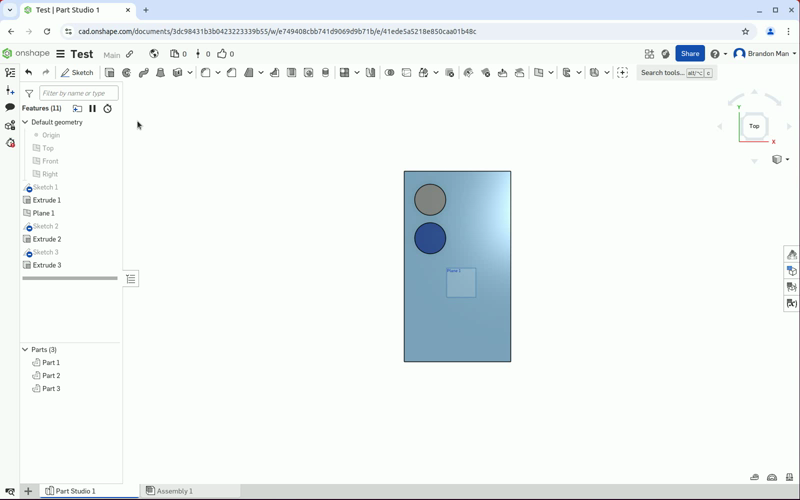
key(shift+h)
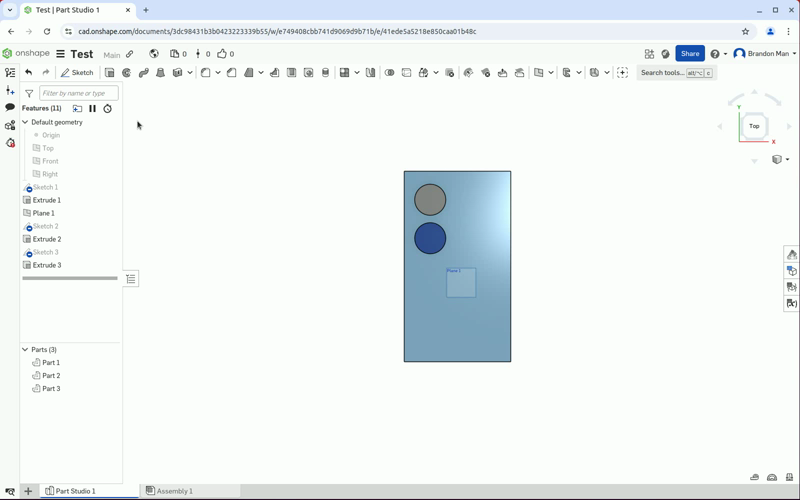
mouse_move(73, 189)
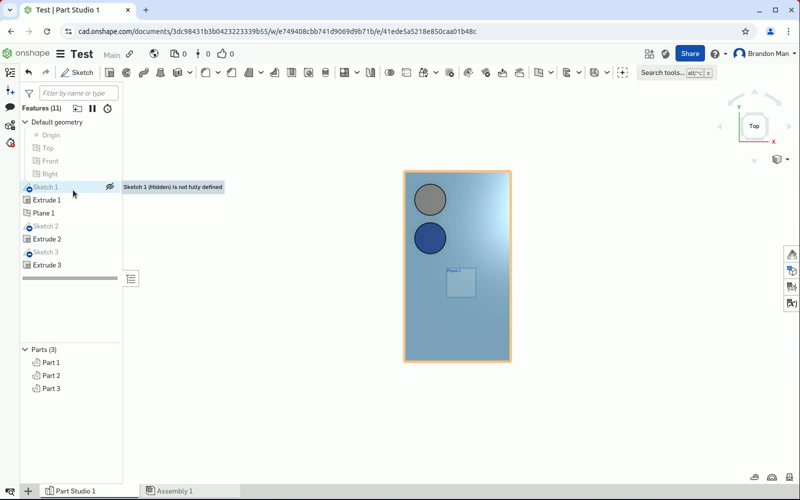
click(73, 189)
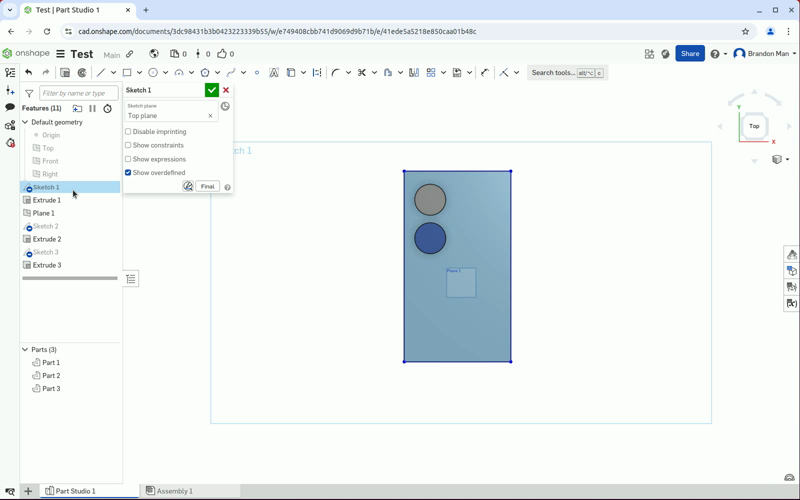
mouse_move(229, 92)
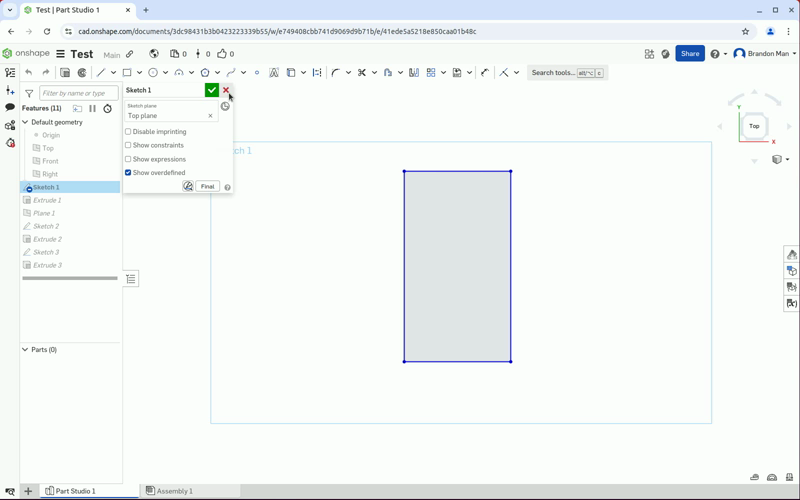
click(229, 92)
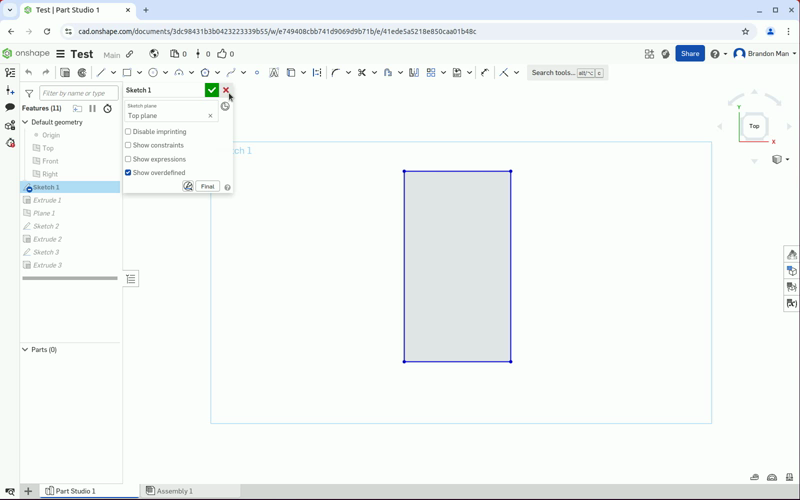
key(shift+s)
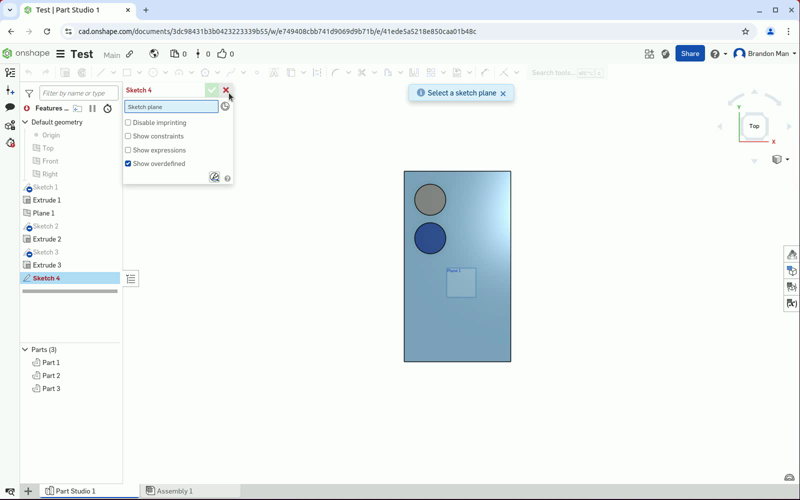
mouse_move(73, 215)
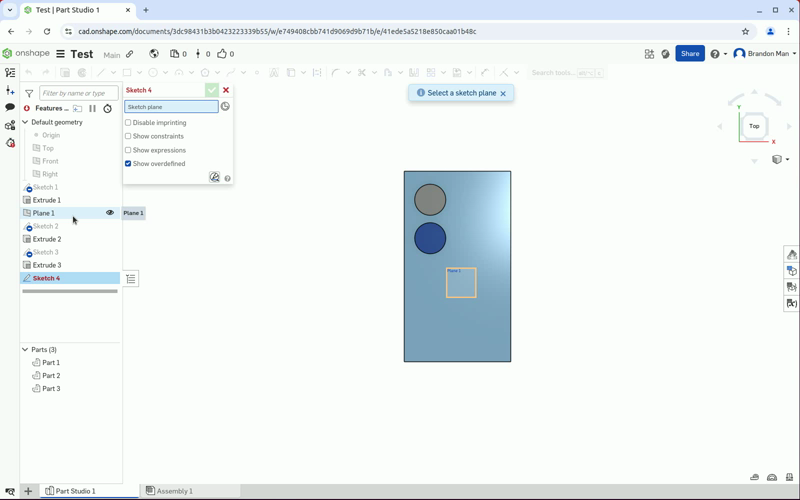
click(73, 215)
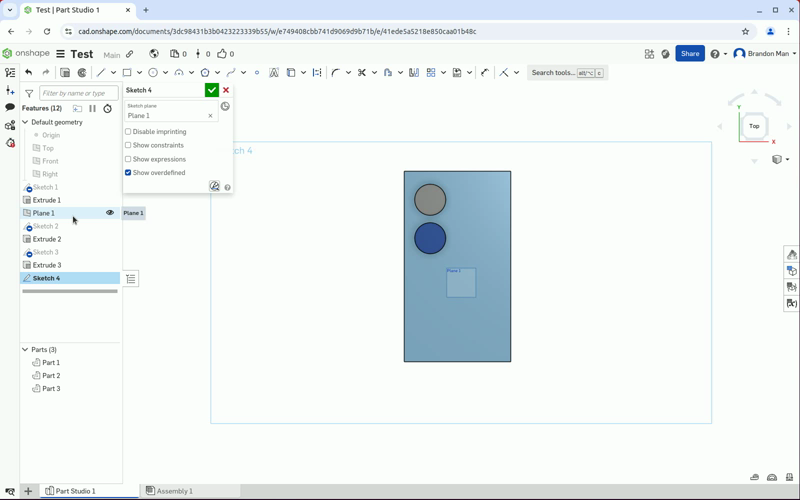
mouse_move(73, 352)
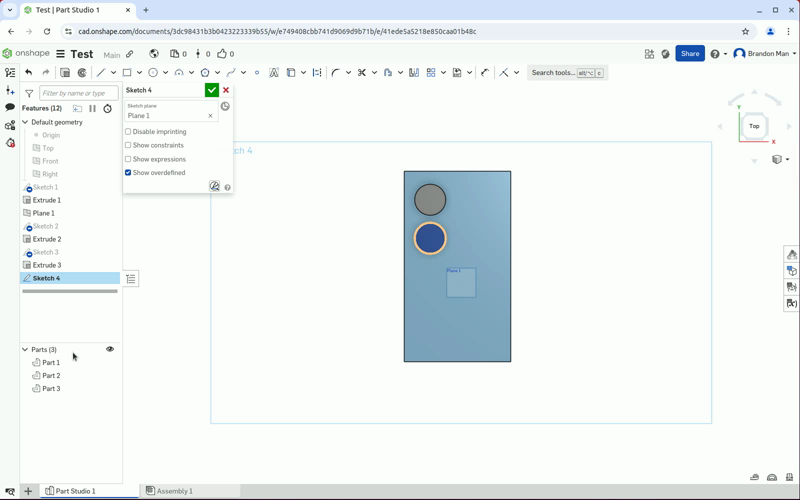
key(y)
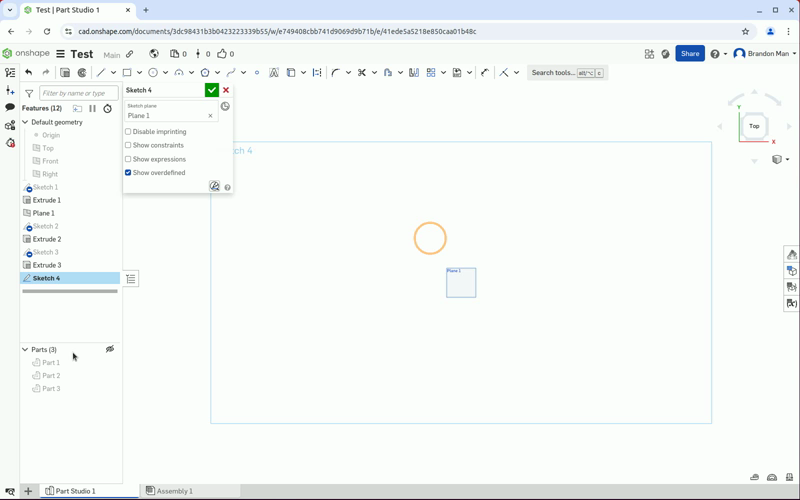
key(c)
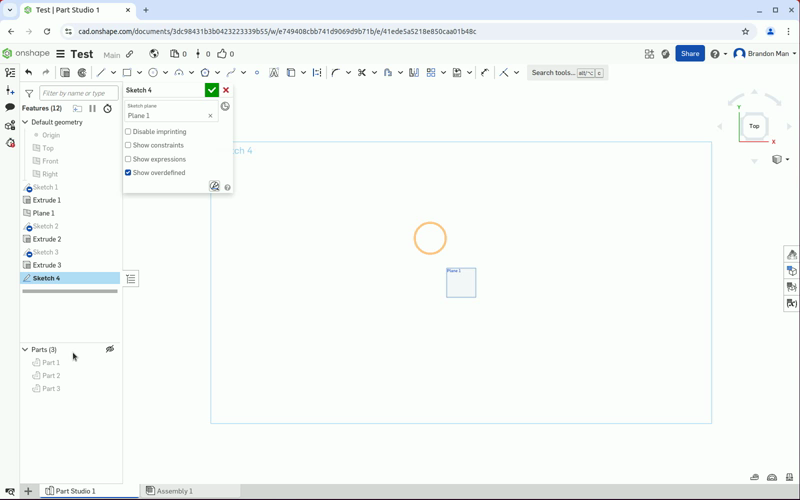
key_down(shift)
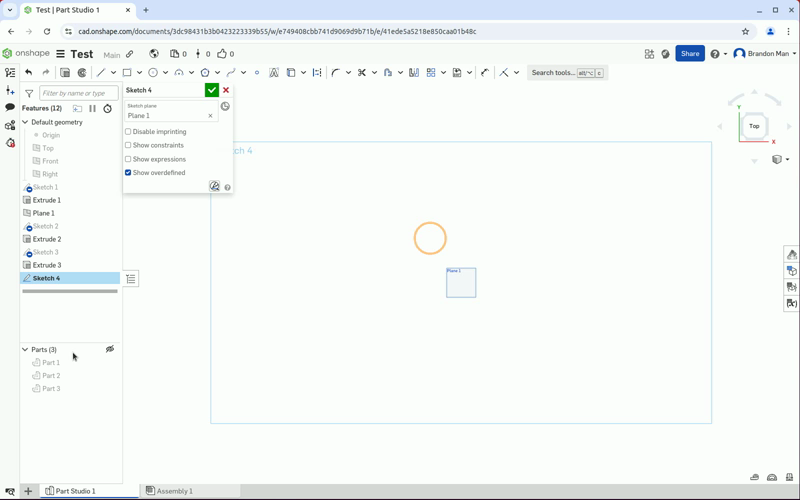
mouse_move(490, 238)
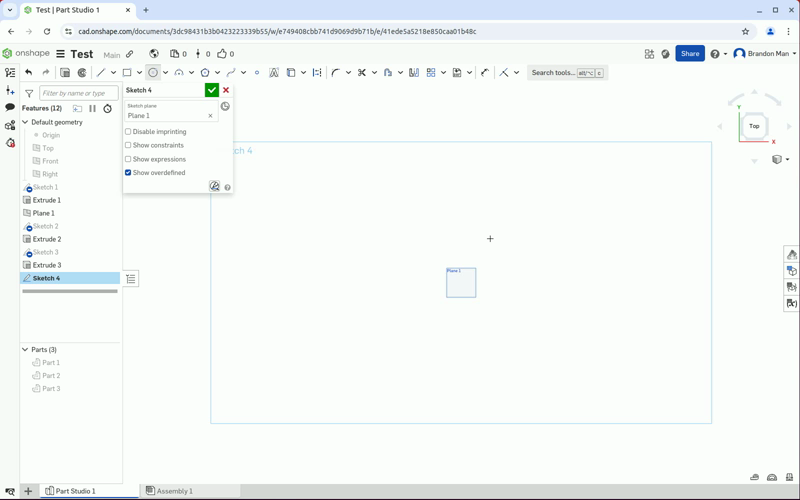
click(490, 238)
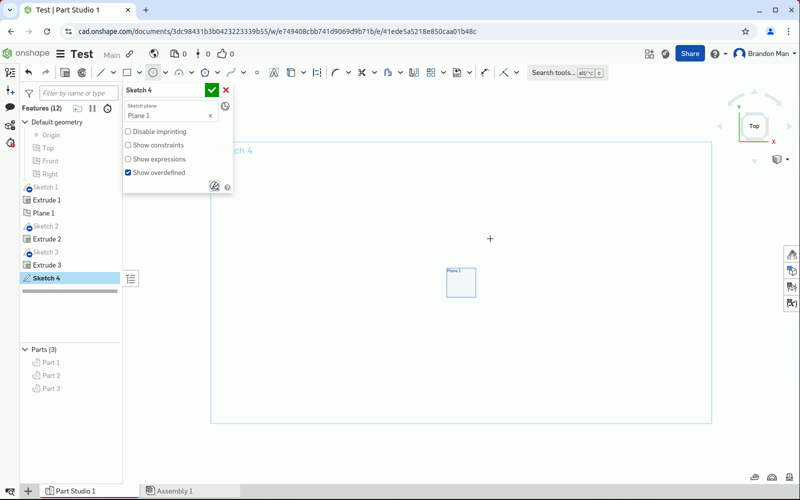
key_up(shift)
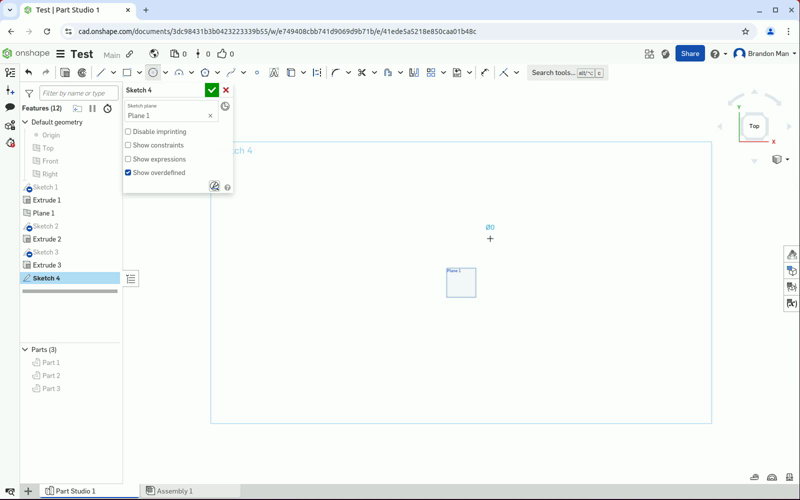
mouse_move(505, 238)
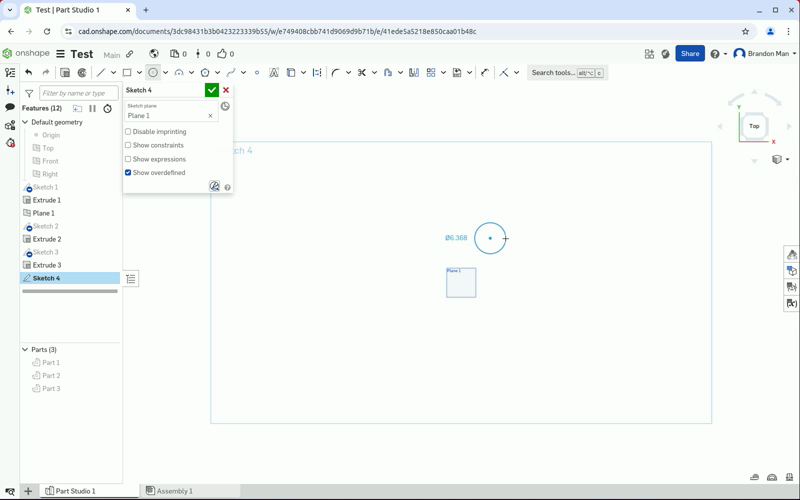
click(505, 238)
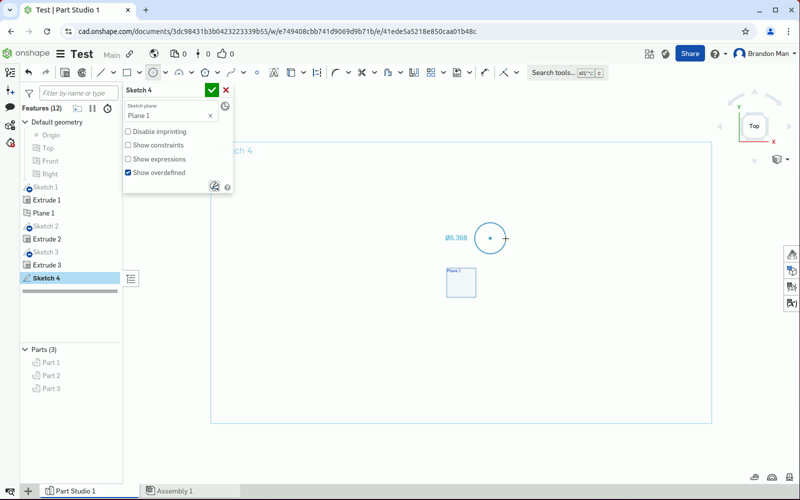
key(esc)
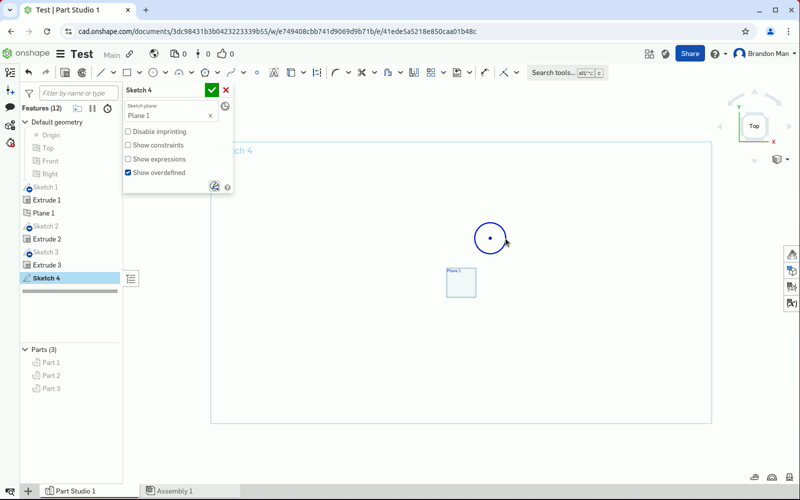
mouse_move(486, 236)
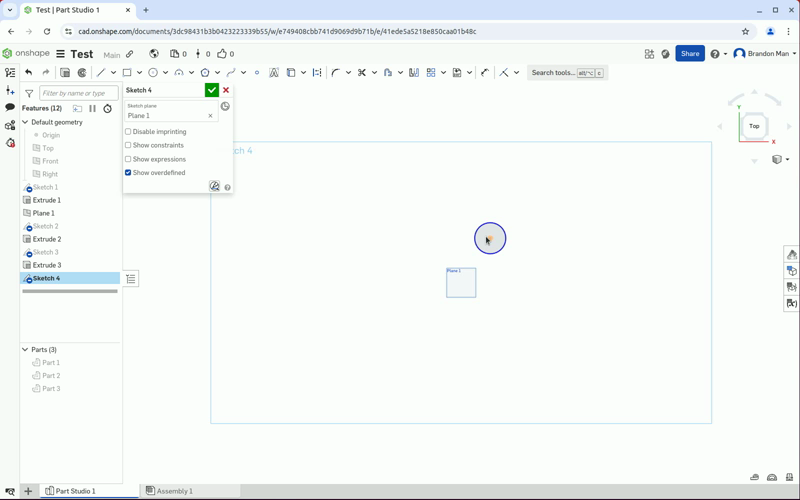
scroll(6)
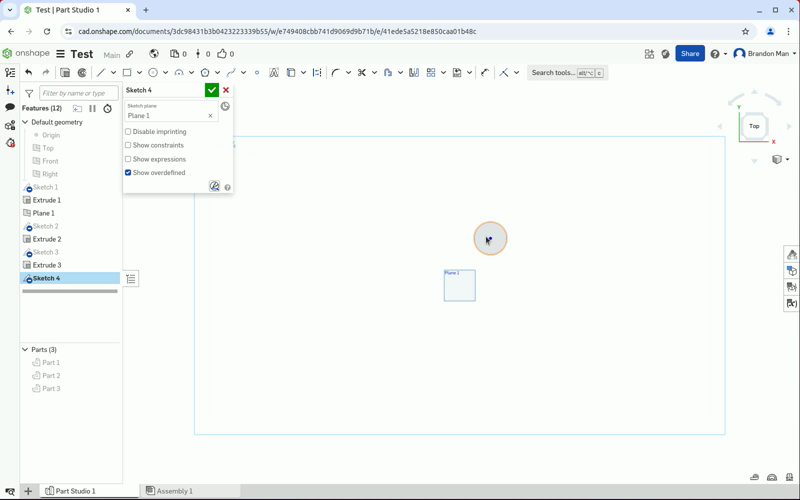
scroll(6)
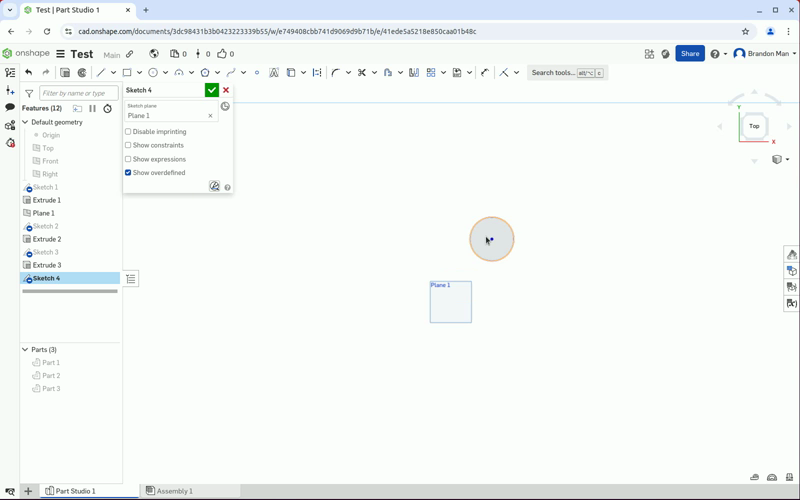
scroll(6)
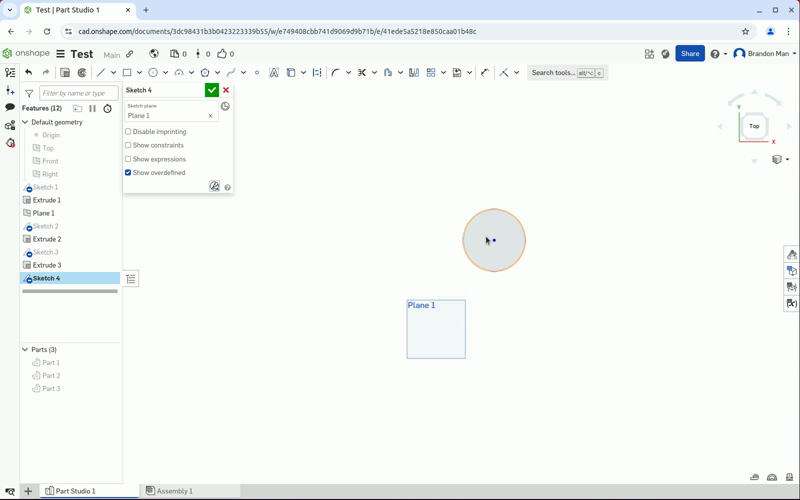
scroll(6)
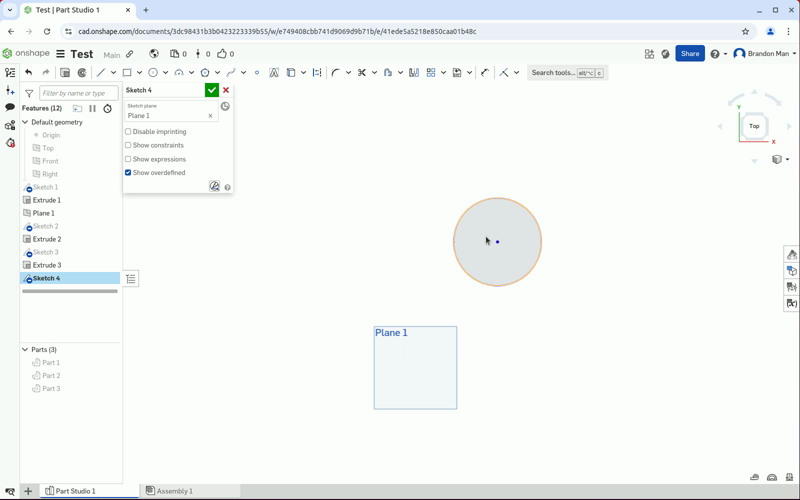
scroll(6)
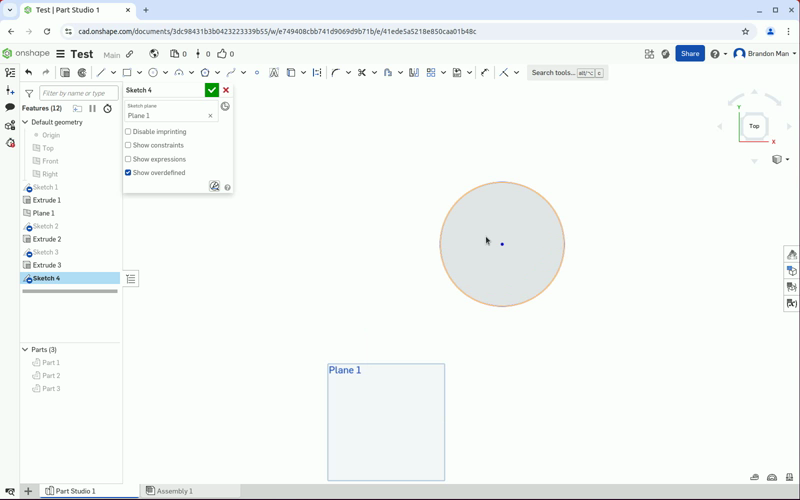
scroll(6)
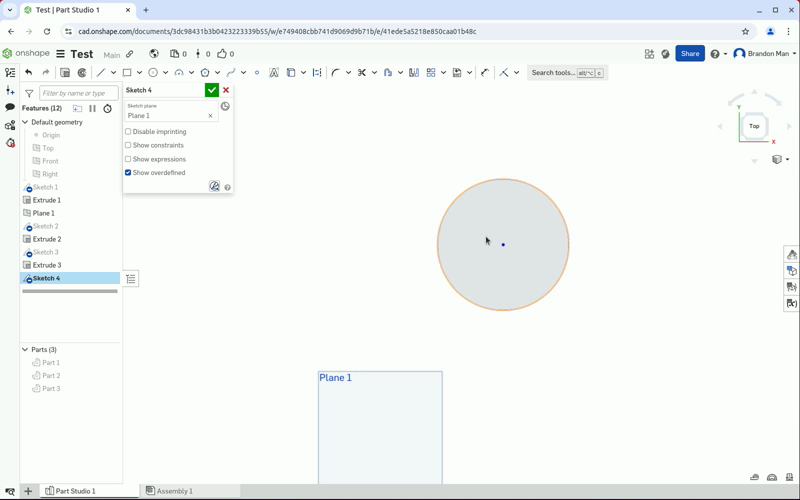
scroll(6)
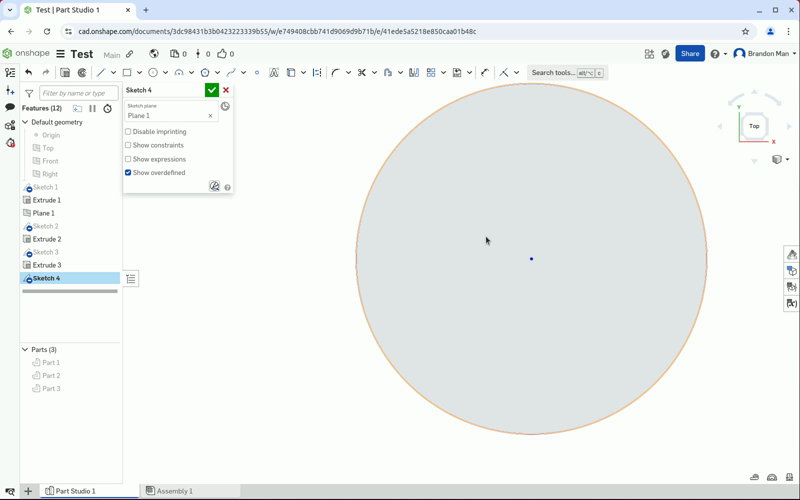
click(486, 236)
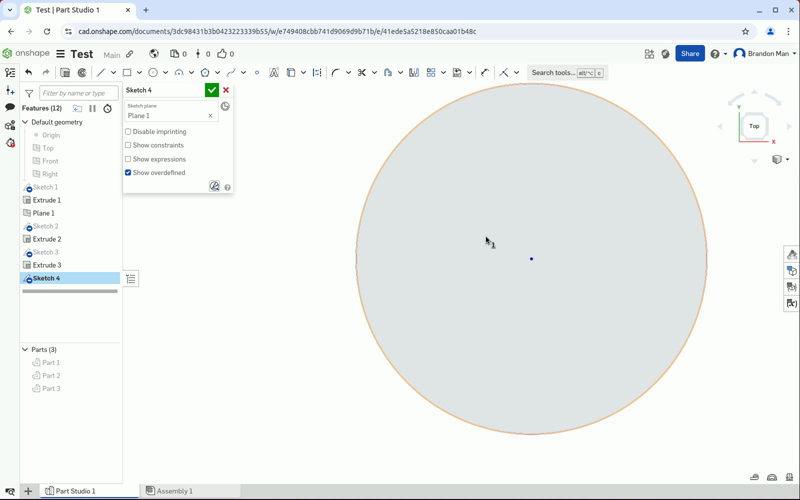
scroll(-6)
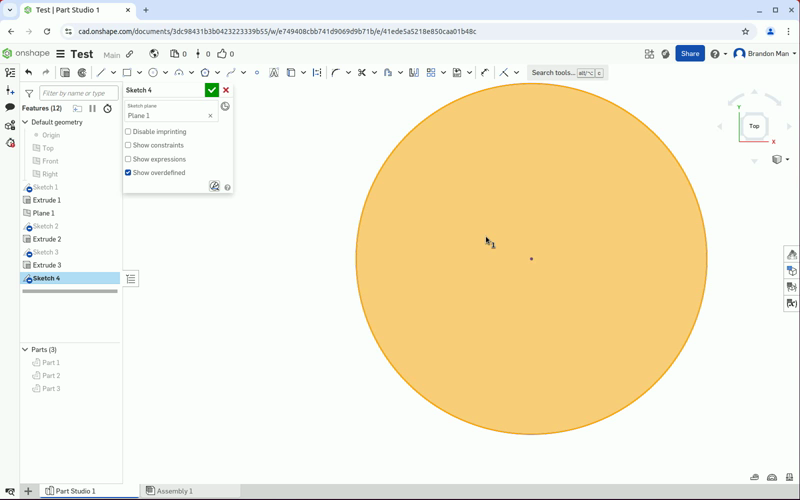
scroll(-6)
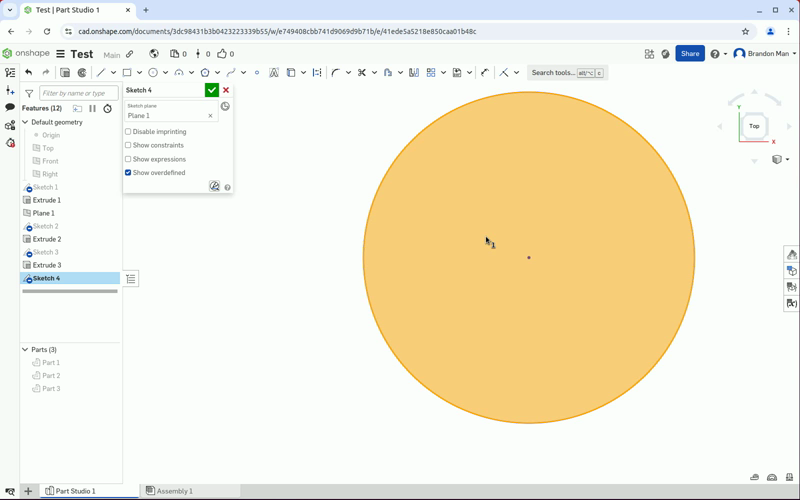
scroll(-6)
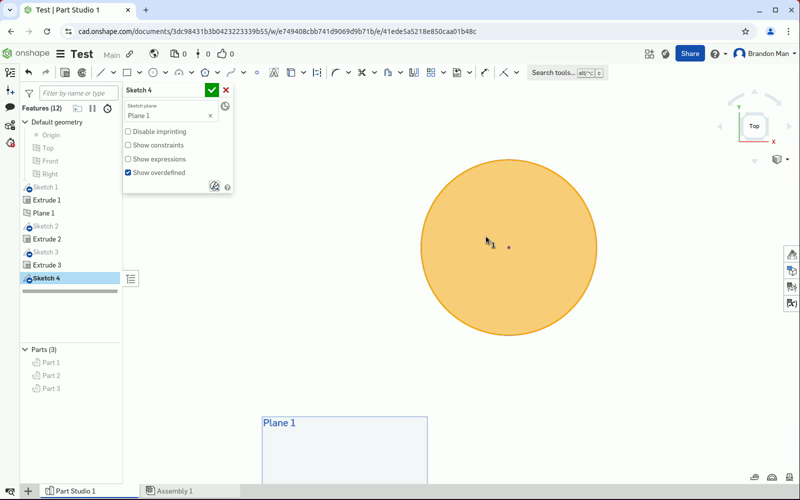
scroll(-6)
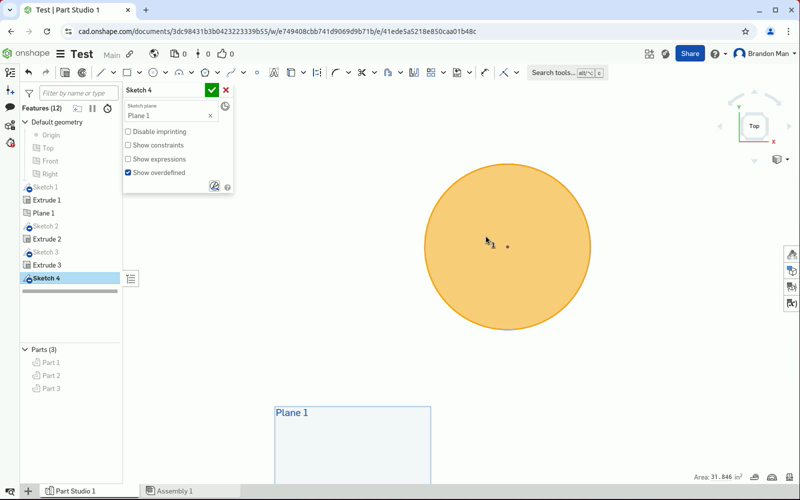
scroll(-6)
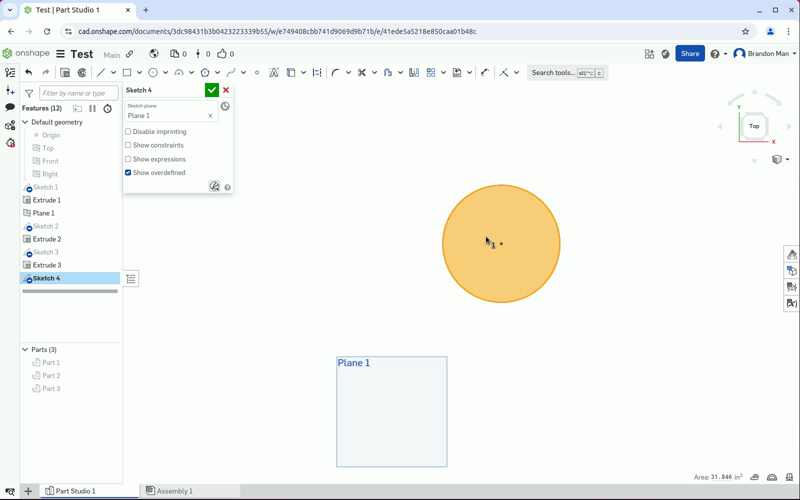
scroll(-6)
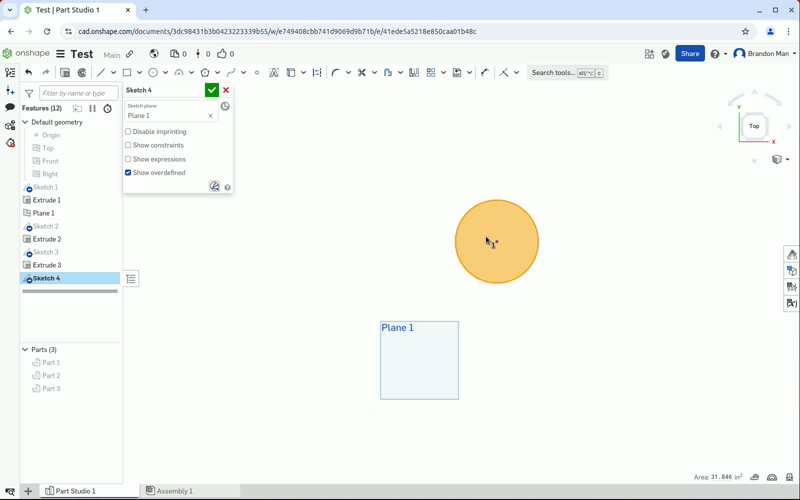
scroll(-6)
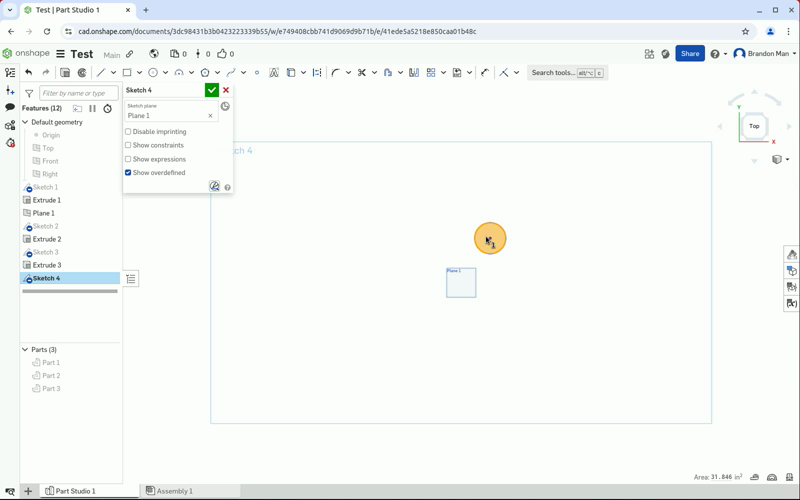
mouse_move(73, 352)
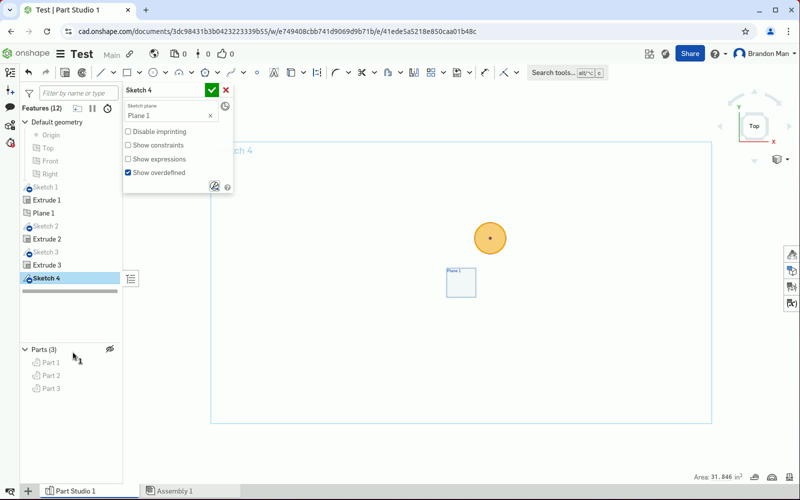
key(shift+y)
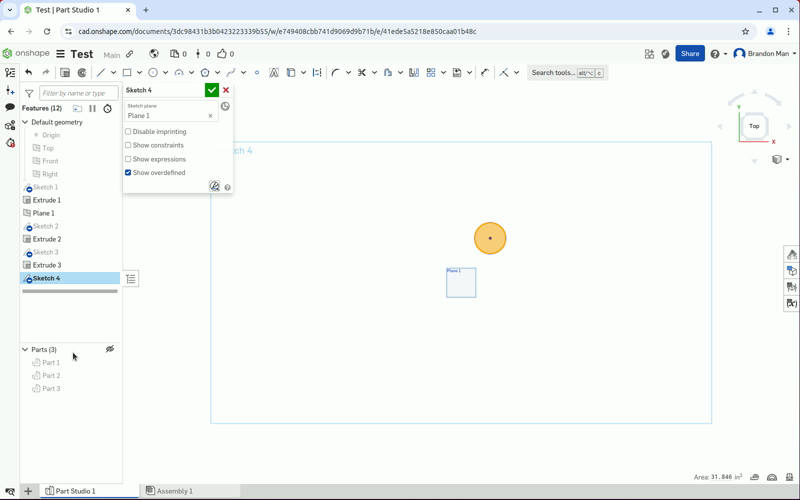
key(shift+e)
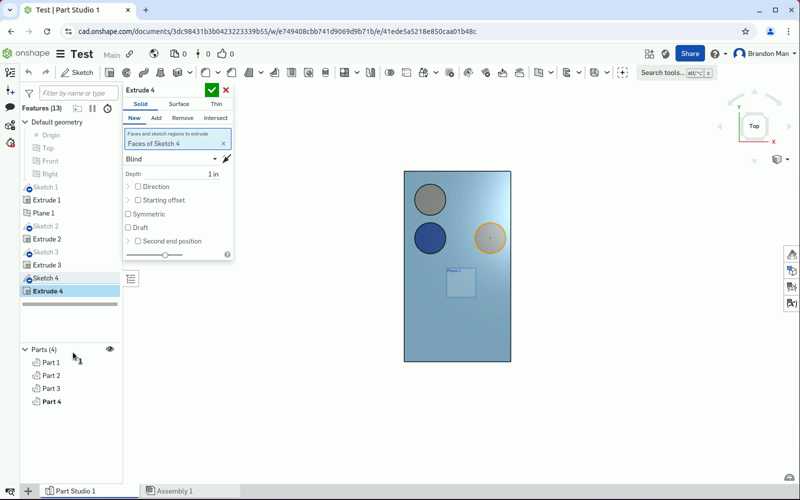
mouse_move(143, 106)
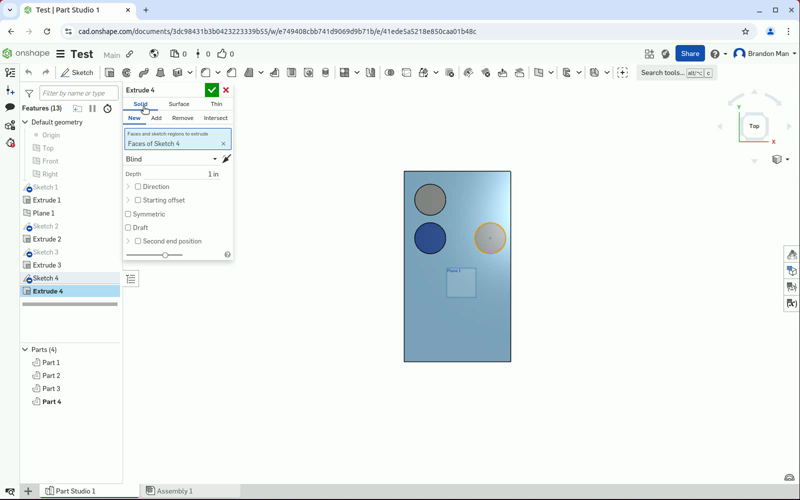
click(143, 106)
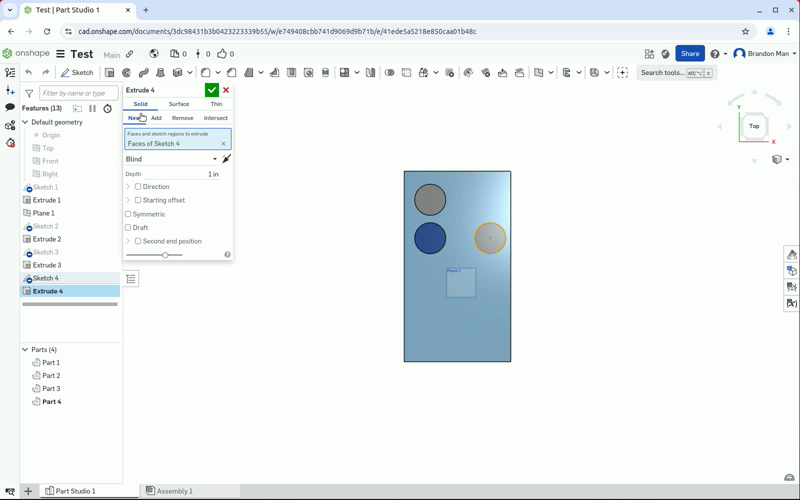
mouse_move(137, 120)
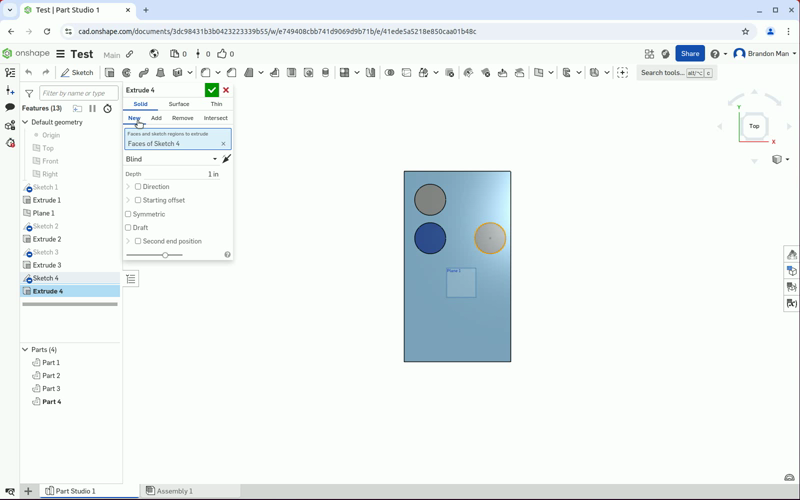
click(137, 120)
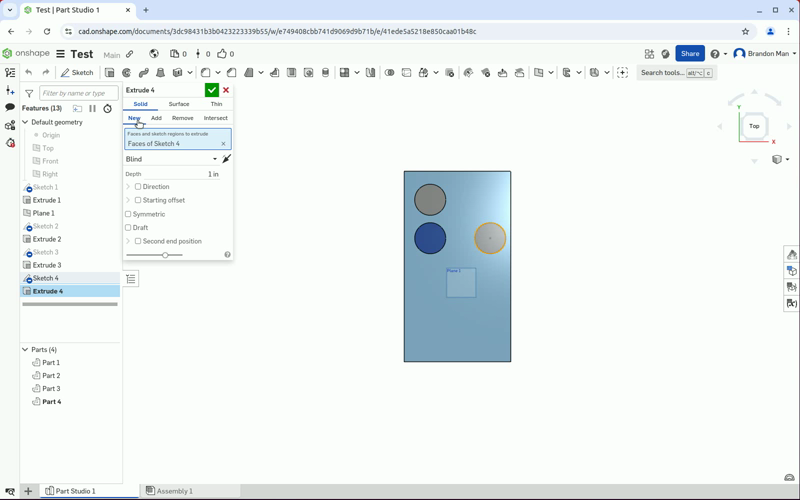
key(tab, 4)
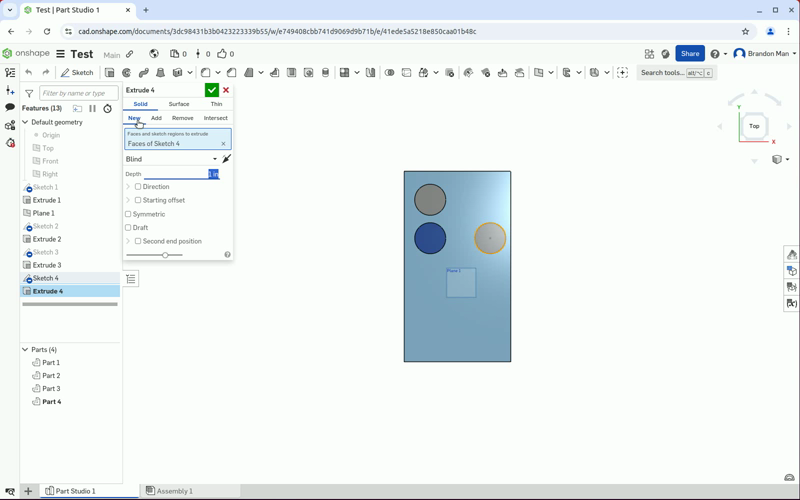
text(4.333)
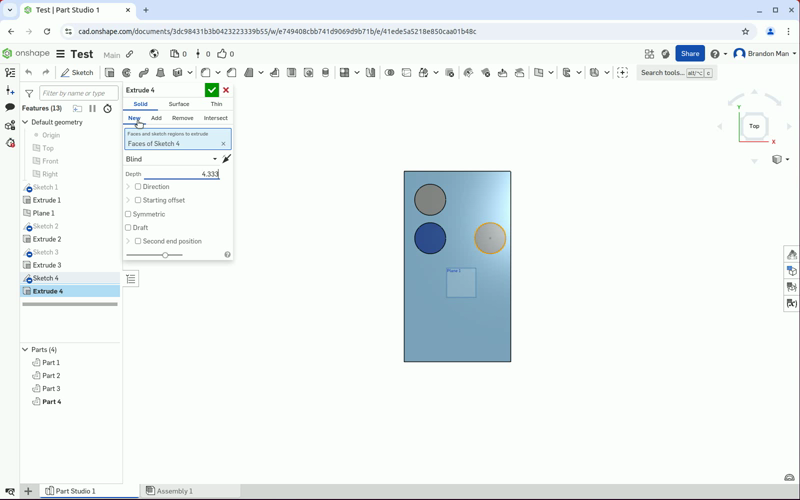
key(enter)
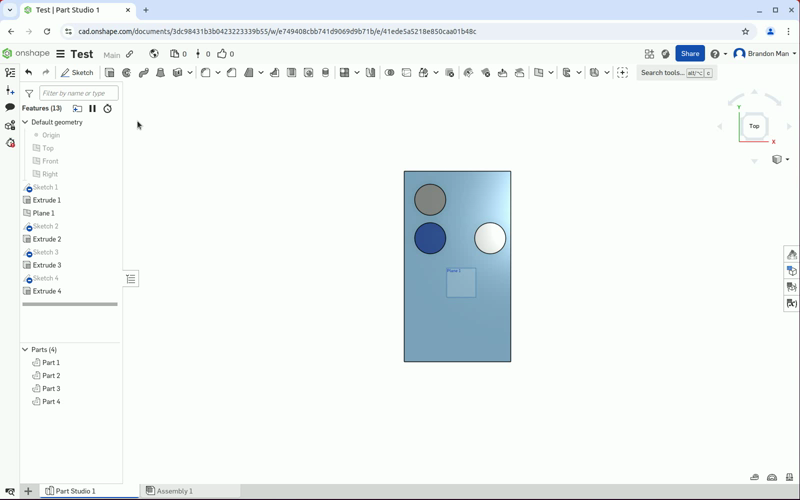
key(shift+h)
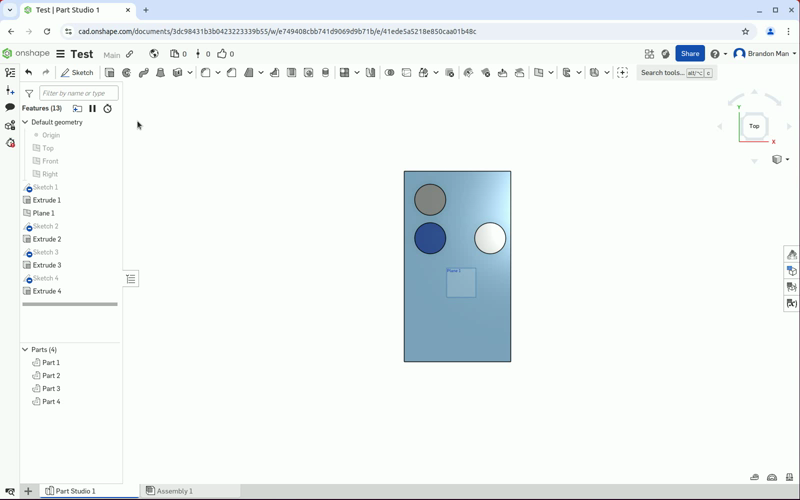
key(shift+h)
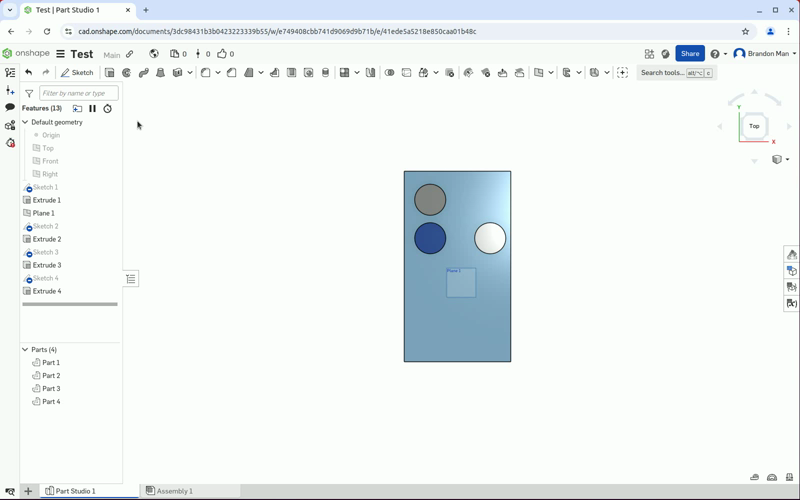
mouse_move(73, 189)
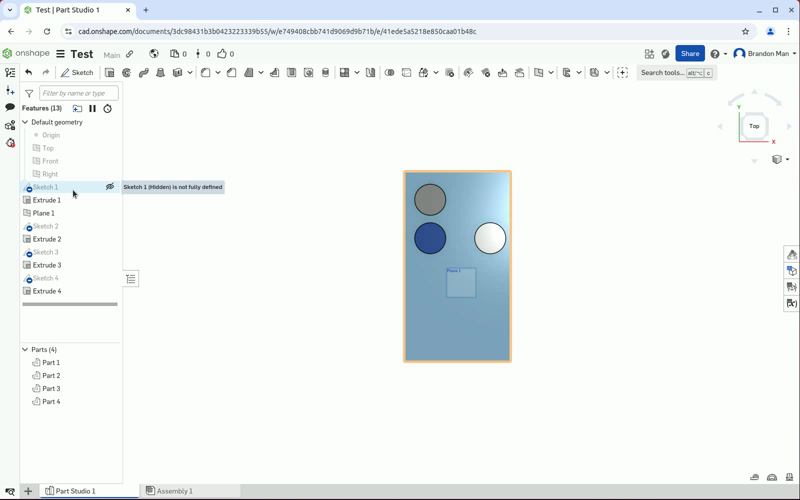
click(73, 189)
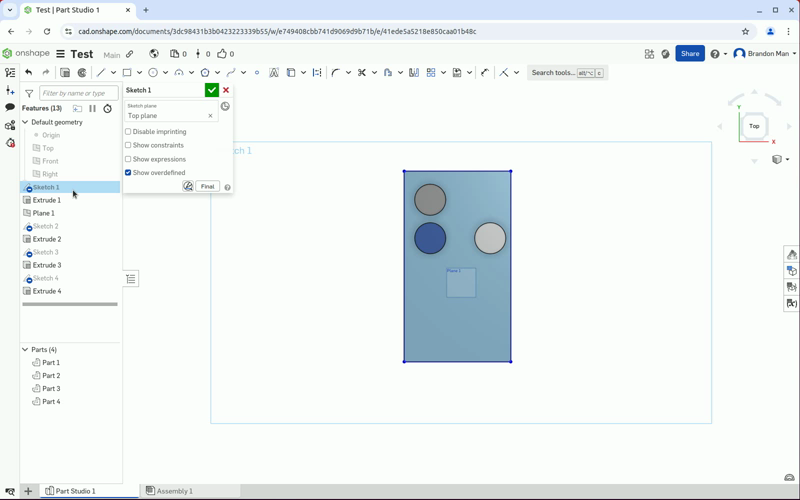
mouse_move(229, 92)
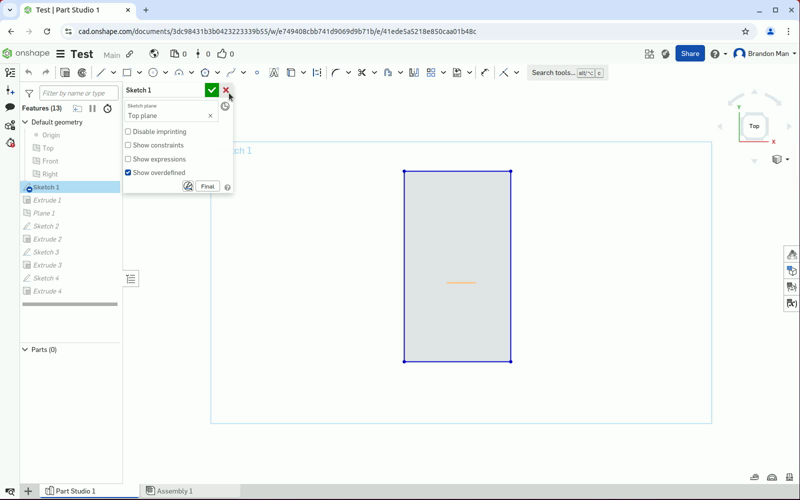
click(229, 92)
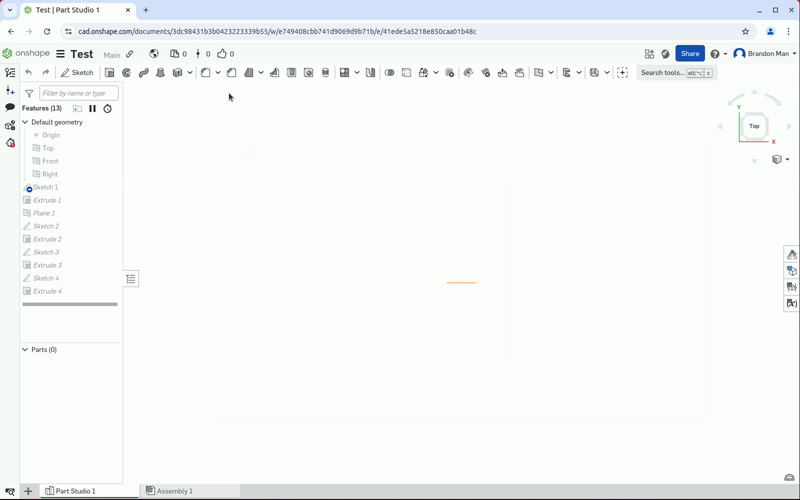
key(shift+s)
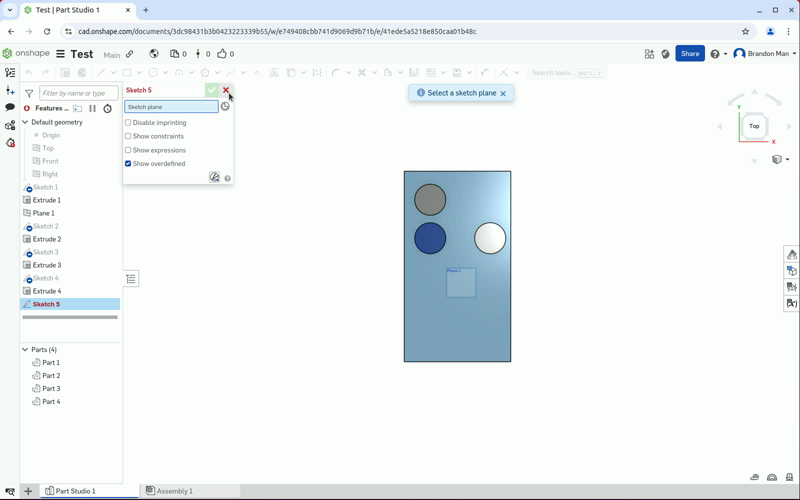
mouse_move(73, 215)
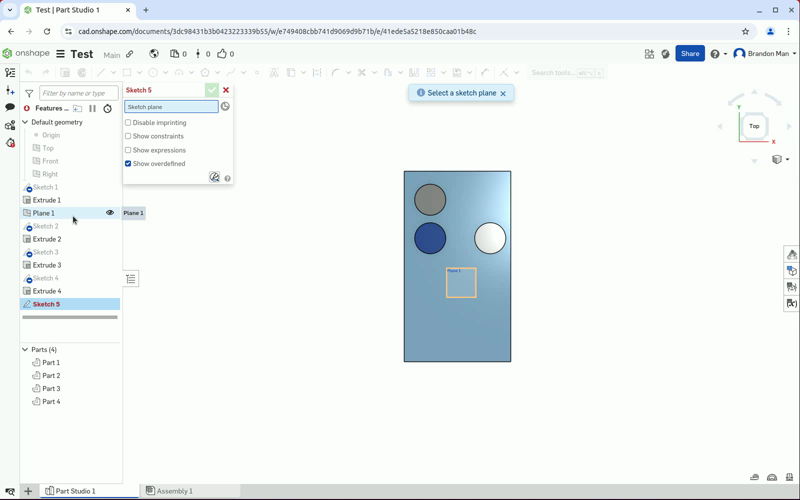
click(73, 215)
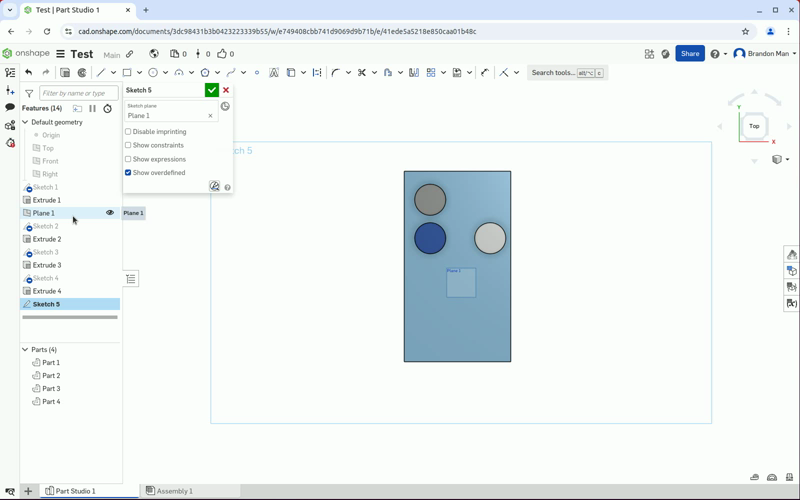
mouse_move(73, 352)
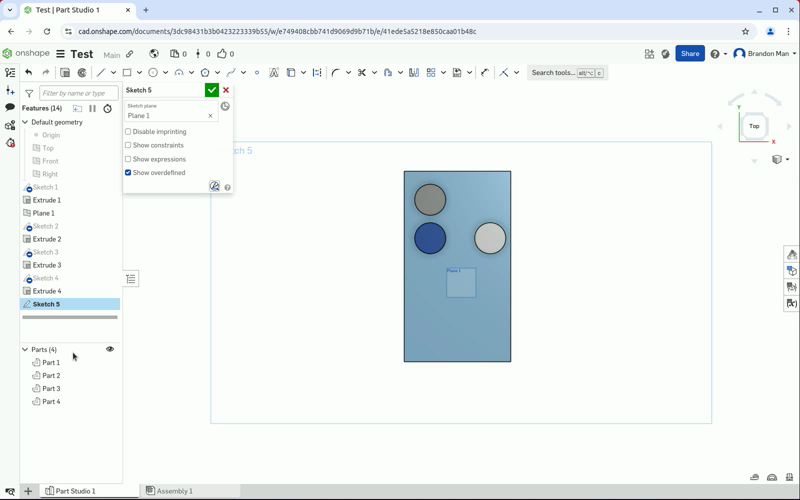
key(y)
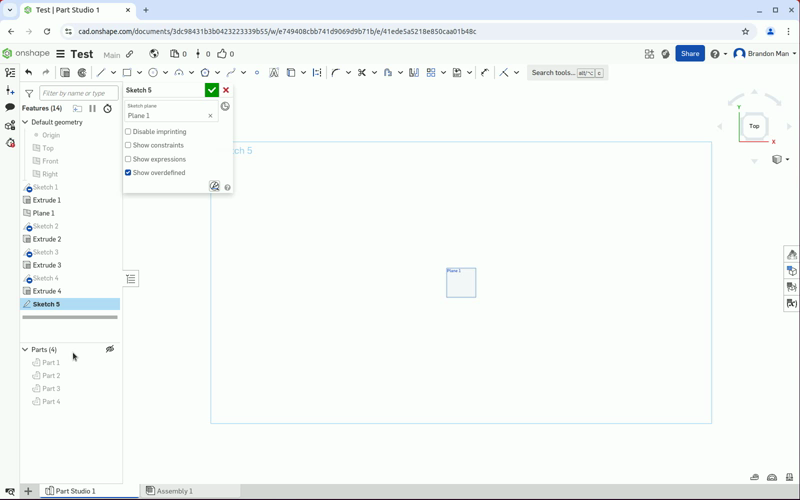
key(c)
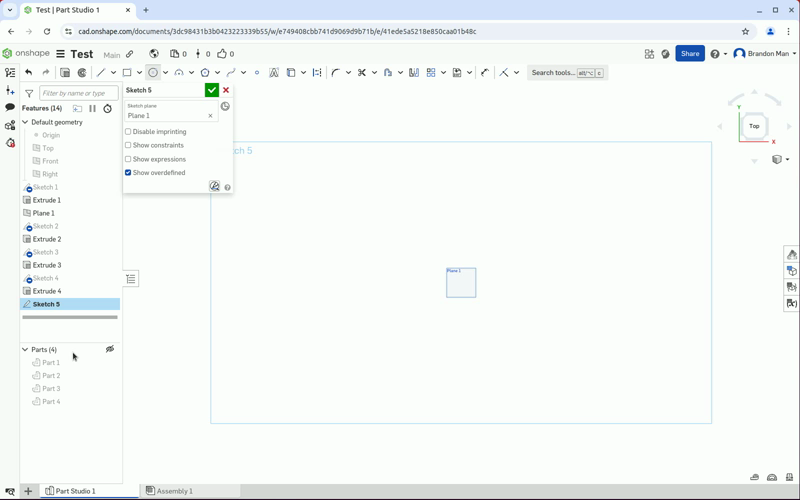
key_down(shift)
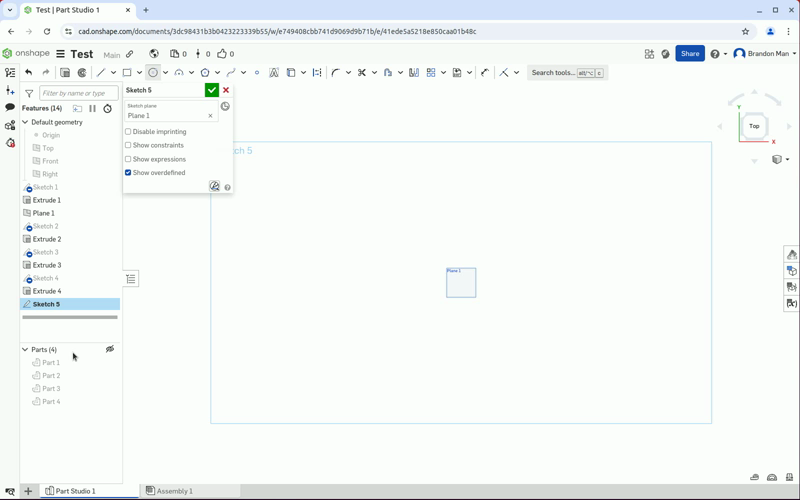
mouse_move(490, 199)
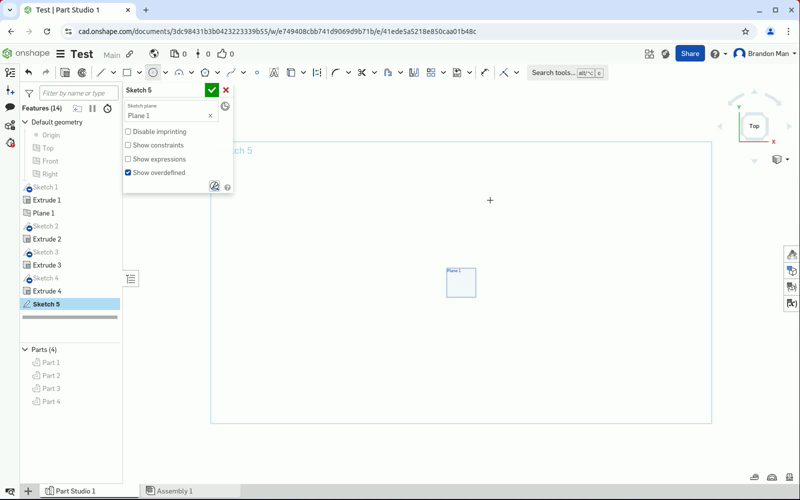
click(490, 199)
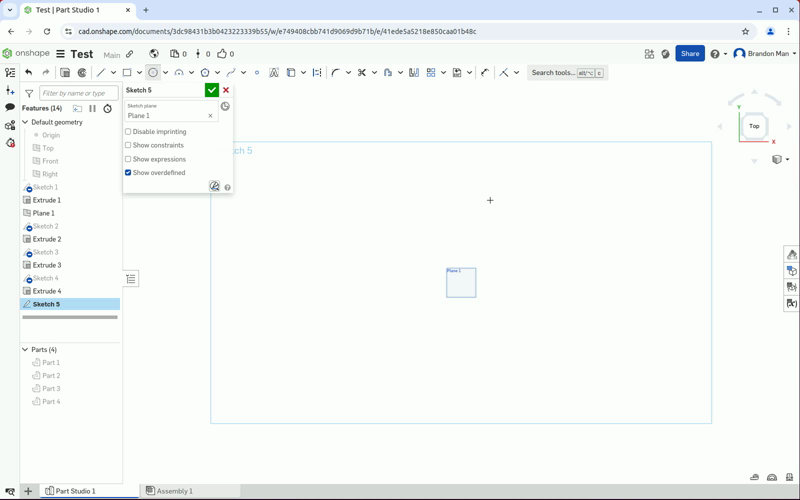
key_up(shift)
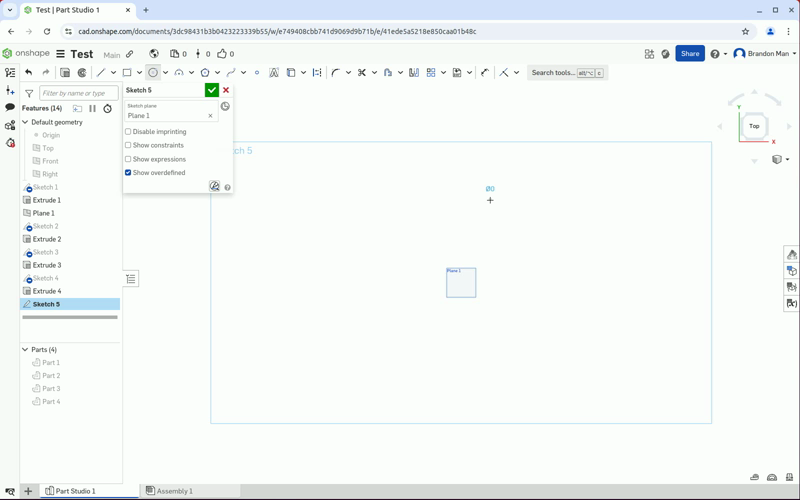
mouse_move(505, 199)
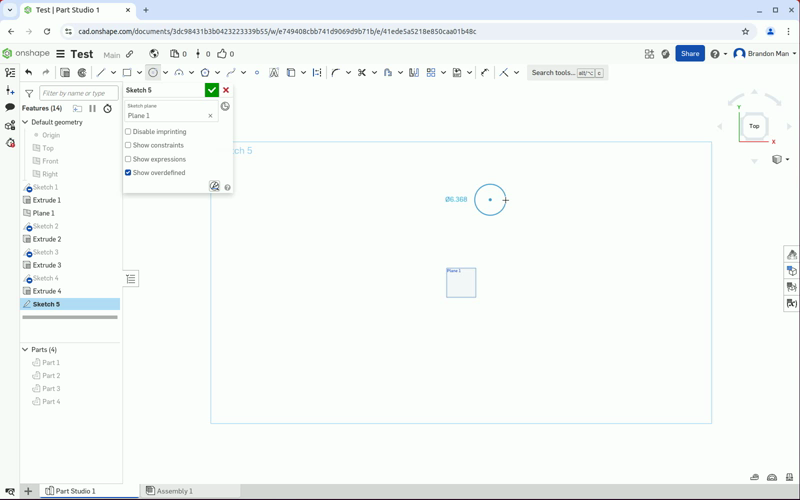
click(505, 199)
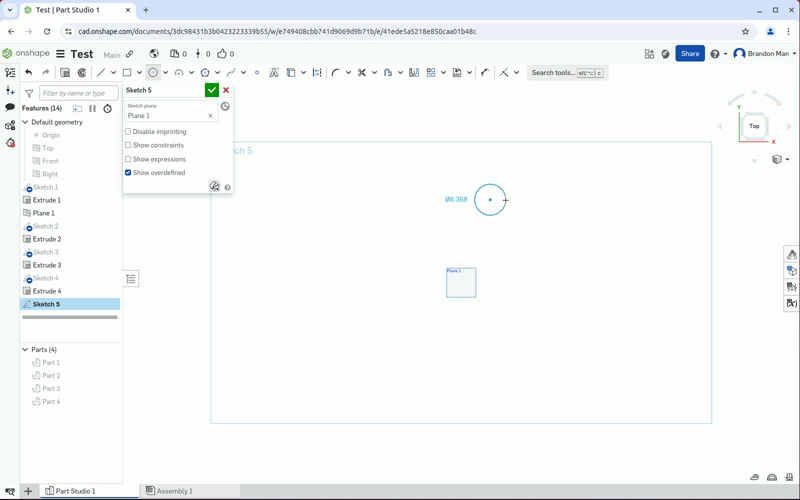
key(esc)
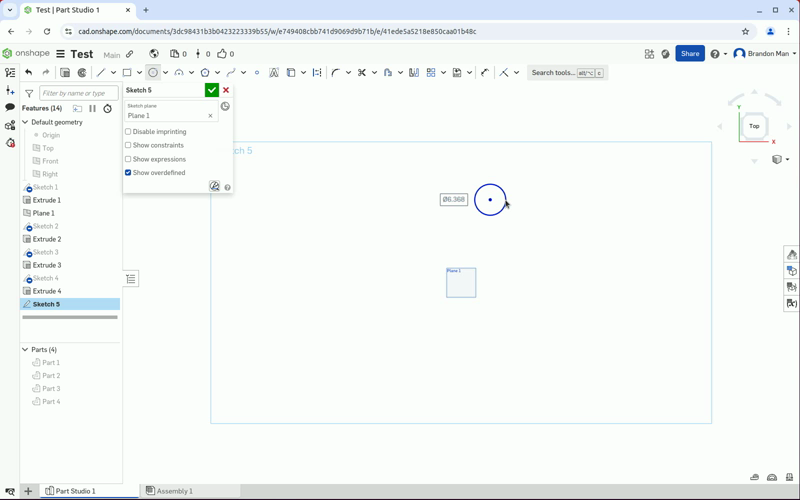
mouse_move(488, 204)
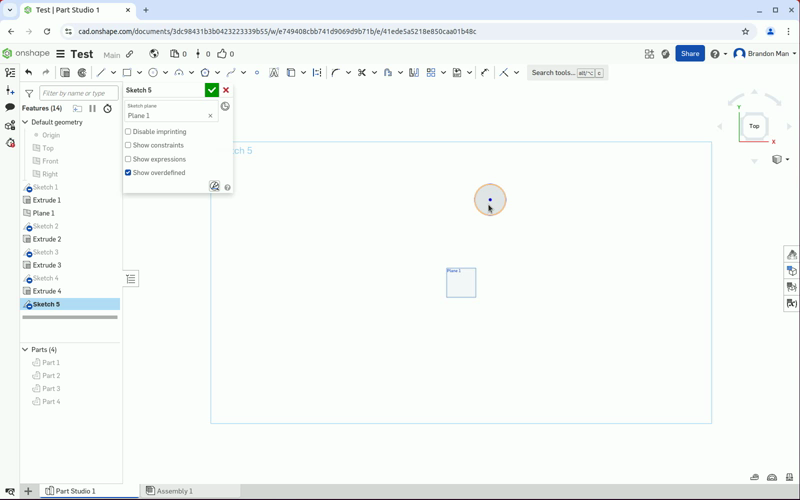
scroll(6)
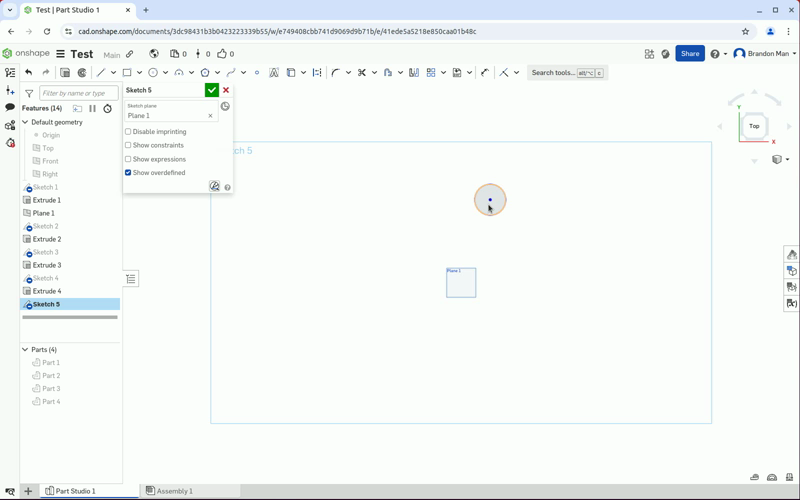
scroll(6)
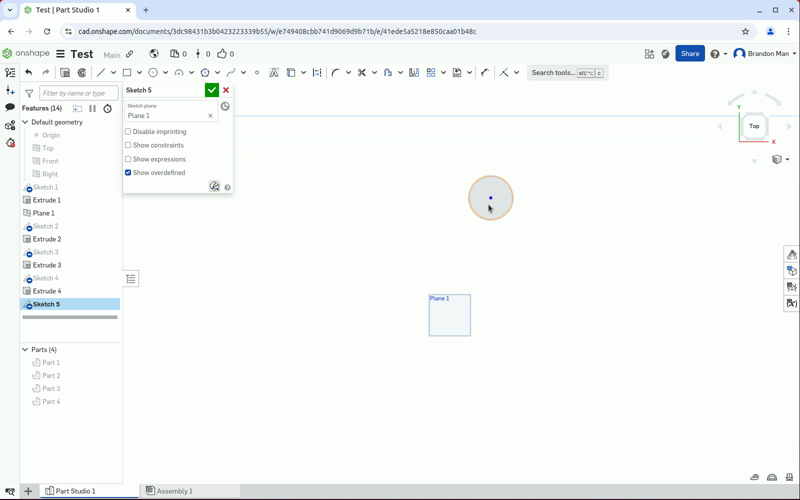
scroll(6)
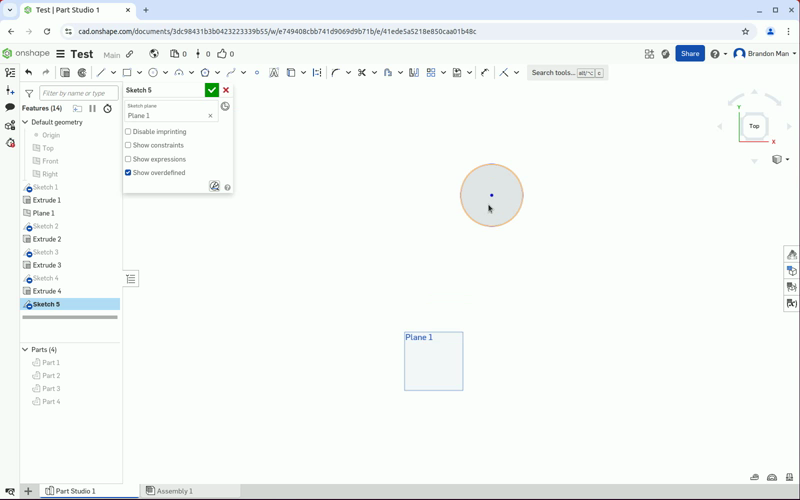
scroll(6)
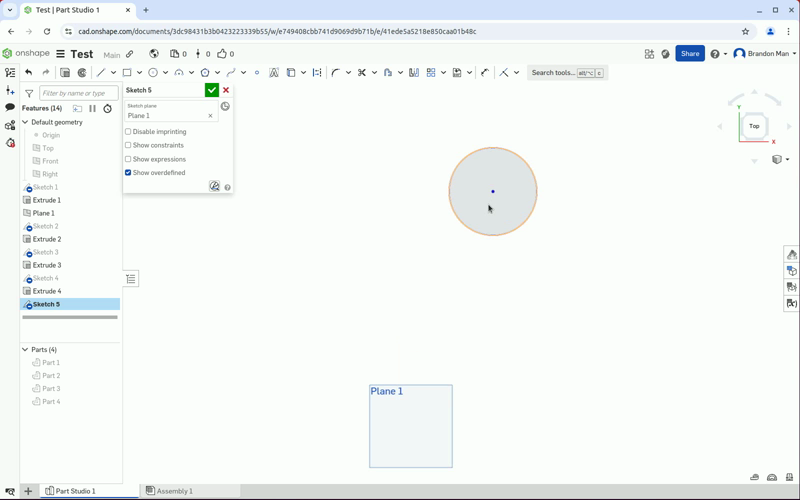
scroll(6)
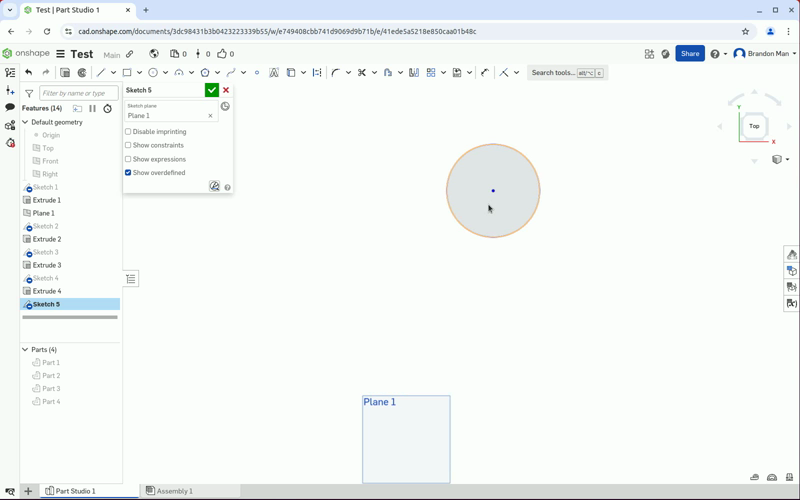
scroll(6)
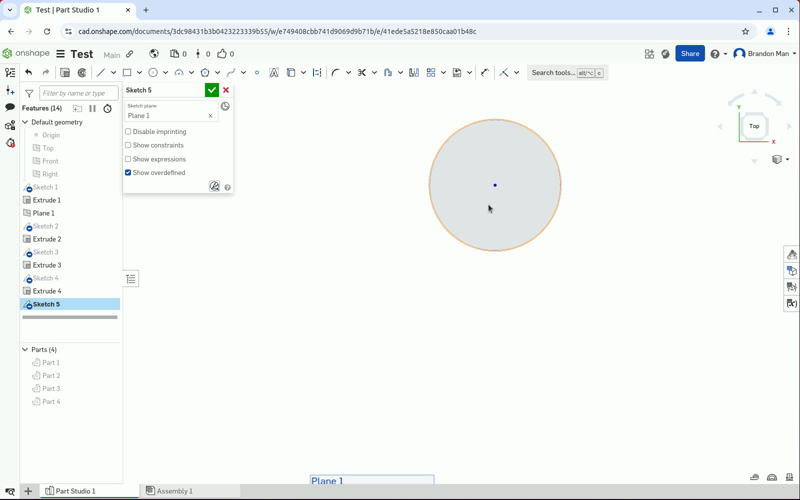
scroll(6)
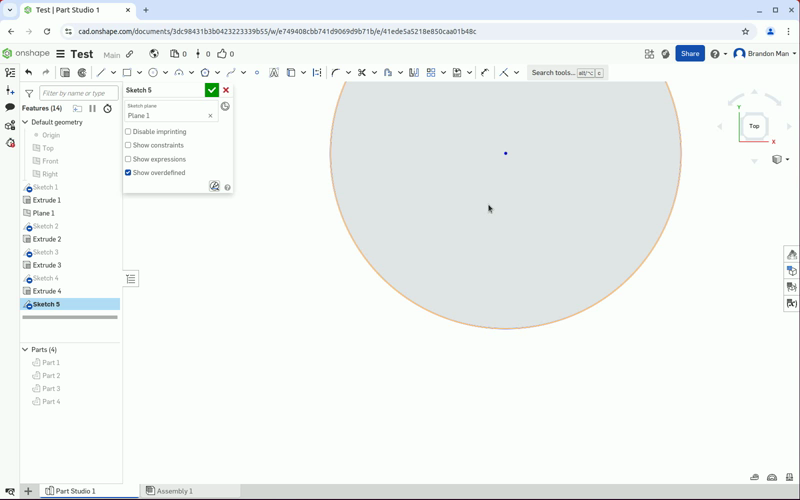
click(488, 204)
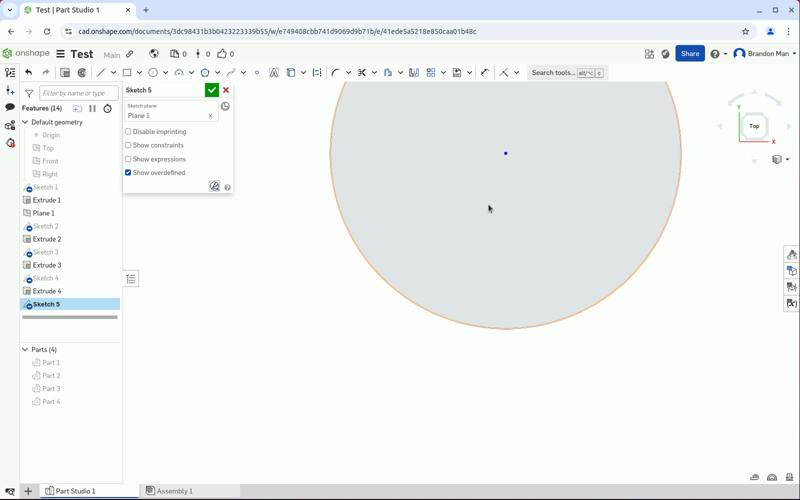
scroll(-6)
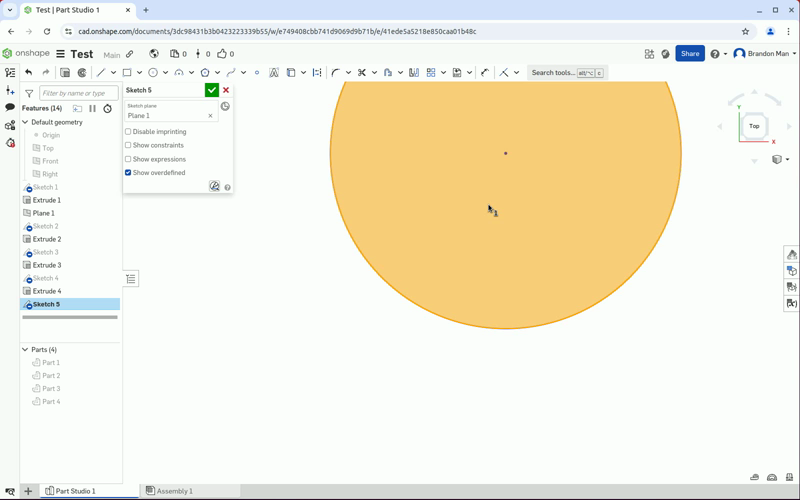
scroll(-6)
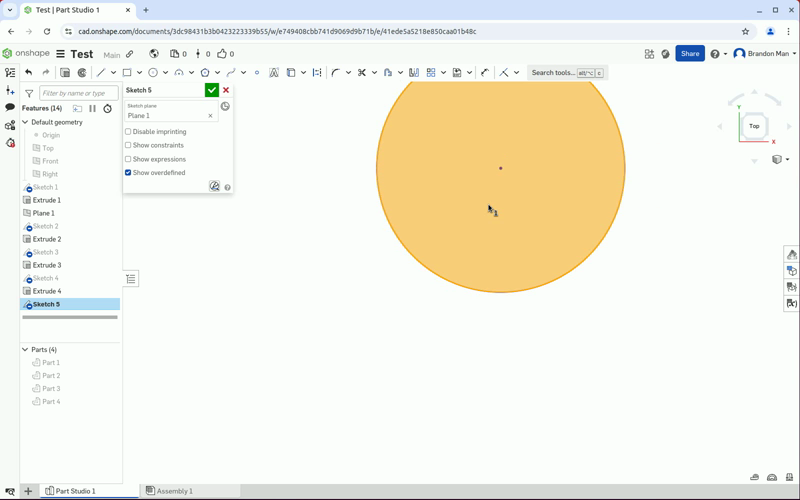
scroll(-6)
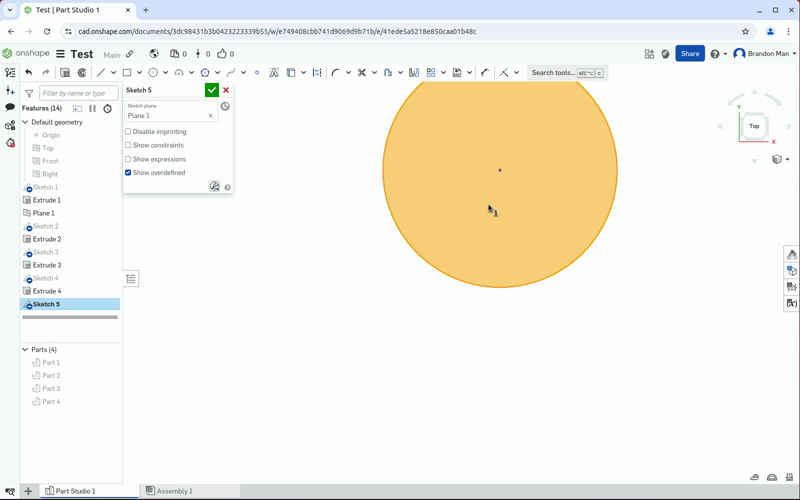
scroll(-6)
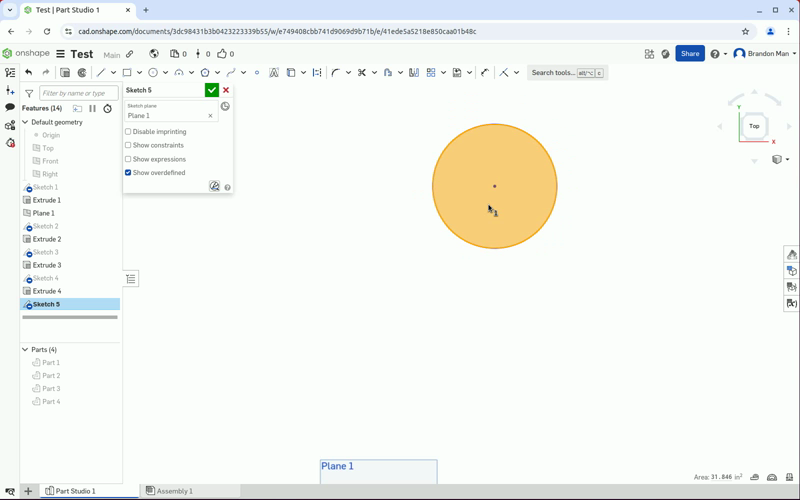
scroll(-6)
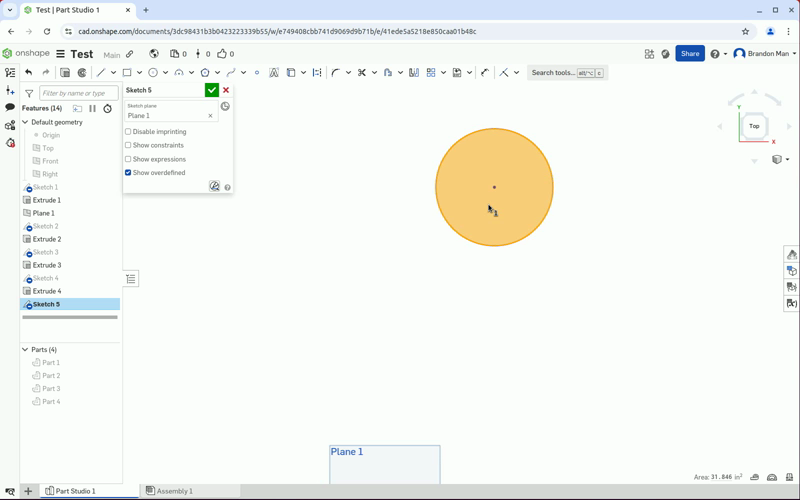
scroll(-6)
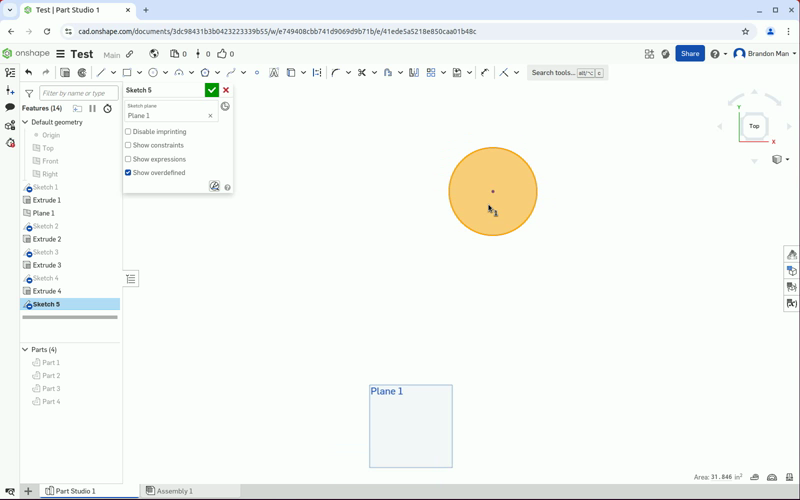
scroll(-6)
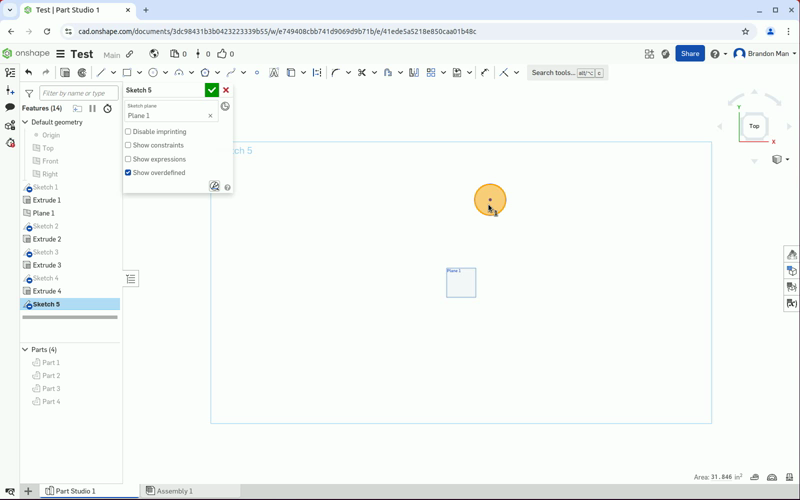
mouse_move(73, 352)
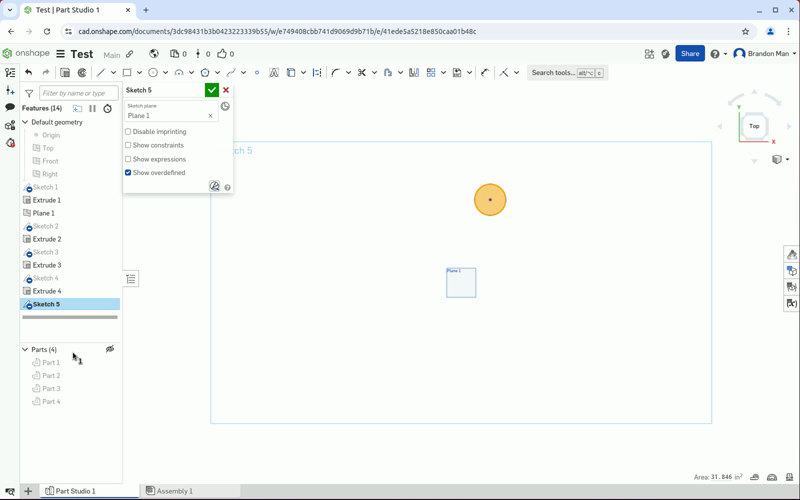
key(shift+y)
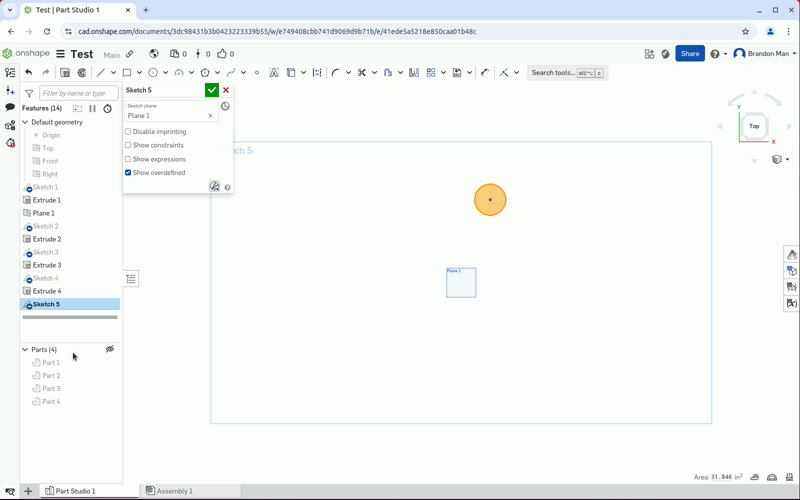
key(shift+e)
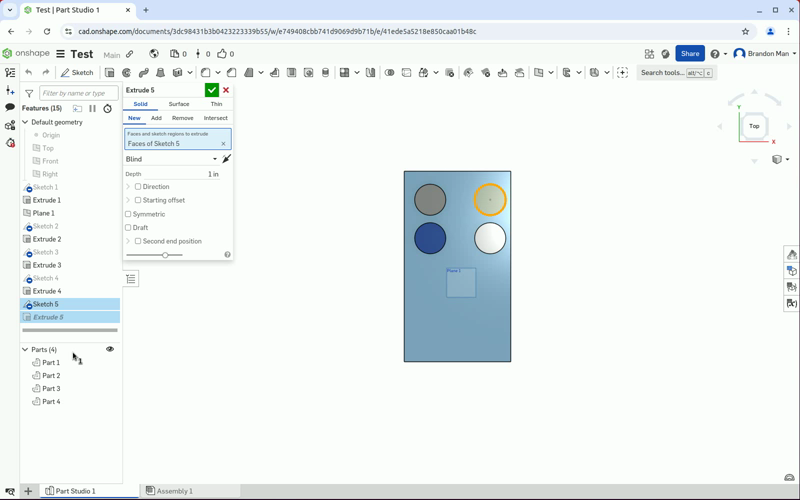
mouse_move(143, 106)
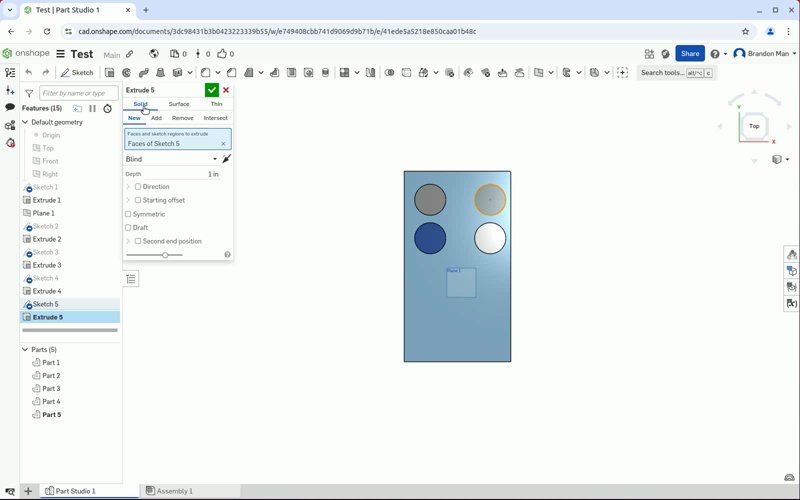
click(143, 106)
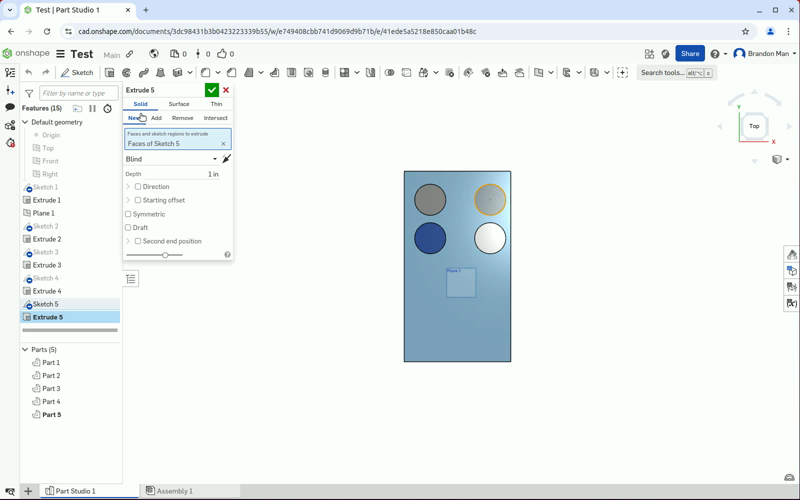
mouse_move(137, 120)
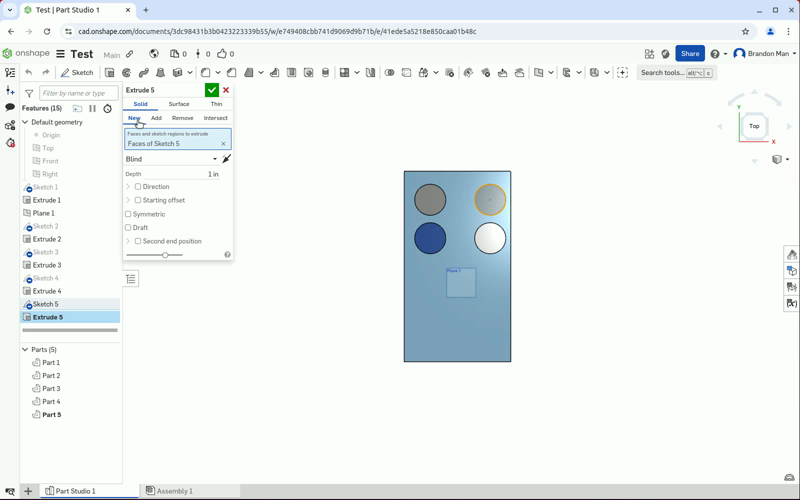
click(137, 120)
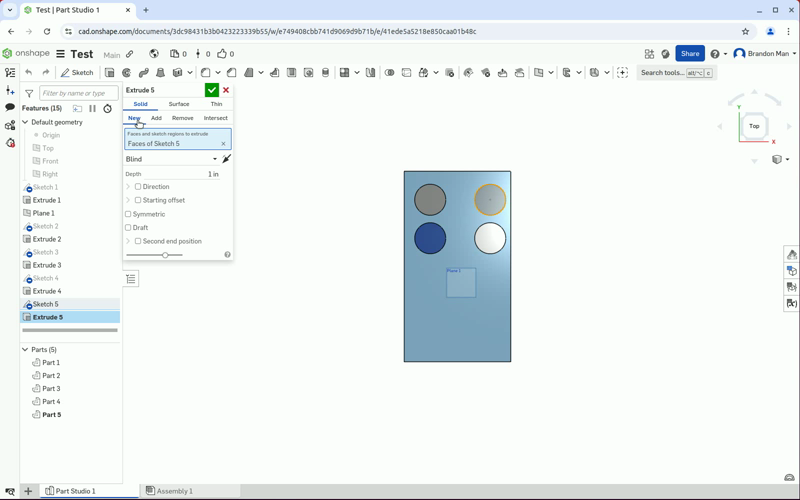
key(tab, 4)
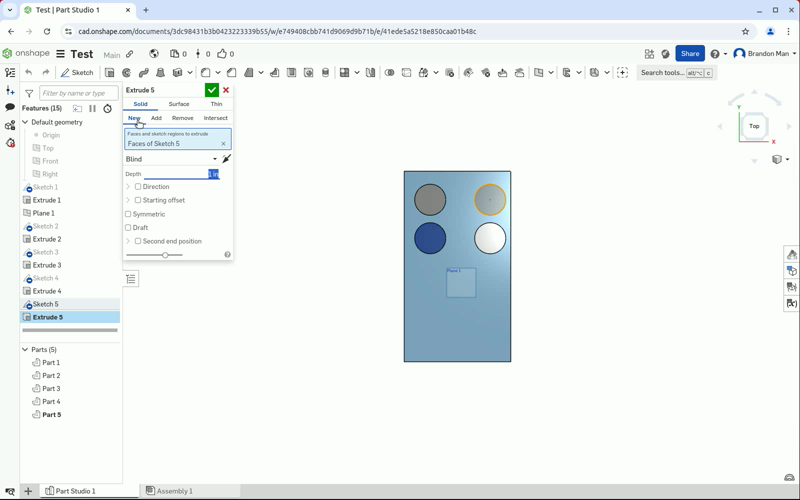
text(4.333)
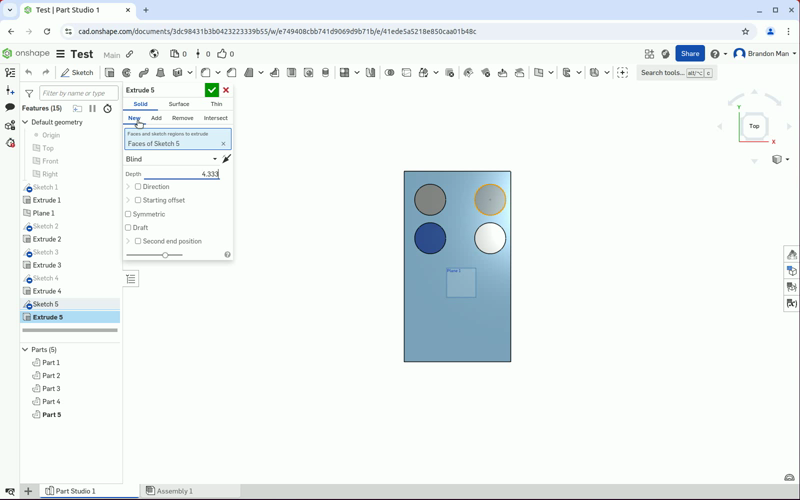
key(enter)
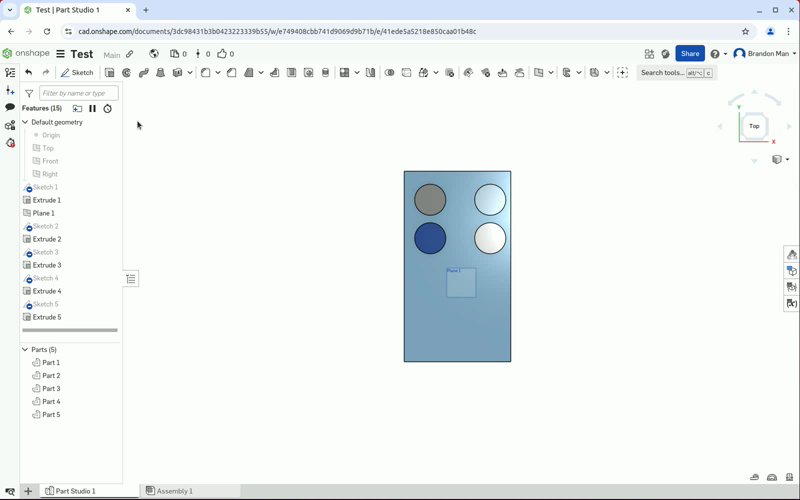
key(shift+h)
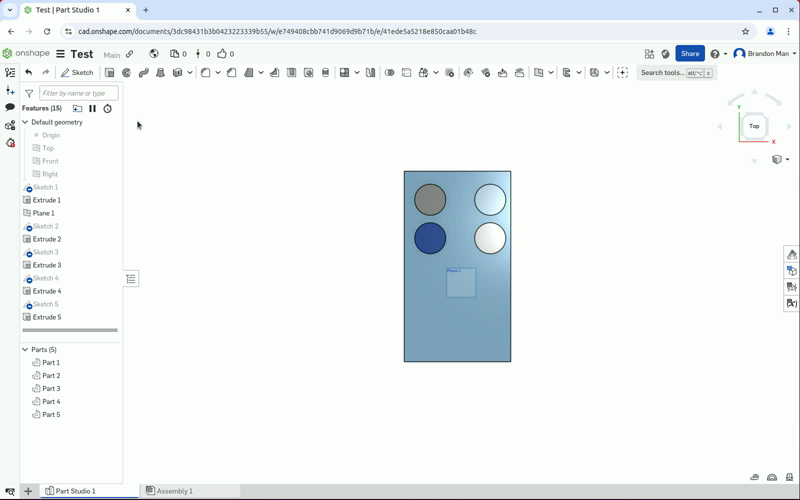
key(shift+h)
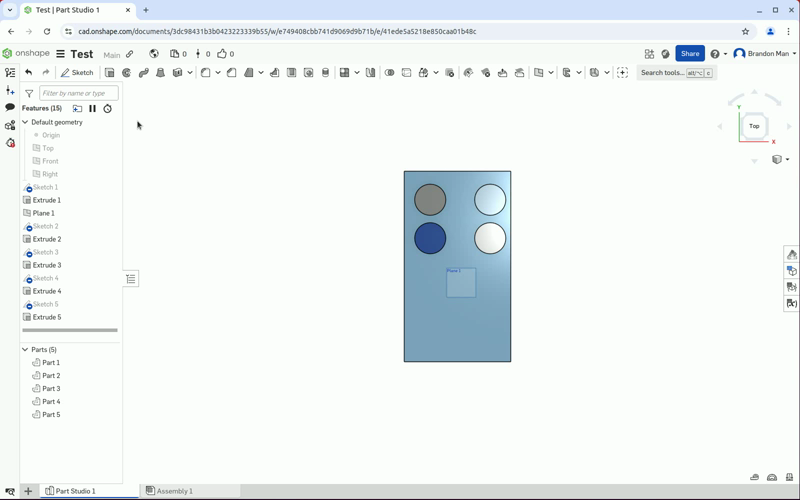
mouse_move(73, 189)
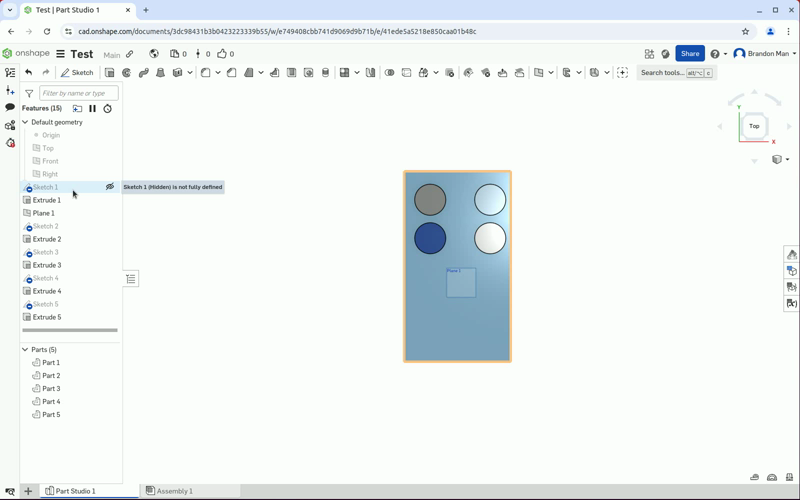
click(73, 189)
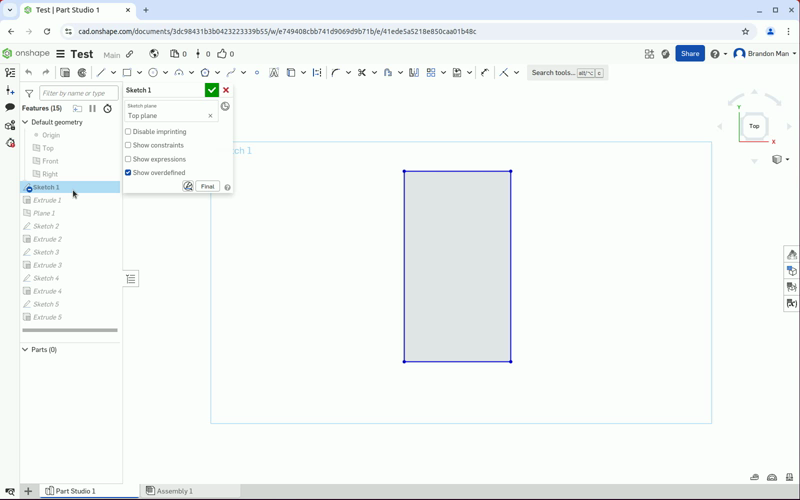
mouse_move(229, 92)
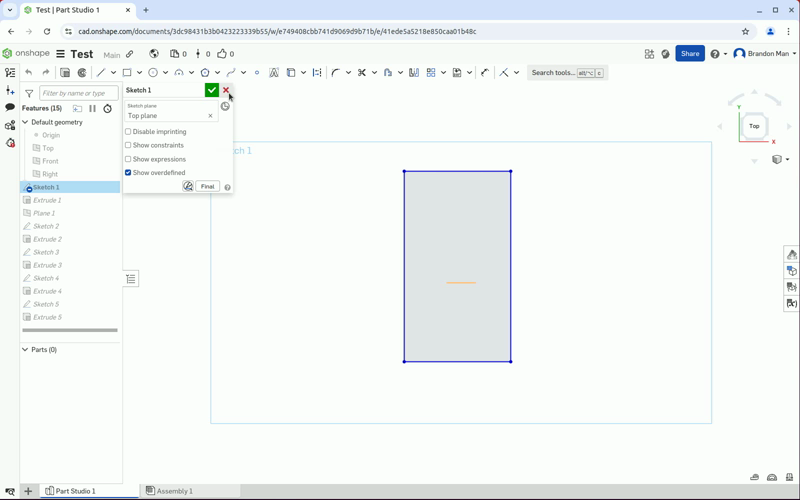
click(229, 92)
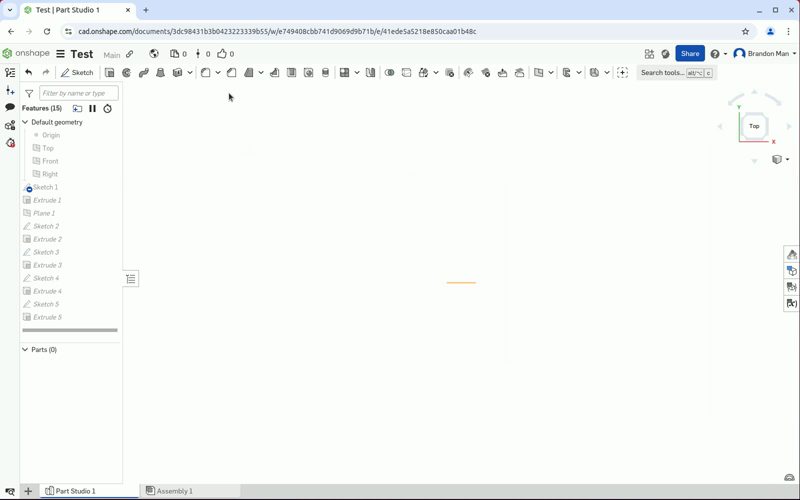
key(shift+s)
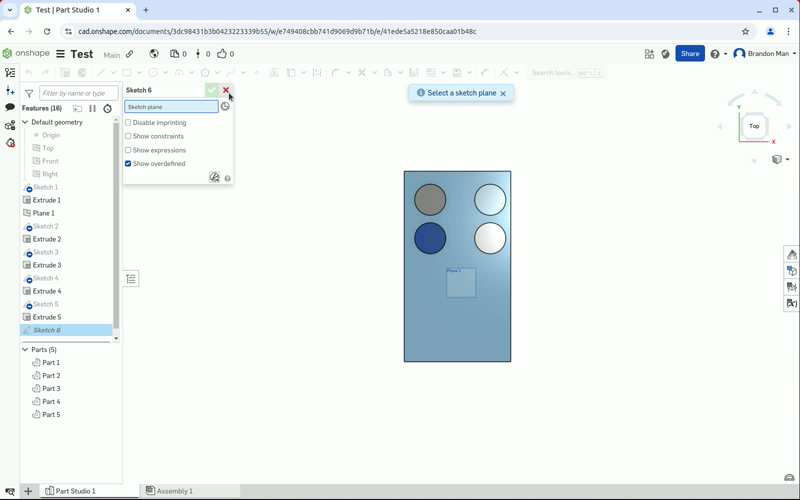
mouse_move(69, 215)
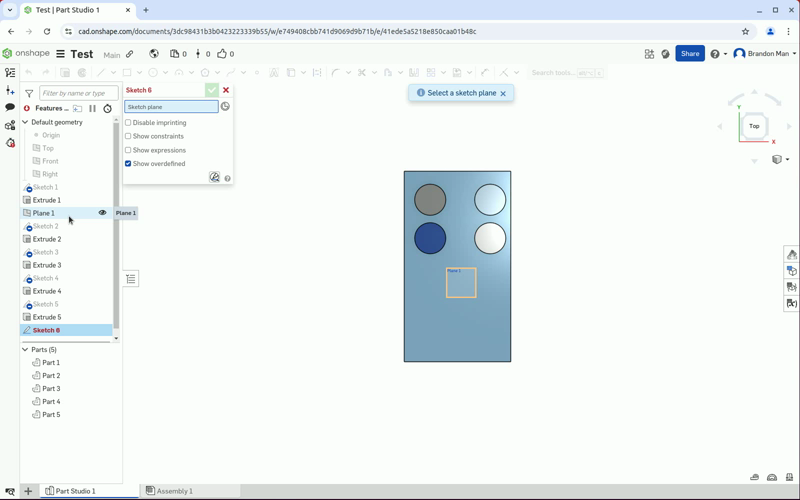
click(69, 215)
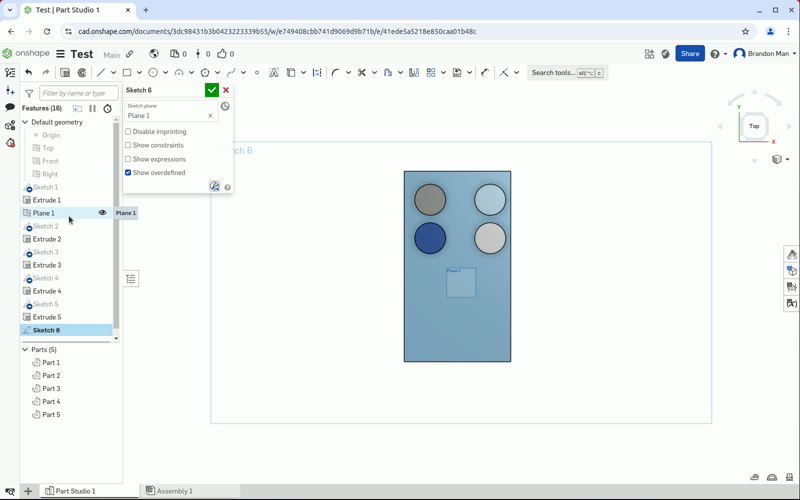
mouse_move(73, 352)
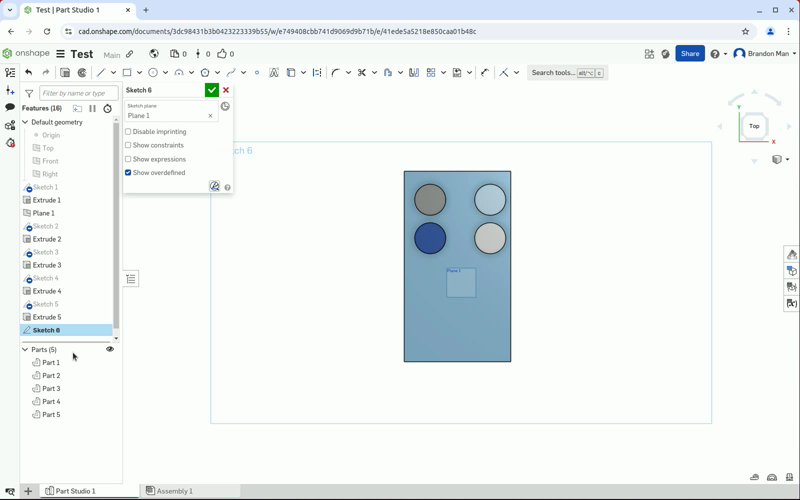
key(y)
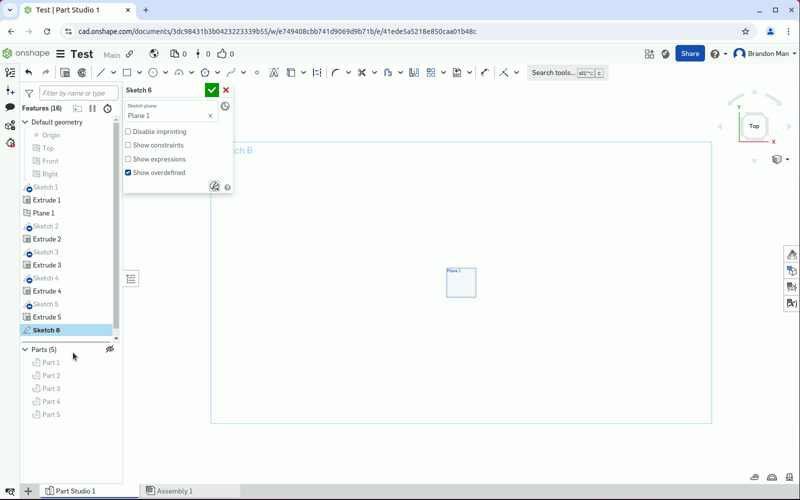
key(c)
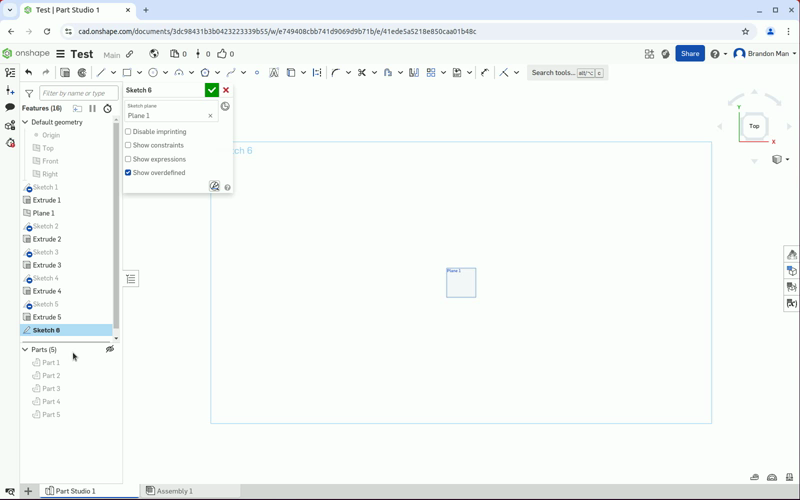
key_down(shift)
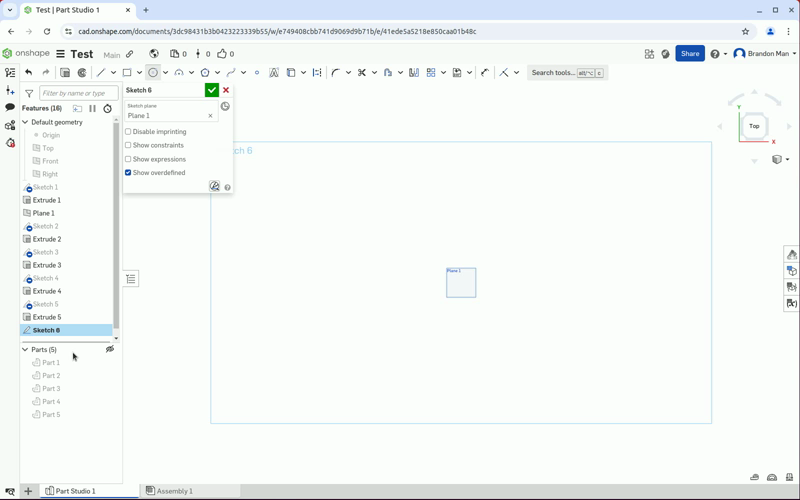
mouse_move(490, 293)
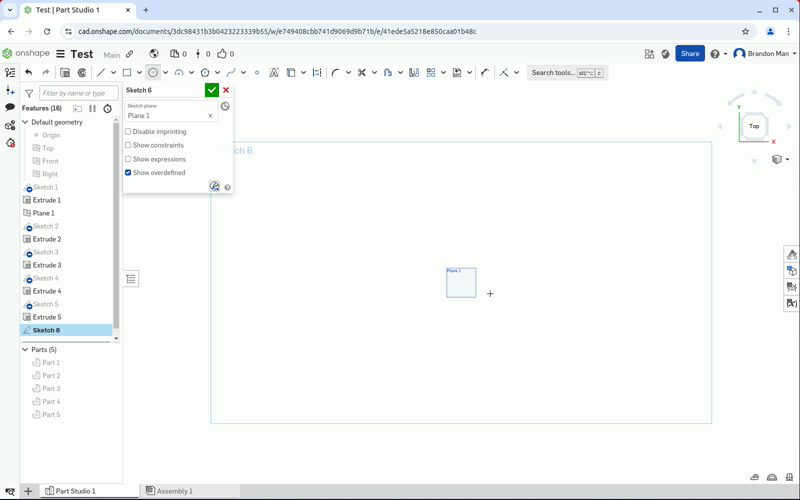
click(490, 293)
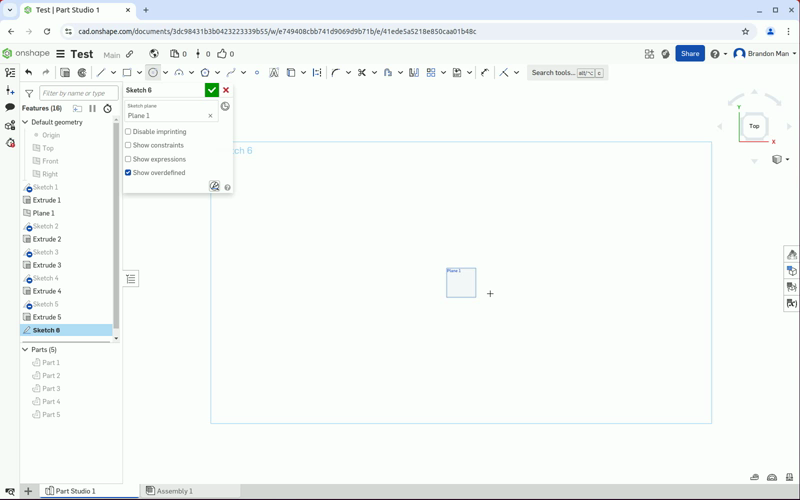
key_up(shift)
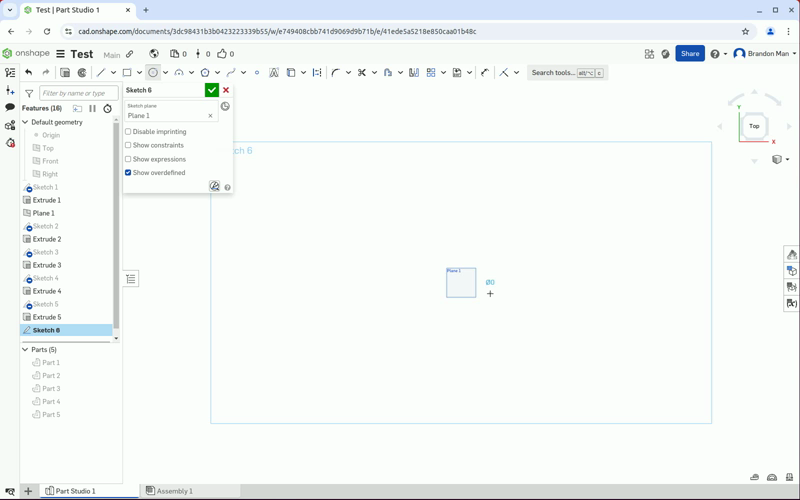
mouse_move(505, 293)
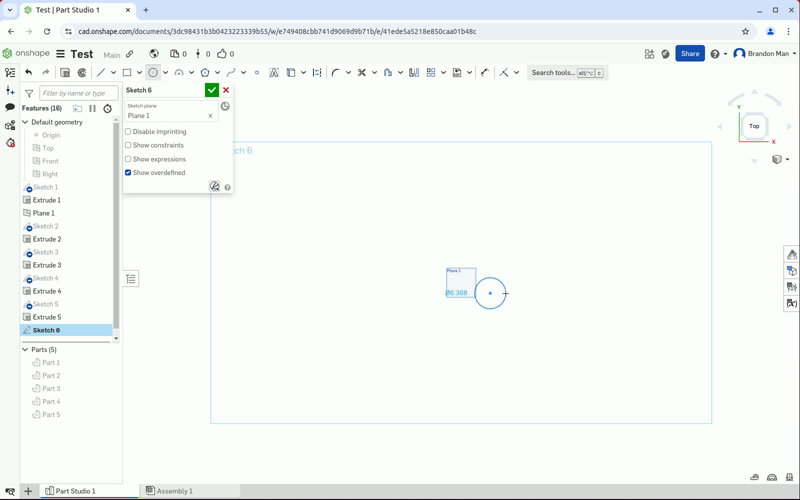
click(505, 293)
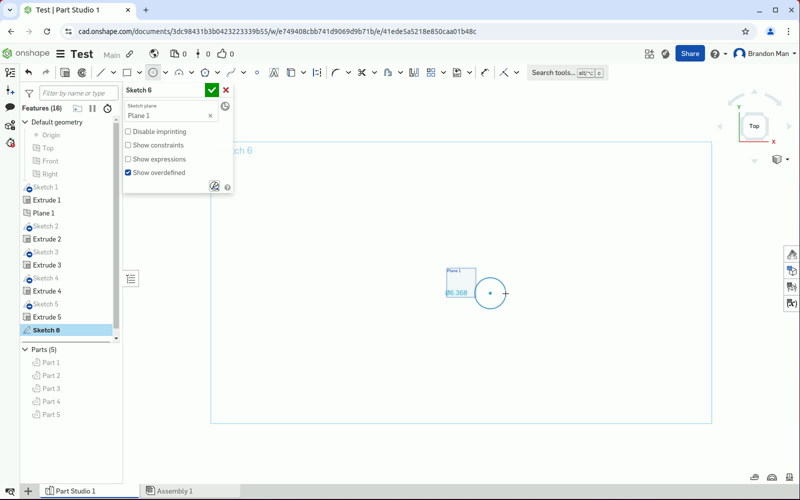
key(esc)
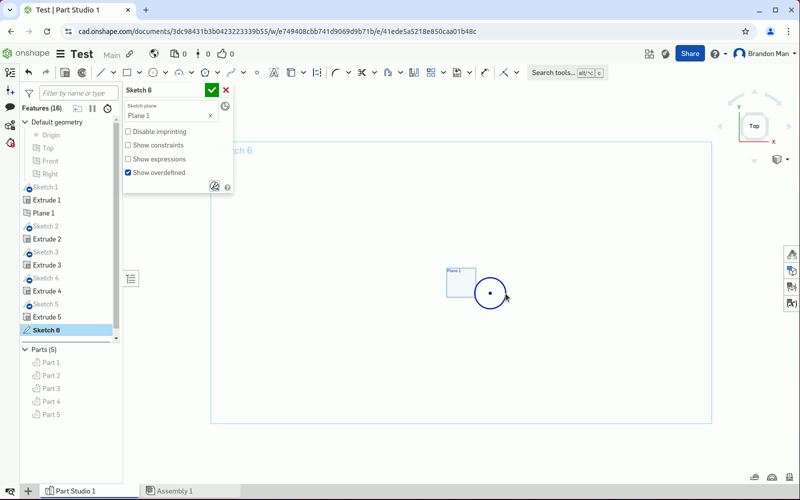
mouse_move(494, 284)
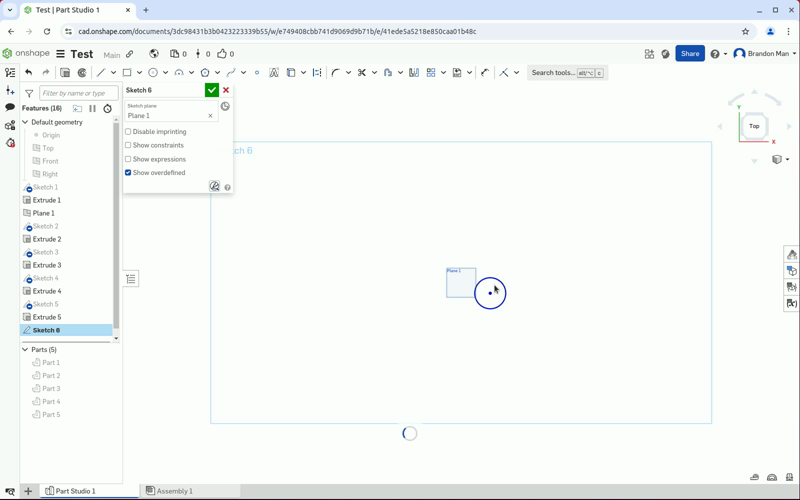
scroll(6)
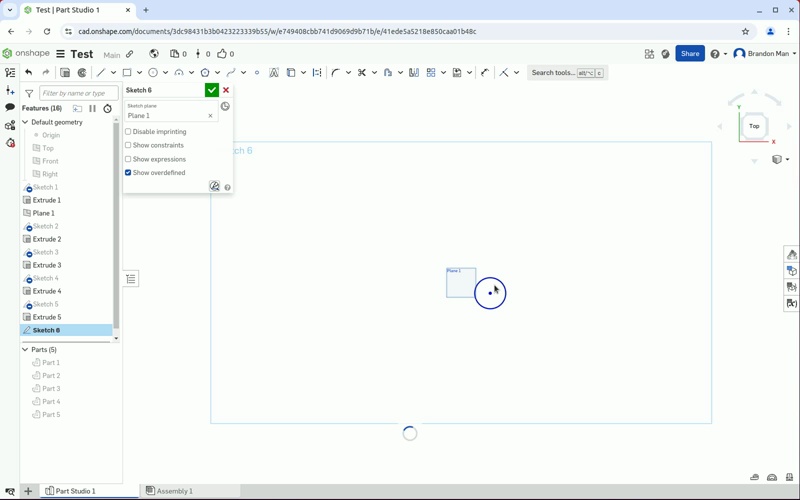
scroll(6)
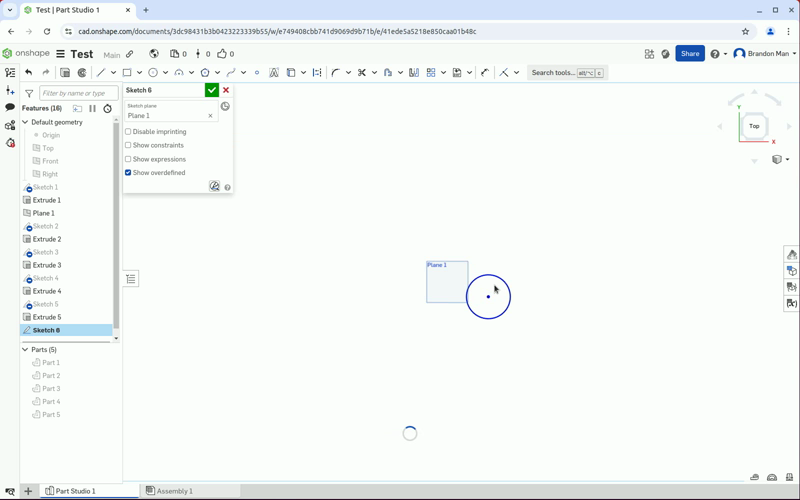
scroll(6)
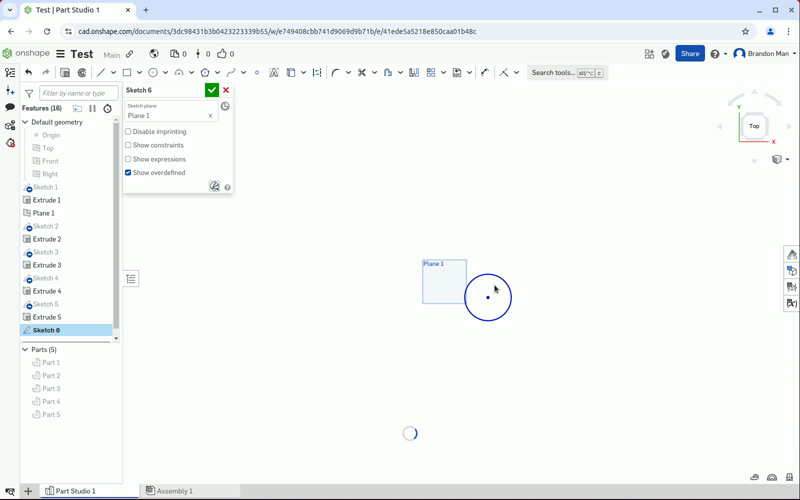
scroll(6)
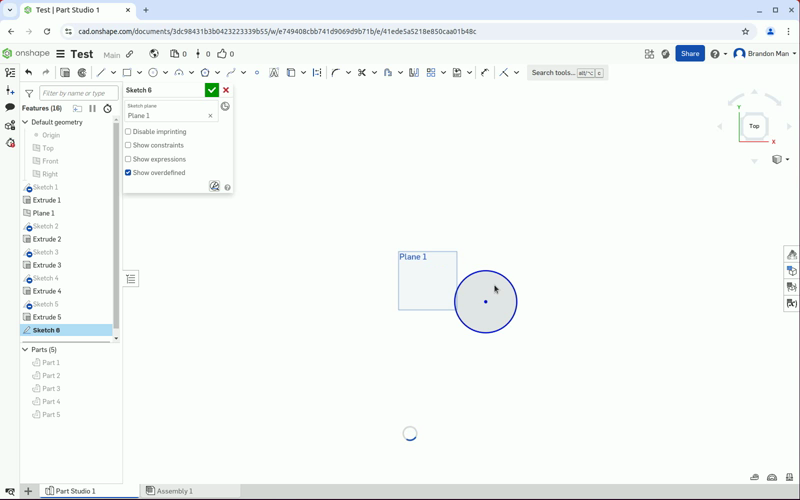
scroll(6)
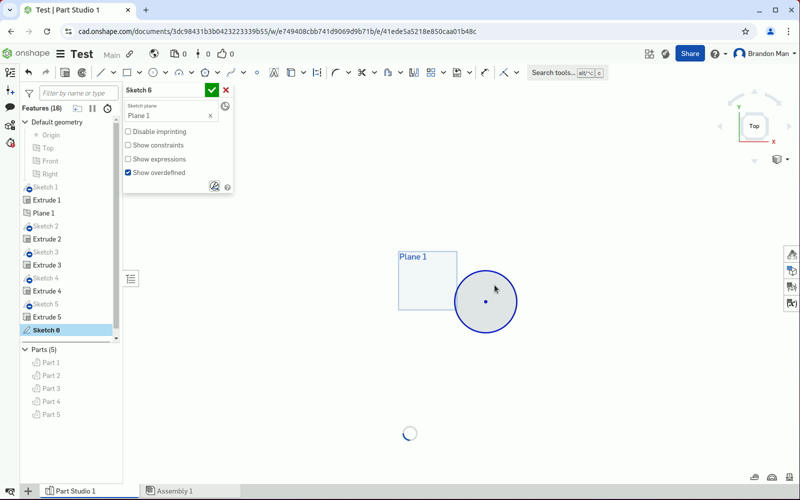
scroll(6)
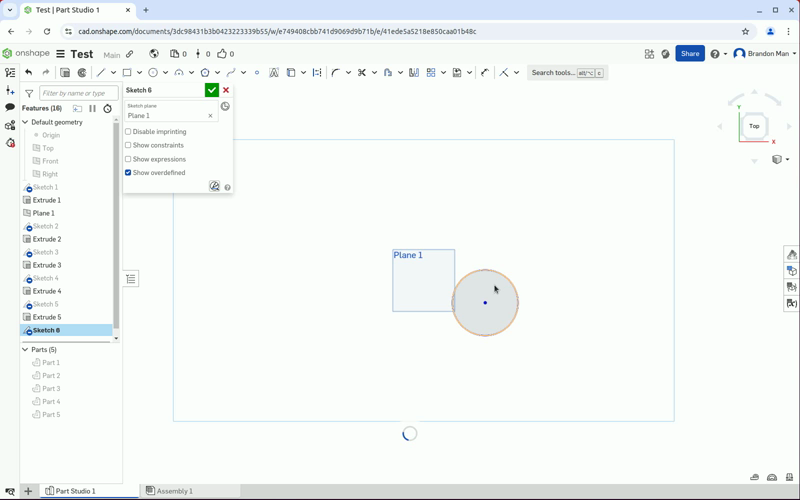
scroll(6)
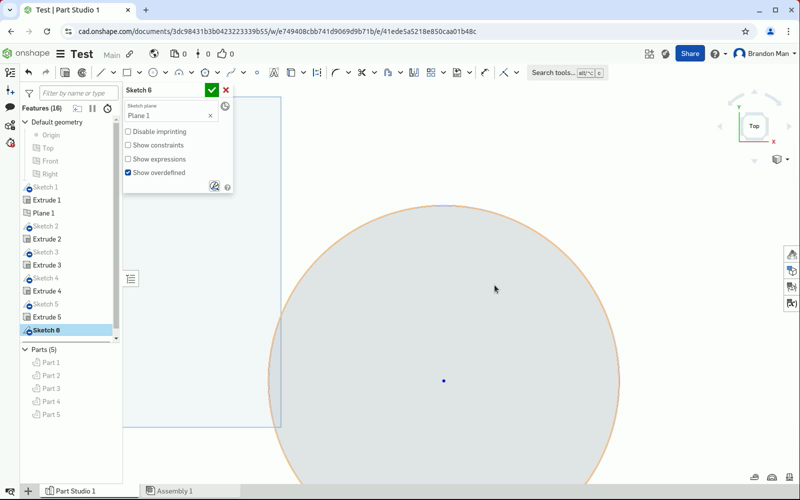
click(494, 284)
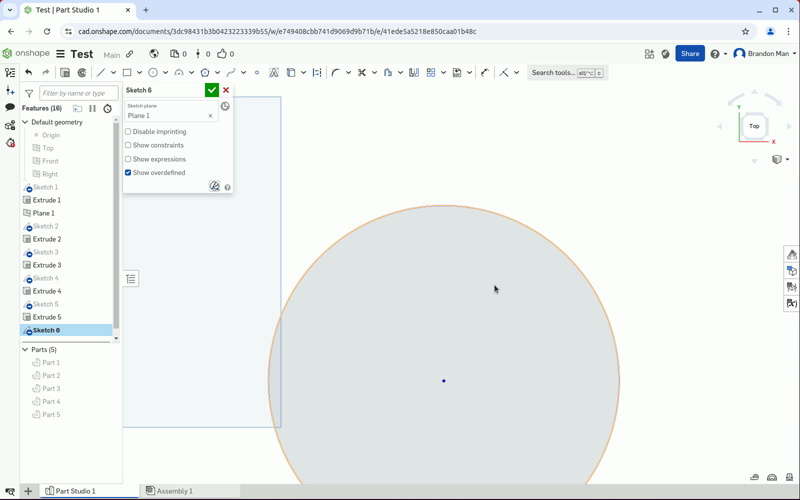
scroll(-6)
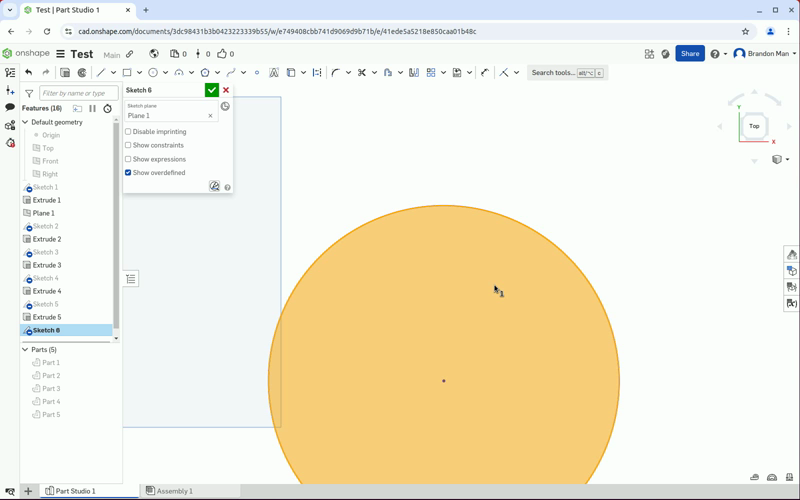
scroll(-6)
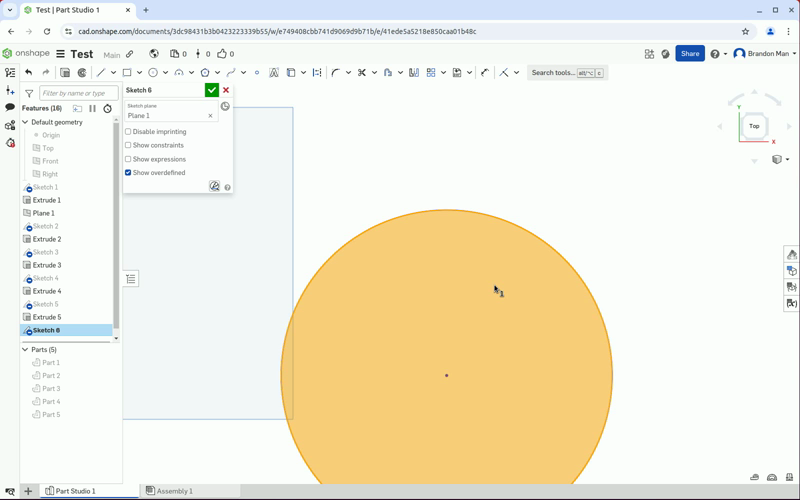
scroll(-6)
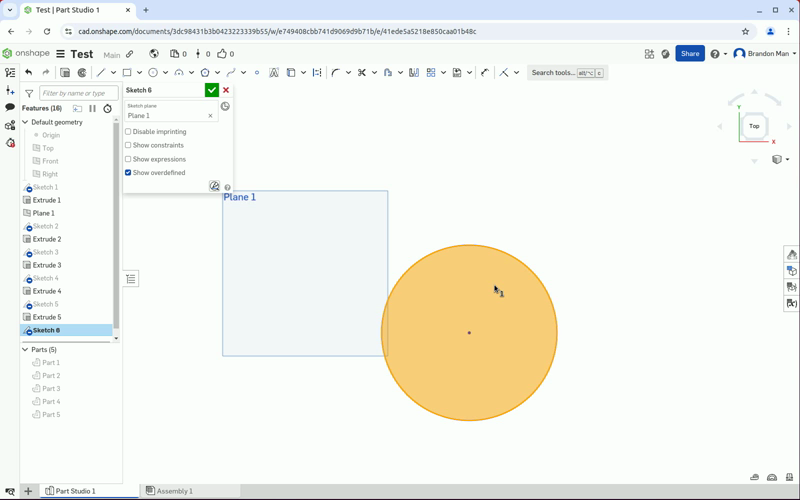
scroll(-6)
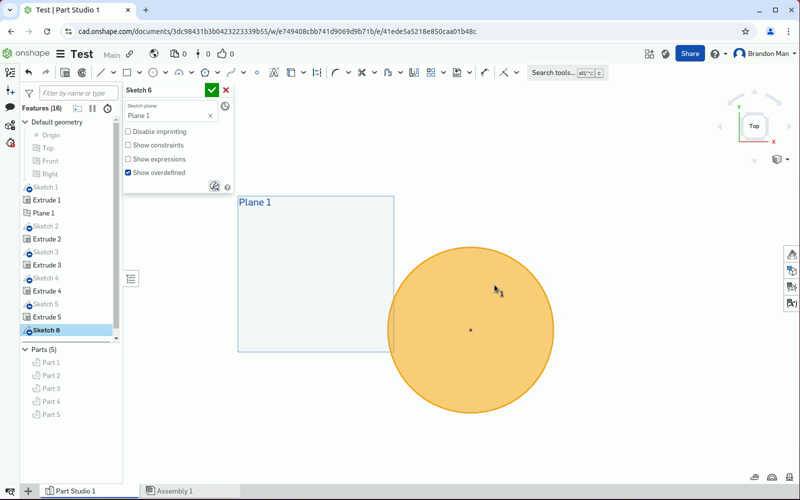
scroll(-6)
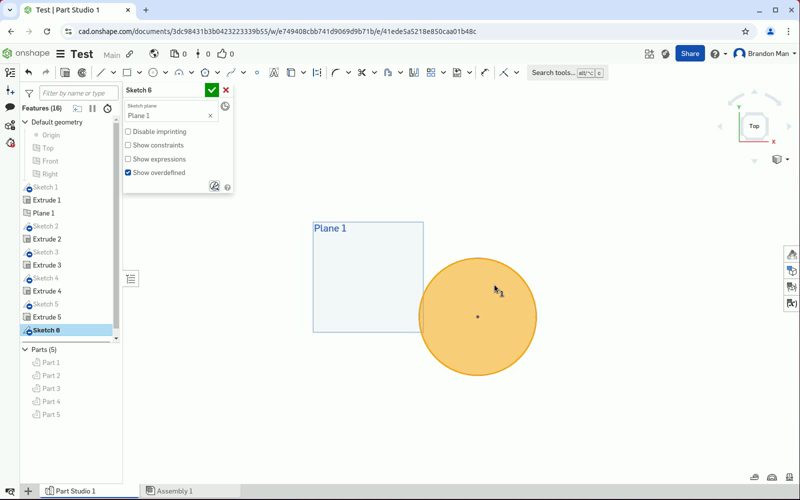
scroll(-6)
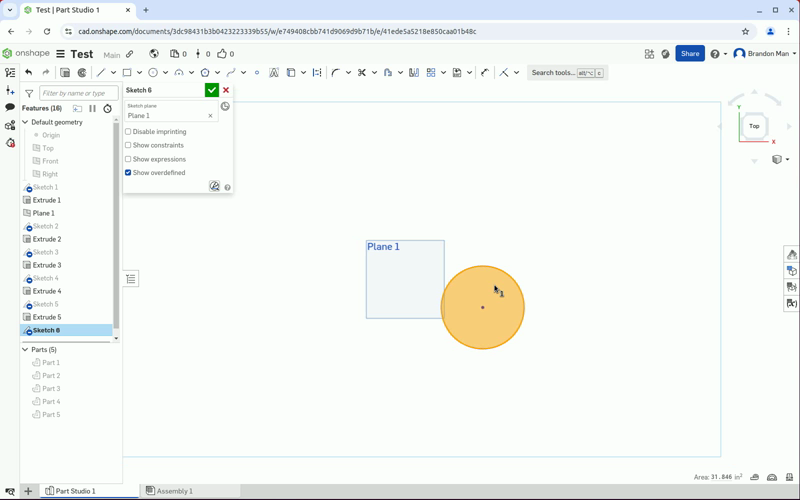
scroll(-6)
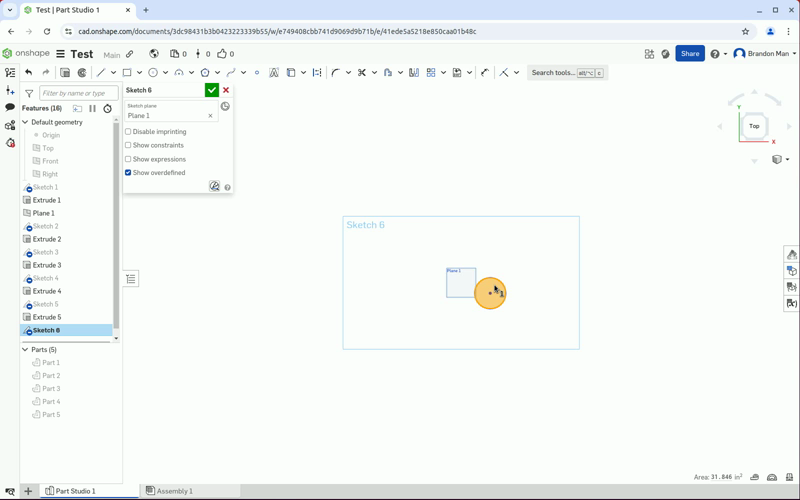
mouse_move(73, 352)
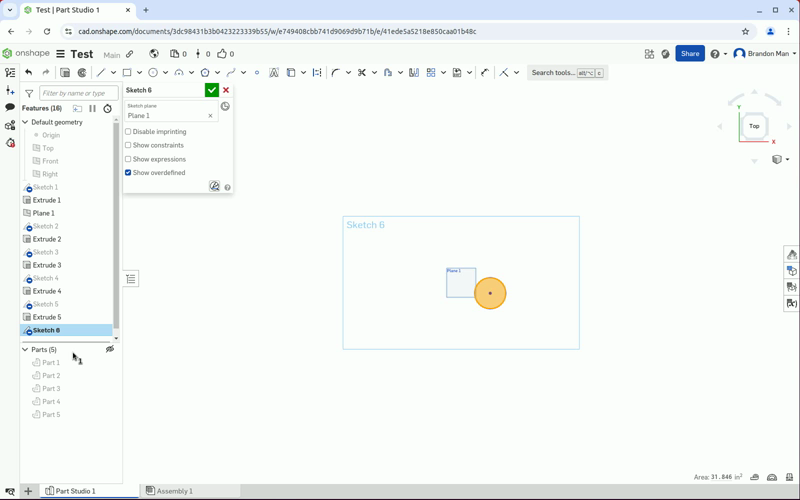
key(shift+y)
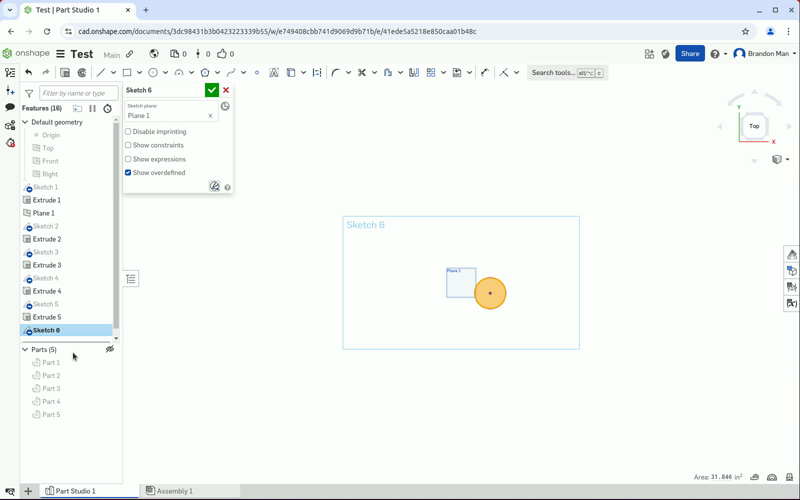
key(shift+e)
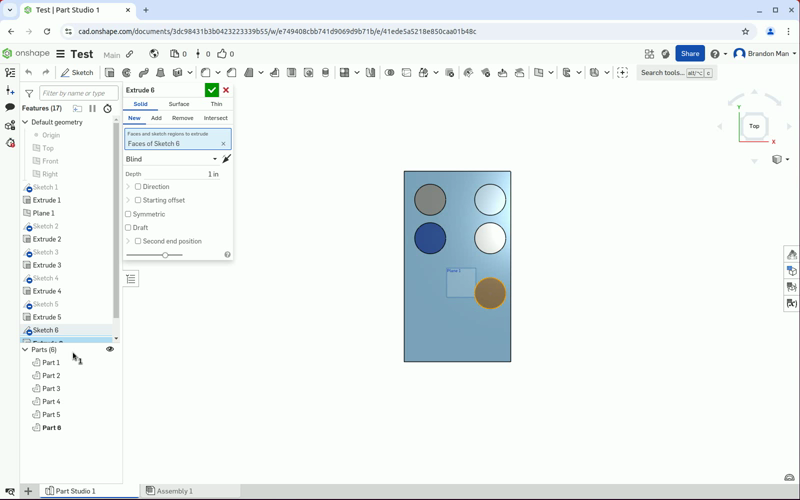
mouse_move(143, 106)
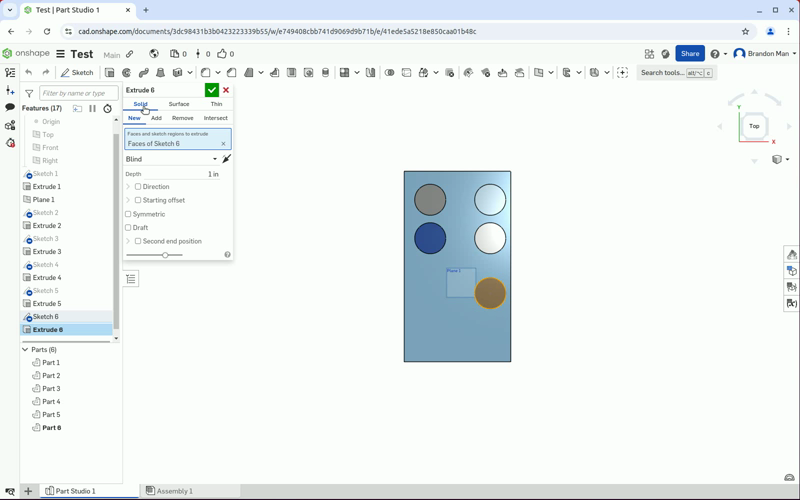
click(143, 106)
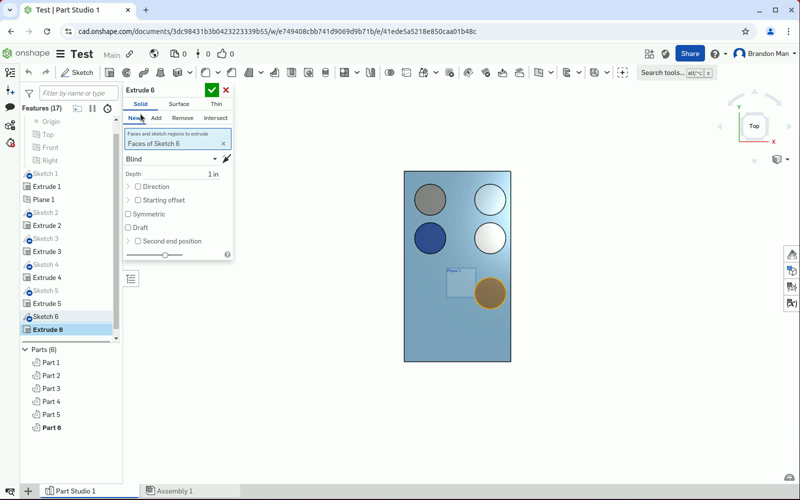
mouse_move(137, 120)
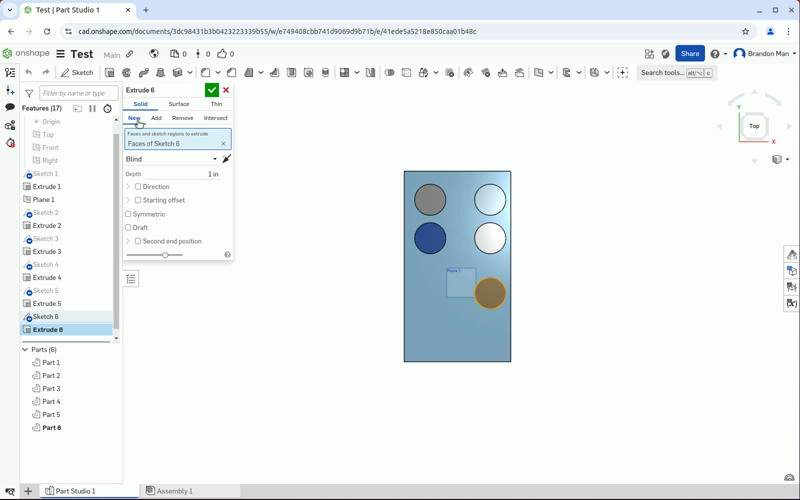
click(137, 120)
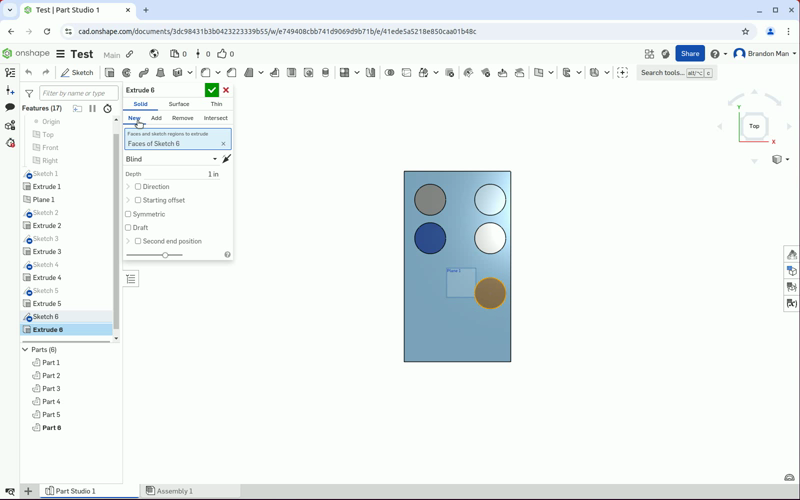
key(tab, 4)
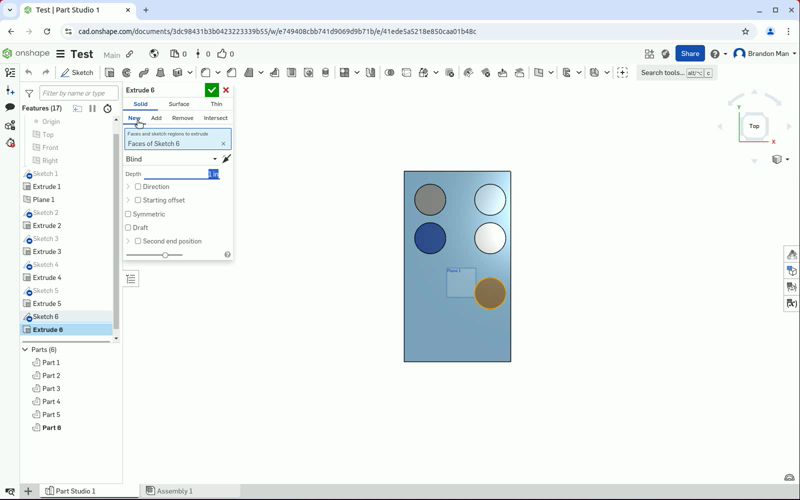
text(4.333)
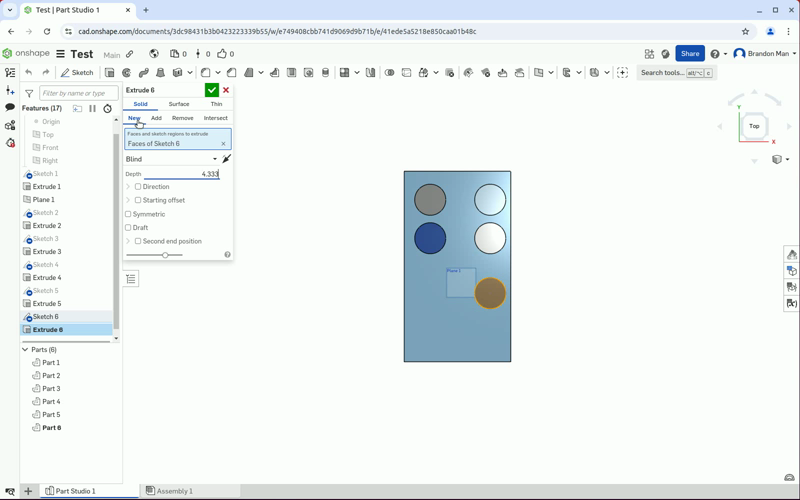
key(enter)
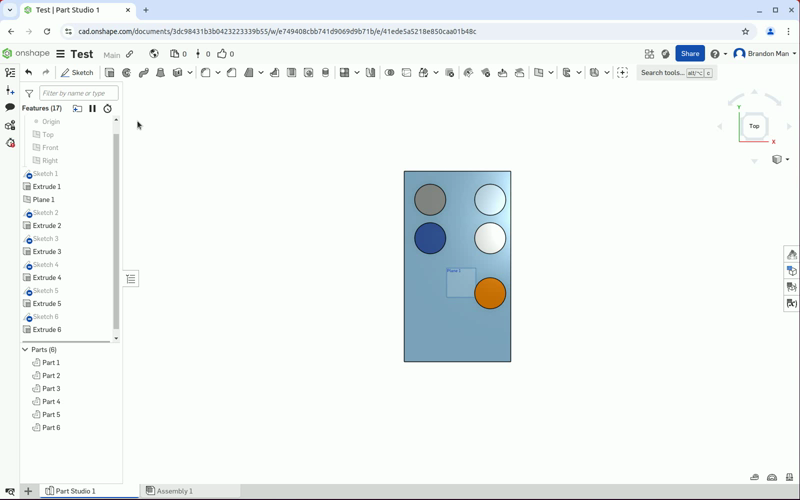
key(shift+h)
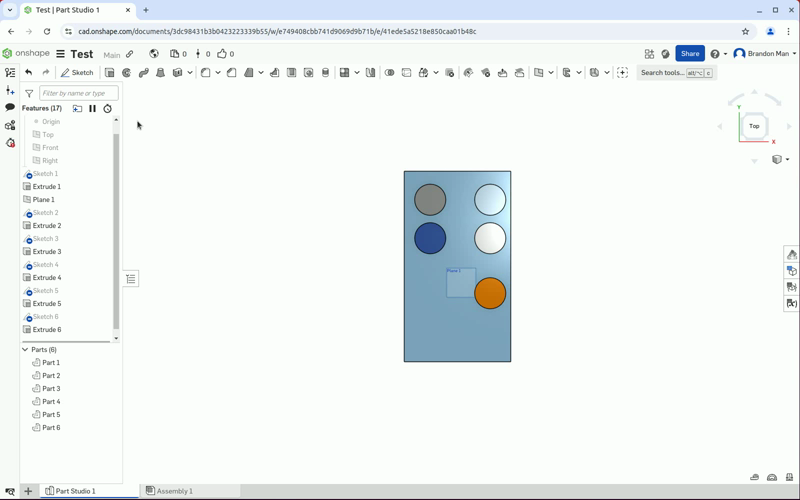
key(shift+h)
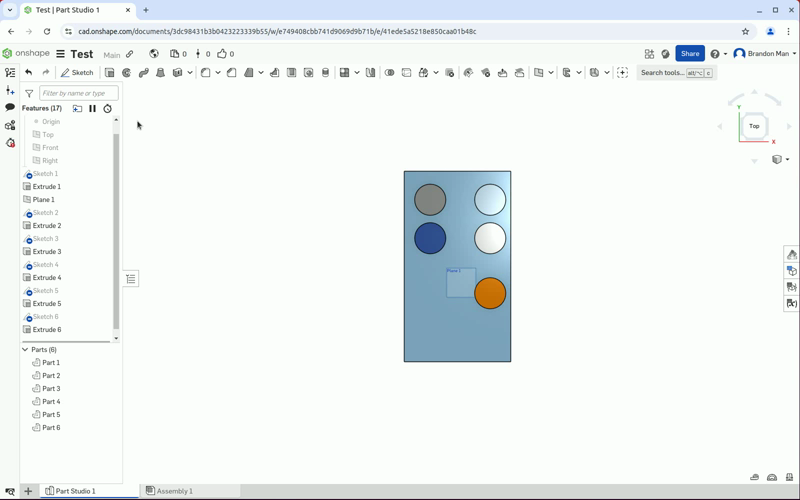
mouse_move(69, 176)
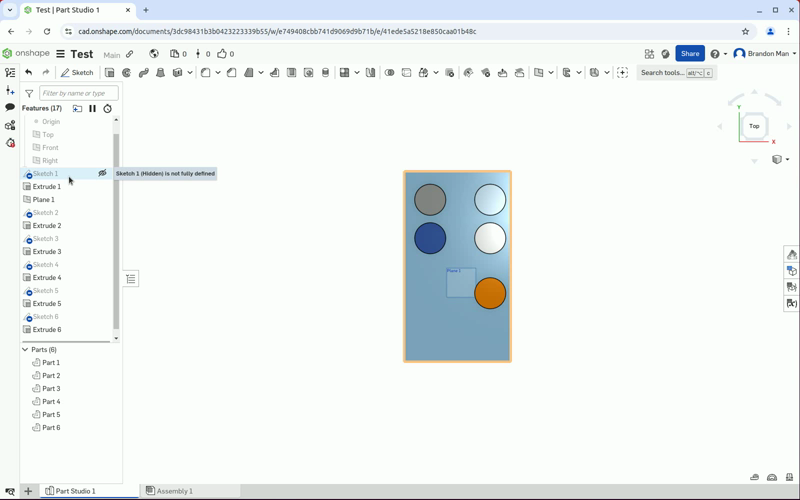
click(69, 176)
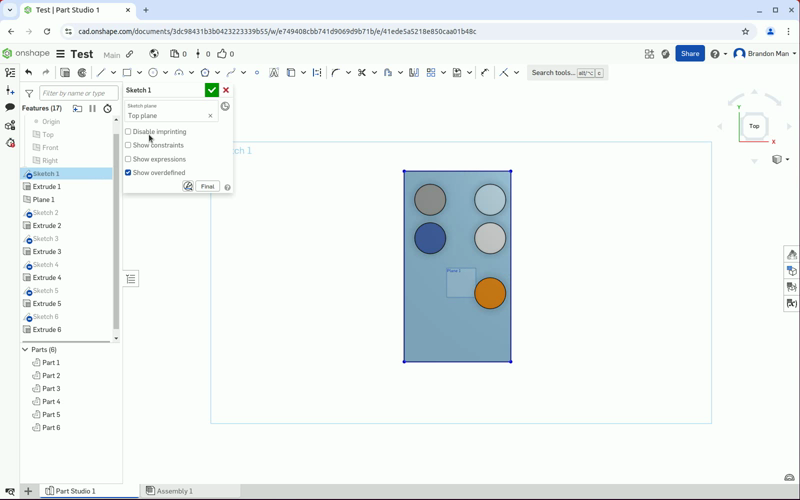
mouse_move(229, 92)
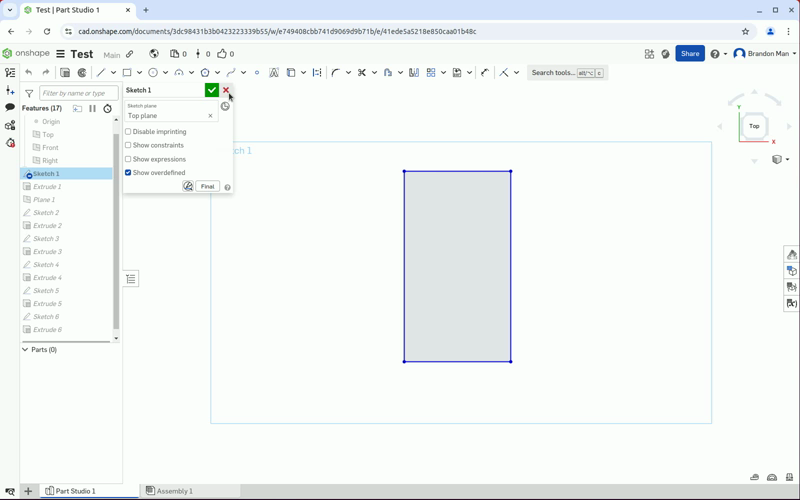
click(229, 92)
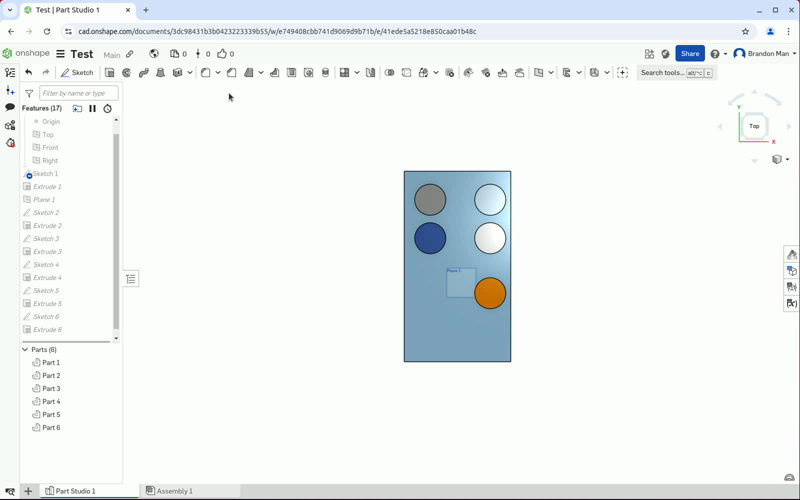
key(shift+s)
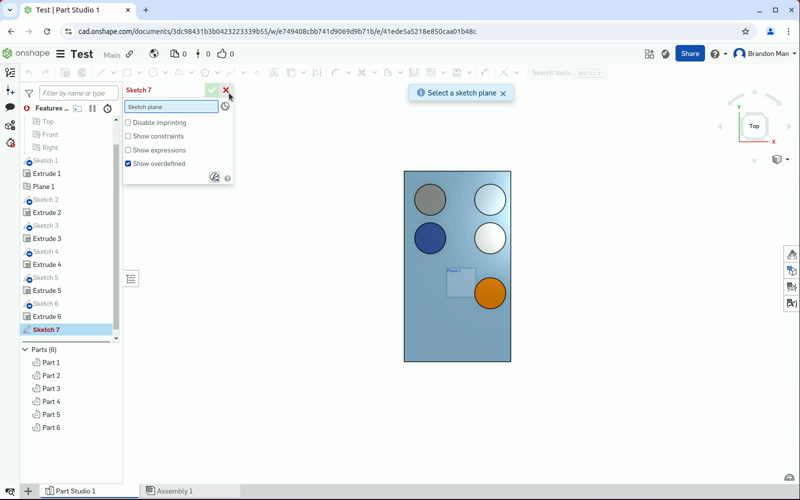
mouse_move(69, 189)
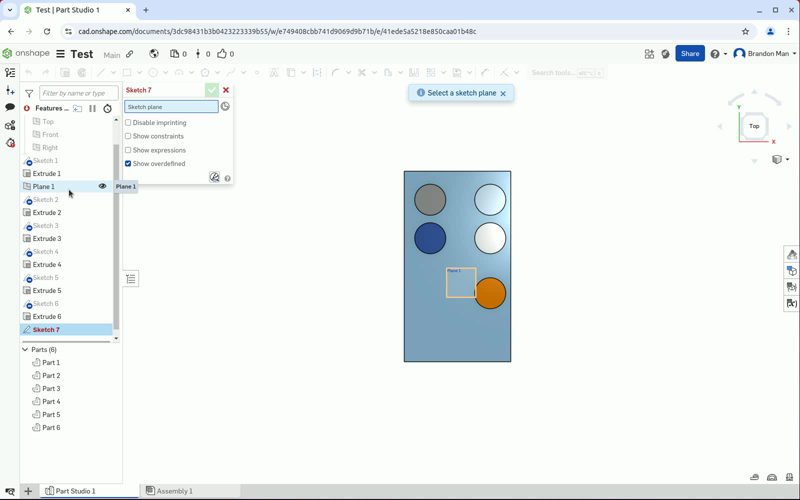
click(69, 189)
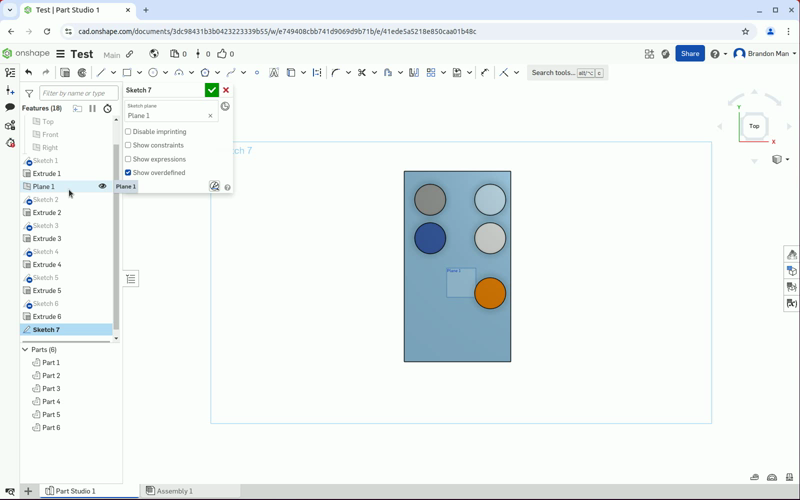
mouse_move(73, 352)
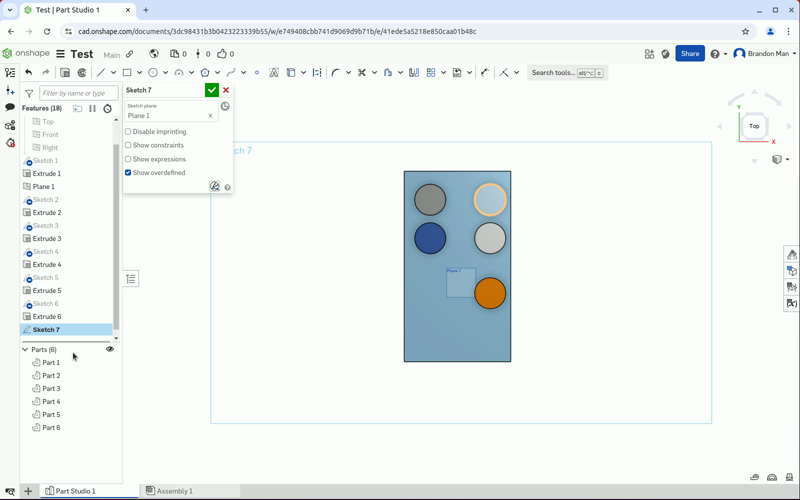
key(y)
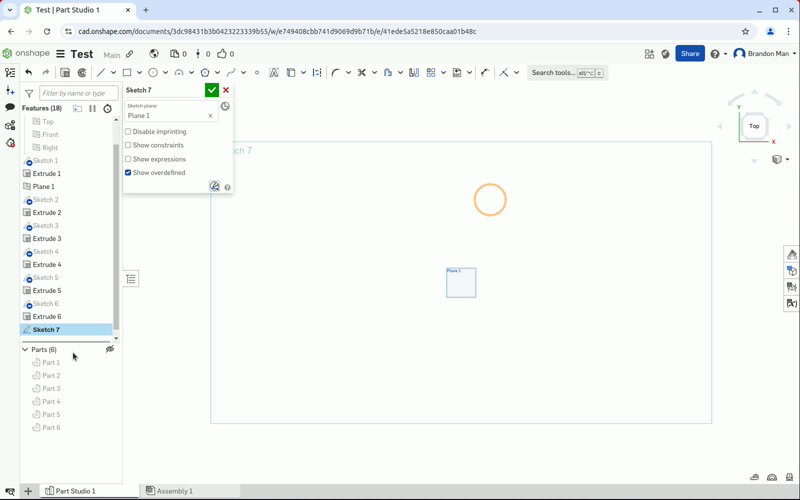
key(c)
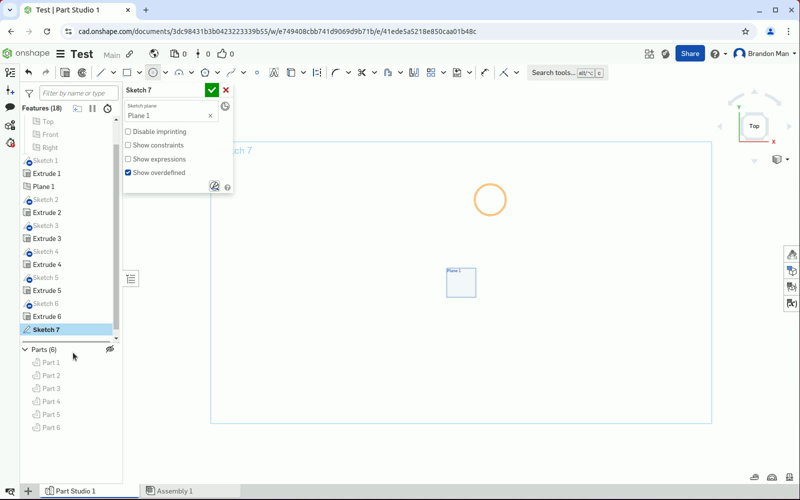
key_down(shift)
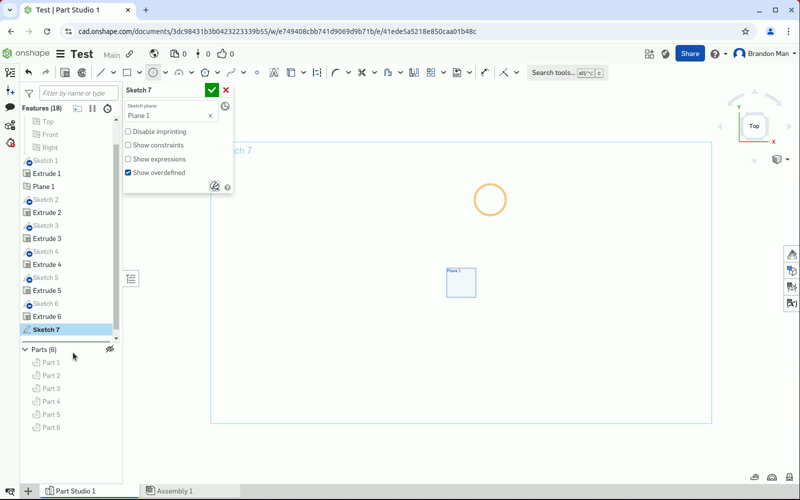
mouse_move(490, 332)
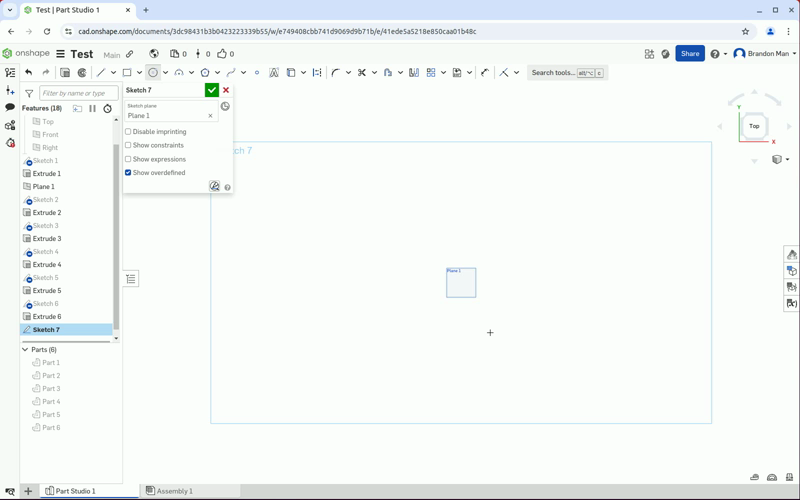
click(490, 332)
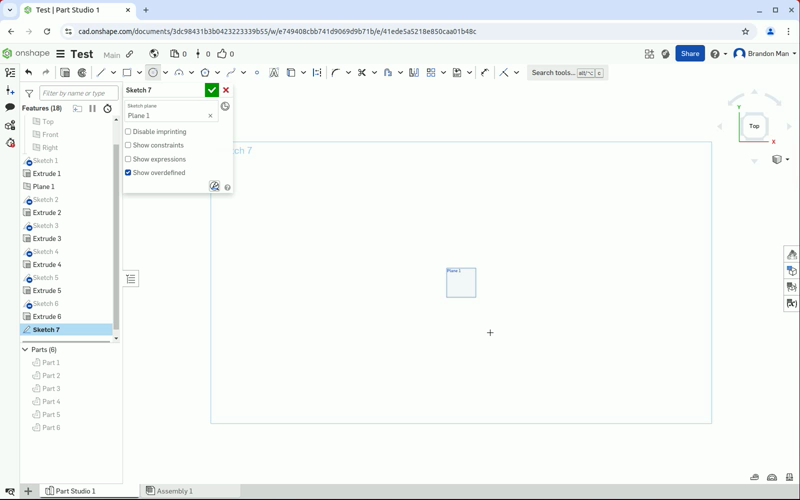
key_up(shift)
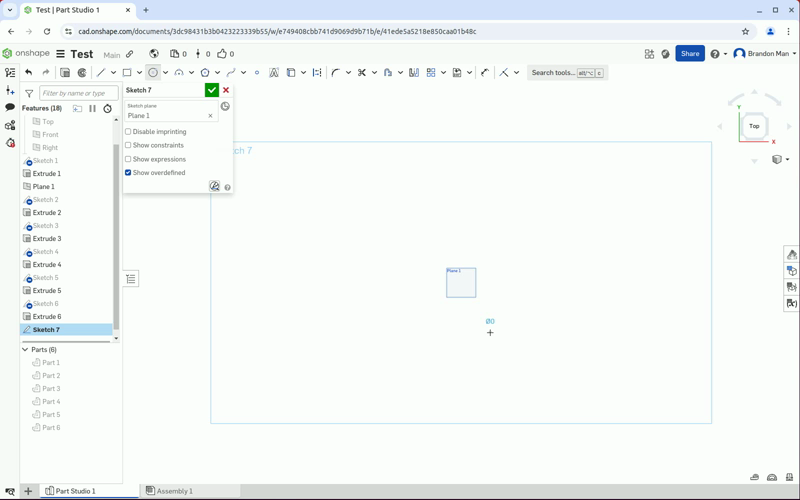
mouse_move(505, 332)
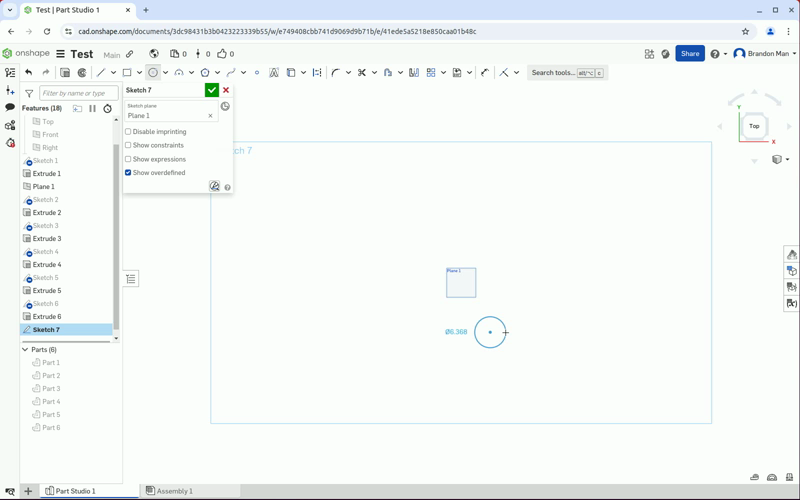
click(505, 332)
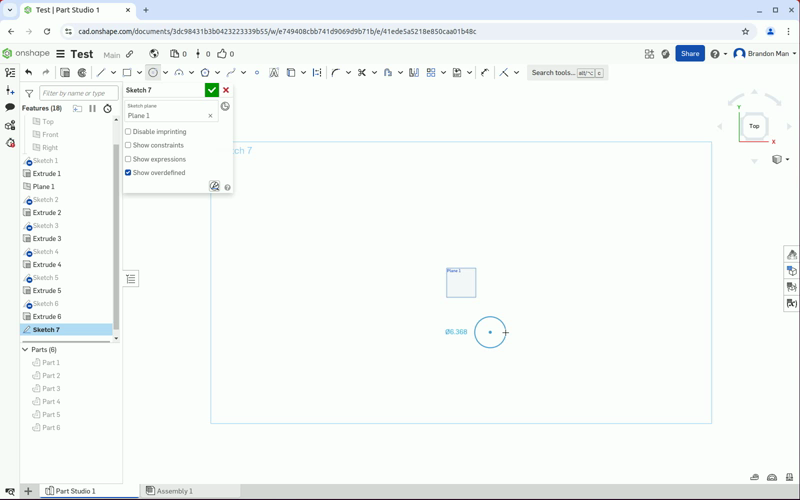
key(esc)
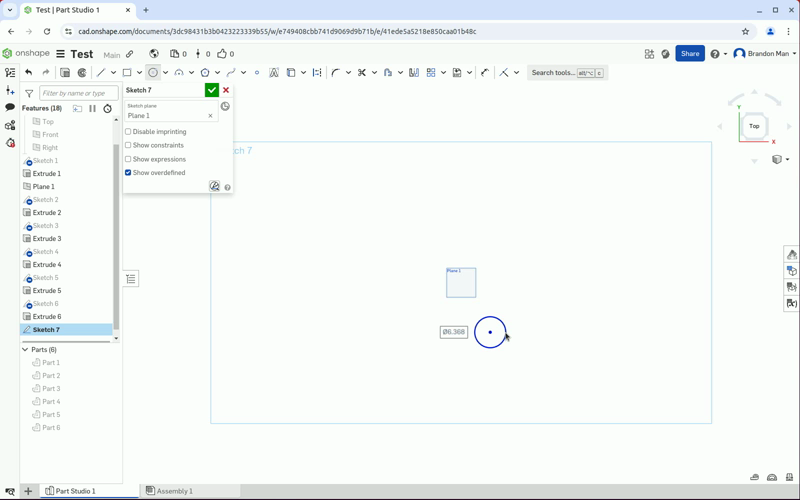
mouse_move(493, 320)
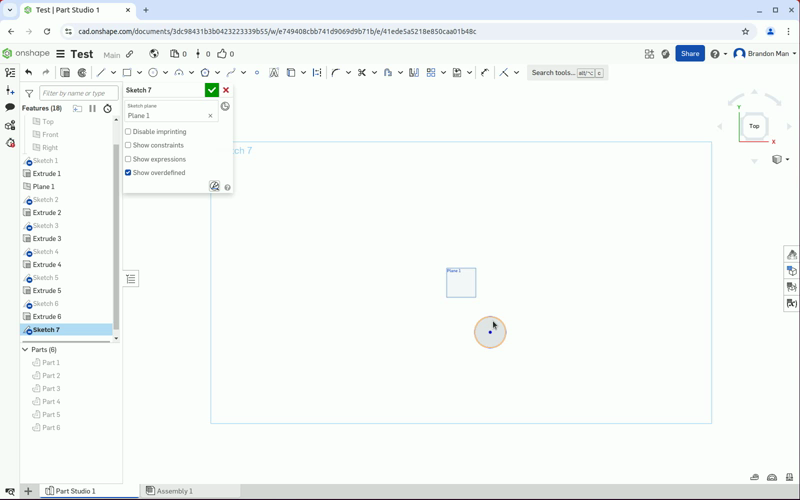
scroll(6)
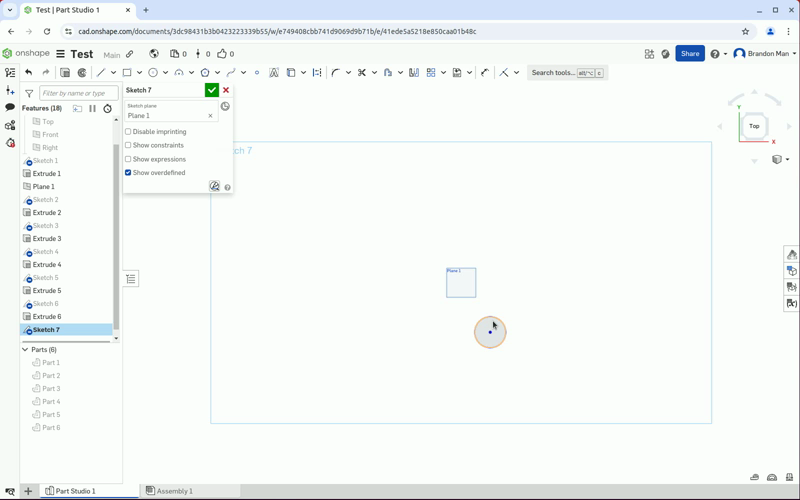
scroll(6)
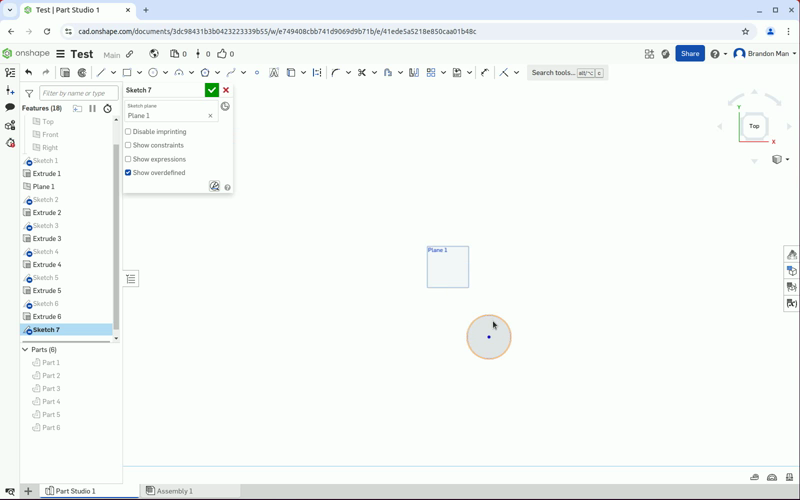
scroll(6)
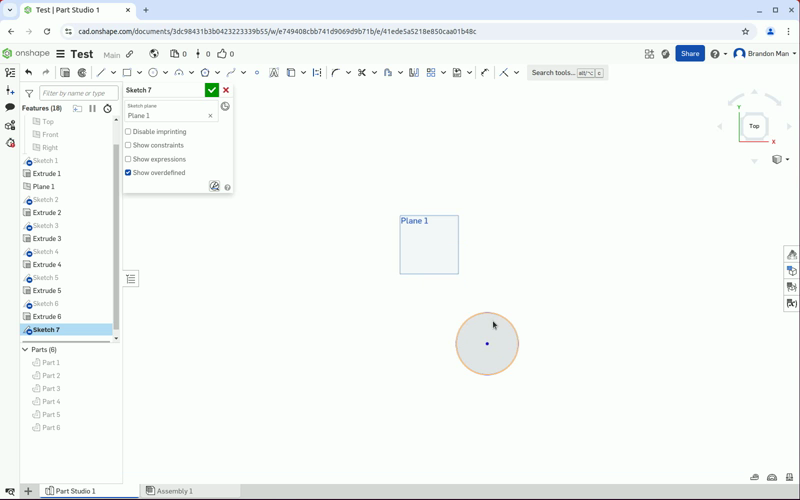
scroll(6)
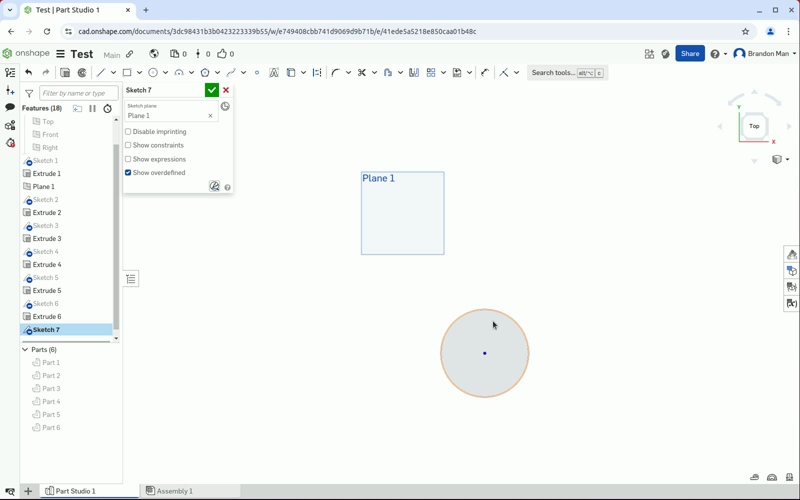
scroll(6)
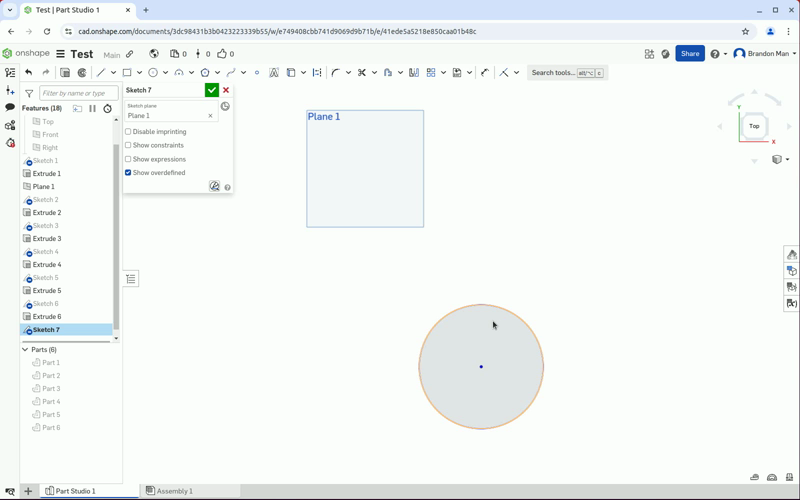
scroll(6)
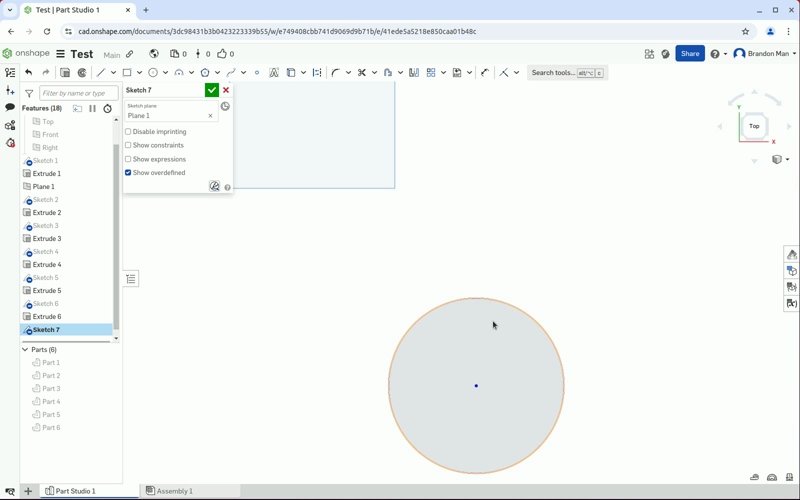
scroll(6)
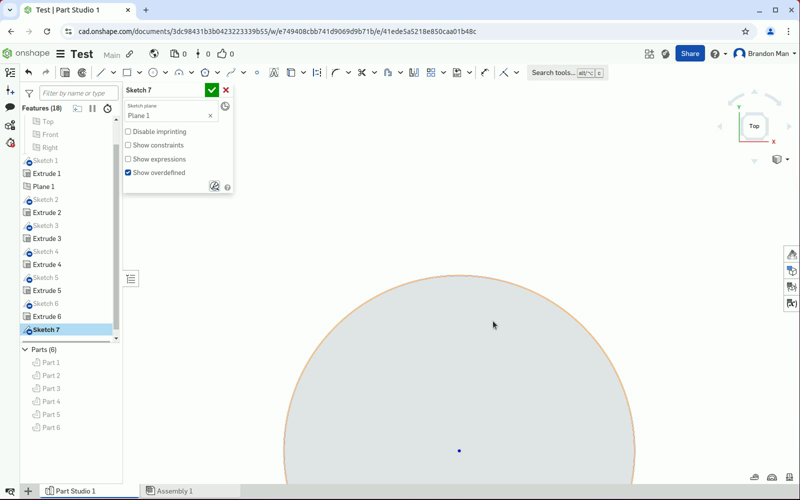
click(493, 320)
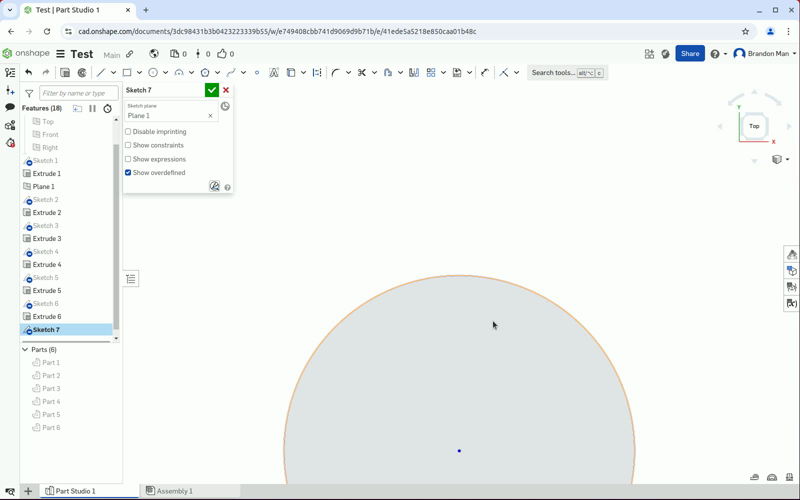
scroll(-6)
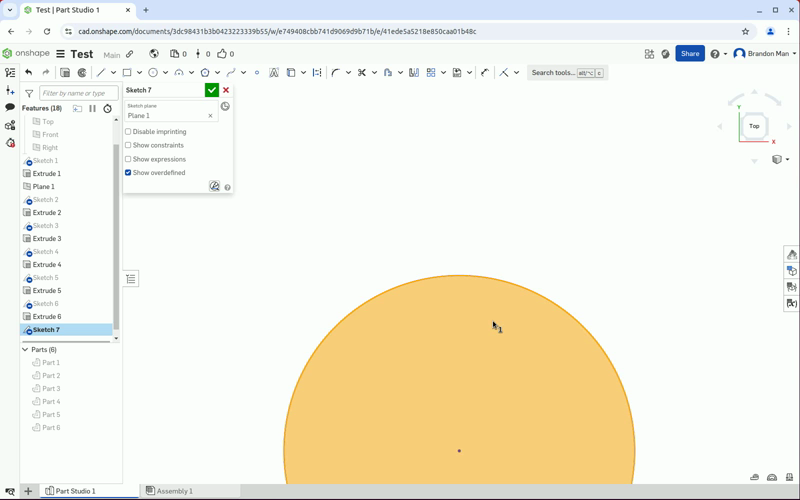
scroll(-6)
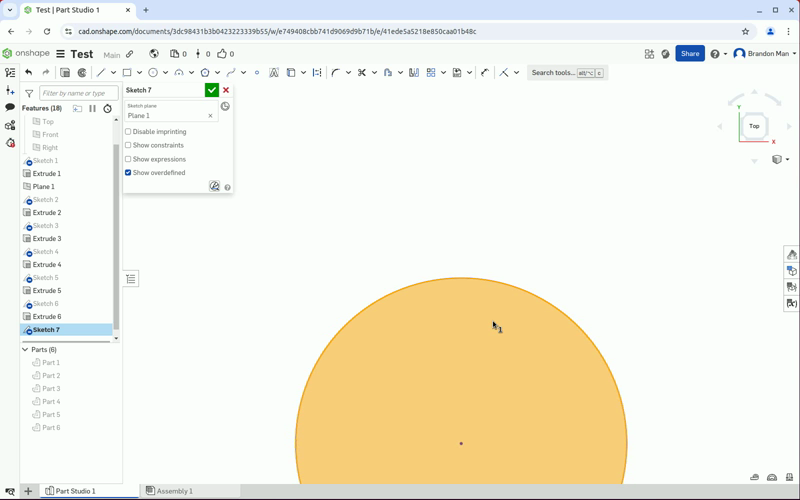
scroll(-6)
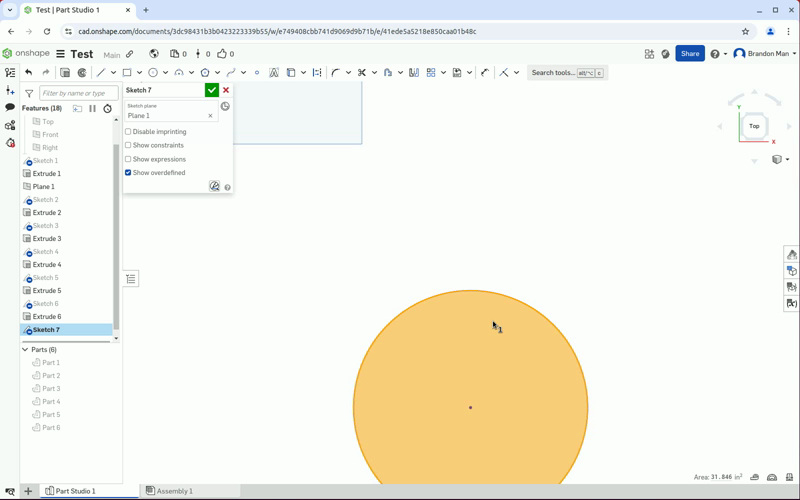
scroll(-6)
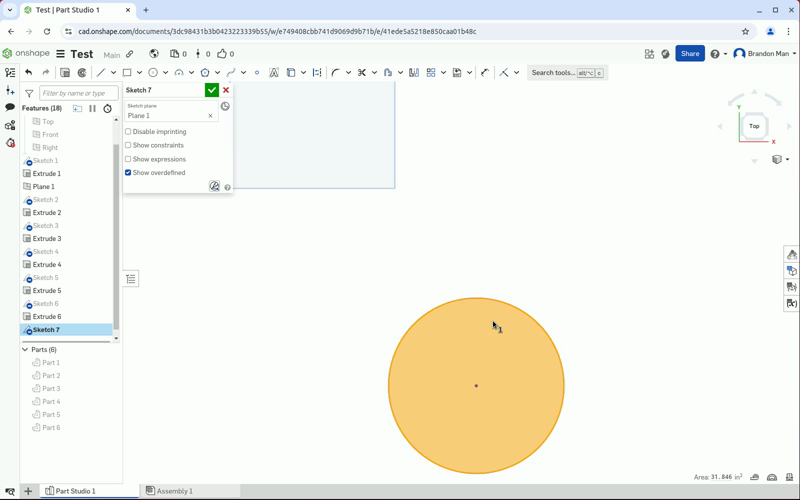
scroll(-6)
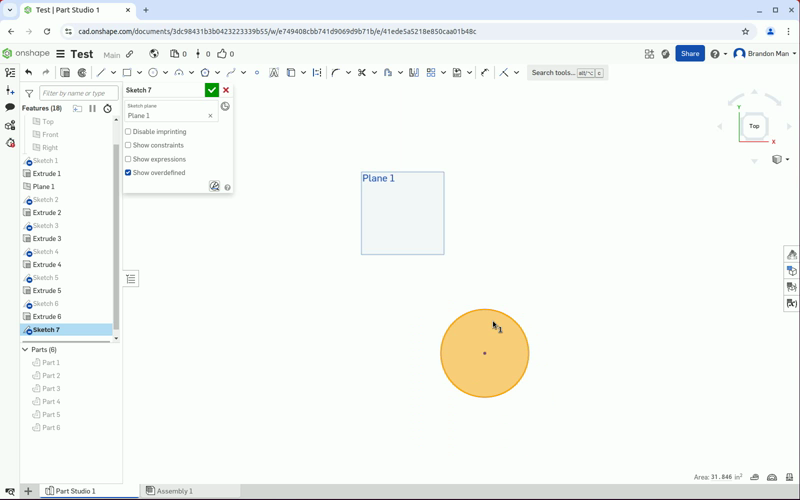
scroll(-6)
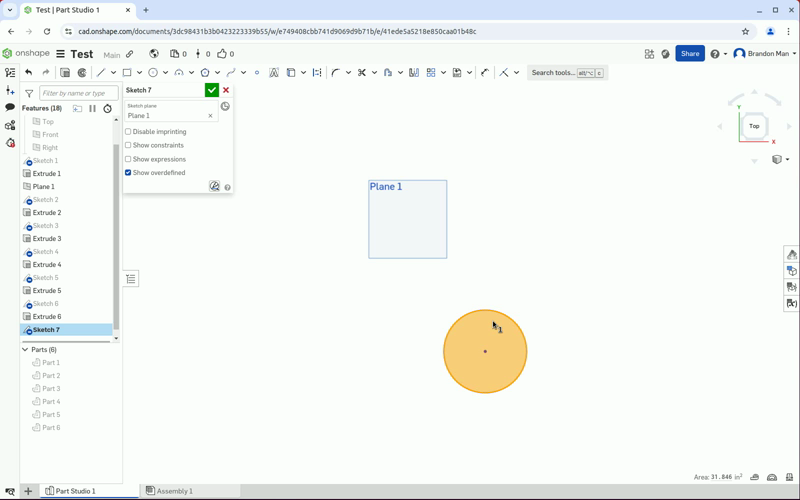
scroll(-6)
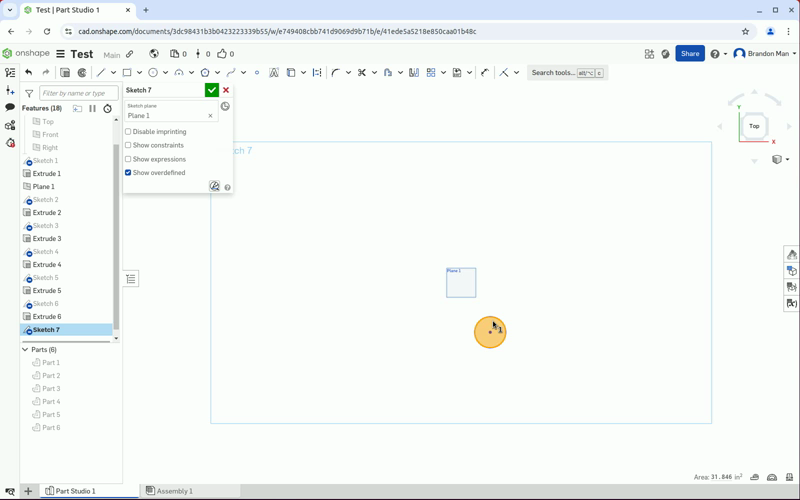
mouse_move(73, 352)
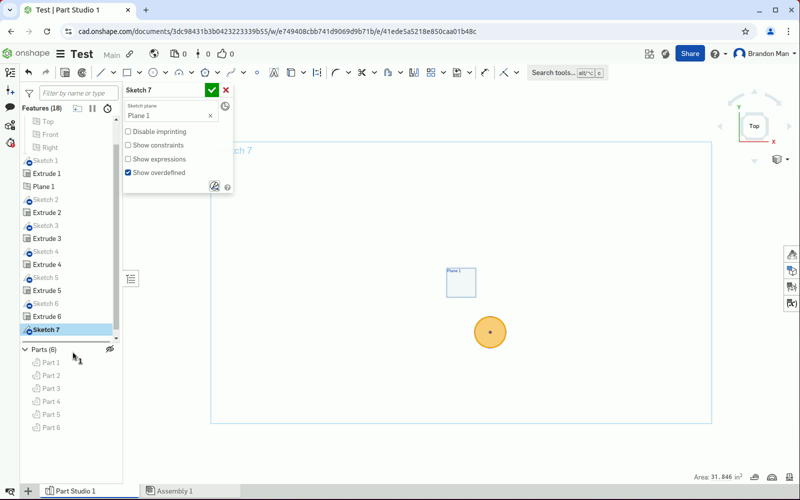
key(shift+y)
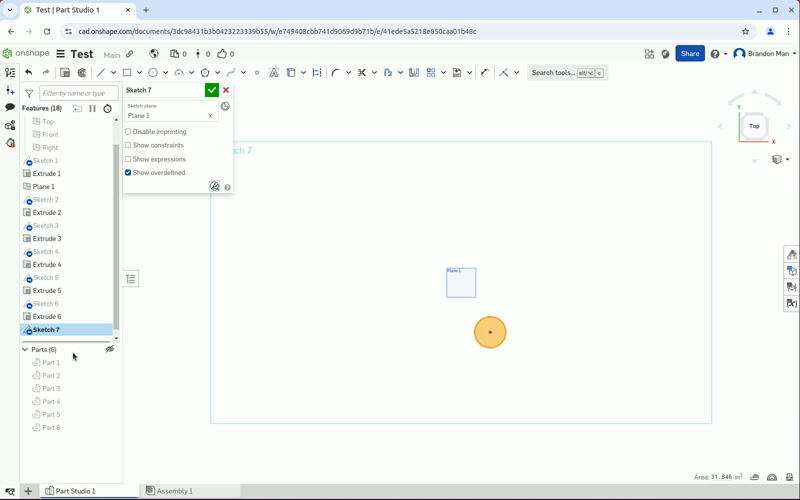
key(shift+e)
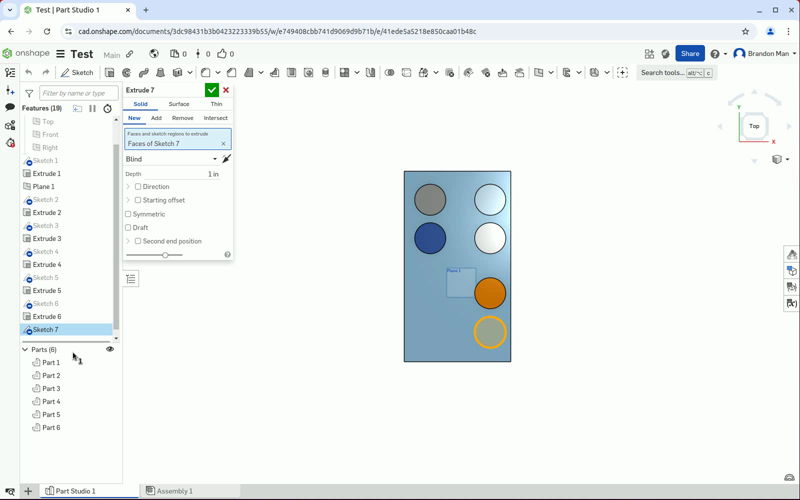
mouse_move(143, 106)
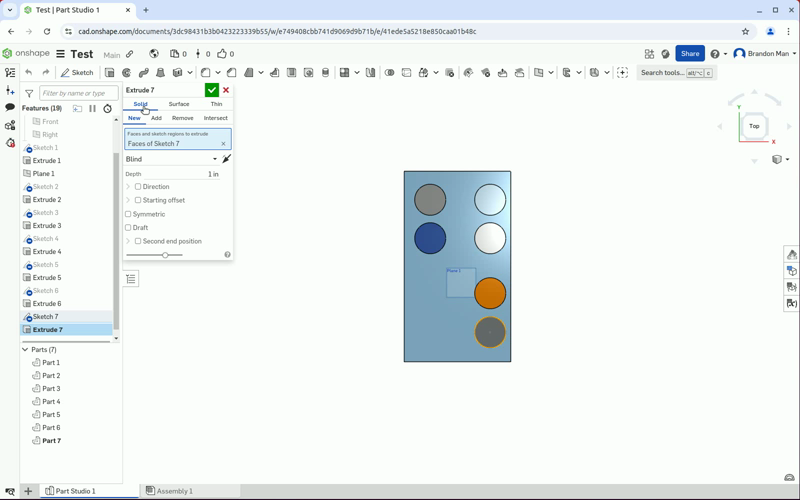
click(143, 106)
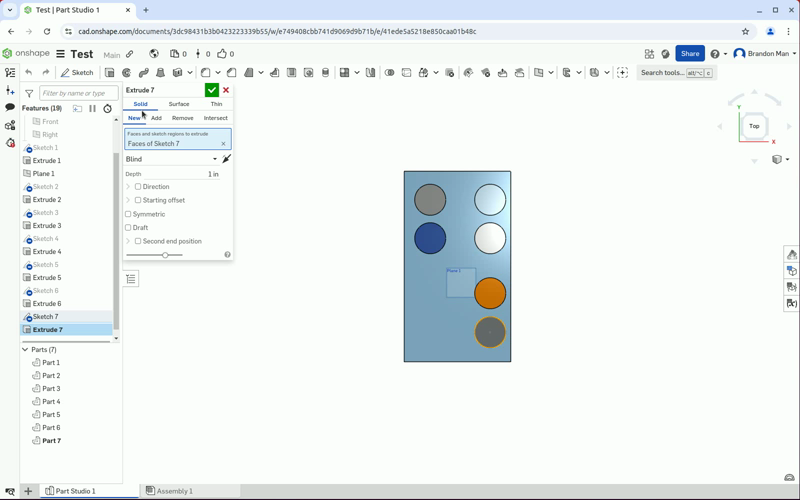
mouse_move(137, 120)
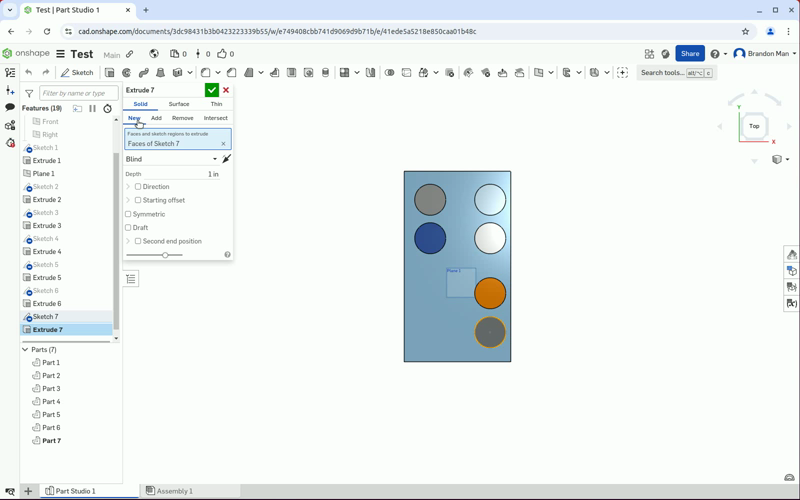
click(137, 120)
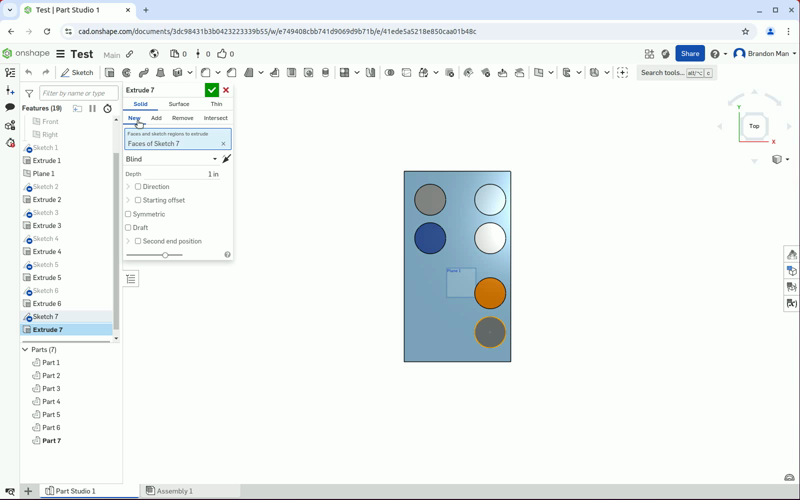
key(tab, 4)
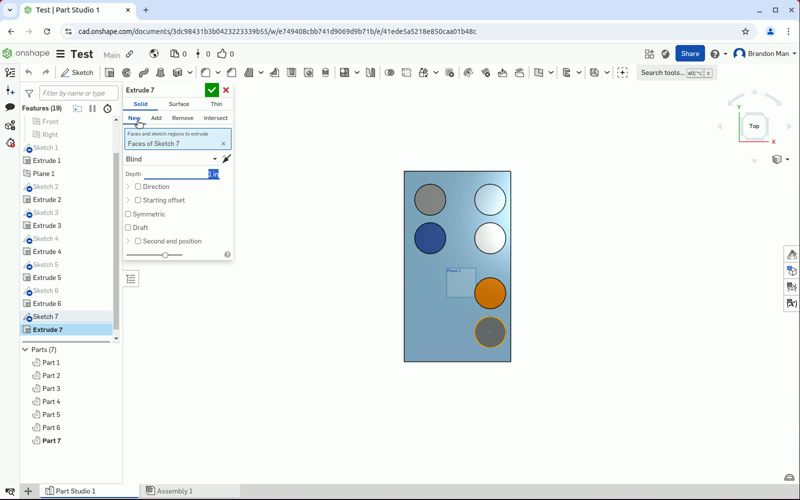
text(4.333)
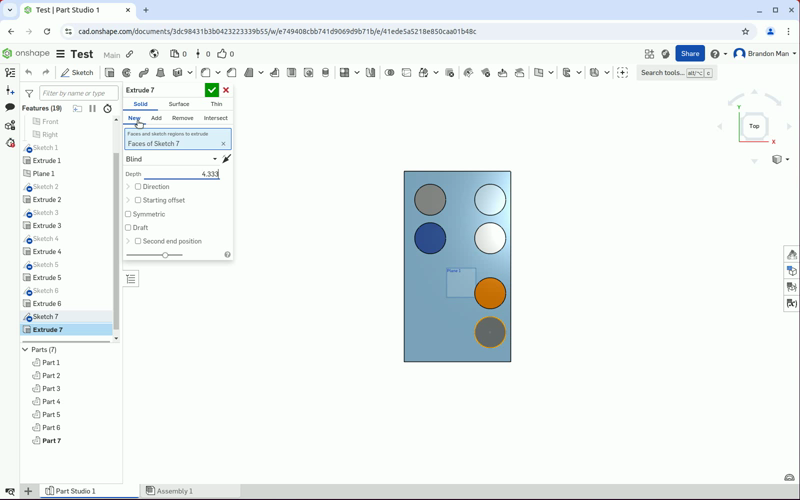
key(enter)
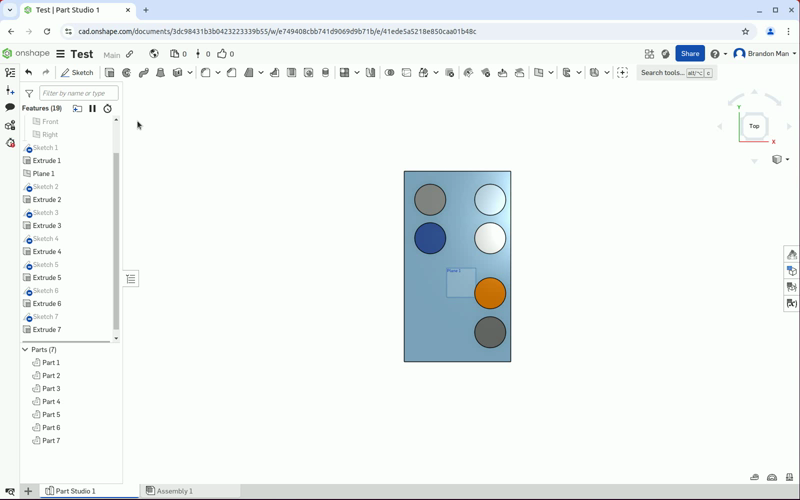
key(shift+h)
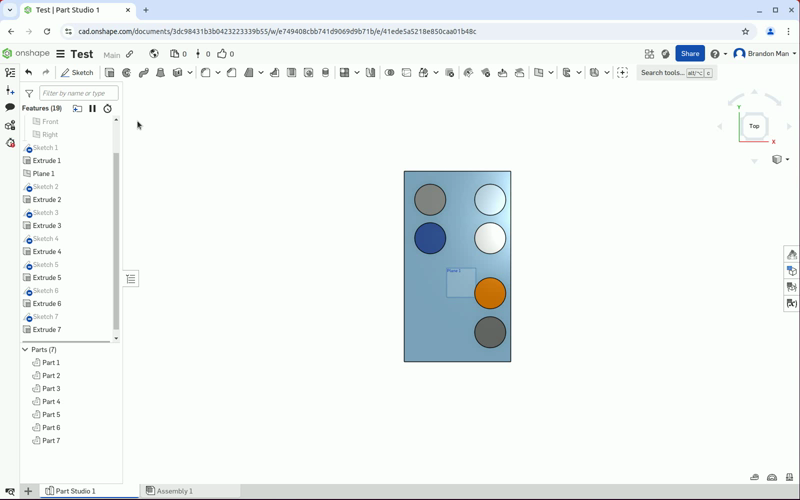
key(shift+h)
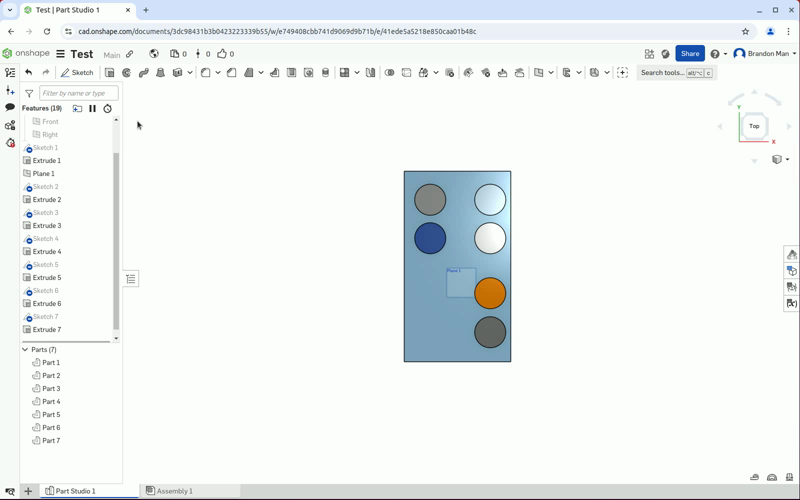
mouse_move(69, 150)
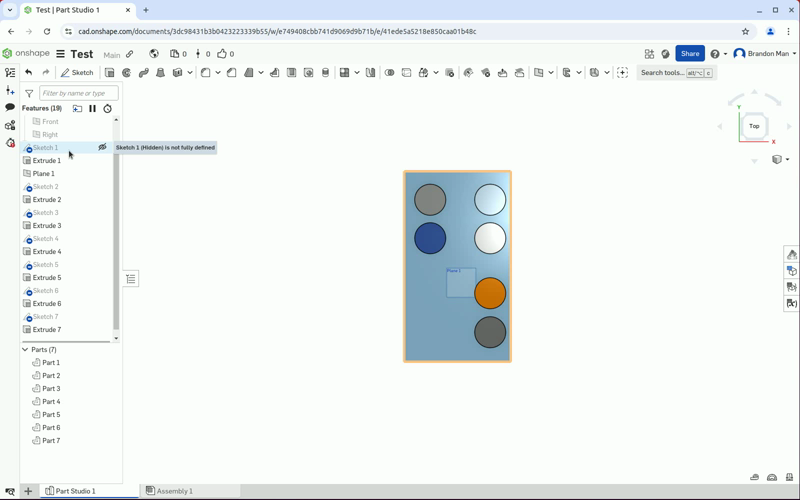
click(69, 150)
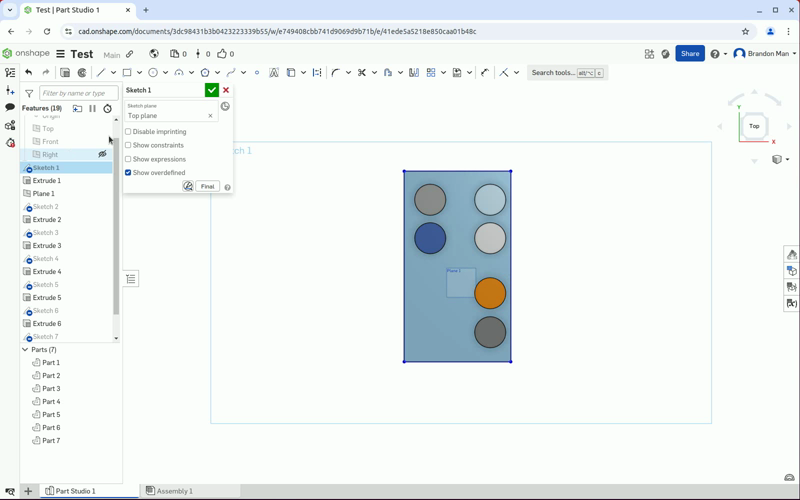
mouse_move(229, 92)
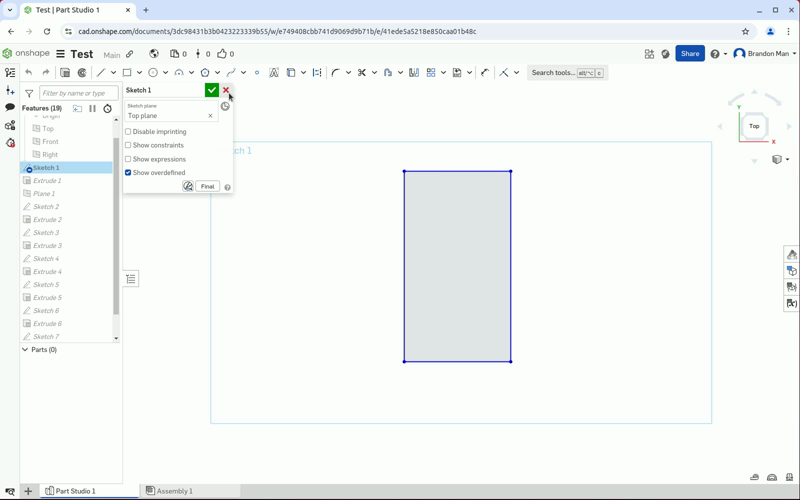
click(229, 92)
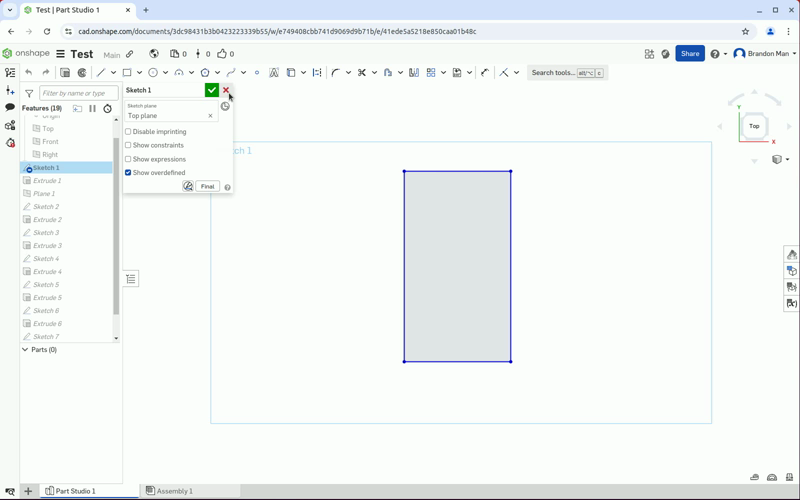
key(shift+s)
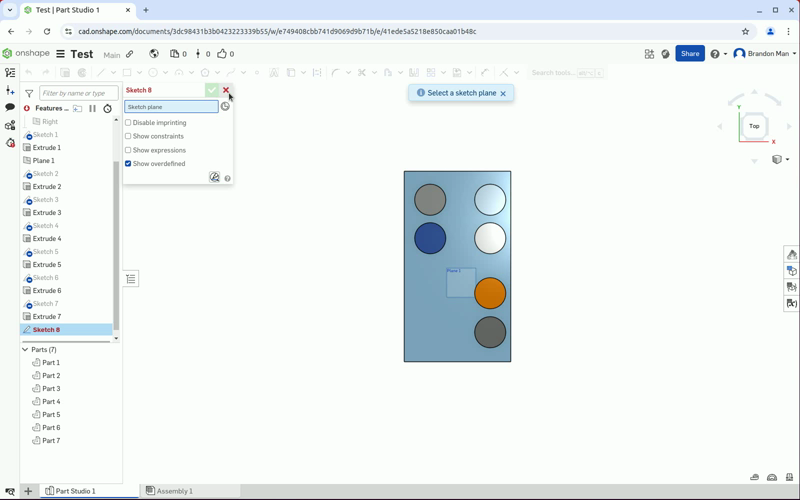
mouse_move(69, 163)
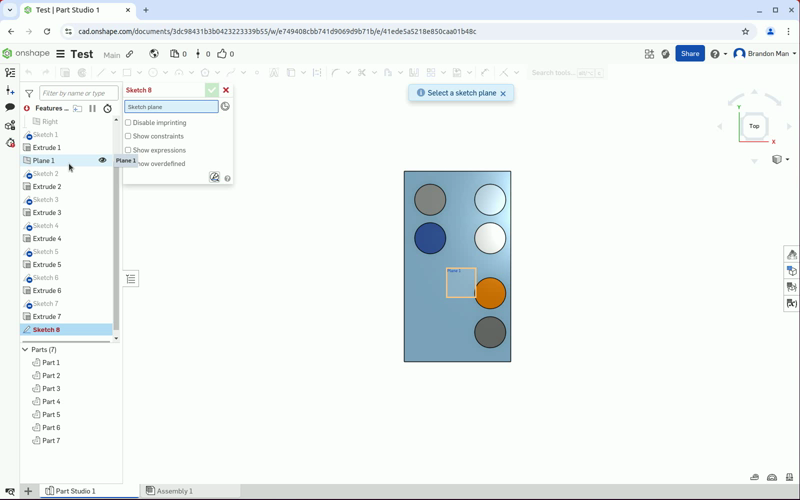
click(69, 163)
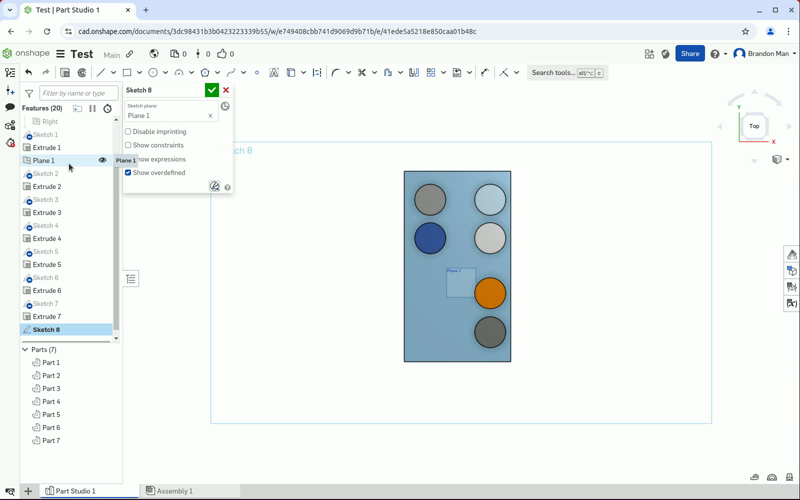
mouse_move(73, 352)
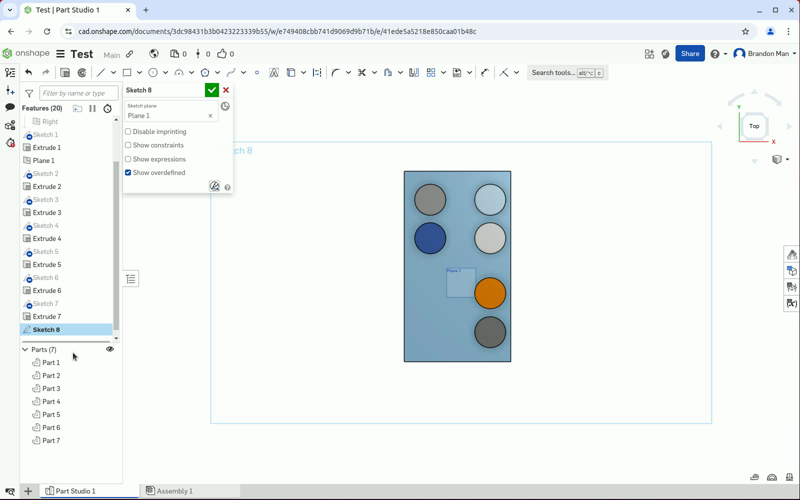
key(y)
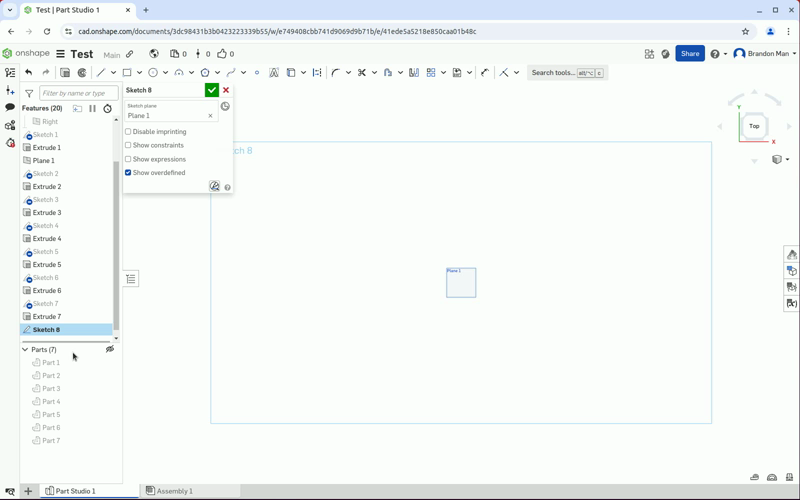
key(c)
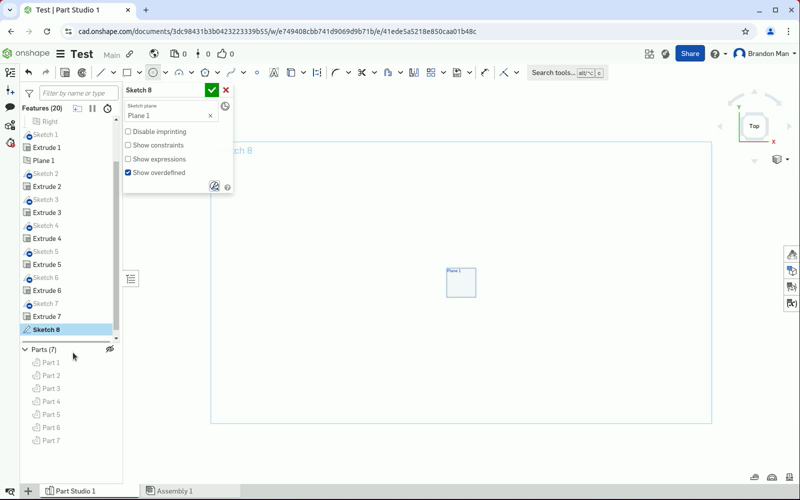
key_down(shift)
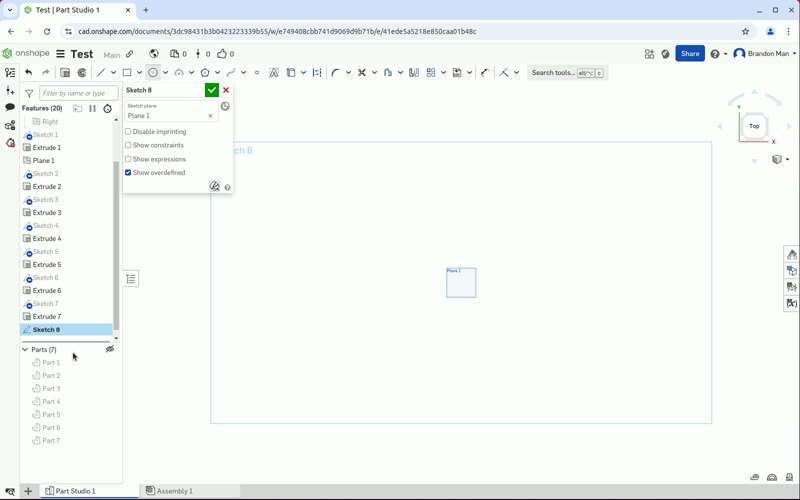
mouse_move(430, 332)
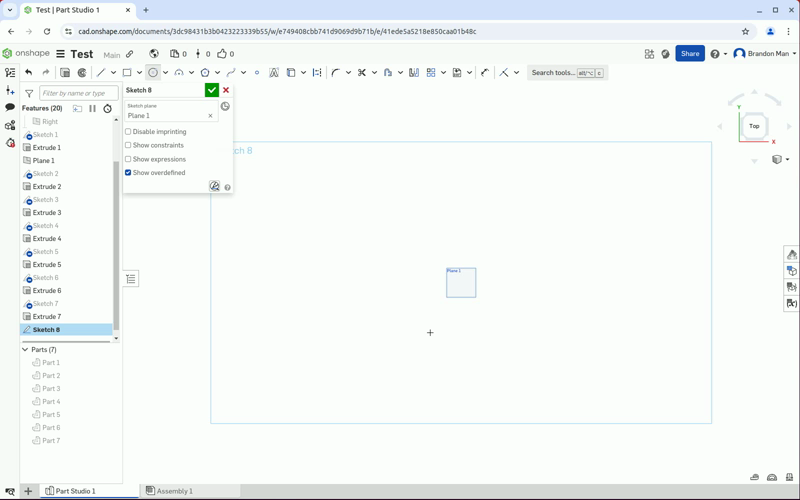
click(430, 332)
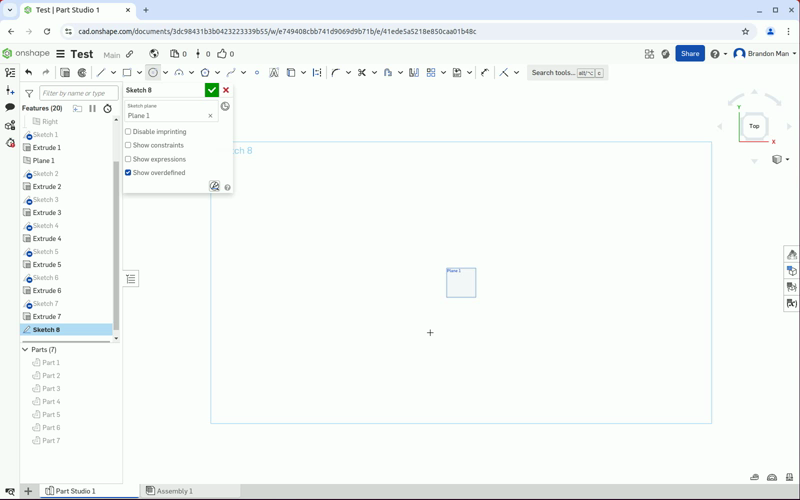
key_up(shift)
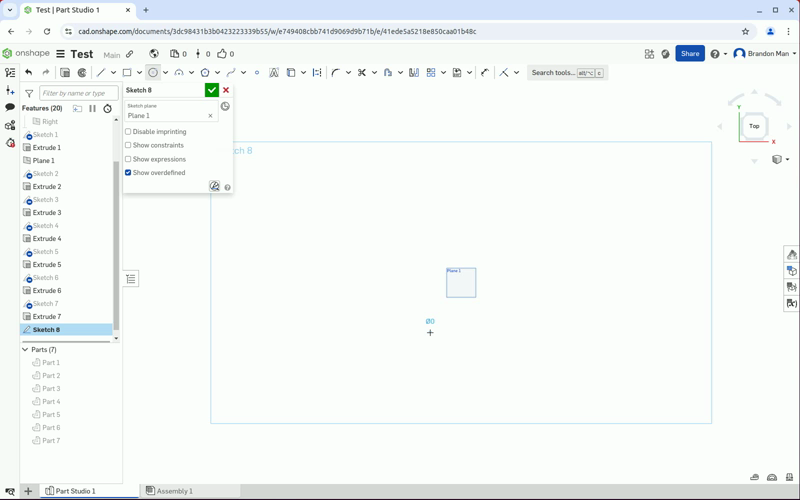
mouse_move(445, 332)
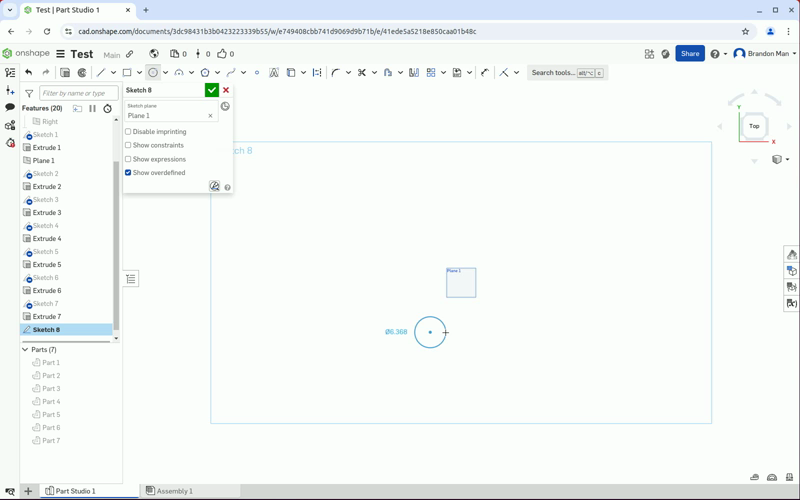
click(445, 332)
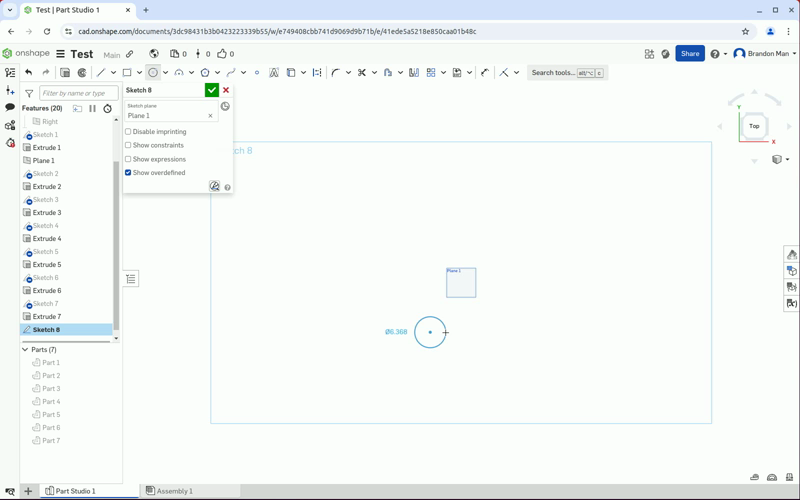
key(esc)
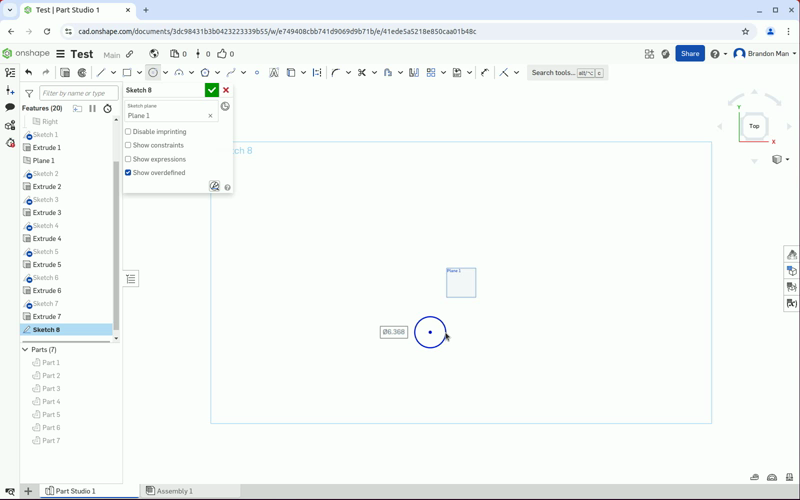
mouse_move(417, 335)
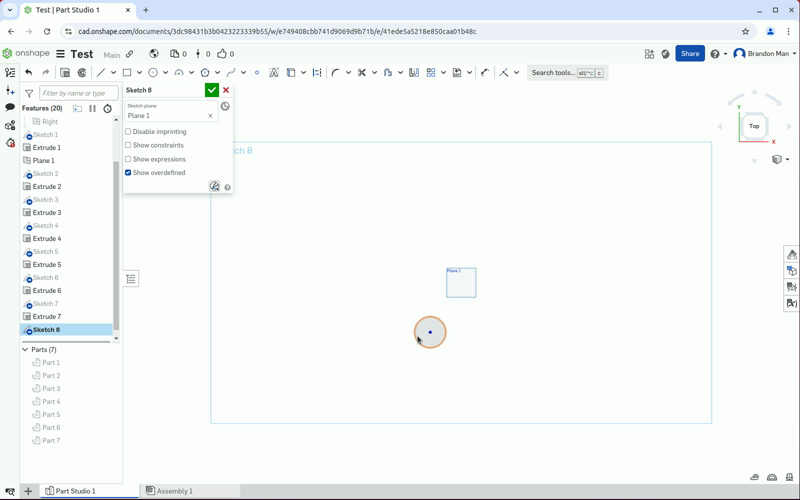
scroll(6)
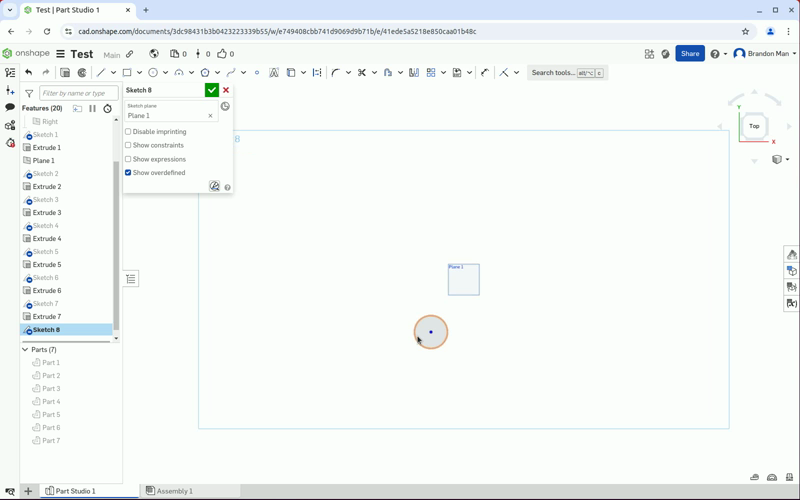
scroll(6)
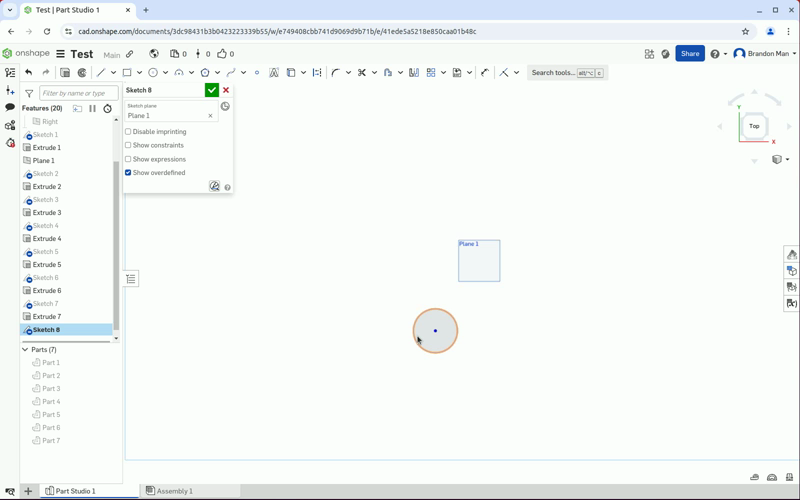
scroll(6)
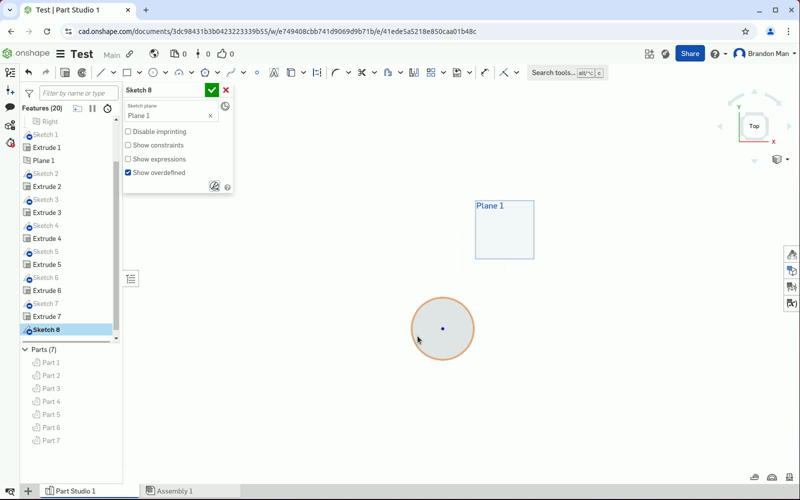
scroll(6)
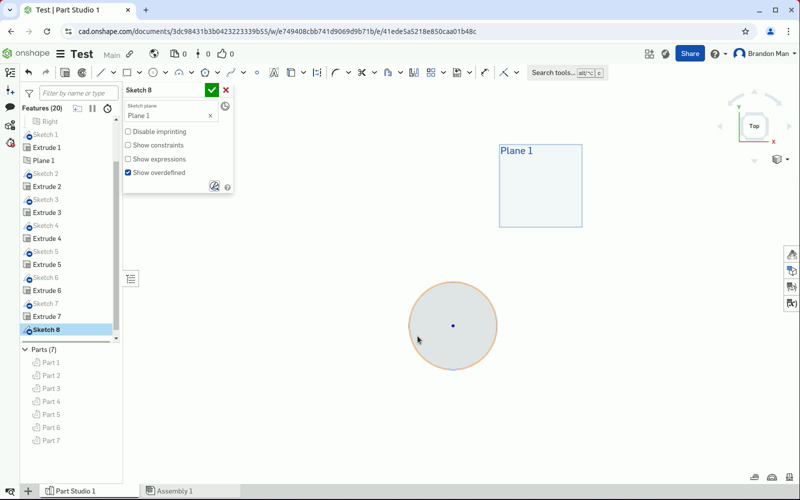
scroll(6)
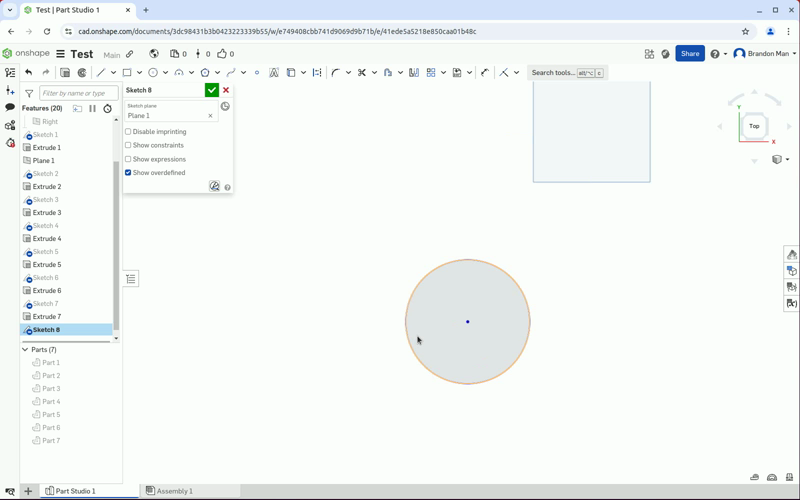
scroll(6)
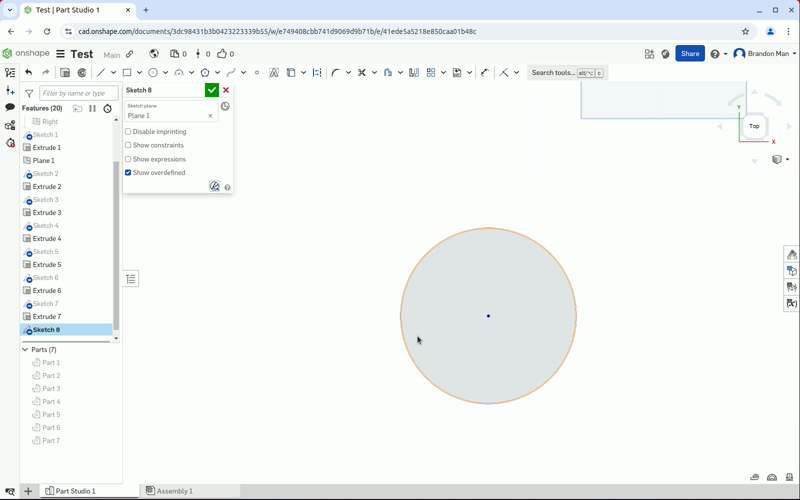
scroll(6)
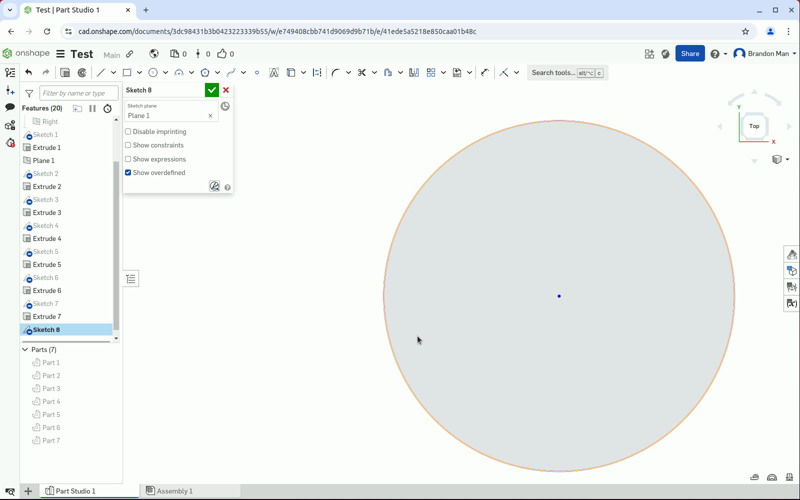
click(417, 335)
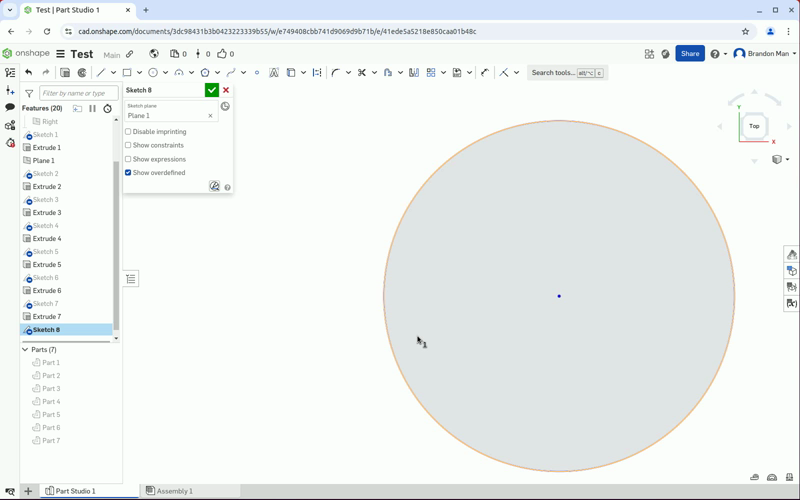
scroll(-6)
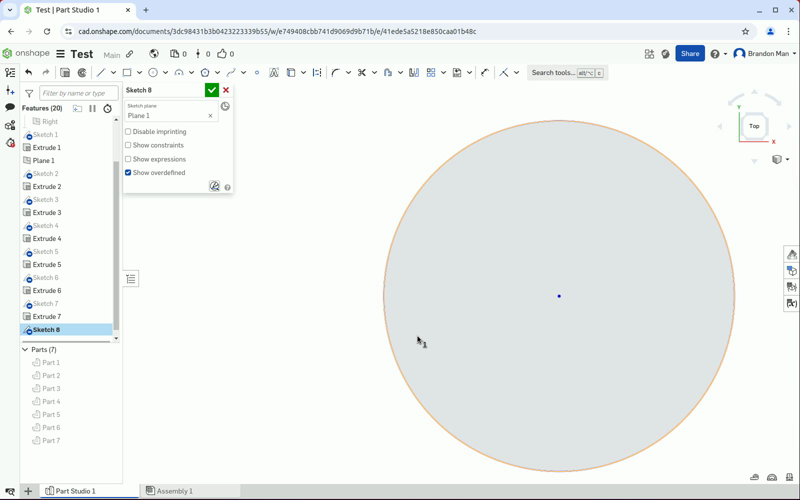
scroll(-6)
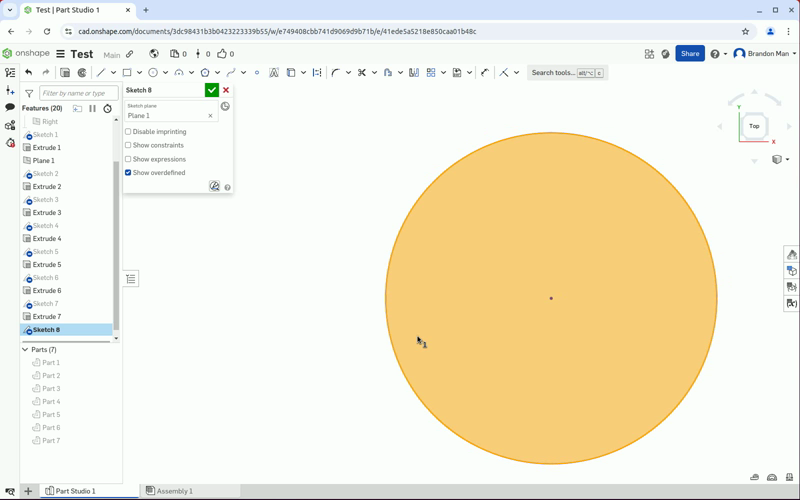
scroll(-6)
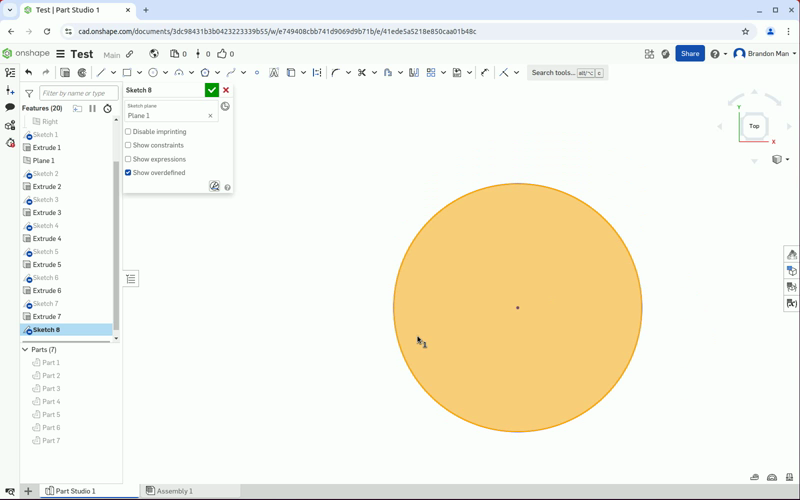
scroll(-6)
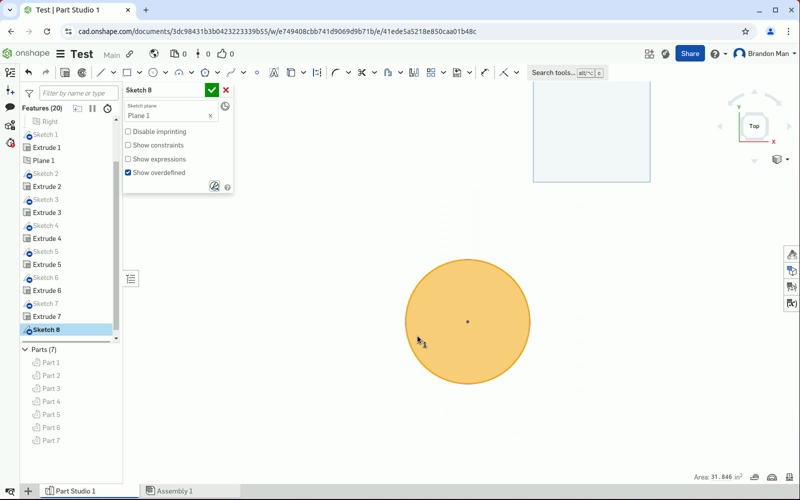
scroll(-6)
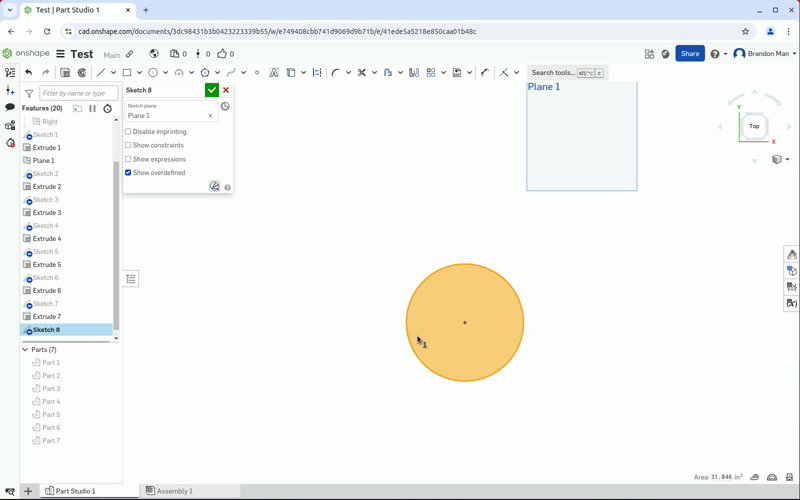
scroll(-6)
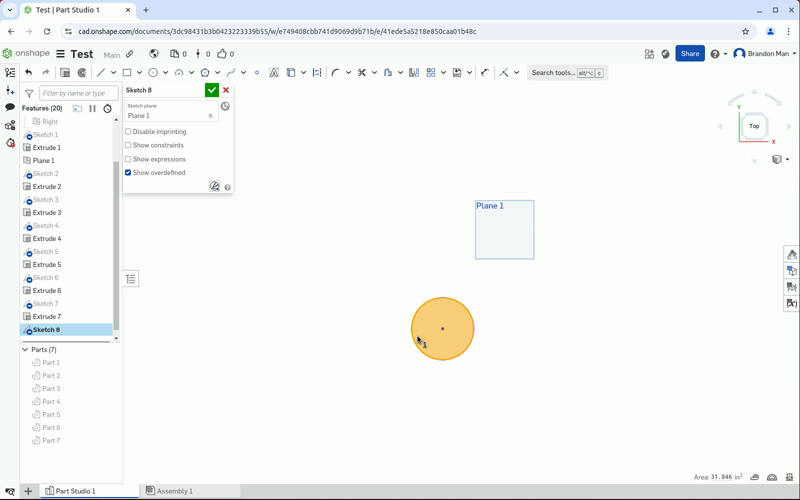
scroll(-6)
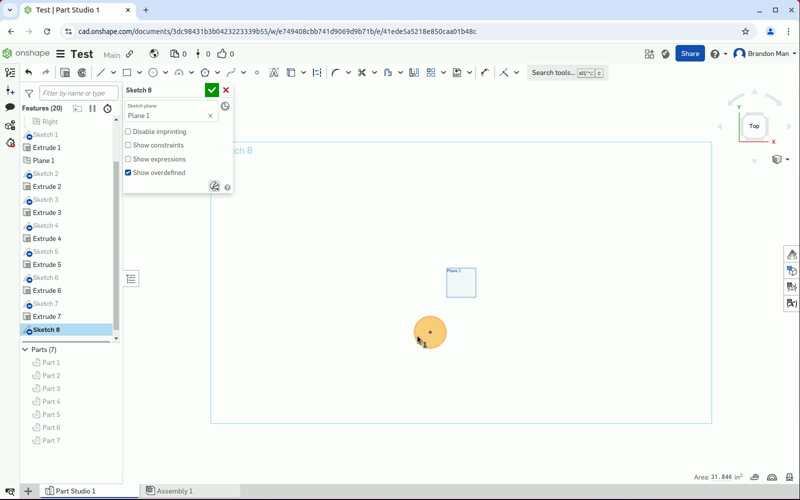
mouse_move(73, 352)
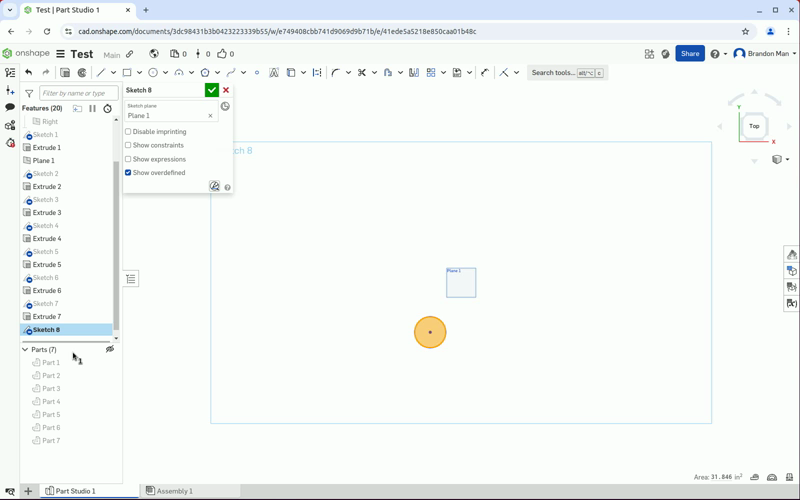
key(shift+y)
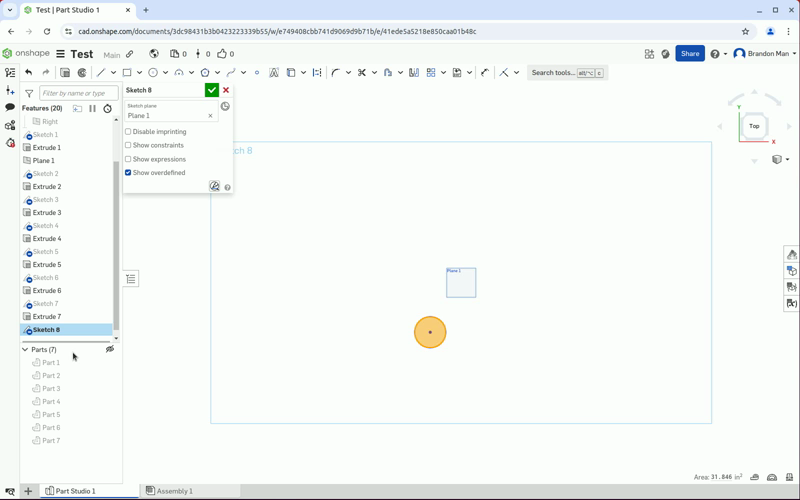
key(shift+e)
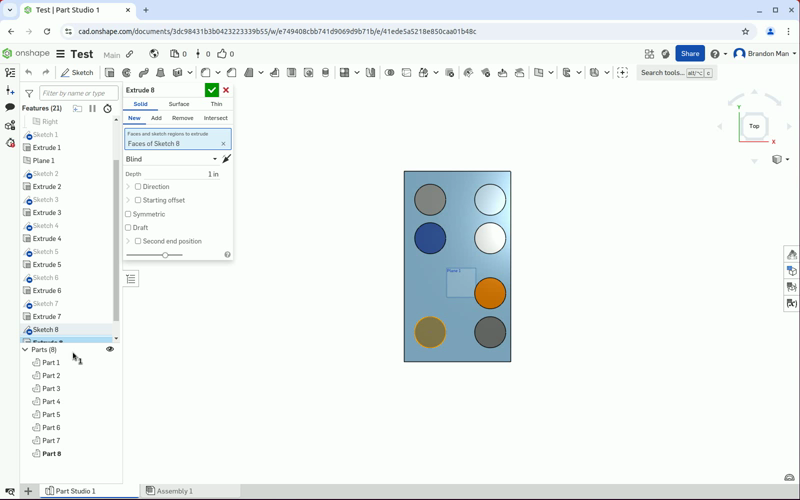
mouse_move(143, 106)
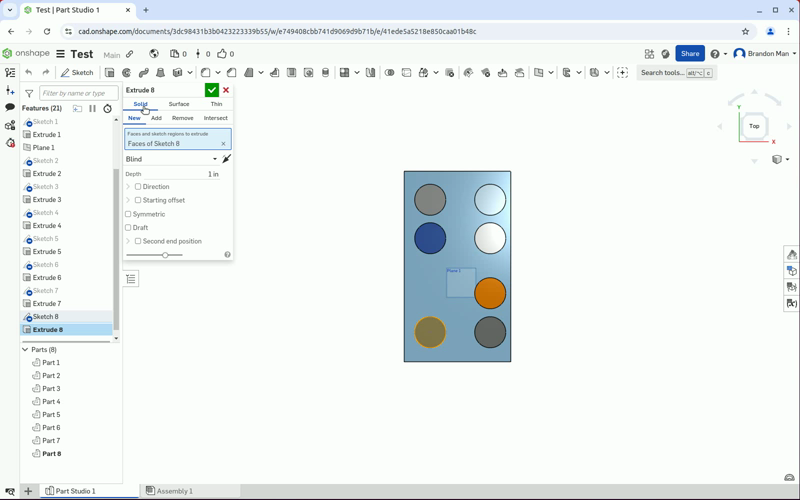
click(143, 106)
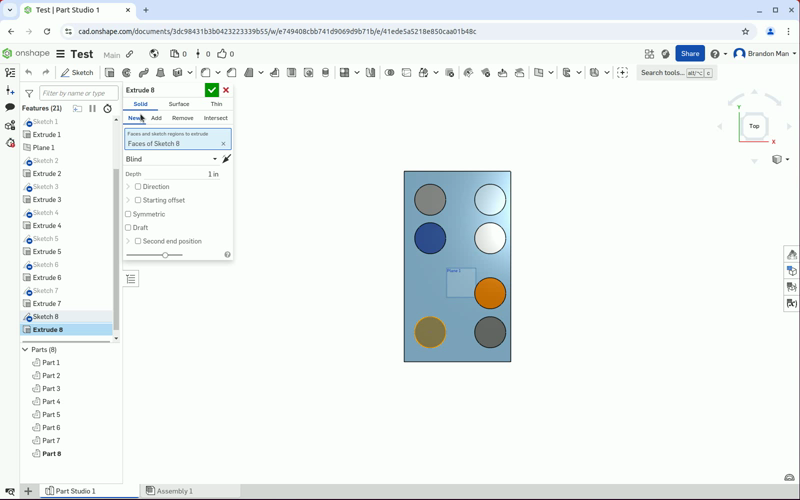
mouse_move(137, 120)
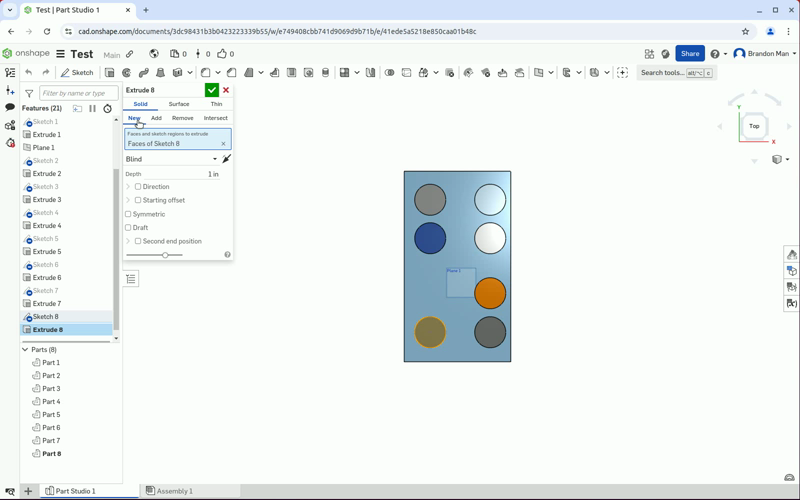
click(137, 120)
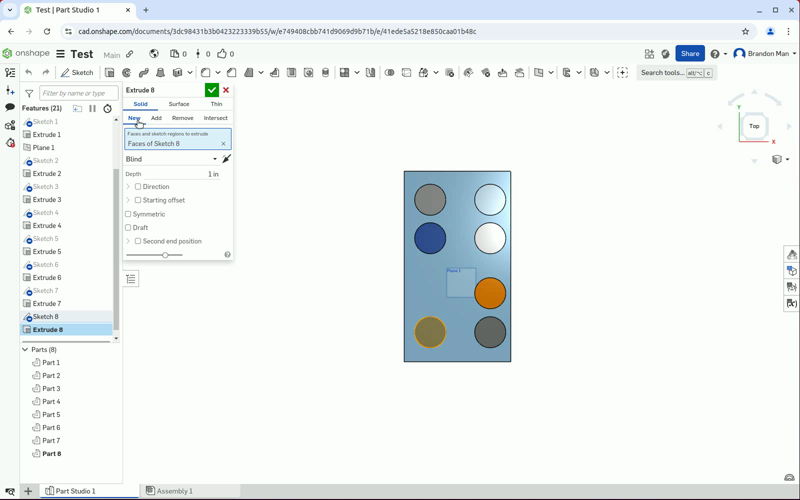
key(tab, 4)
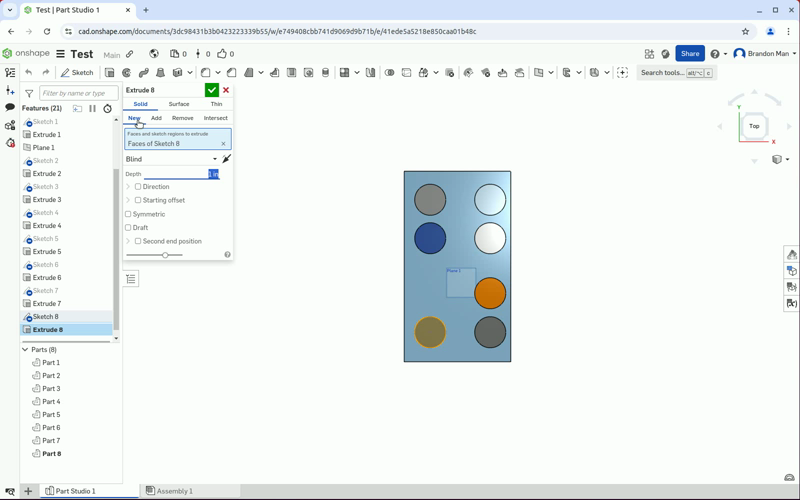
text(4.333)
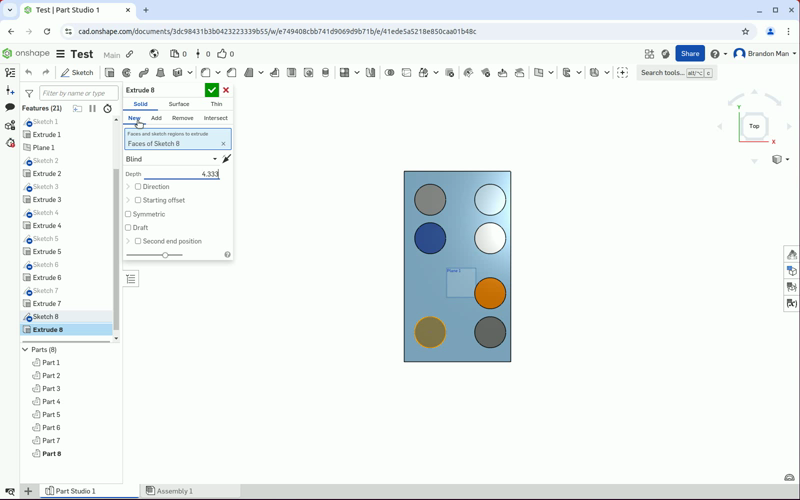
key(enter)
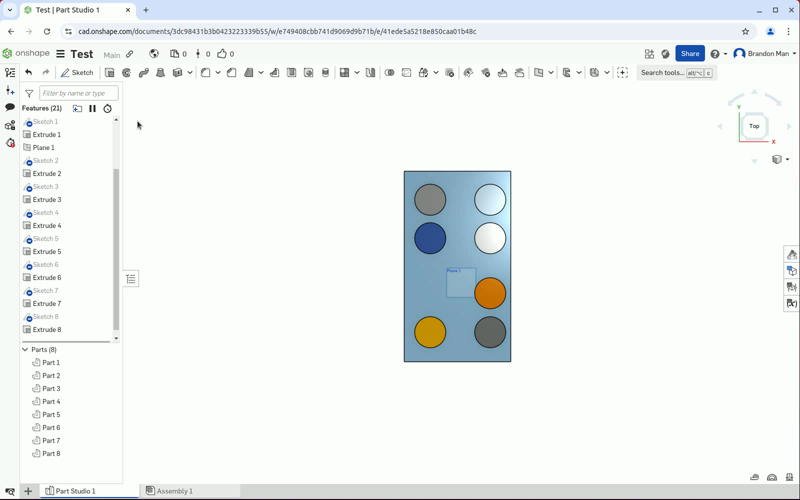
key(shift+h)
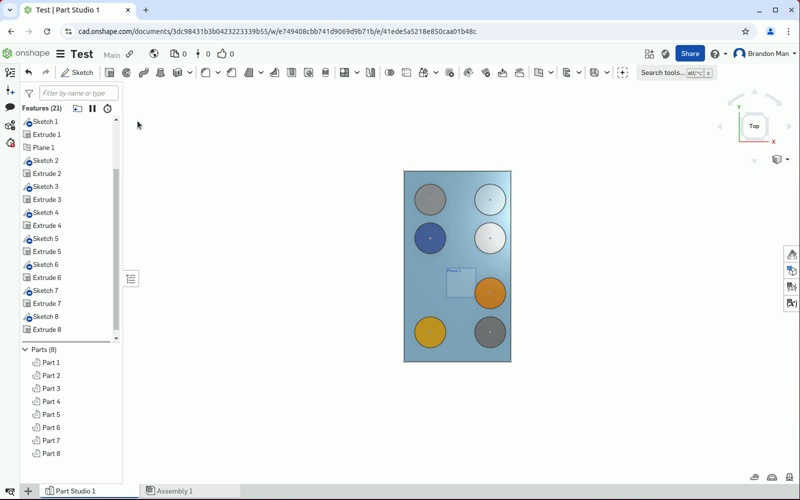
key(shift+h)
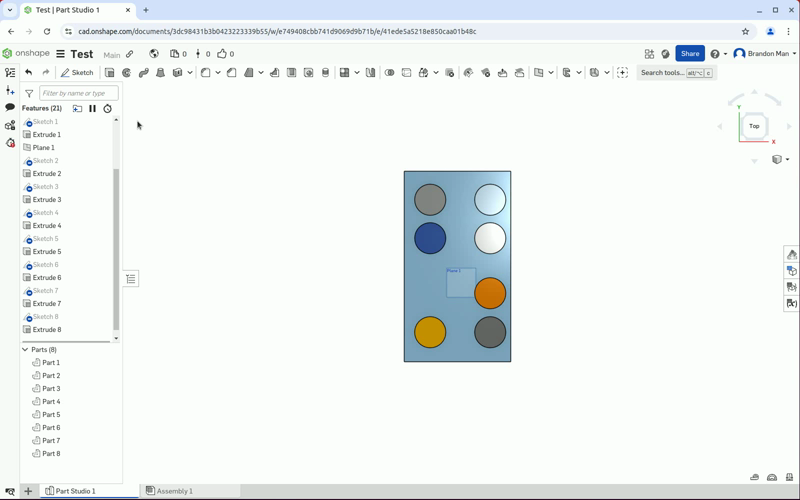
mouse_move(69, 124)
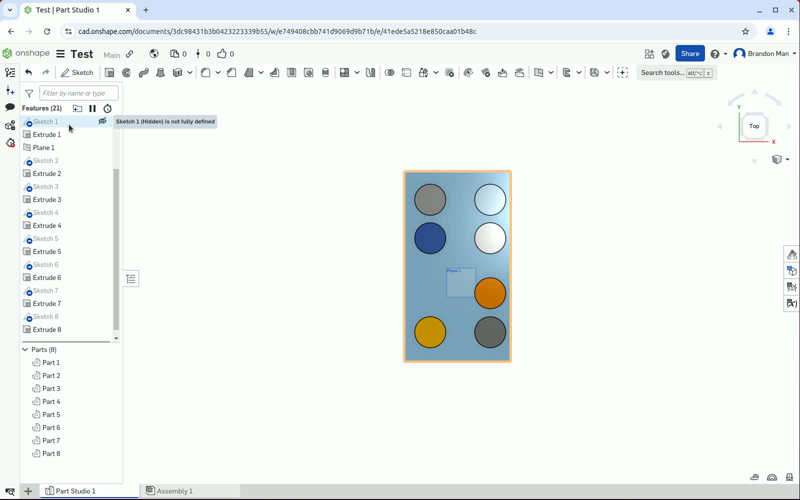
click(69, 124)
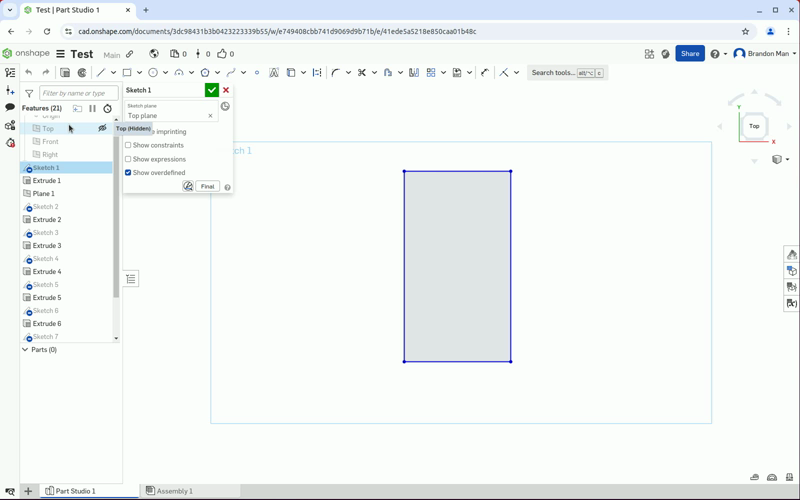
mouse_move(229, 92)
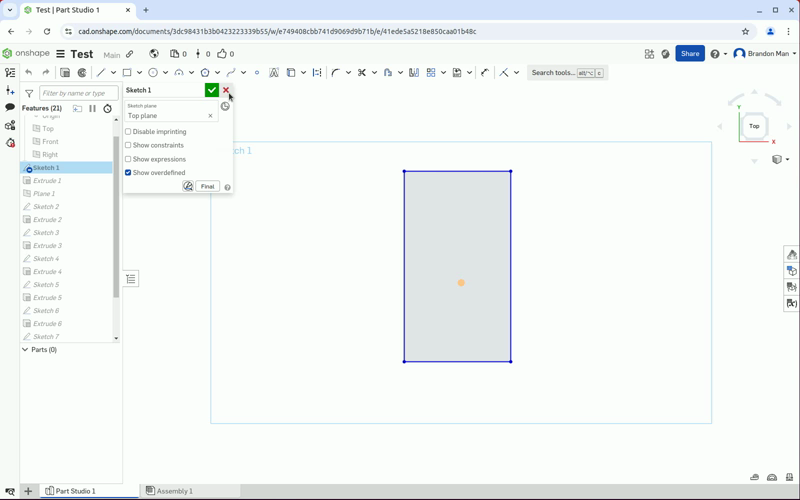
click(229, 92)
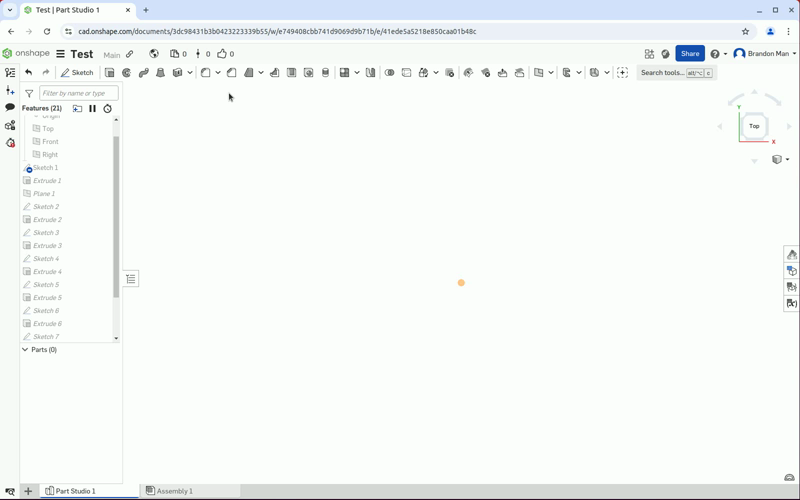
key(shift+s)
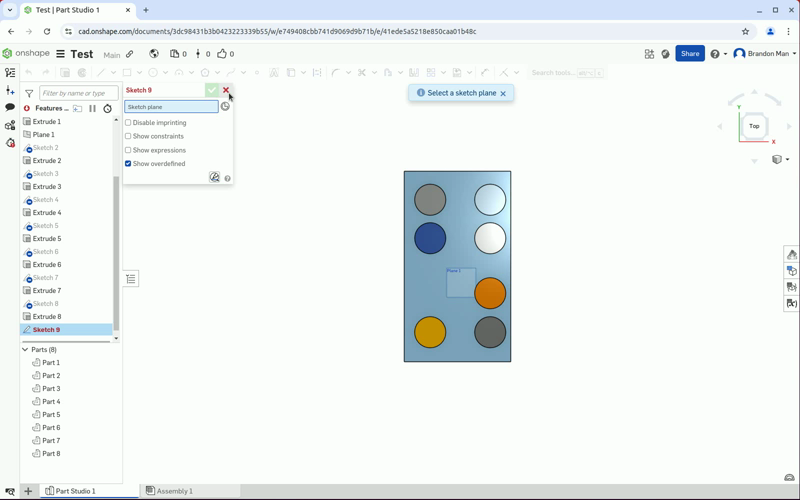
mouse_move(69, 137)
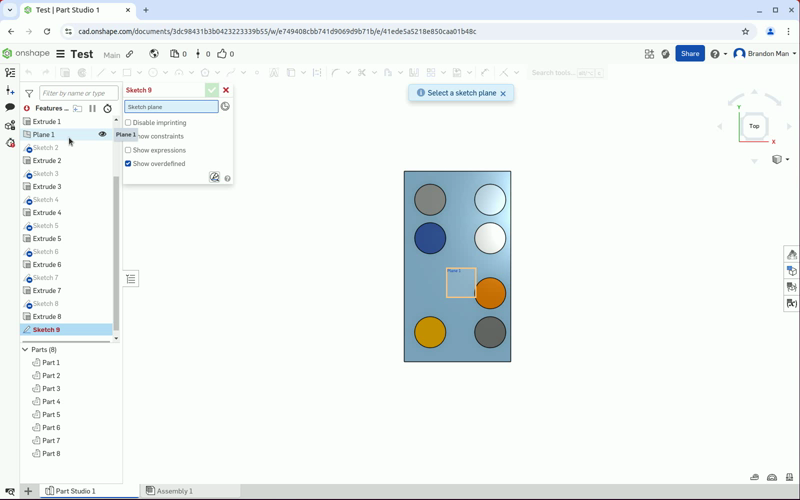
click(69, 137)
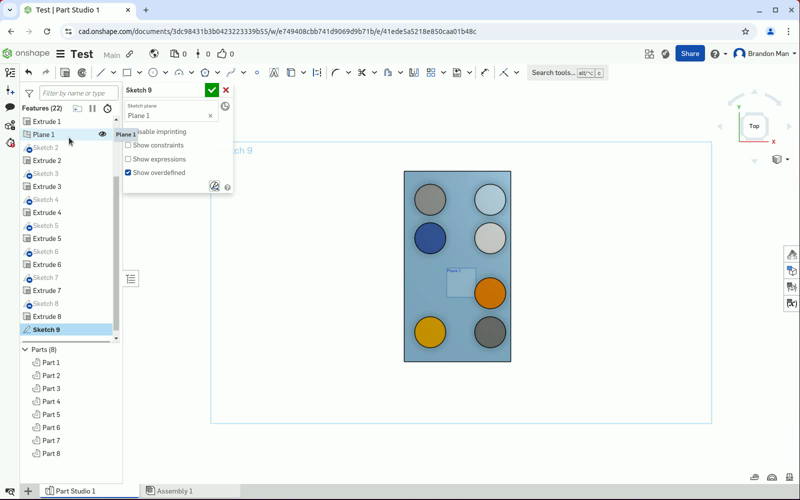
mouse_move(73, 352)
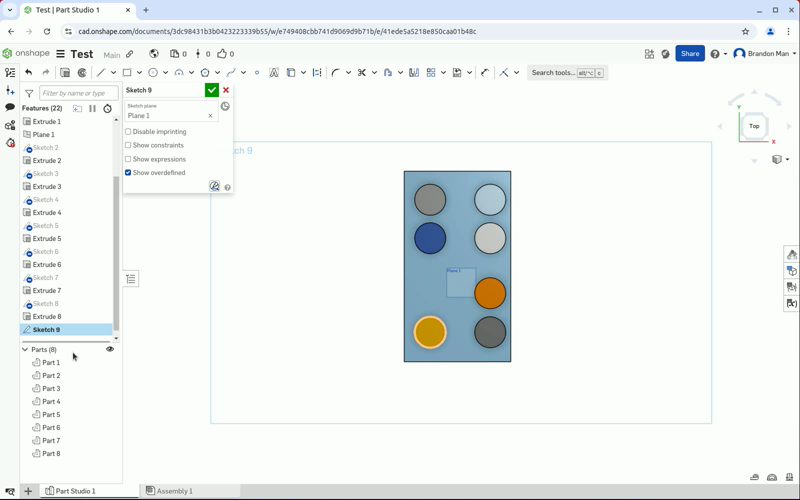
key(y)
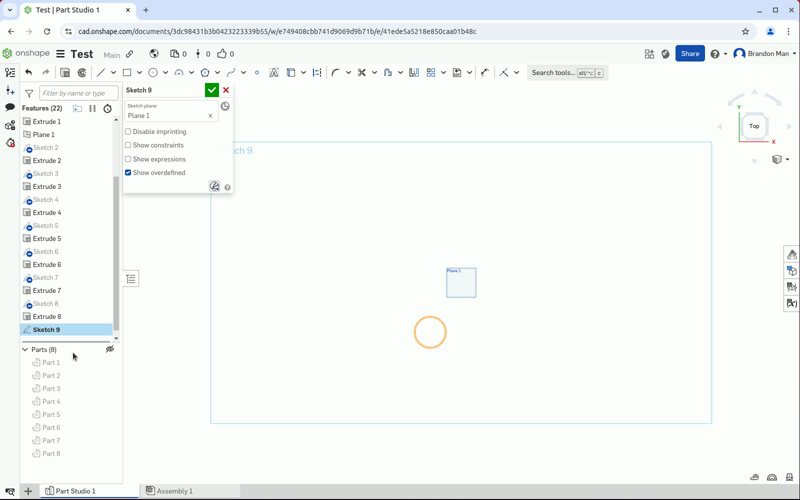
key(c)
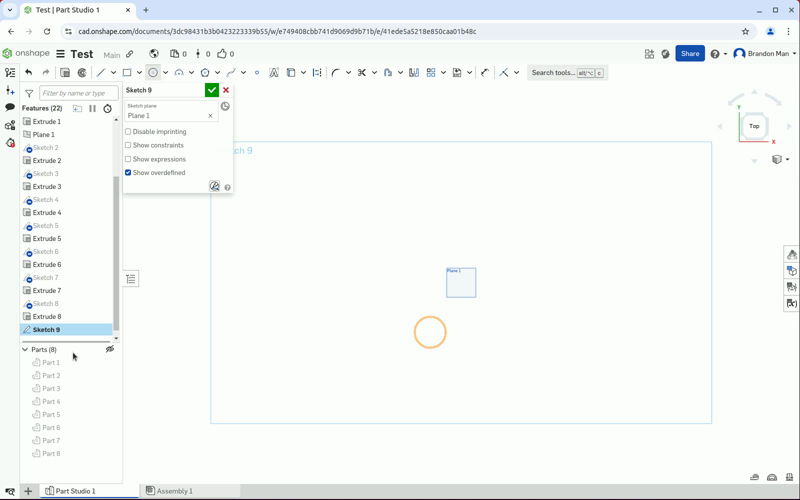
key_down(shift)
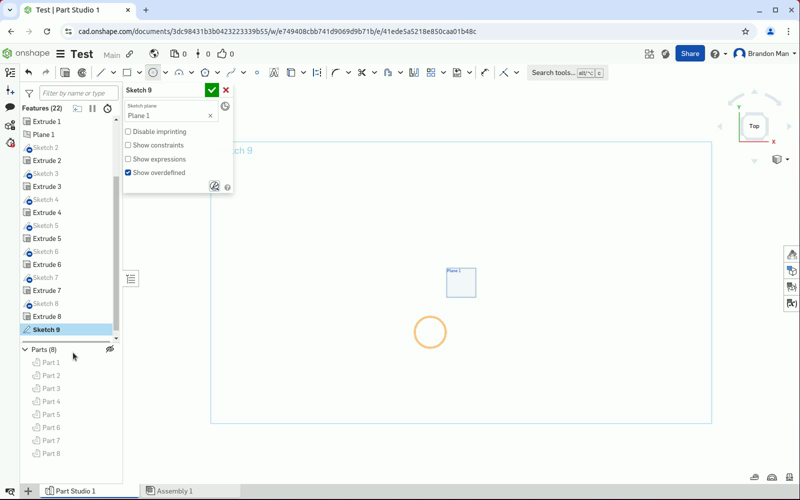
mouse_move(430, 293)
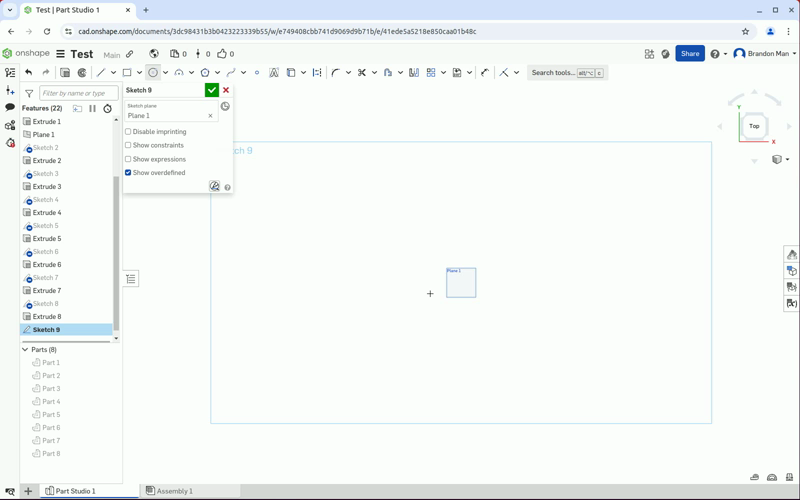
click(430, 293)
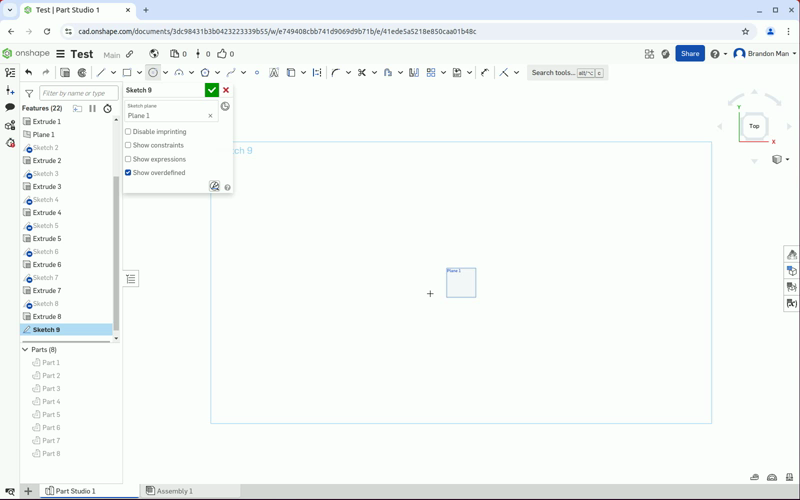
key_up(shift)
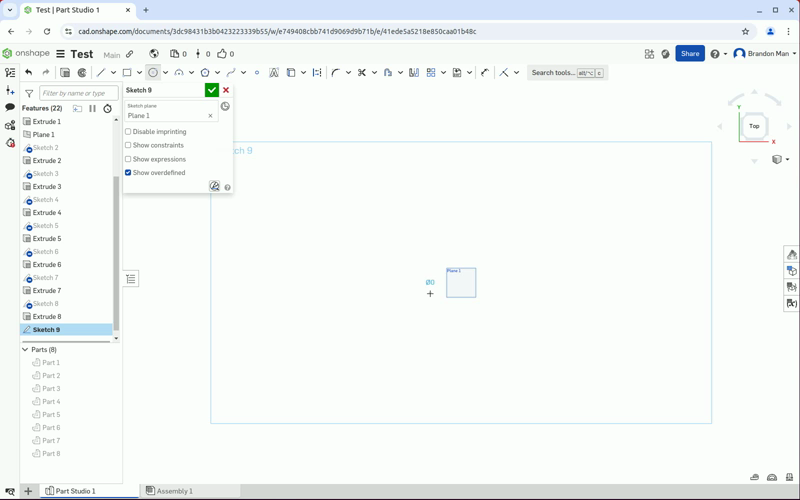
mouse_move(445, 293)
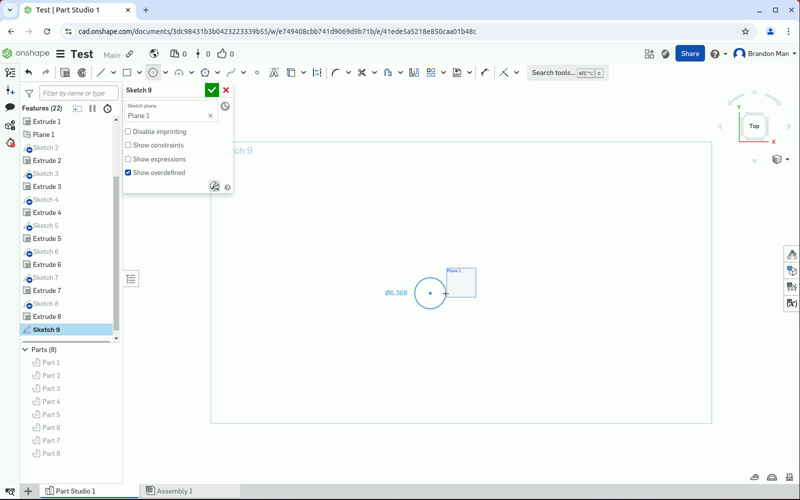
click(445, 293)
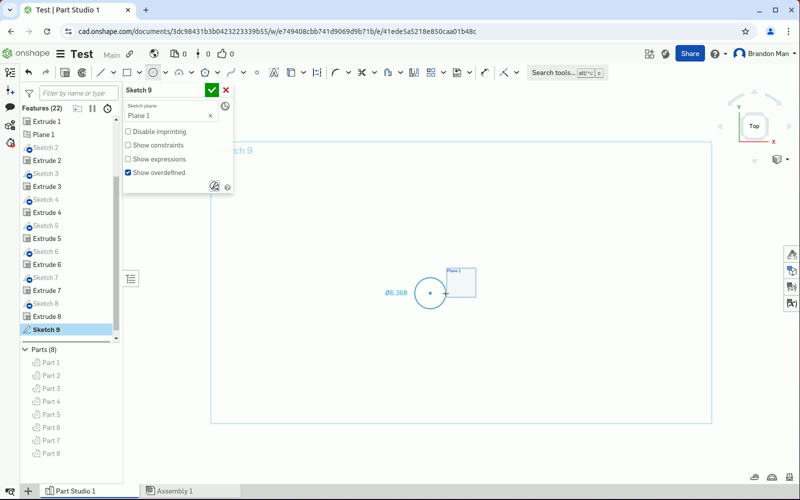
key(esc)
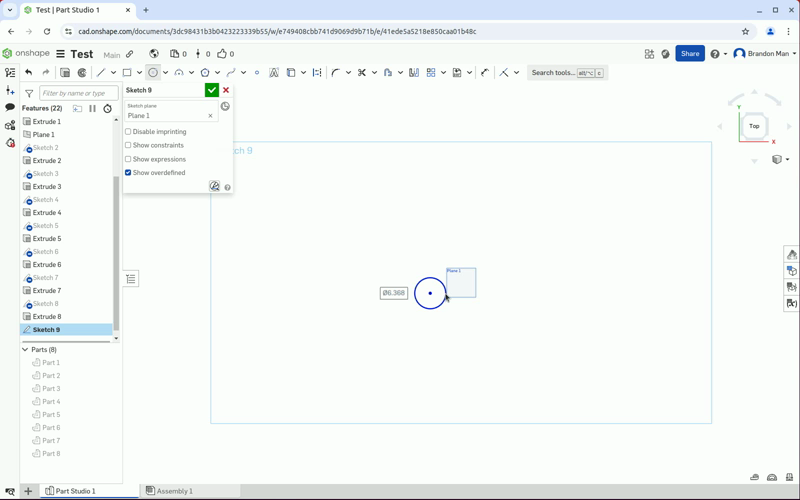
mouse_move(431, 299)
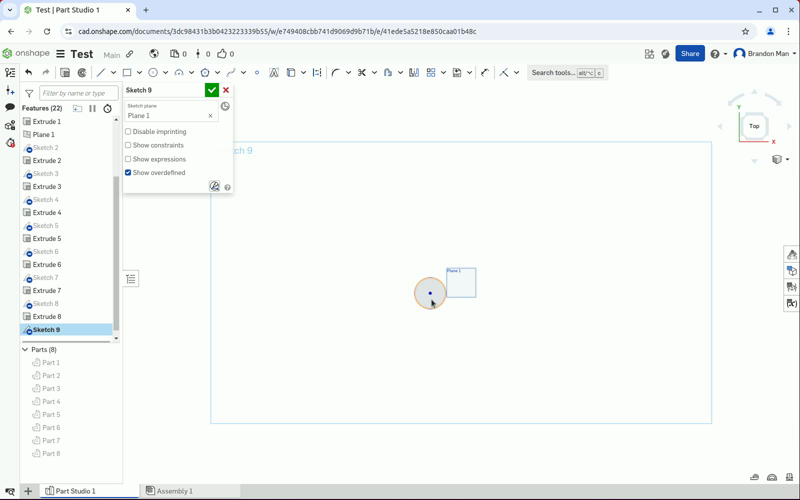
scroll(6)
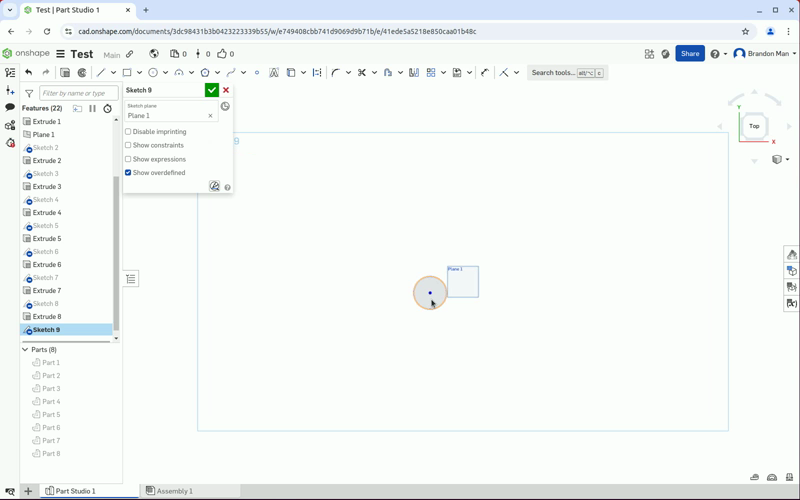
scroll(6)
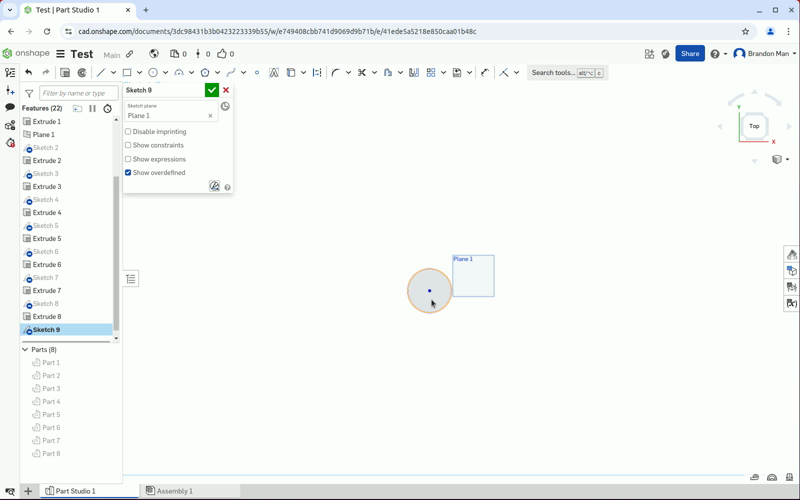
scroll(6)
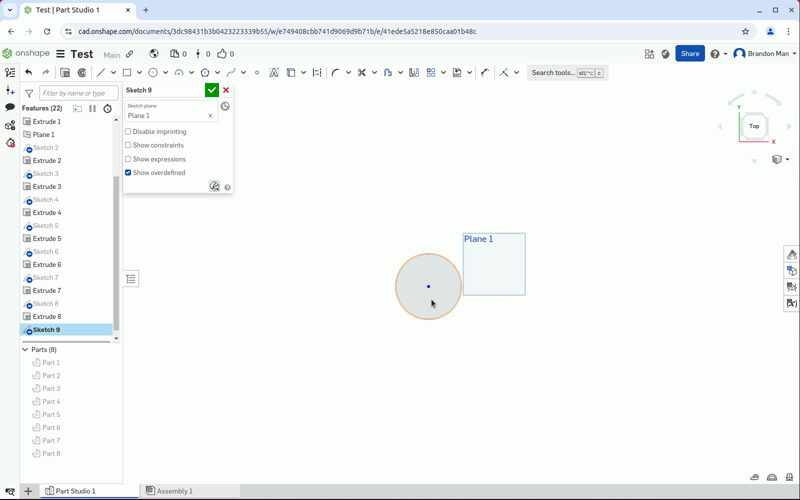
scroll(6)
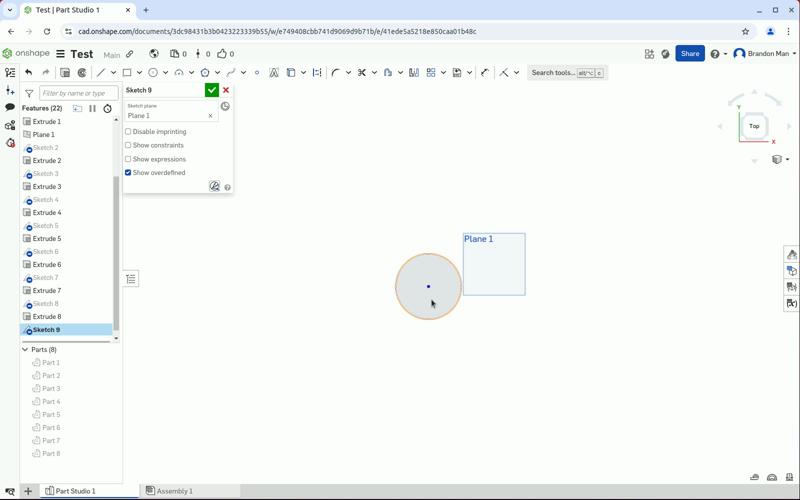
scroll(6)
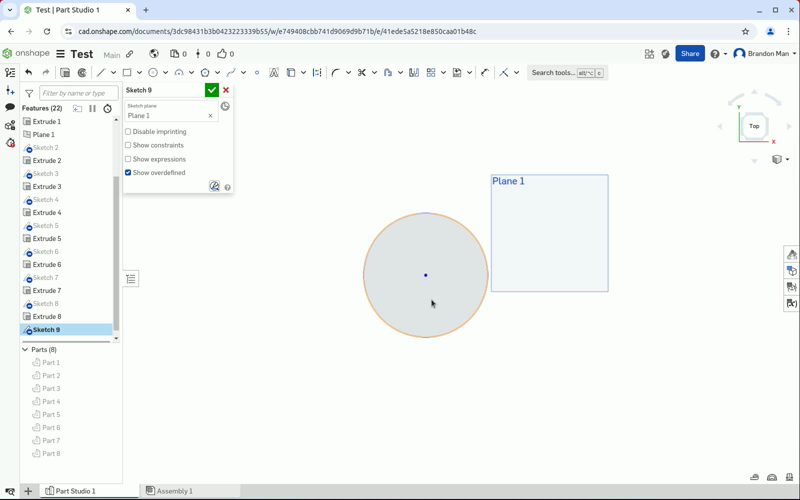
scroll(6)
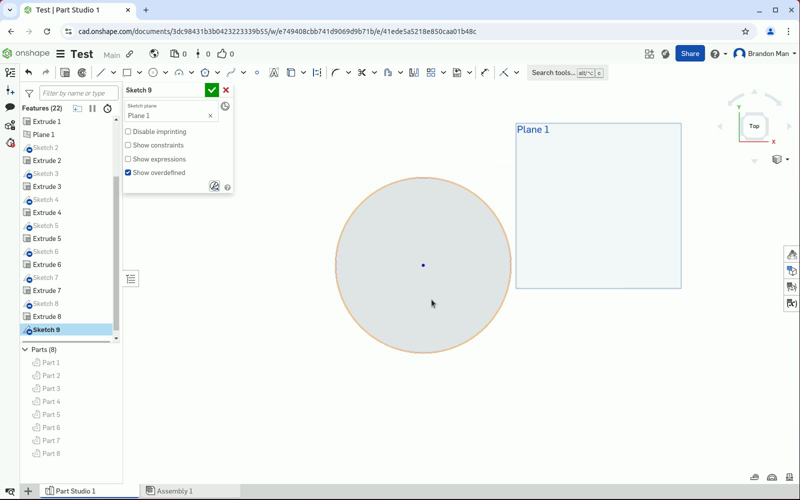
scroll(6)
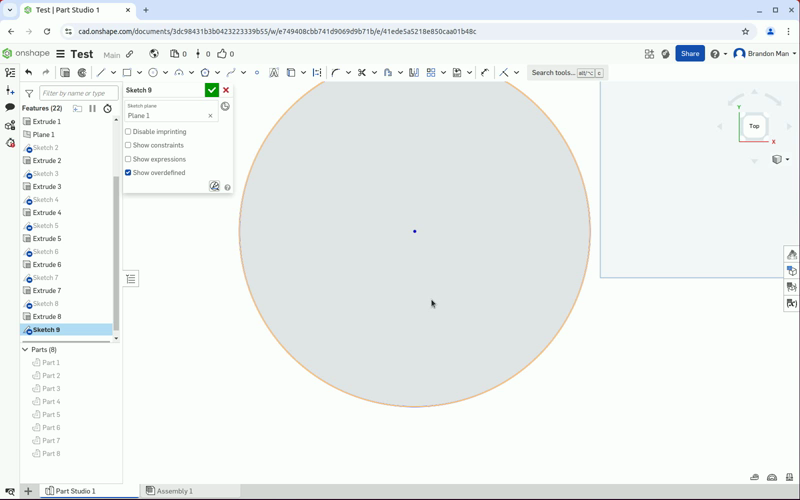
click(431, 299)
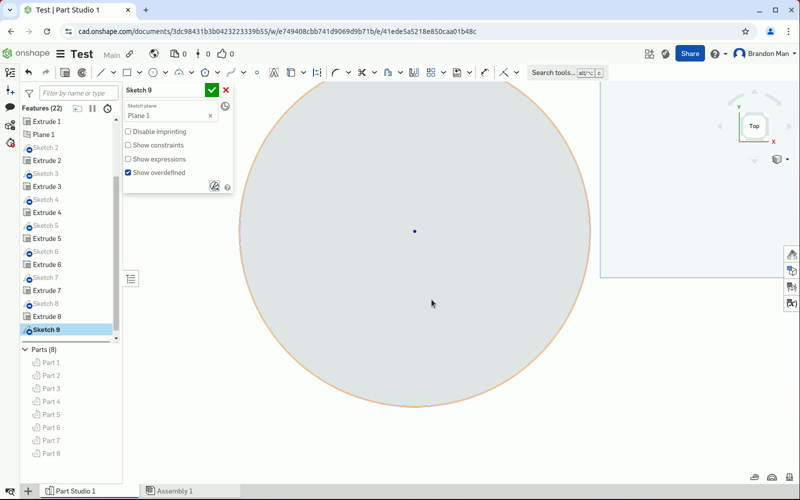
scroll(-6)
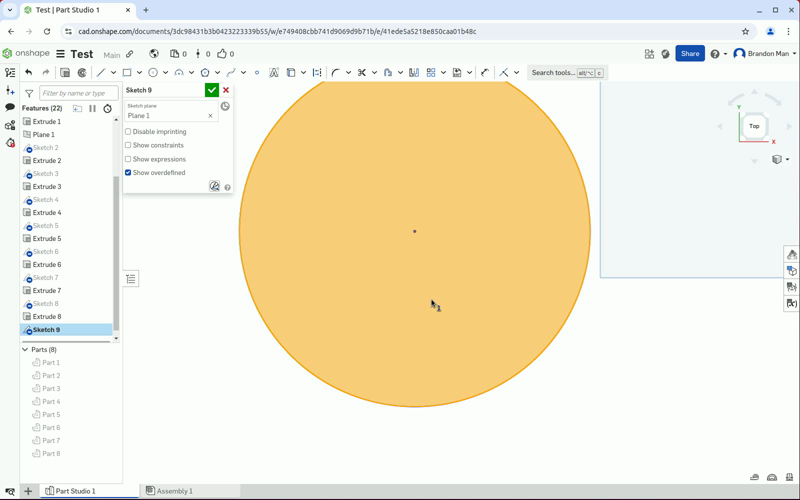
scroll(-6)
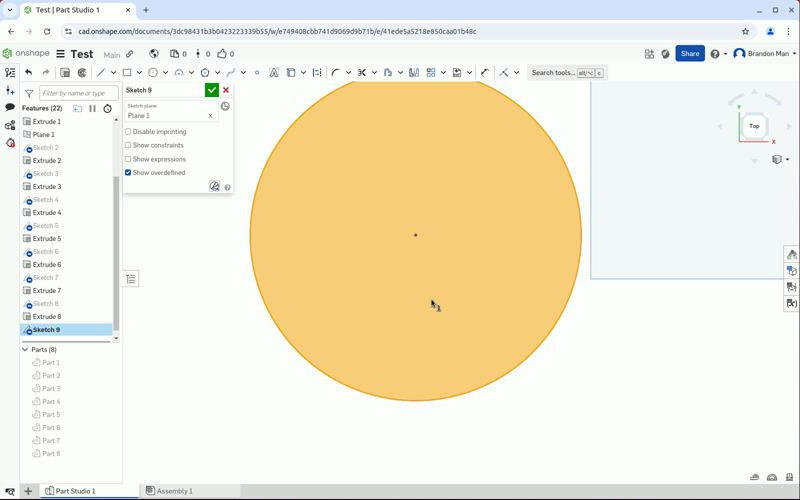
scroll(-6)
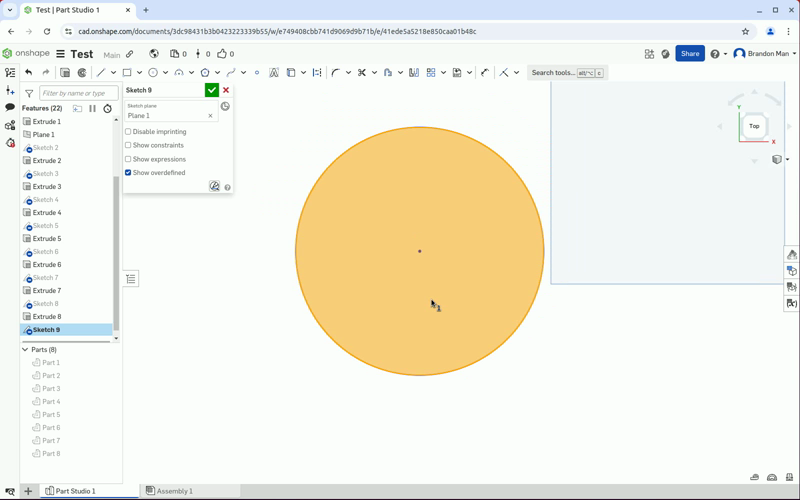
scroll(-6)
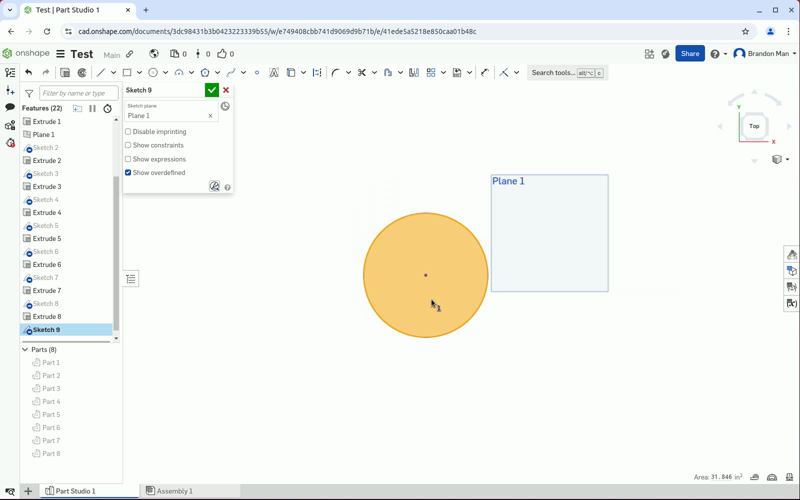
scroll(-6)
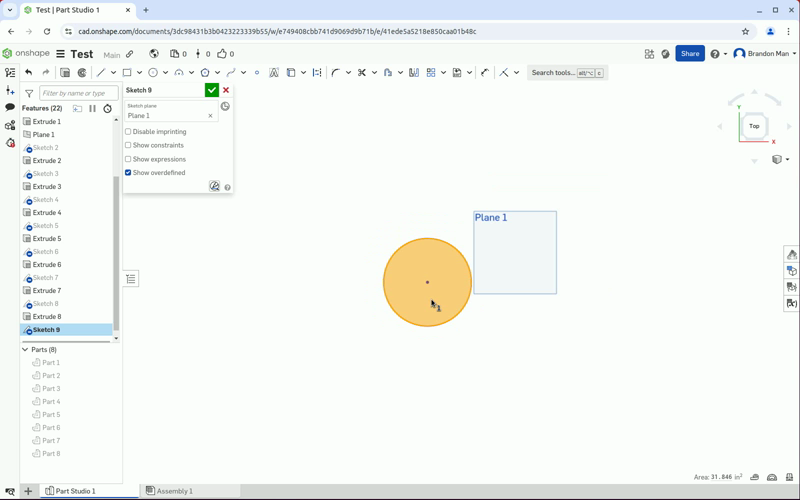
scroll(-6)
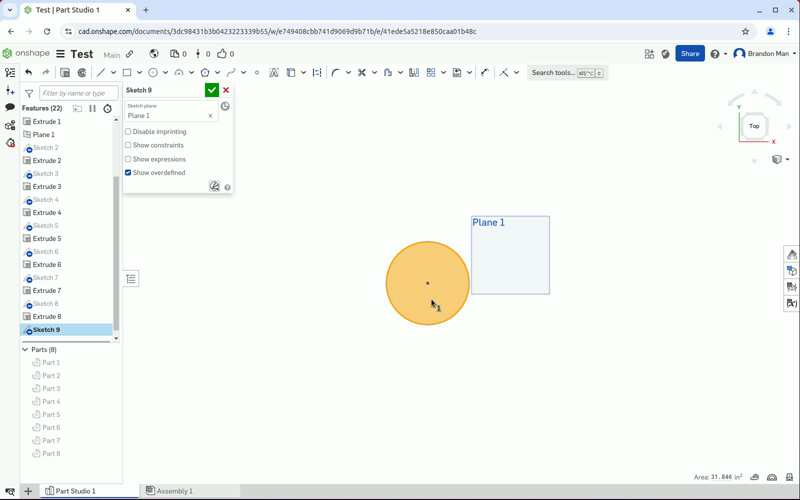
scroll(-6)
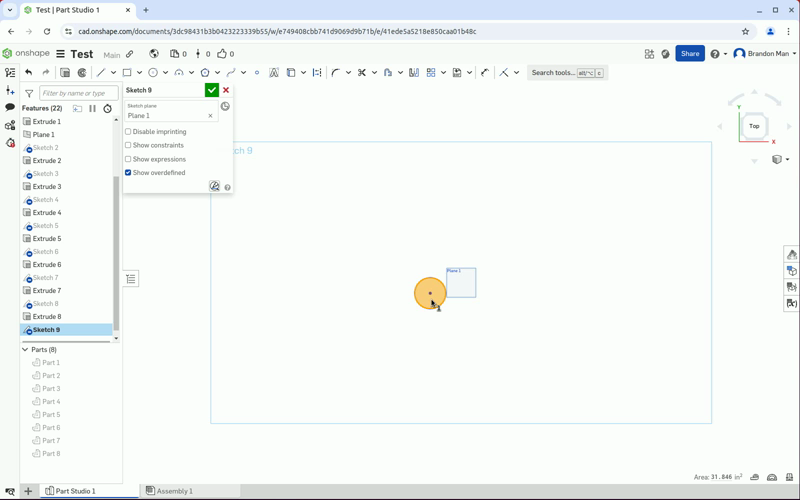
mouse_move(73, 352)
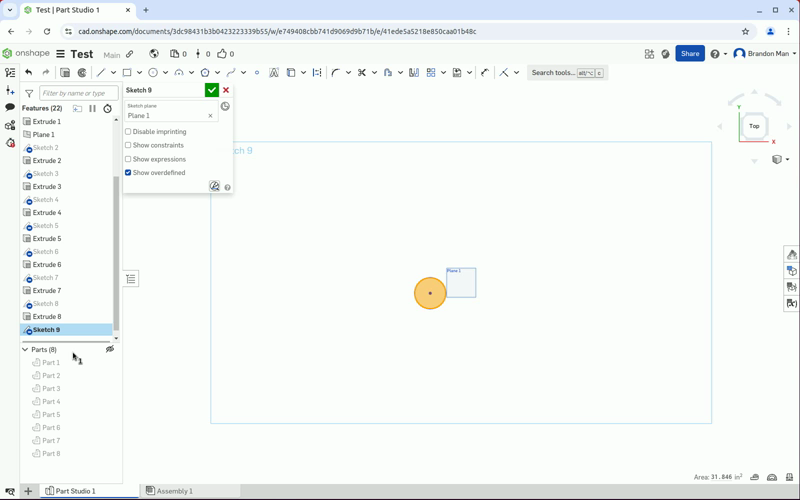
key(shift+y)
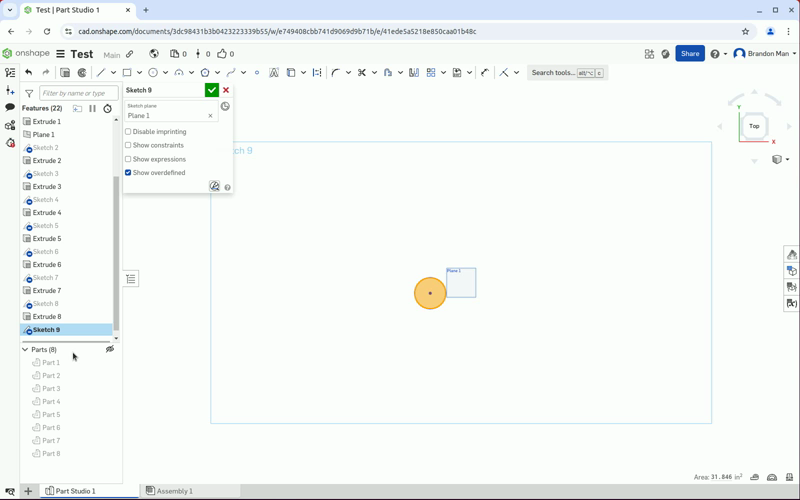
key(shift+e)
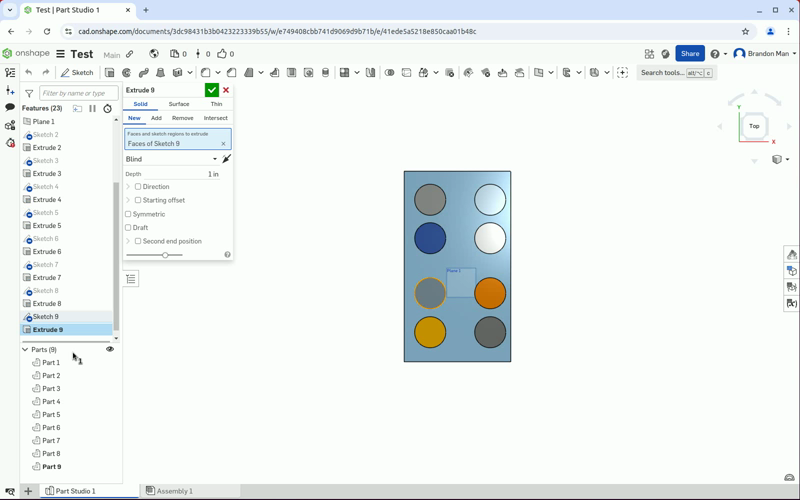
mouse_move(143, 106)
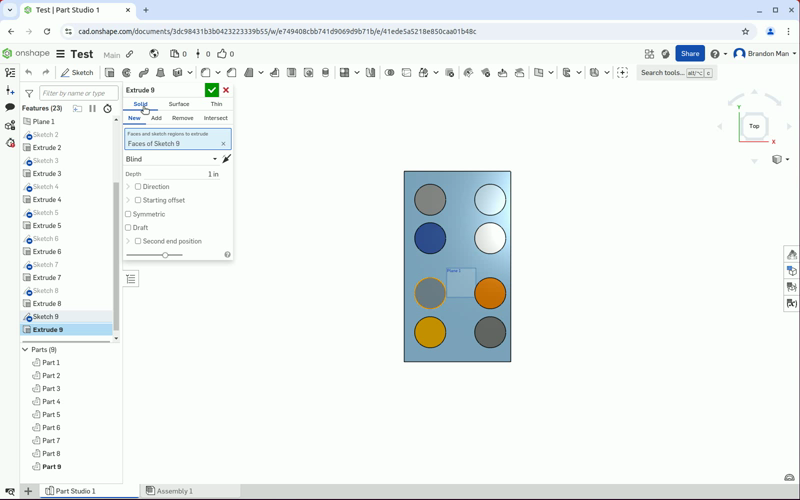
click(143, 106)
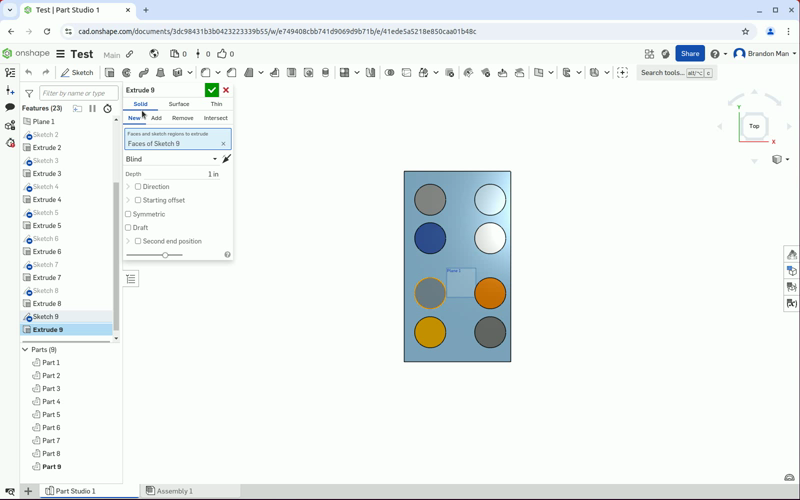
mouse_move(137, 120)
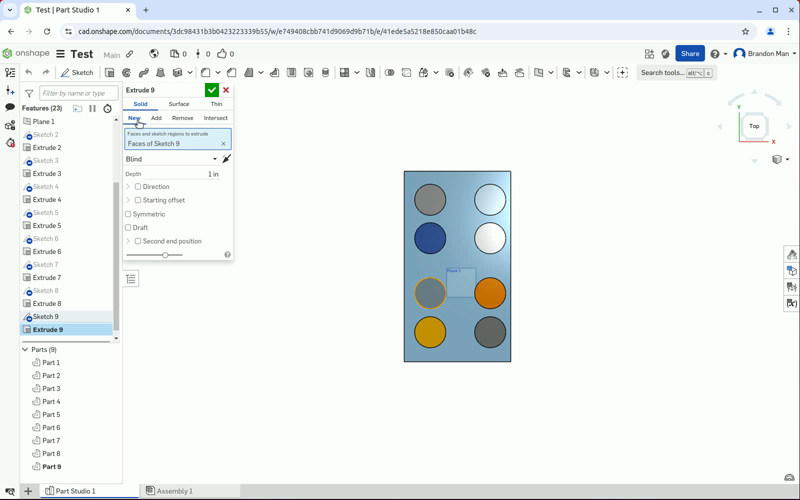
click(137, 120)
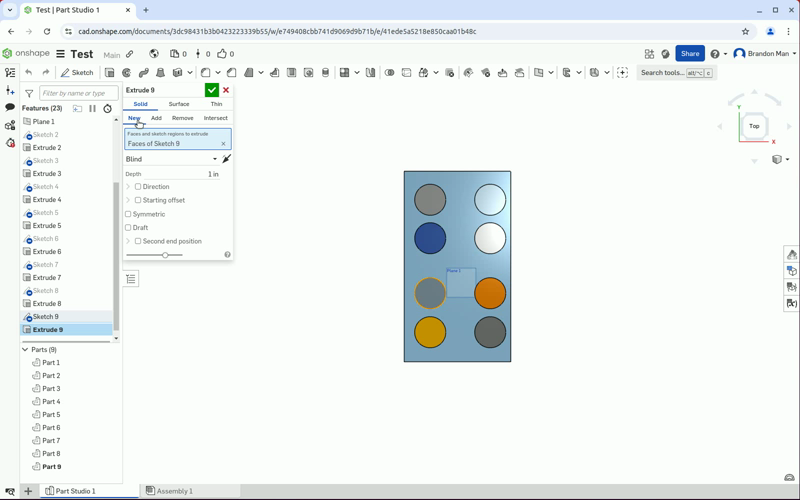
key(tab, 4)
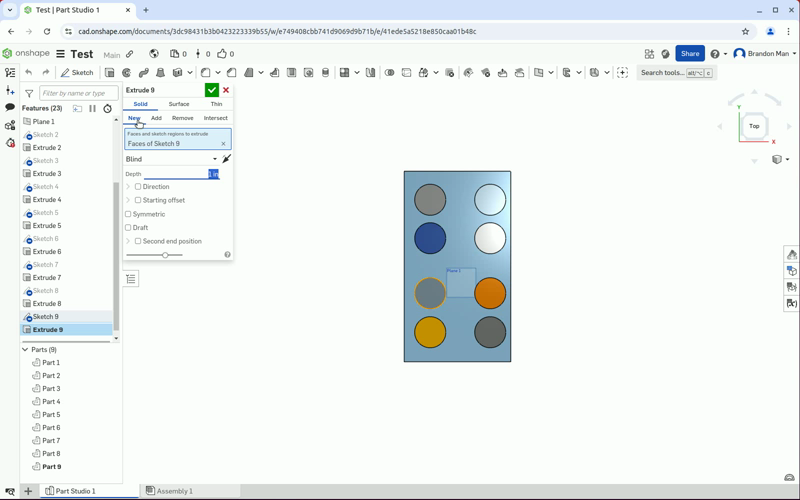
text(4.333)
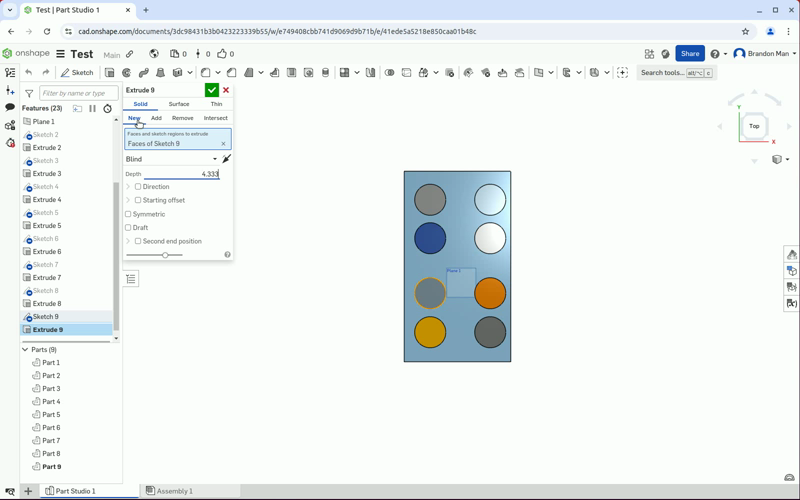
key(enter)
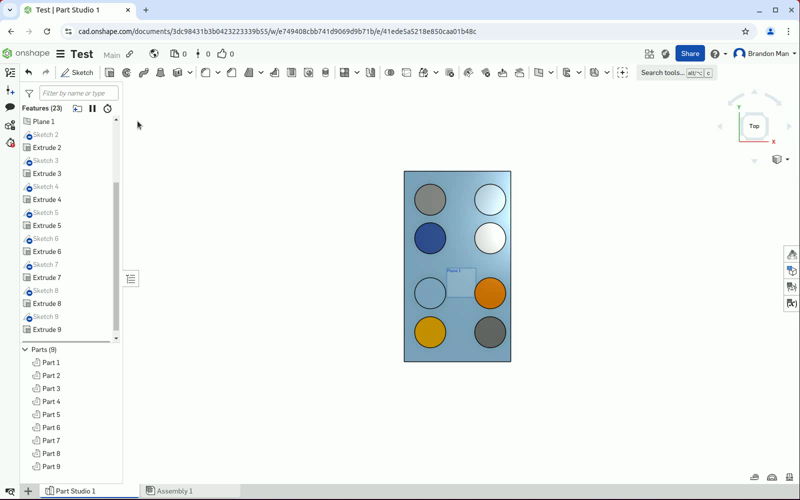
key(shift+h)
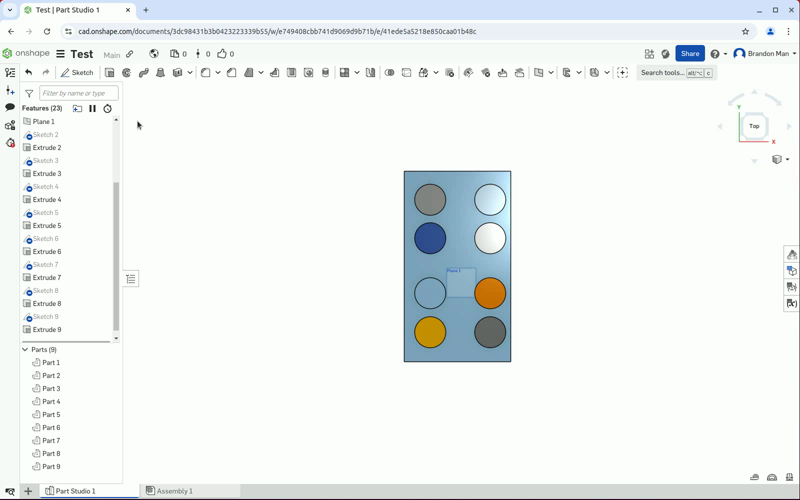
key(shift+h)
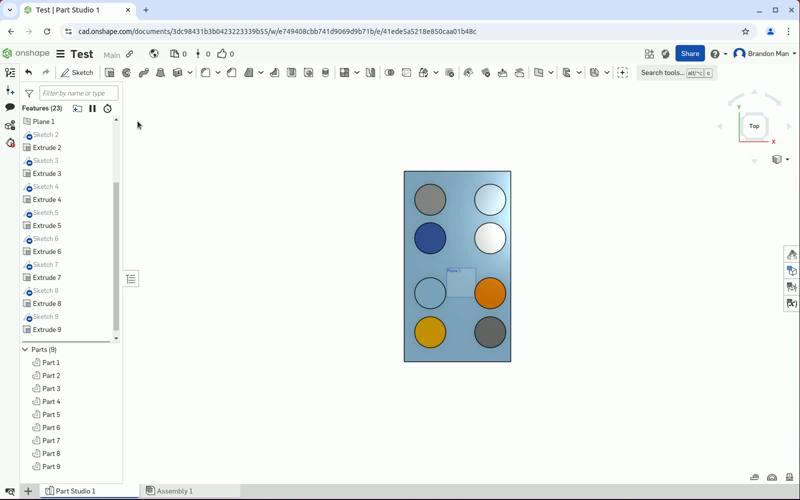
key(shift+7)
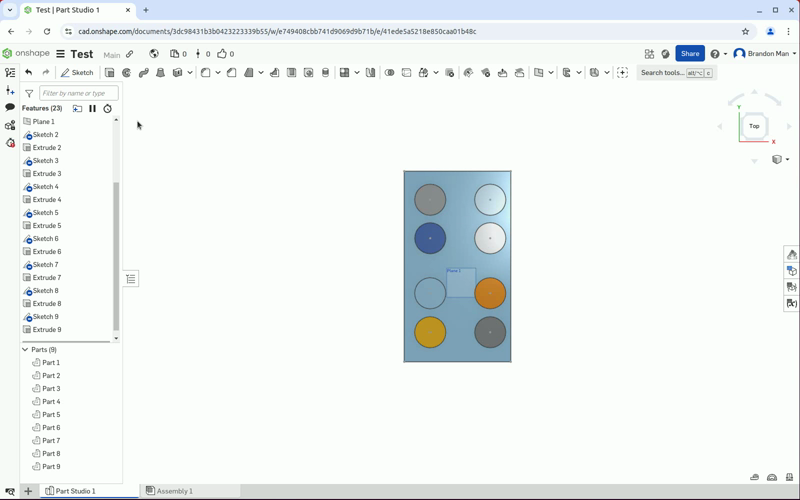
key(up, 3)
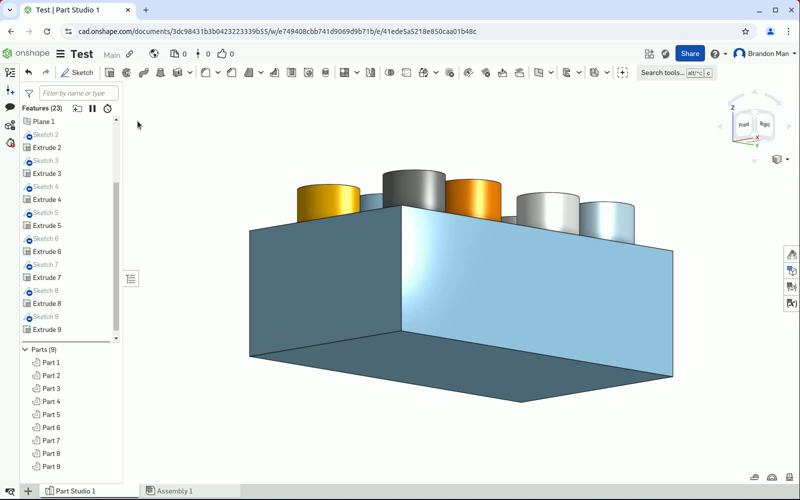
key(left, 3)
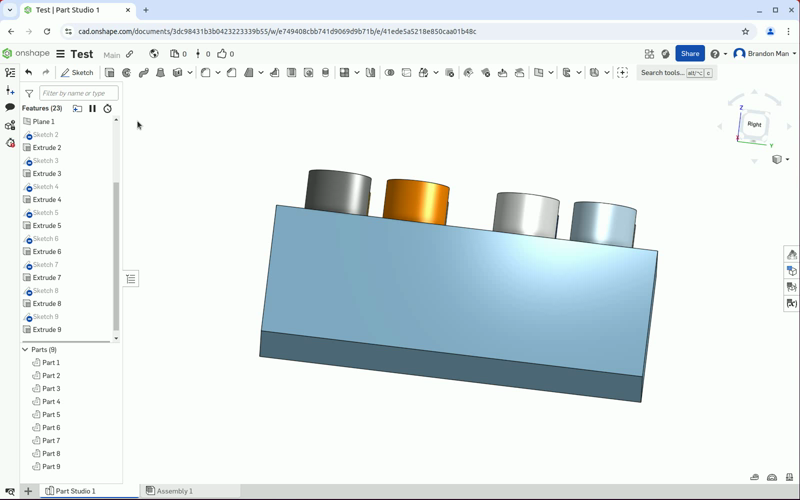
key(right, 3)
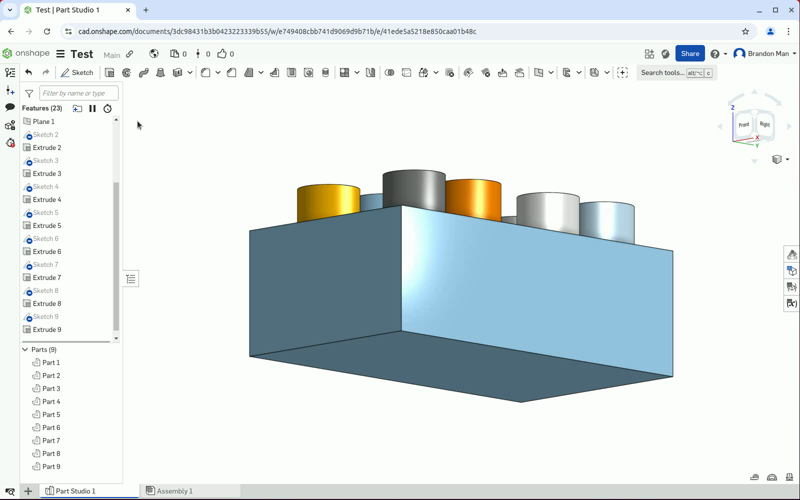
key(down, 3)
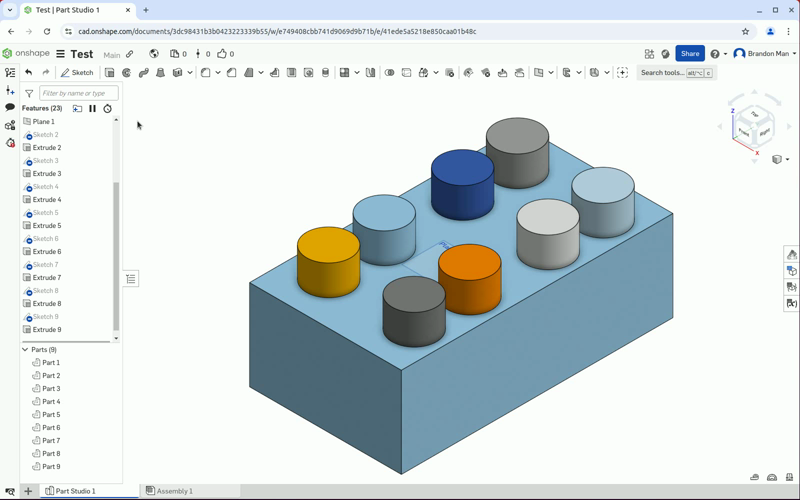
mouse_move(69, 98)
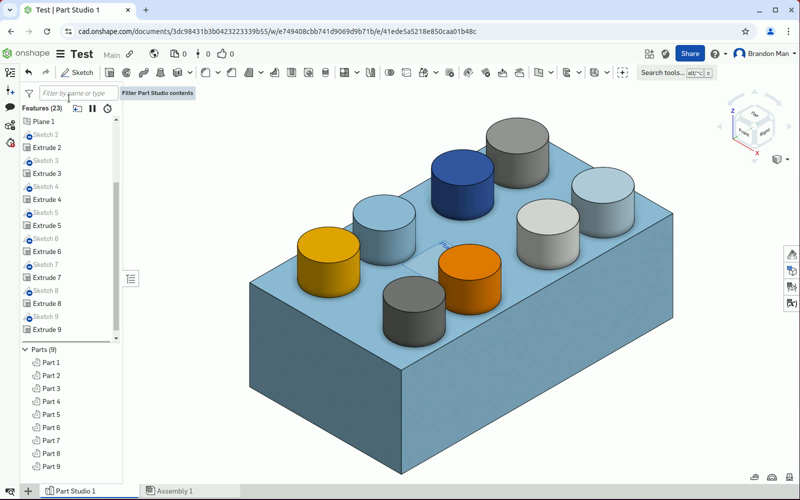
click(69, 98)